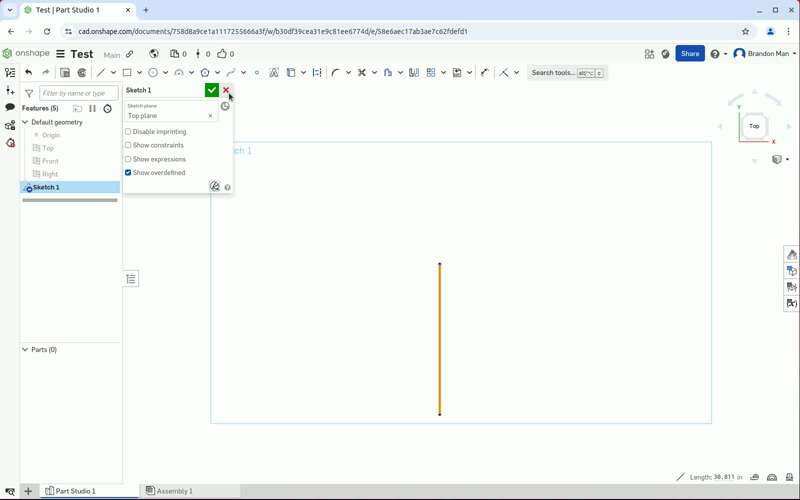
key(shift+h)
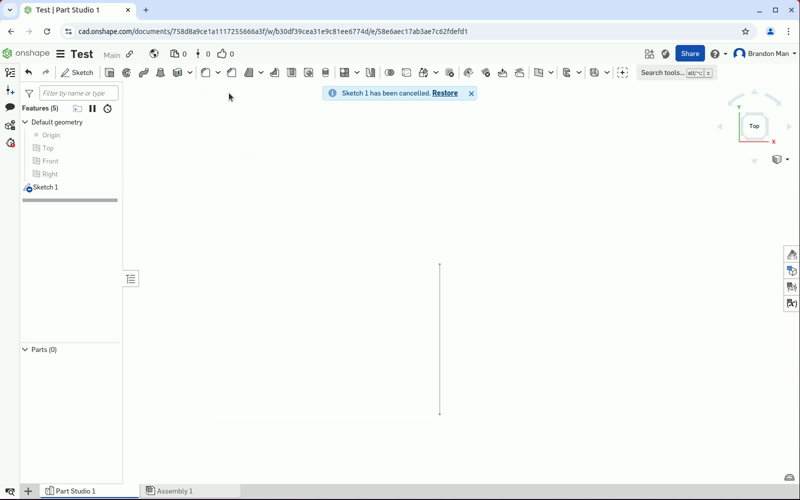
key(shift+s)
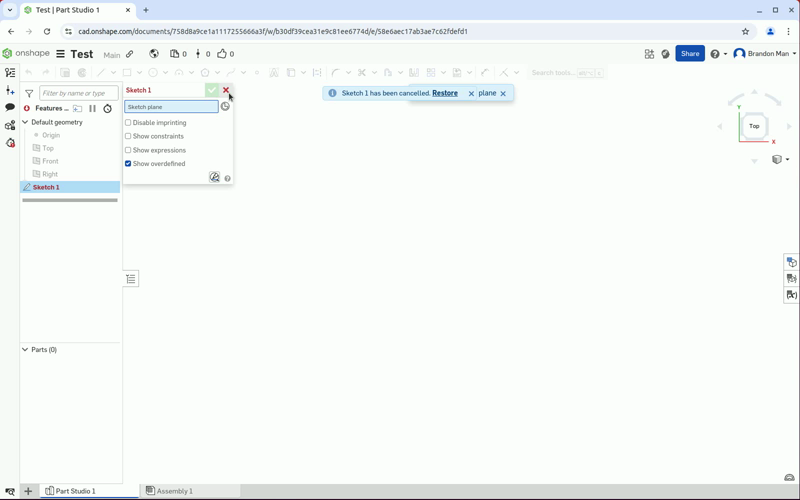
mouse_move(73, 150)
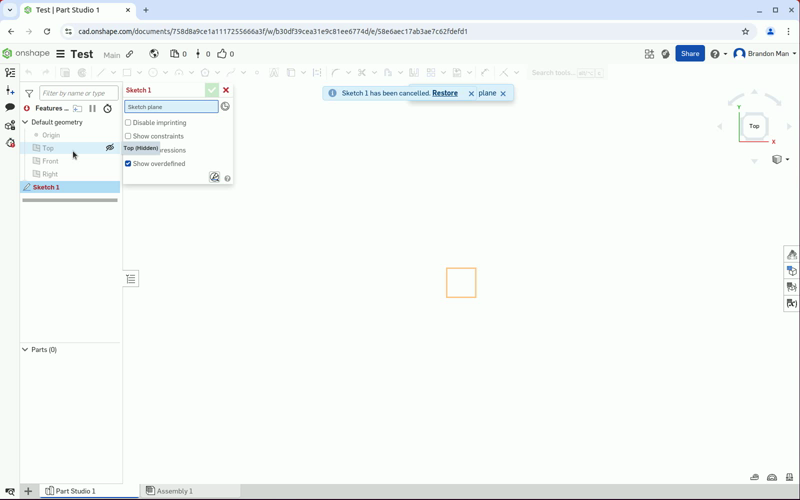
click(73, 150)
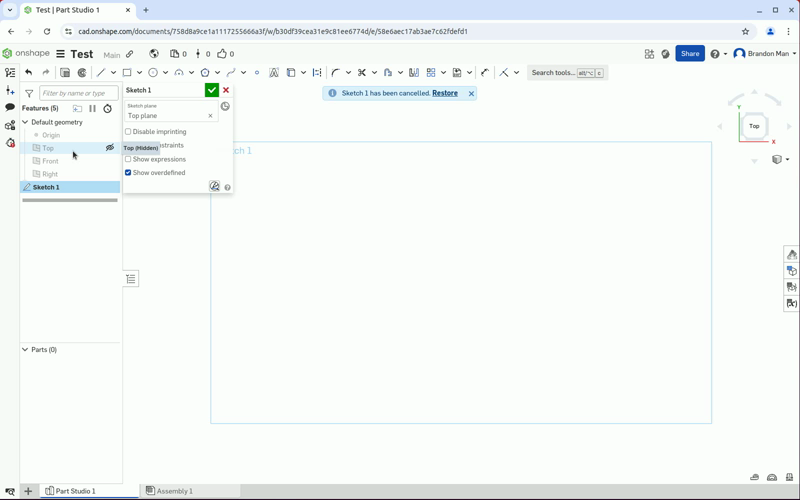
mouse_move(73, 352)
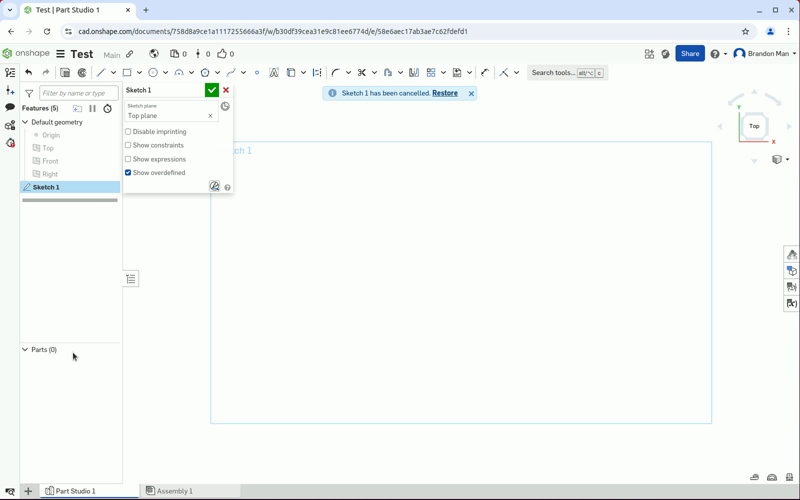
key(y)
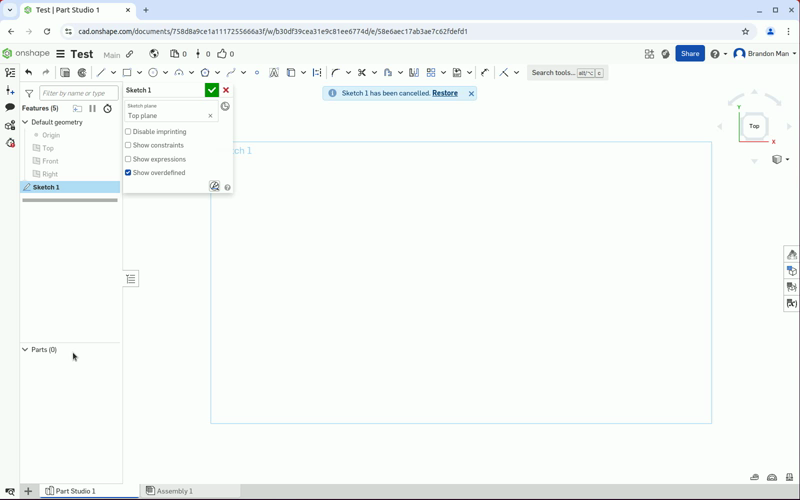
key(l)
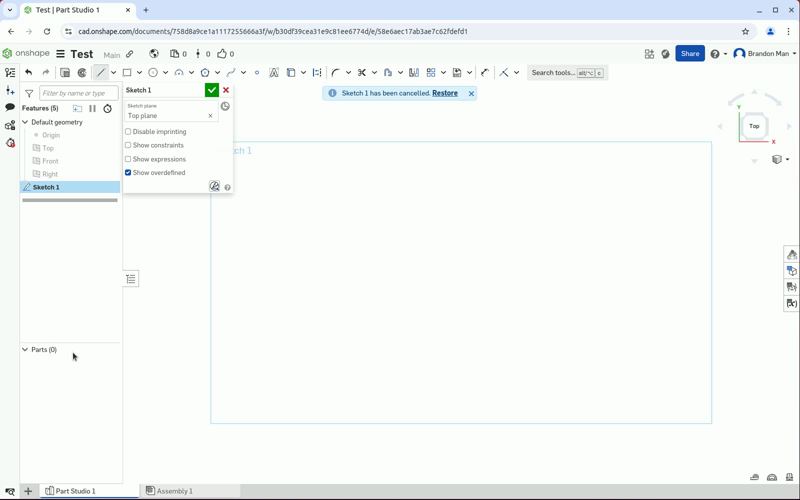
key_down(shift)
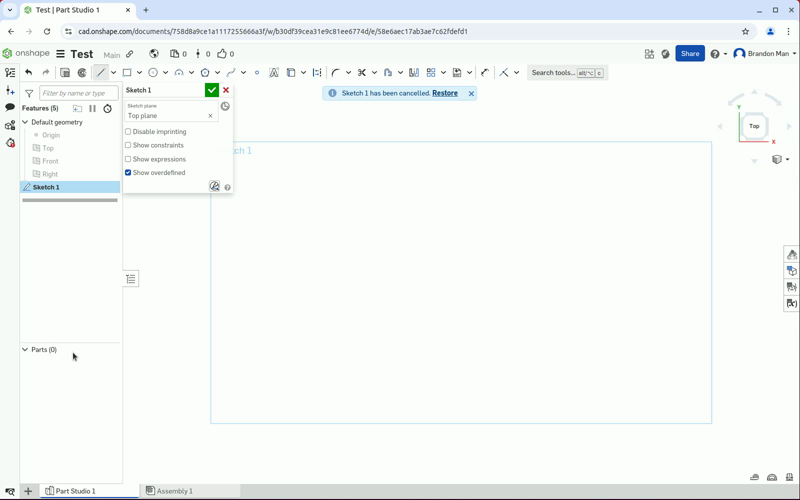
mouse_move(351, 335)
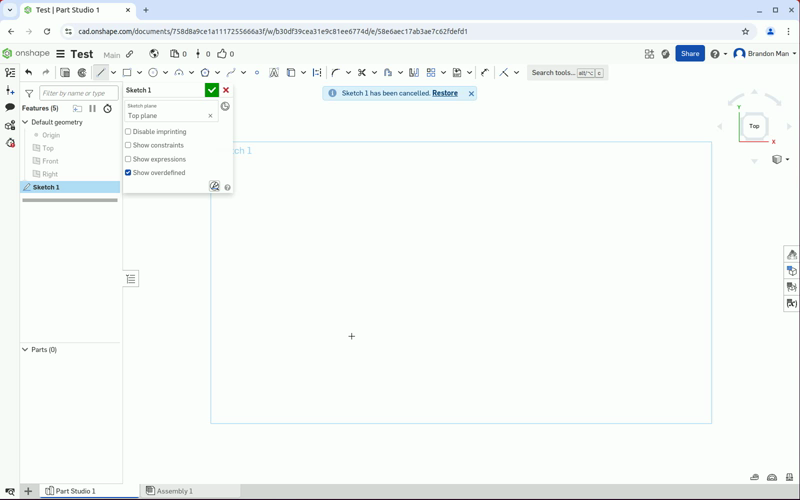
click(351, 335)
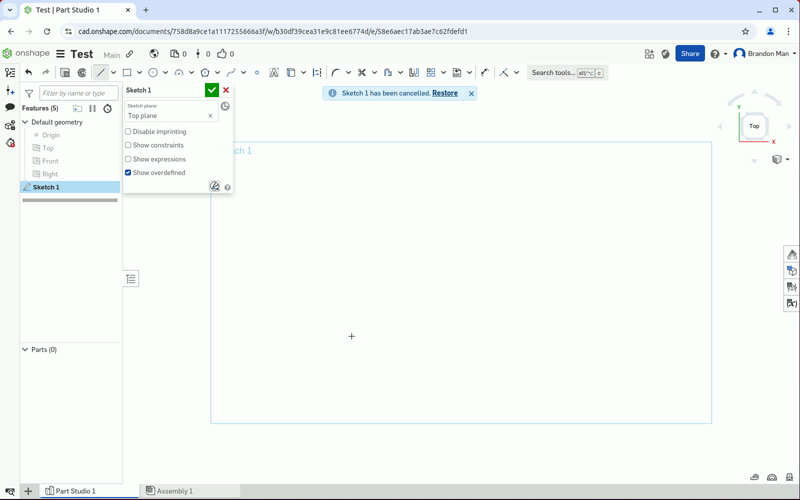
key_up(shift)
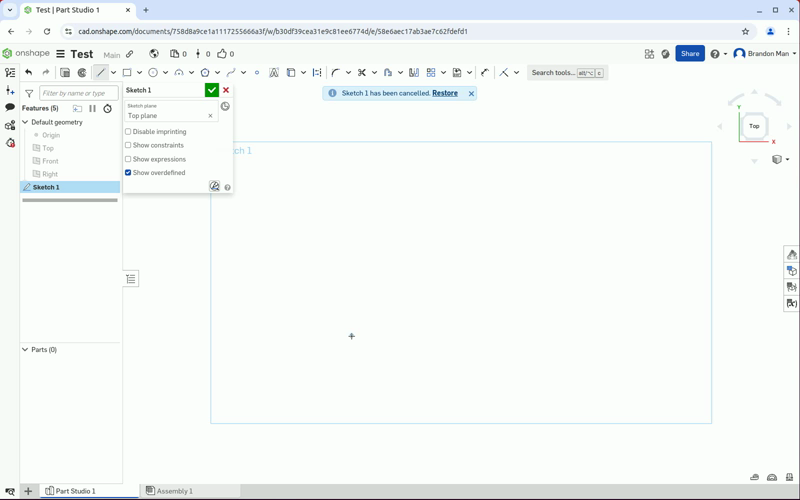
key_down(shift)
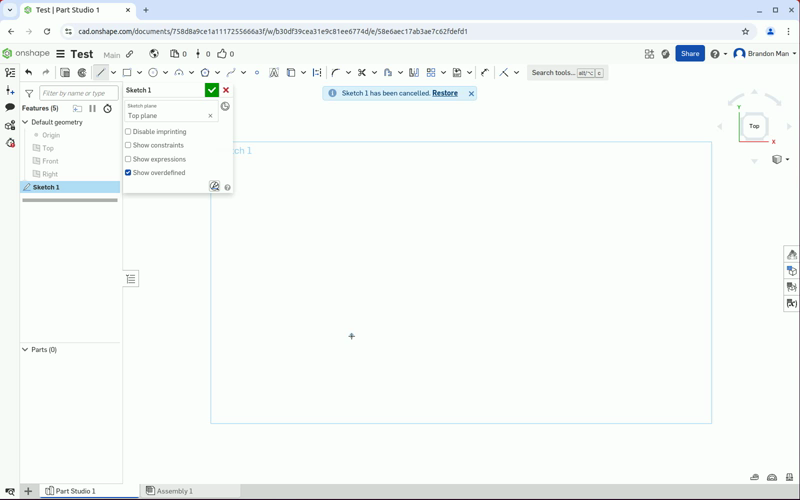
mouse_move(569, 335)
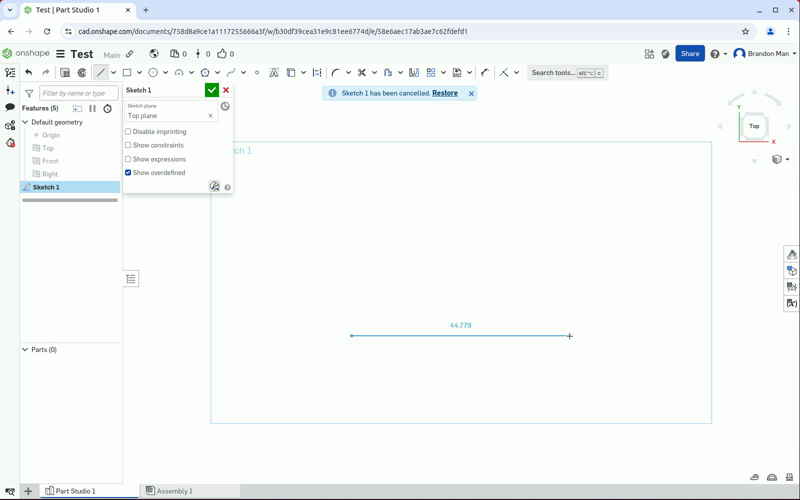
click(569, 335)
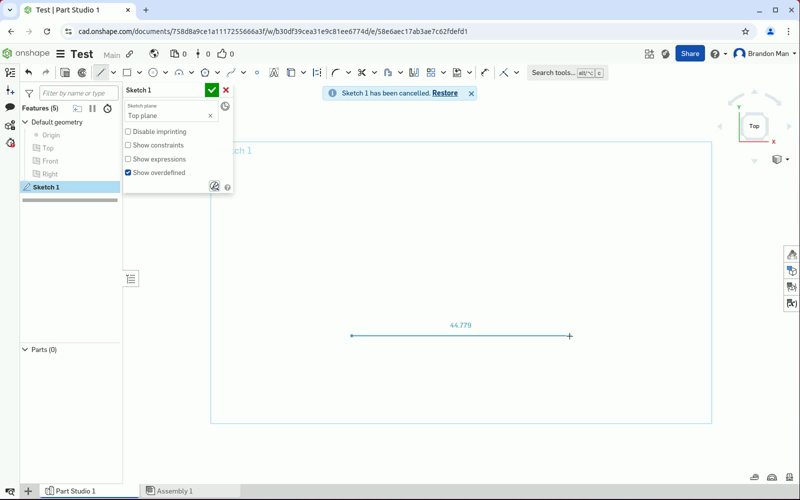
key_up(shift)
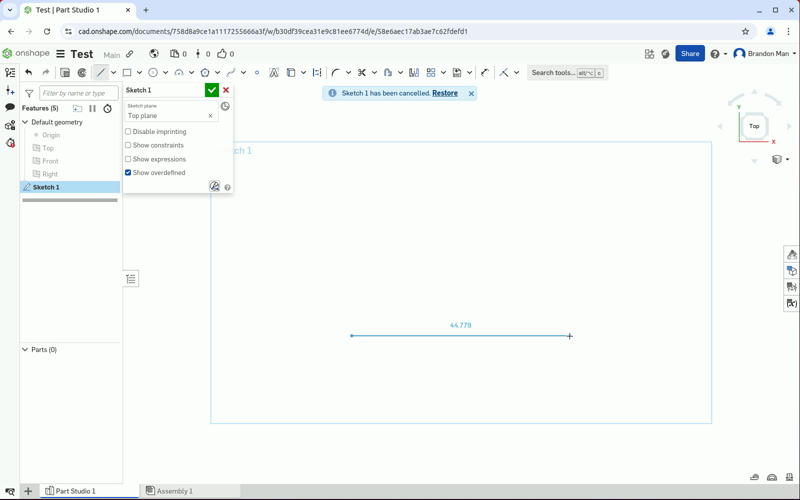
key_down(shift)
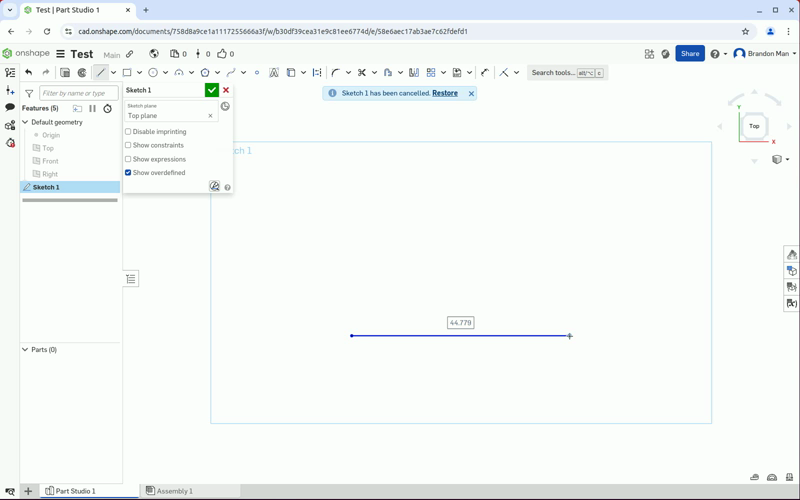
mouse_move(569, 230)
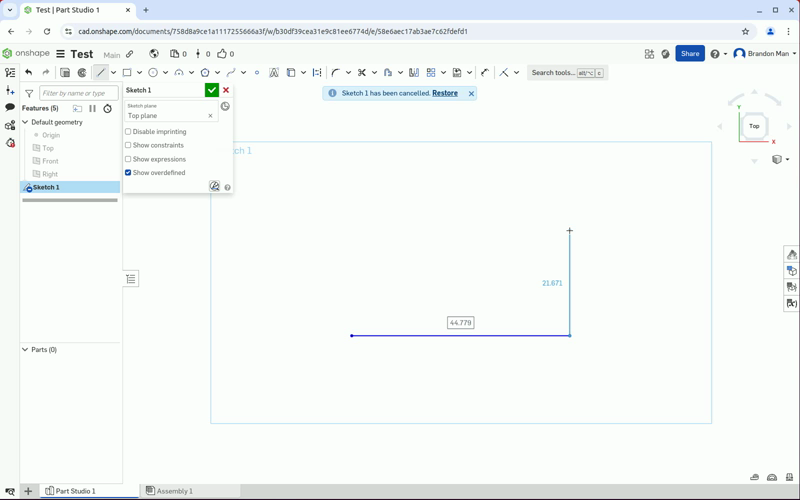
click(569, 230)
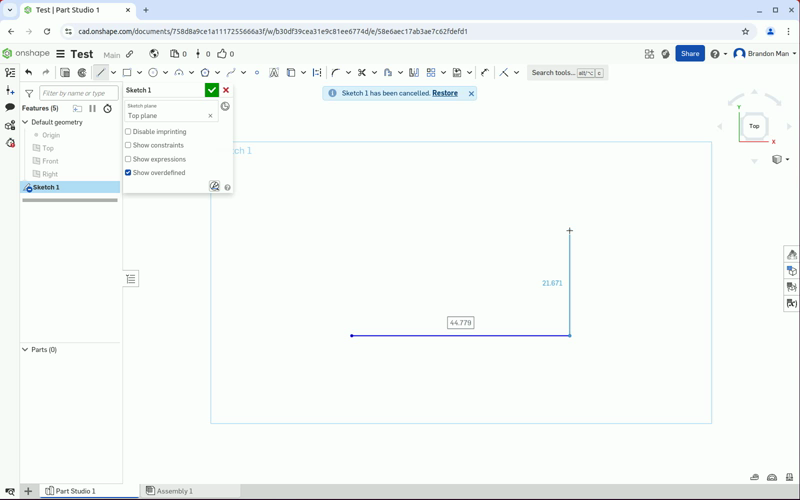
key_up(shift)
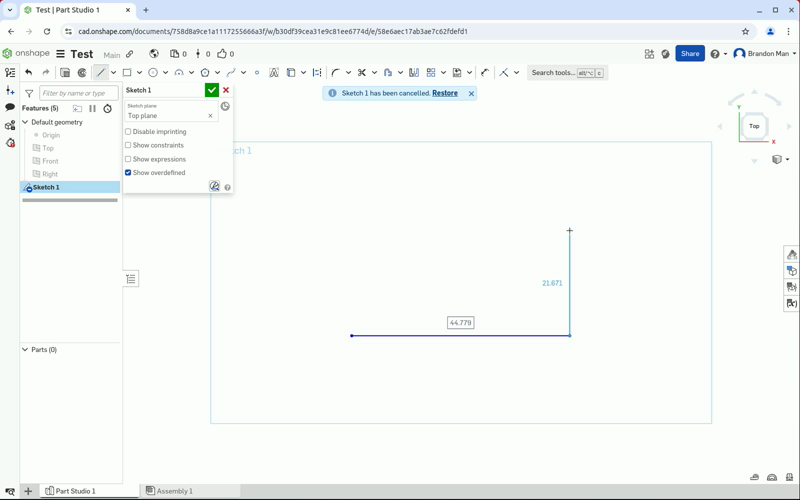
key_down(shift)
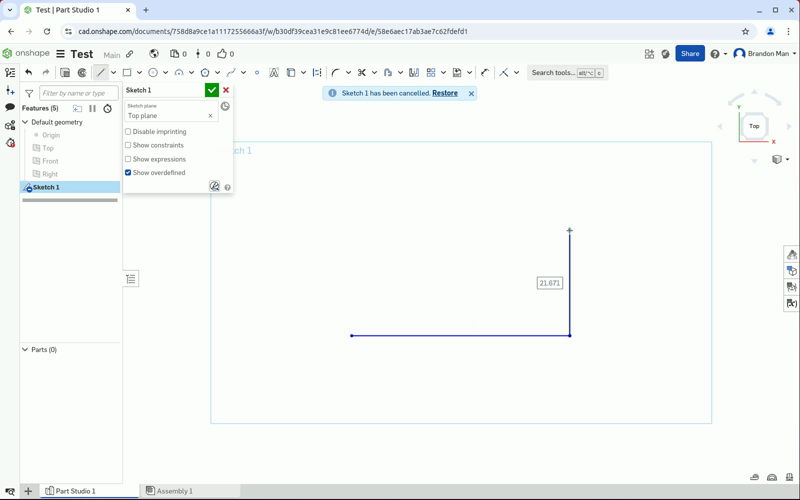
mouse_move(351, 230)
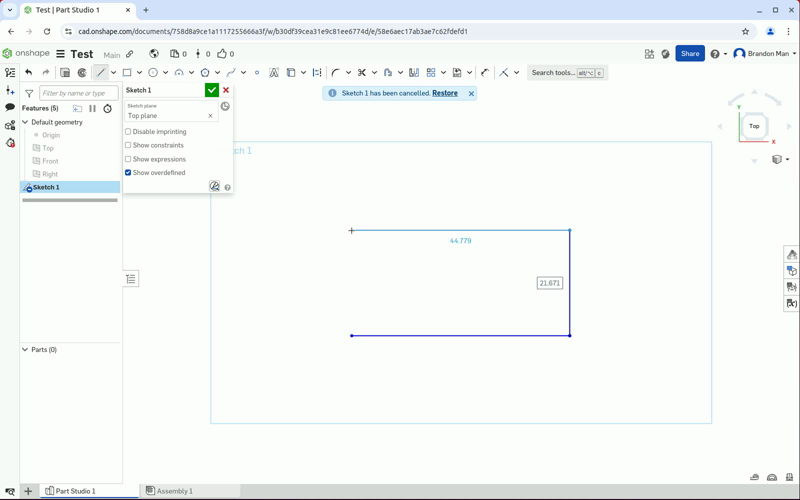
click(351, 230)
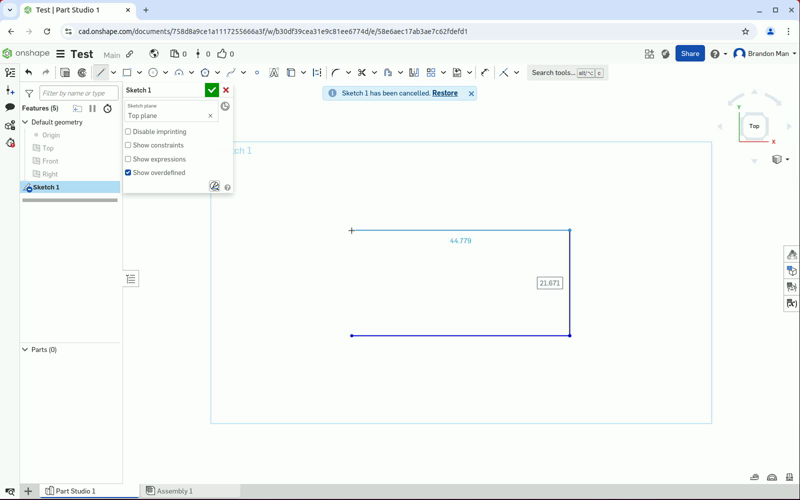
key_up(shift)
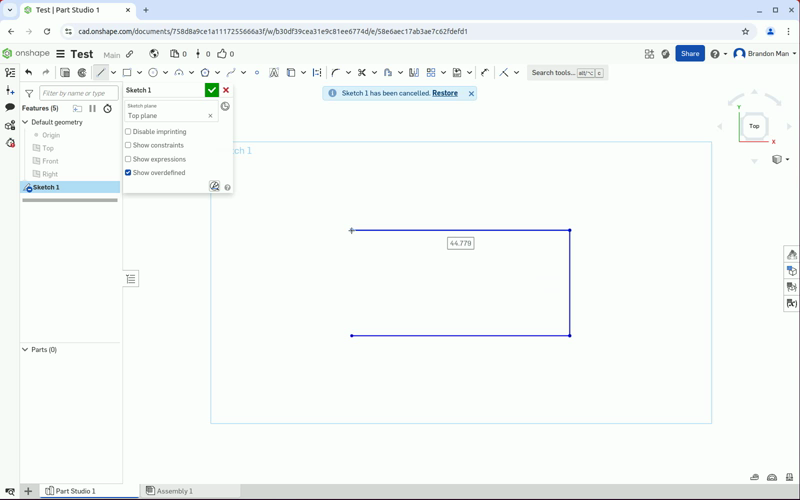
key_down(shift)
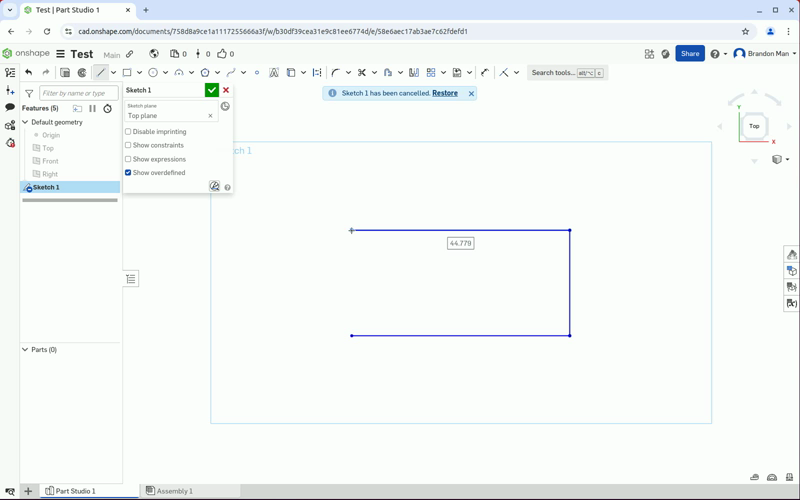
mouse_move(351, 335)
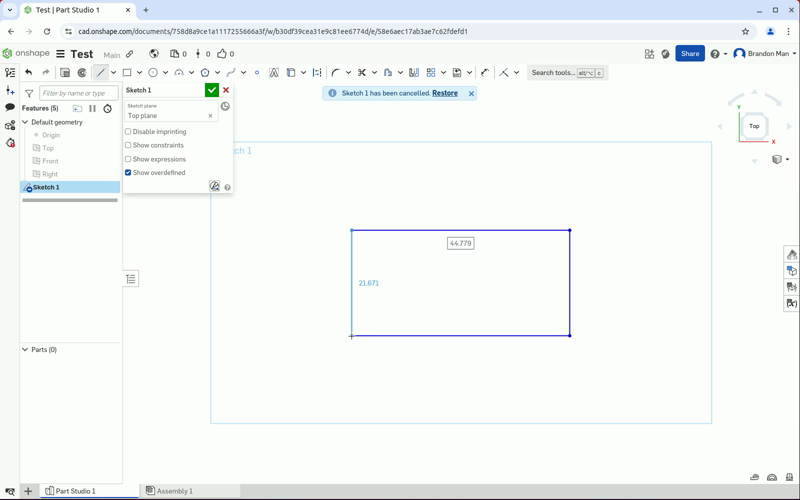
key_up(shift)
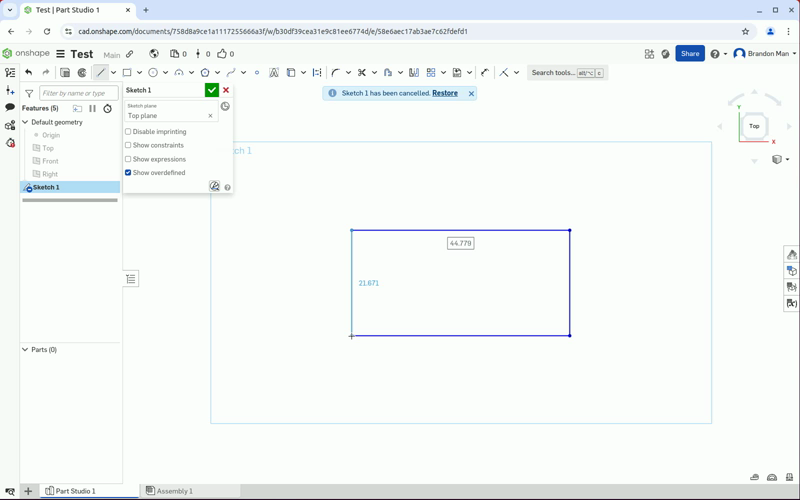
click(351, 335)
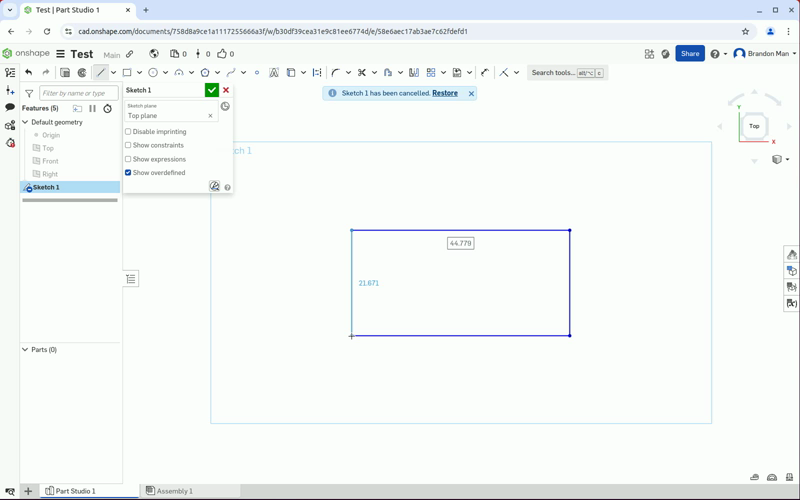
key(esc)
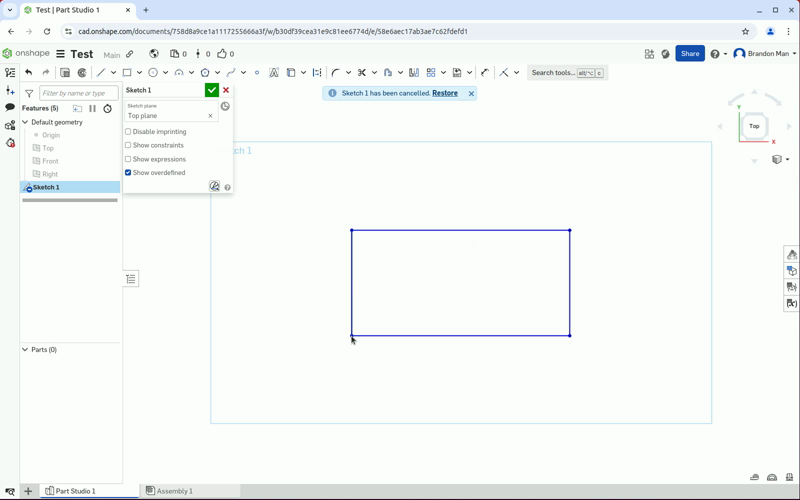
mouse_move(390, 247)
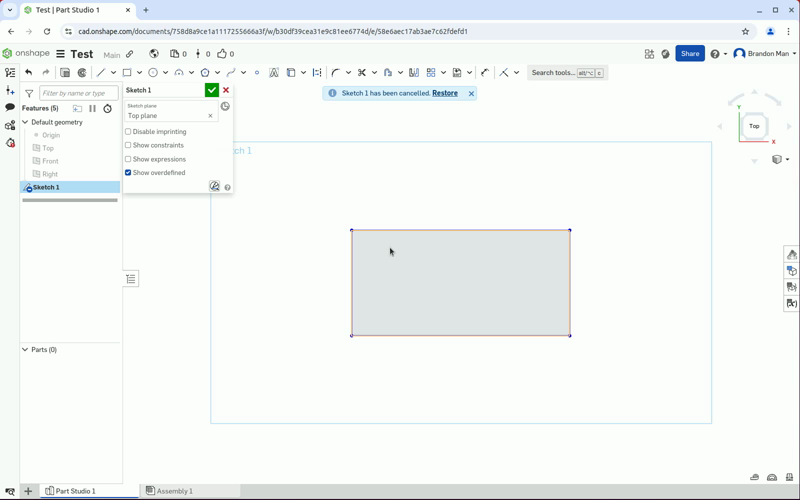
click(390, 247)
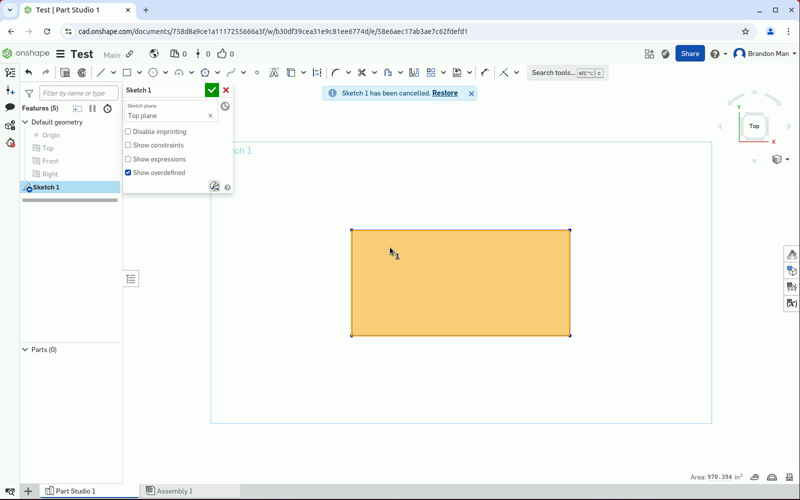
mouse_move(73, 352)
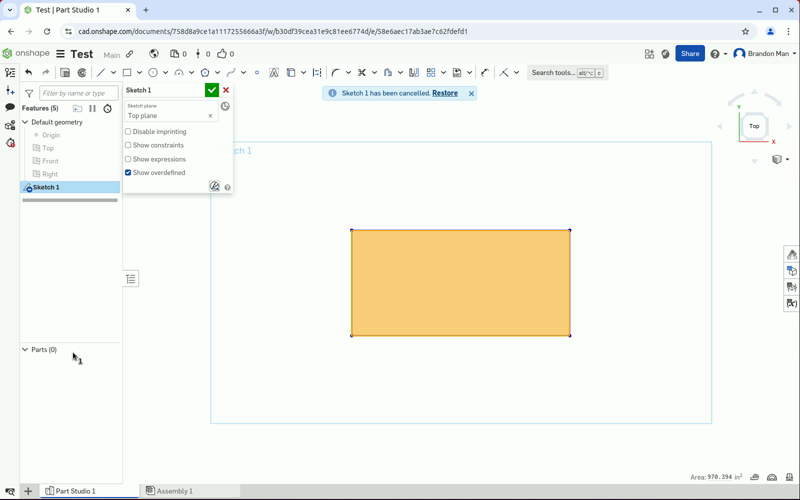
key(shift+y)
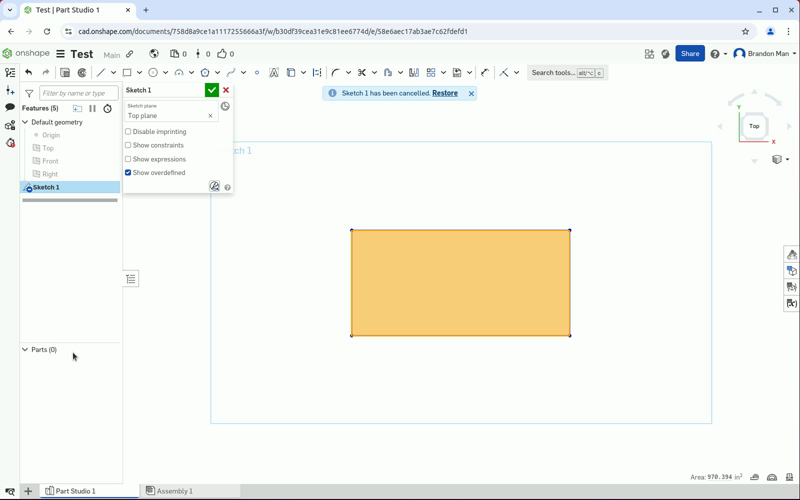
key(shift+e)
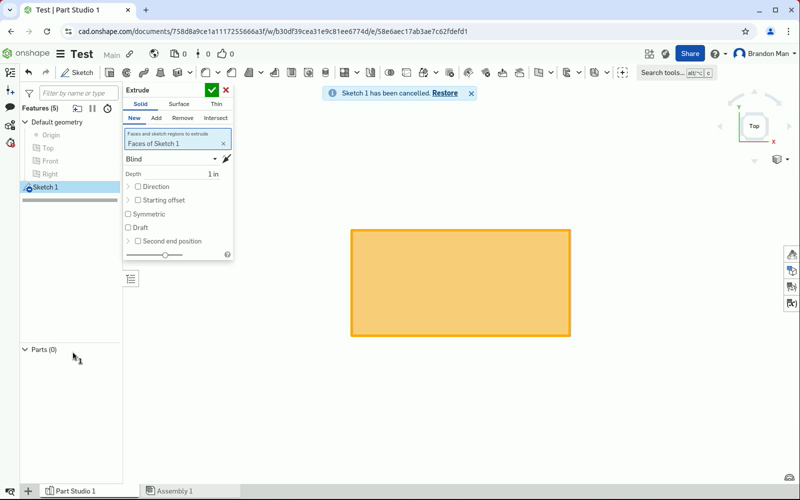
mouse_move(143, 106)
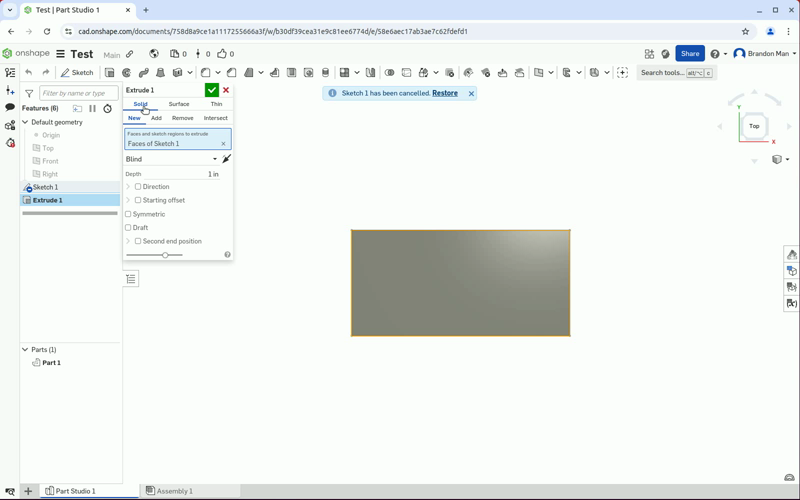
click(143, 106)
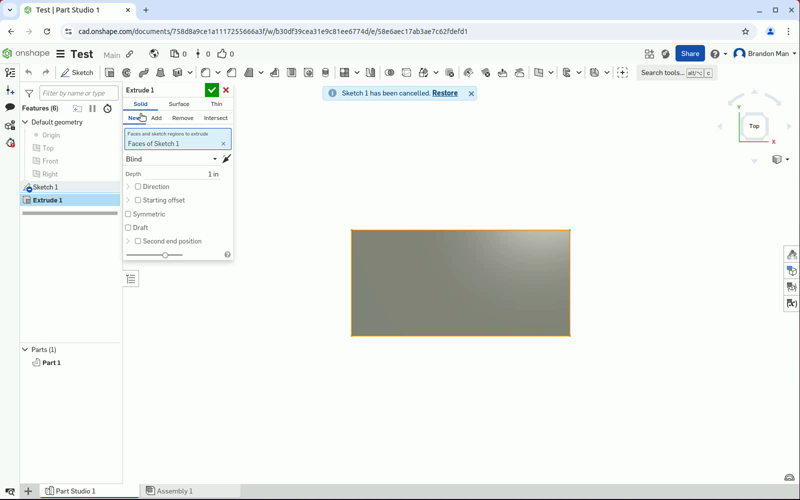
mouse_move(137, 120)
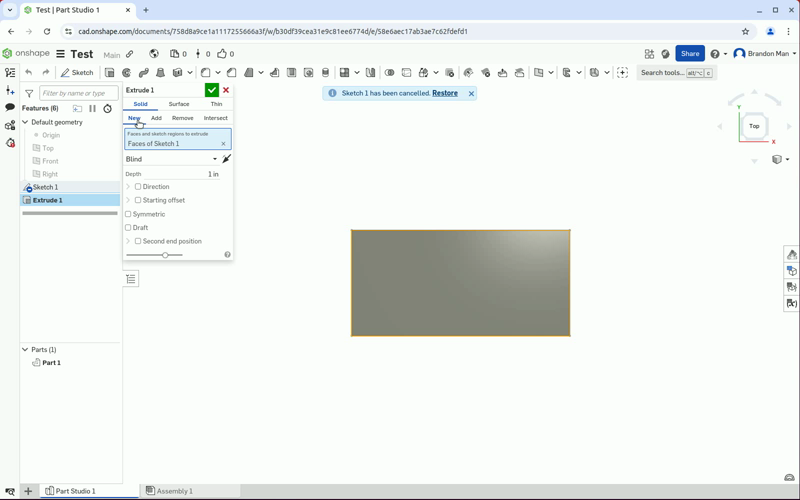
click(137, 120)
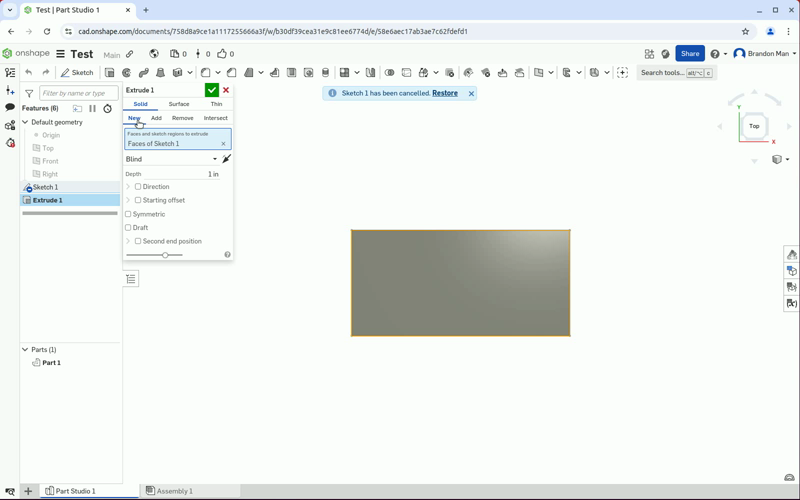
key(tab, 4)
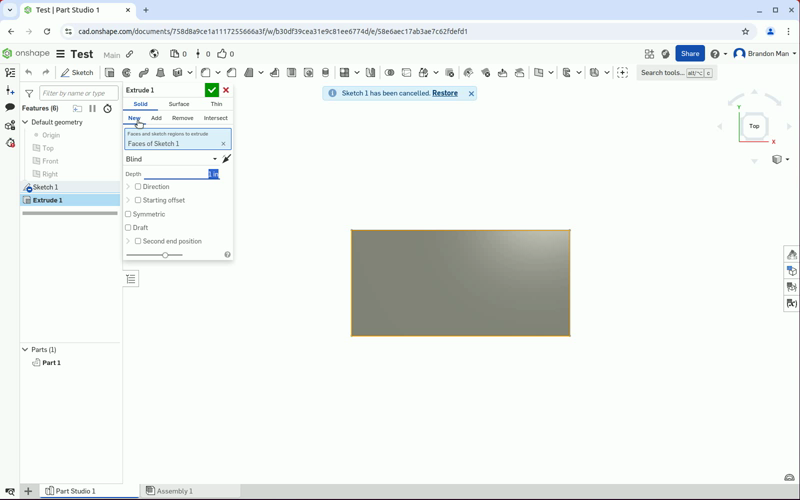
text(4.574)
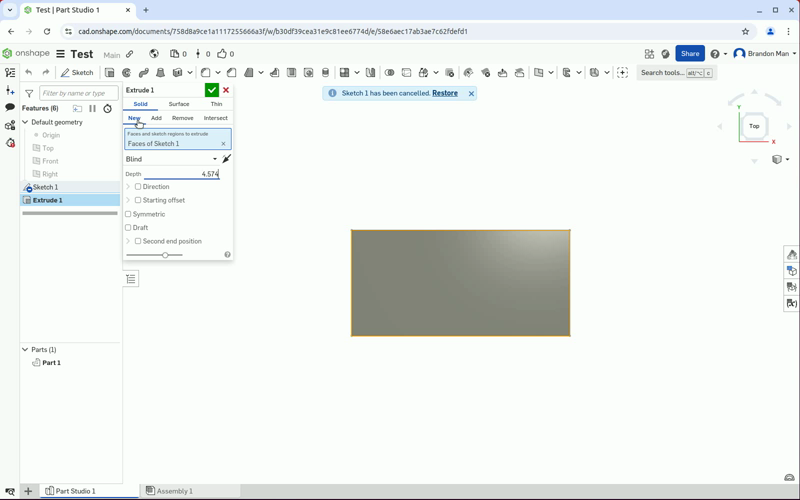
key(enter)
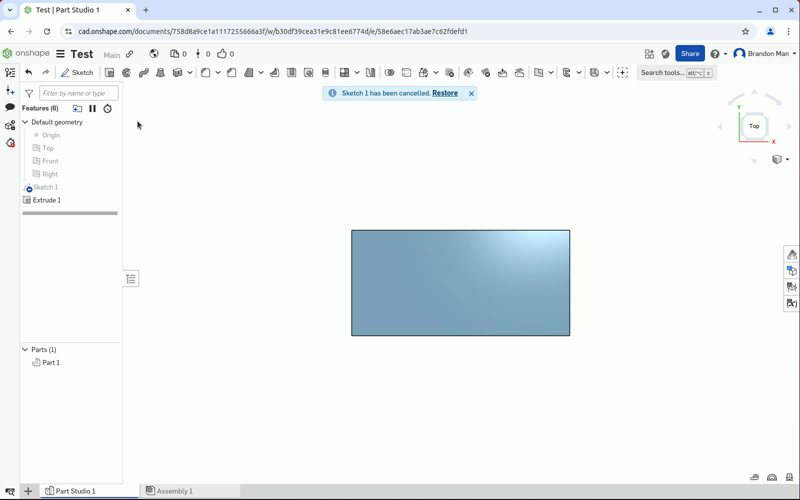
key(shift+h)
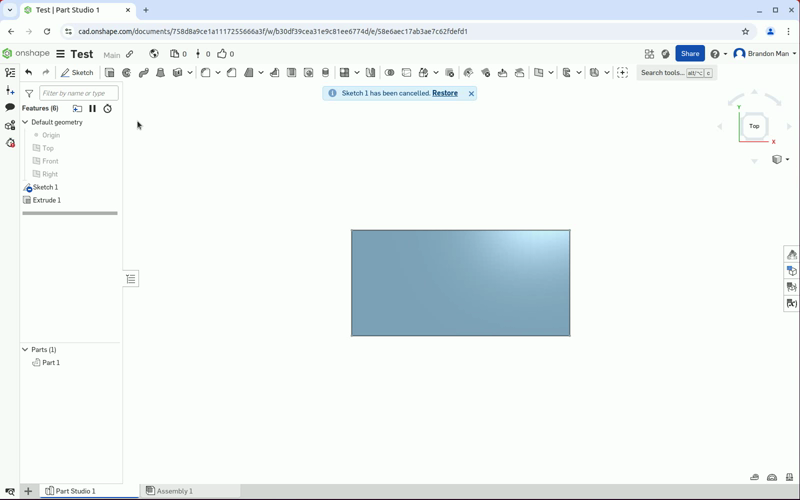
key(shift+h)
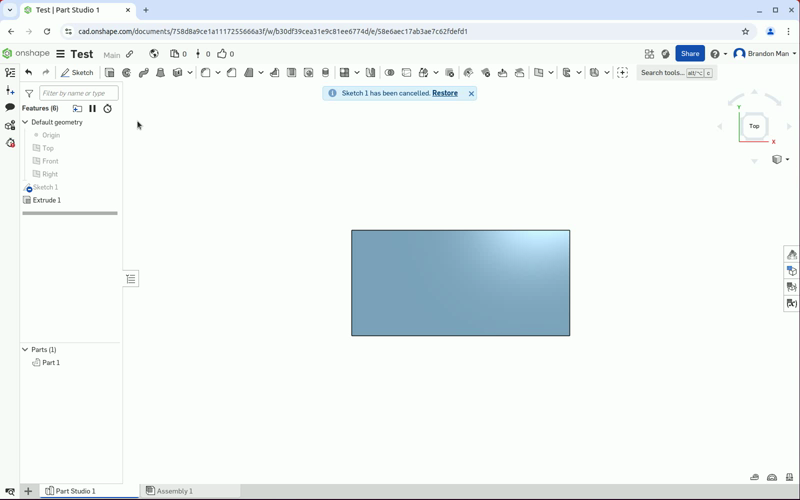
mouse_move(73, 189)
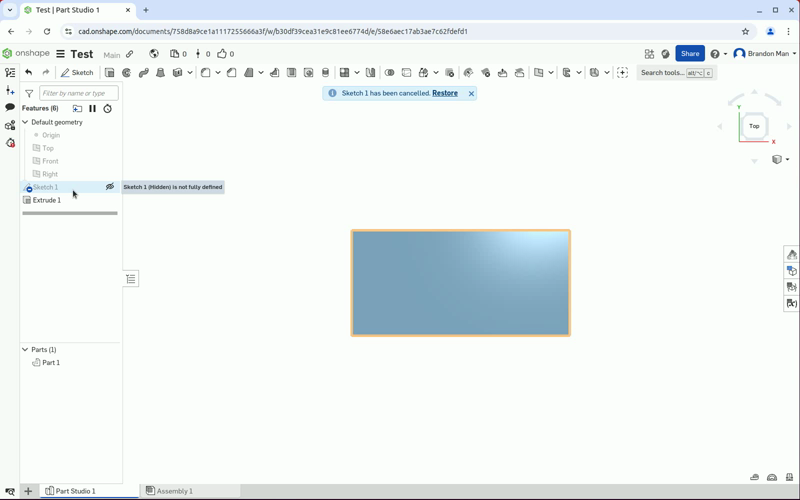
click(73, 189)
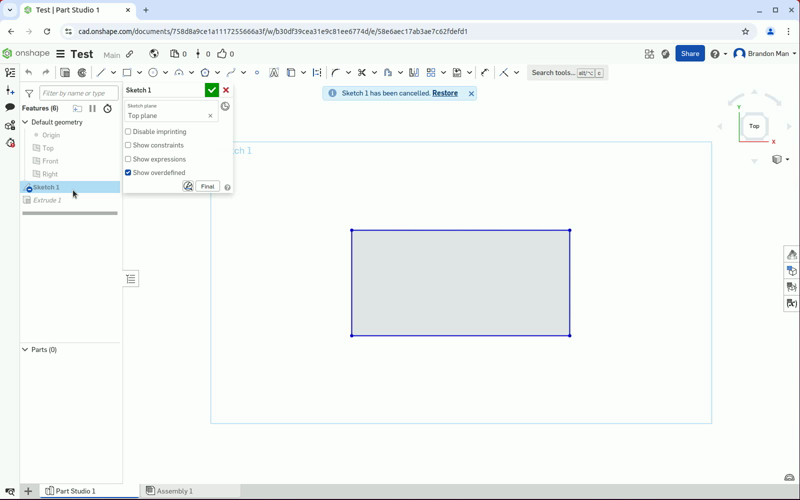
mouse_move(229, 92)
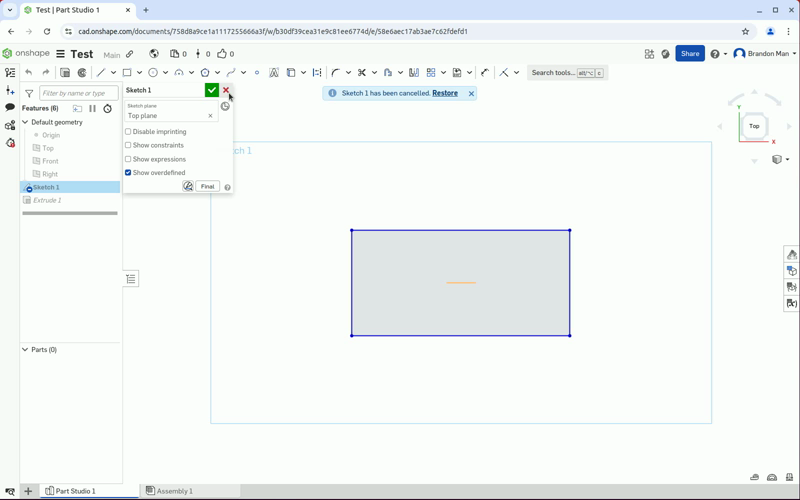
click(229, 92)
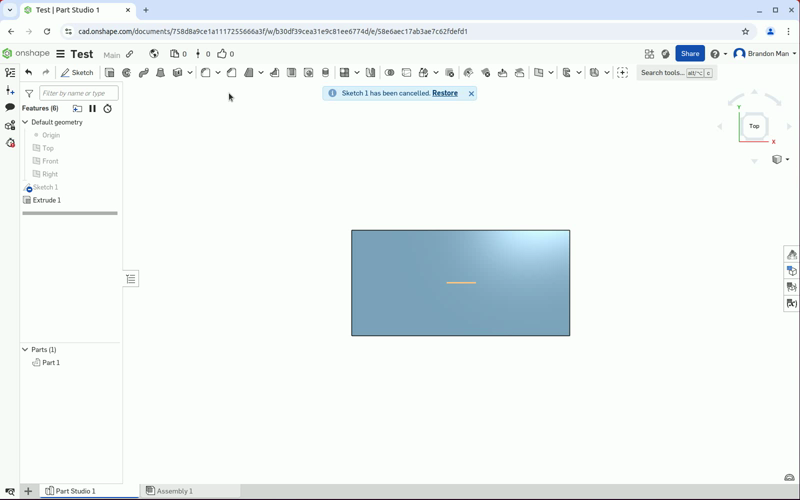
mouse_move(73, 352)
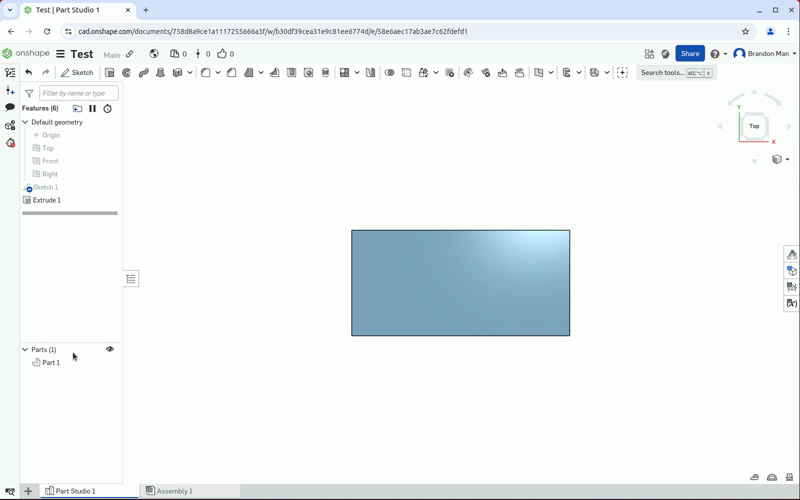
key(y)
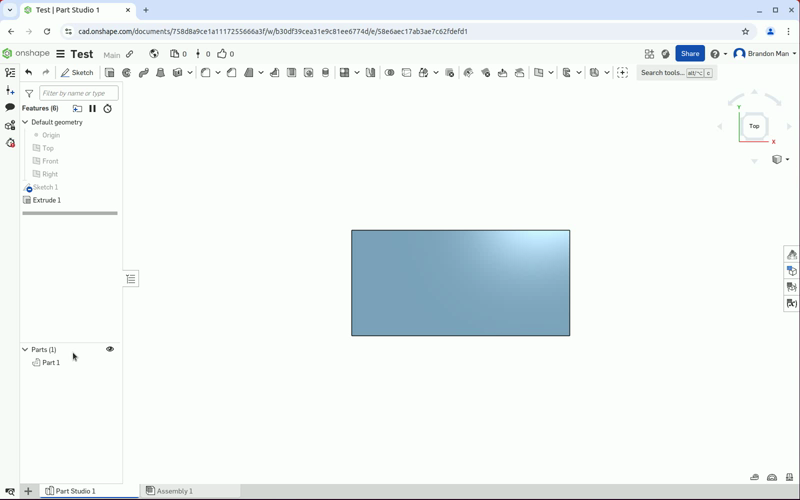
key(shift+p)
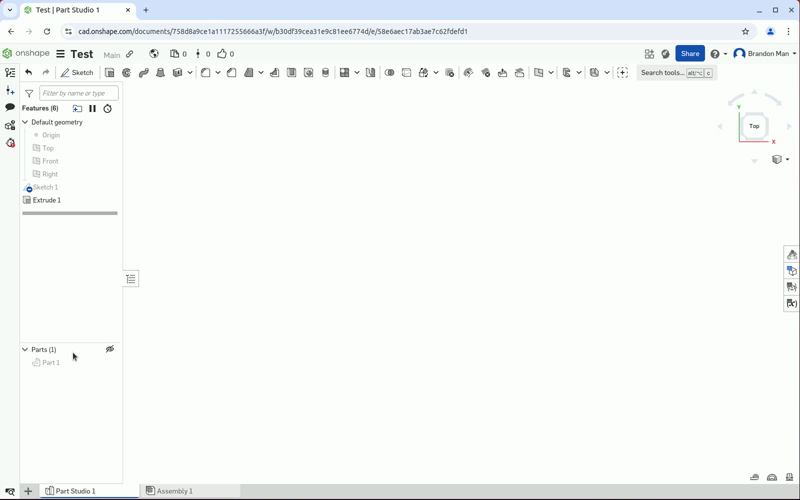
key(space)
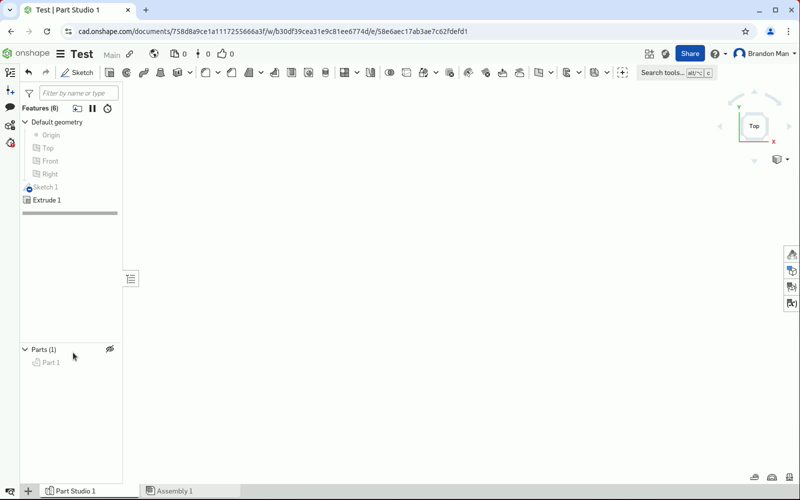
key_down(shift)
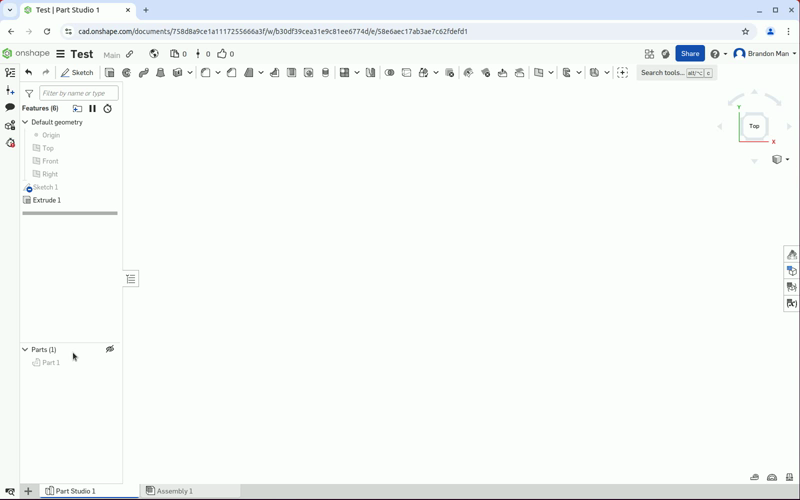
key(up)
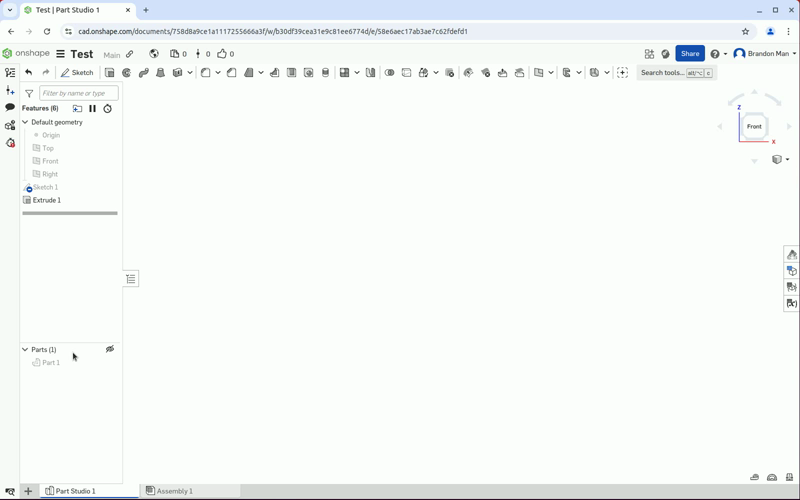
key_up(shift)
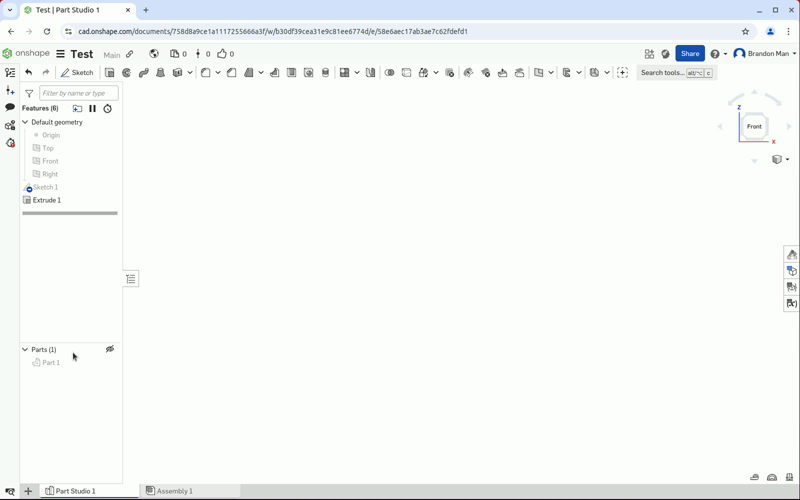
key(space)
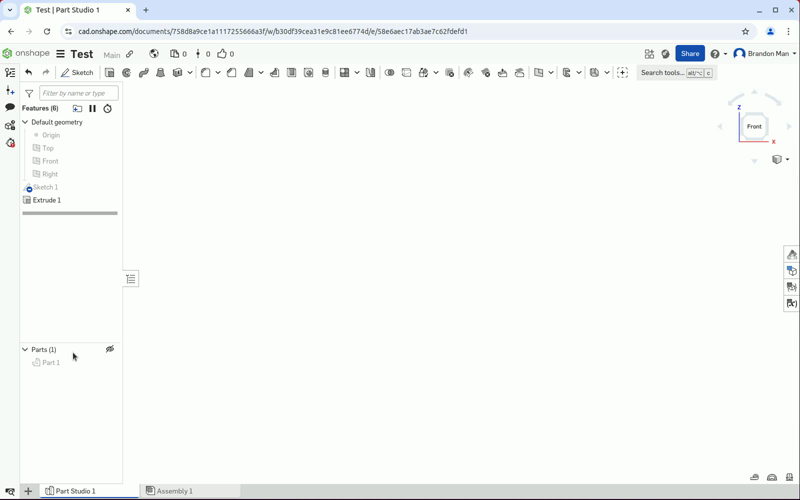
key_down(shift)
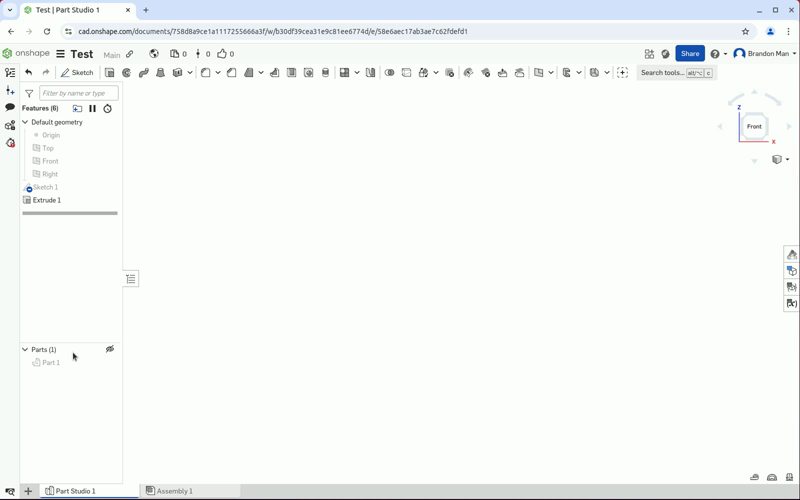
key(left)
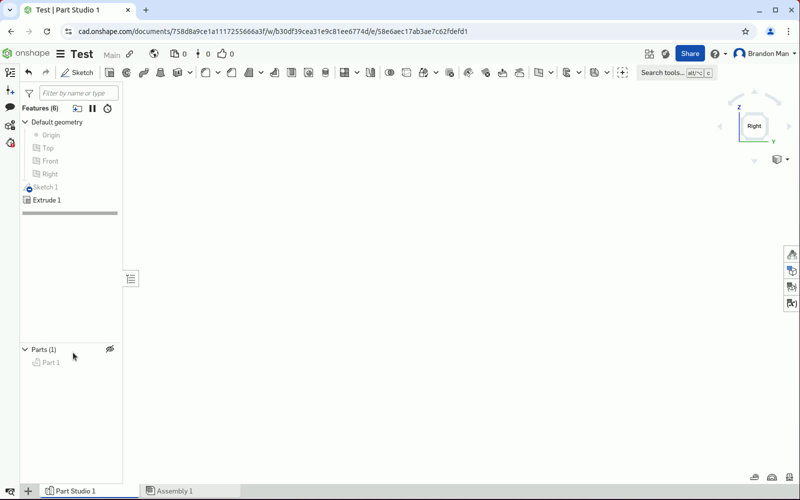
key_up(shift)
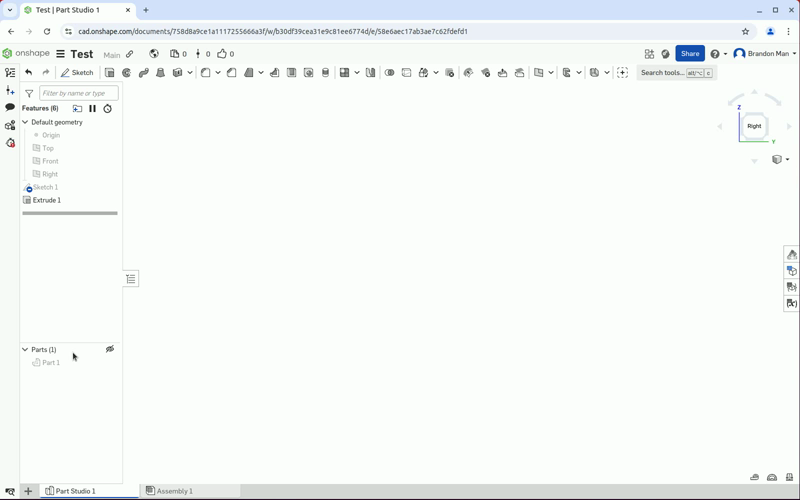
mouse_move(73, 352)
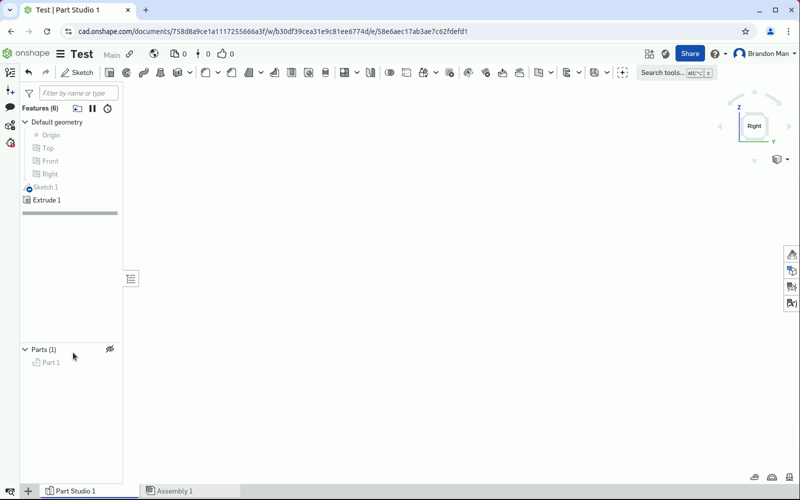
key(shift+y)
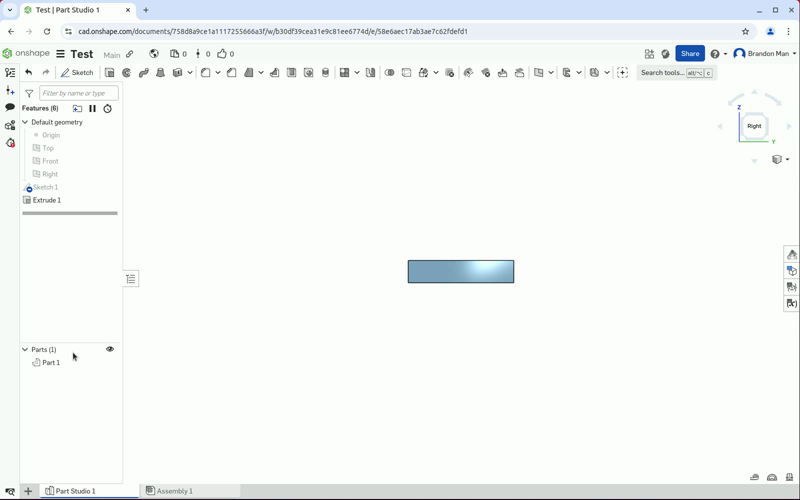
mouse_move(541, 75)
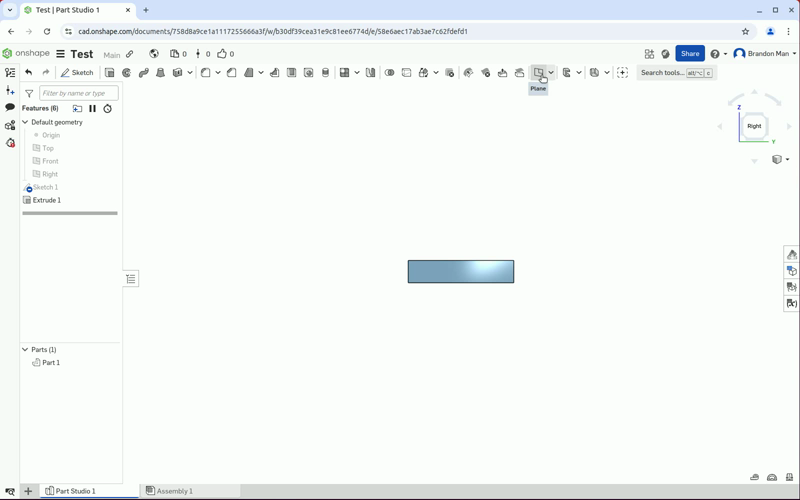
click(541, 75)
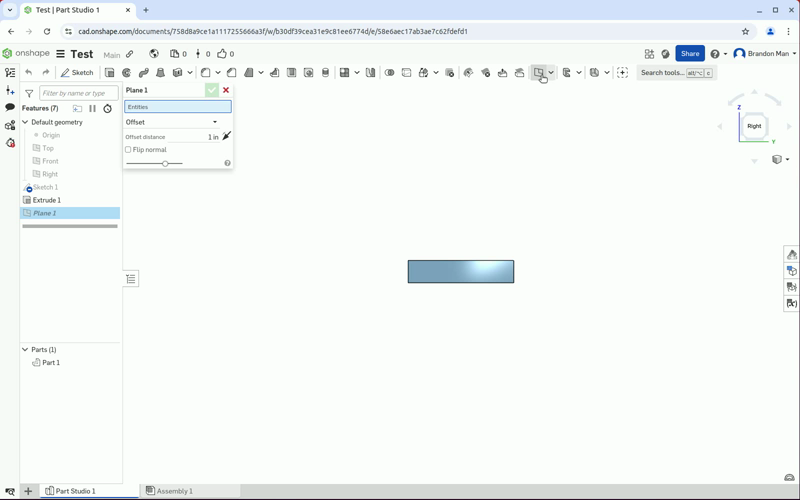
mouse_move(73, 176)
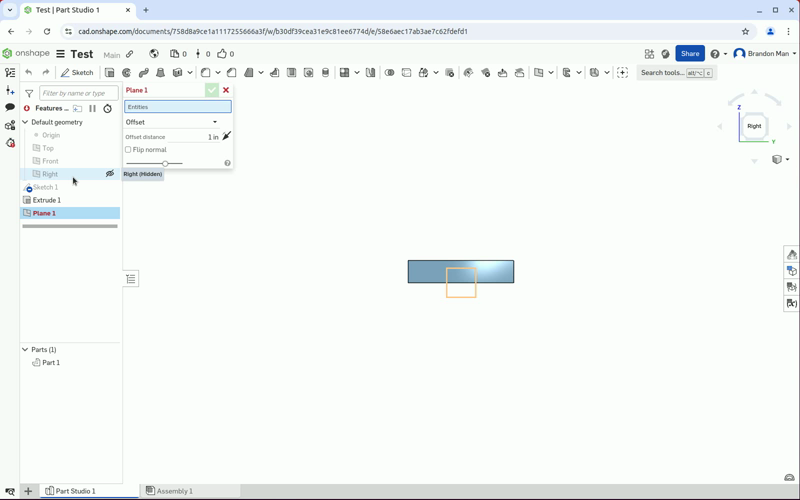
click(73, 176)
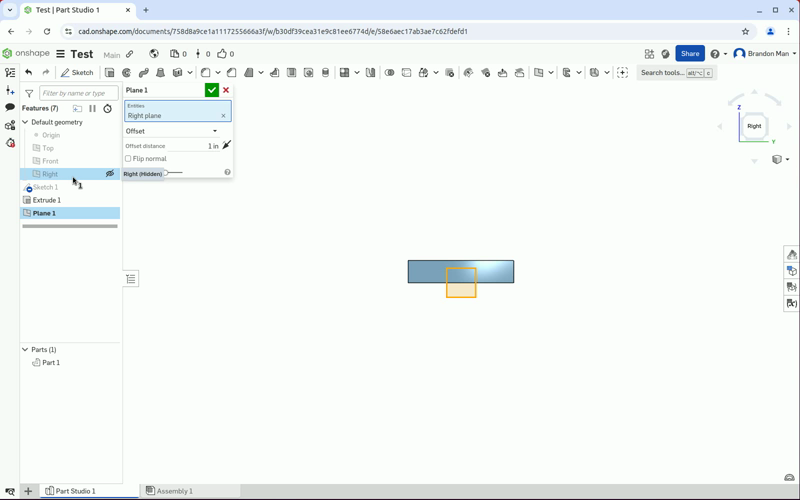
key(tab, 2)
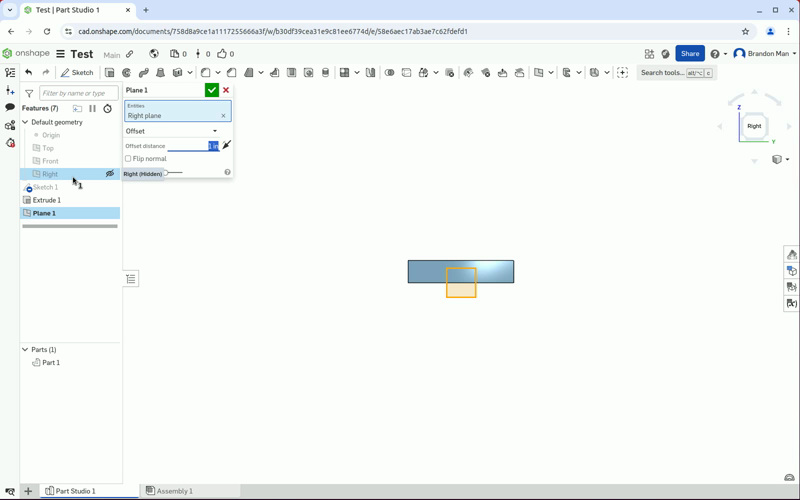
text(22.4)
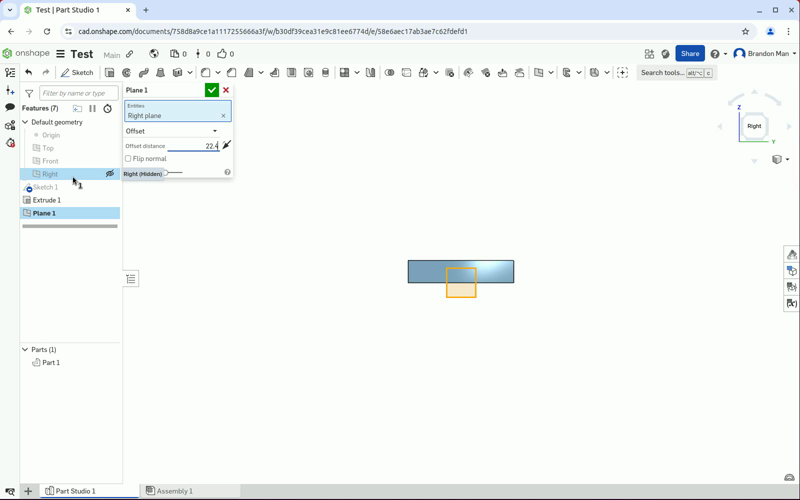
key(enter, 2)
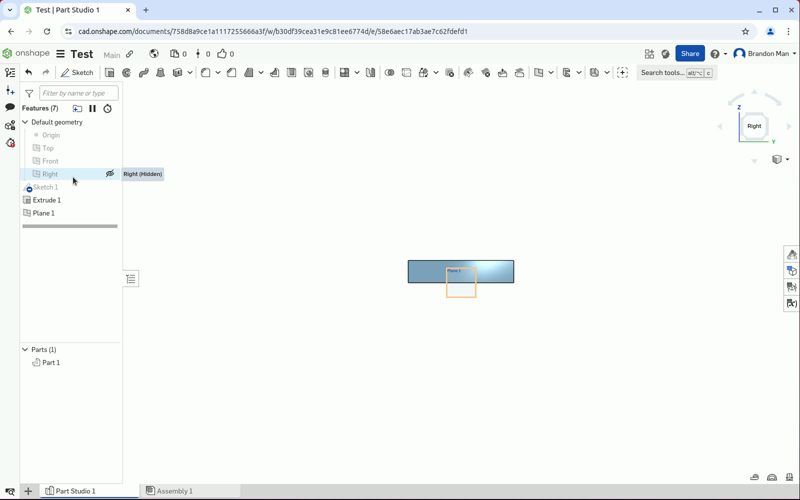
key(shift+s)
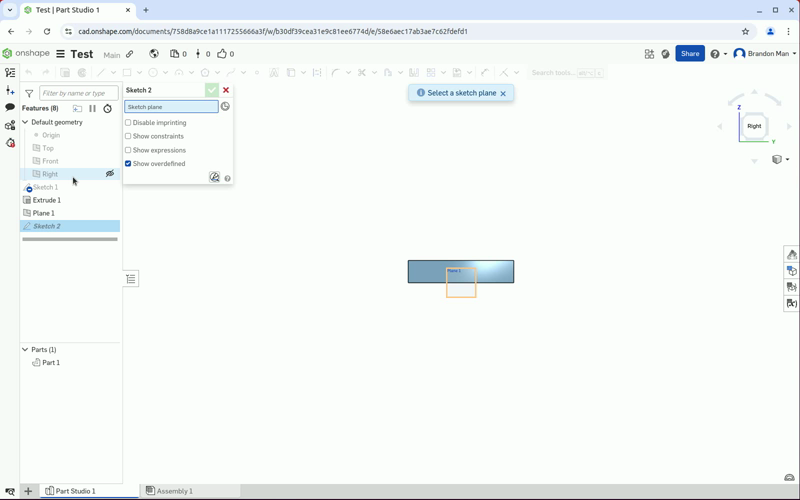
mouse_move(73, 215)
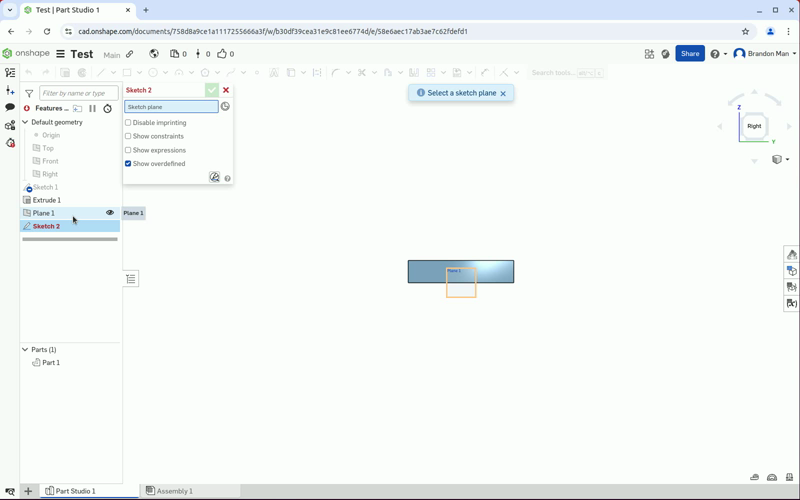
click(73, 215)
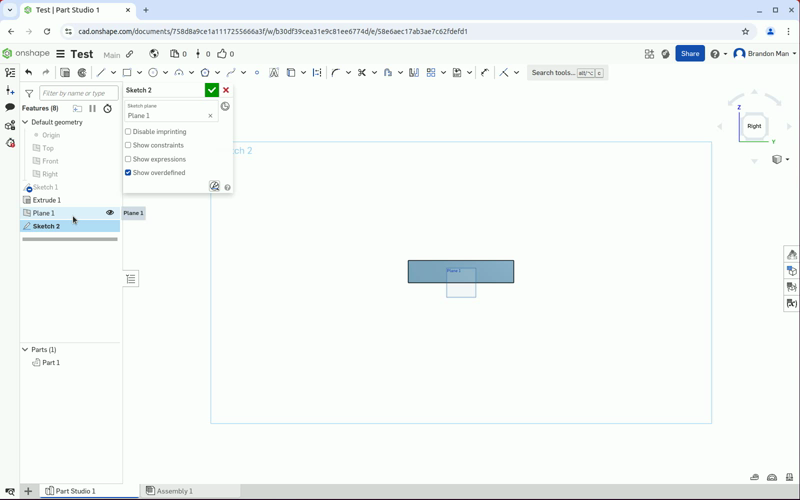
mouse_move(73, 352)
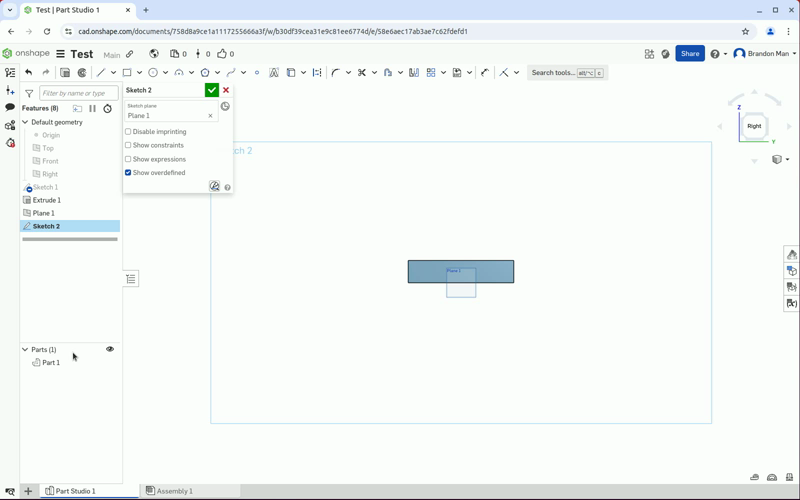
key(y)
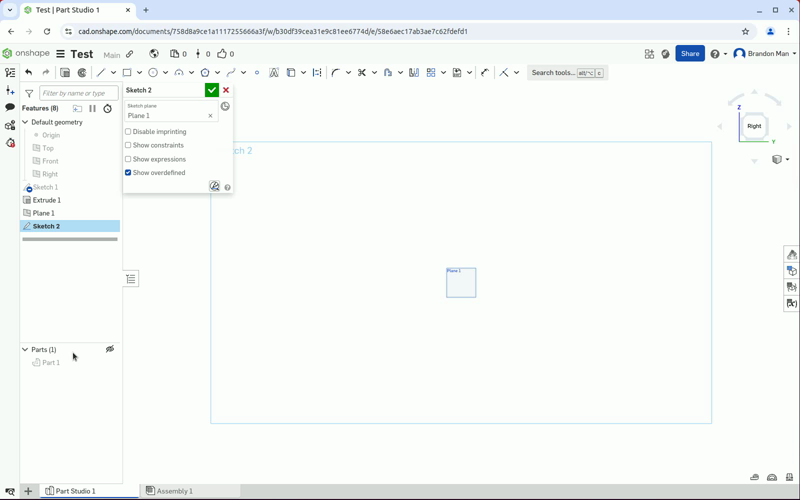
key(l)
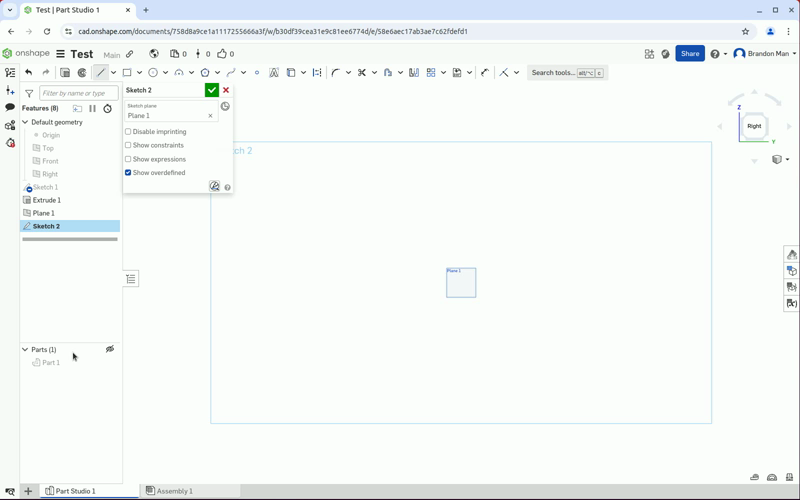
key_down(shift)
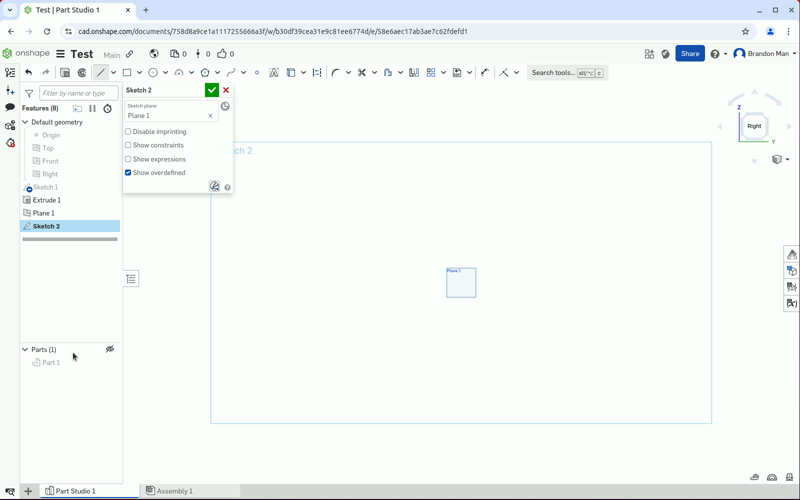
mouse_move(407, 282)
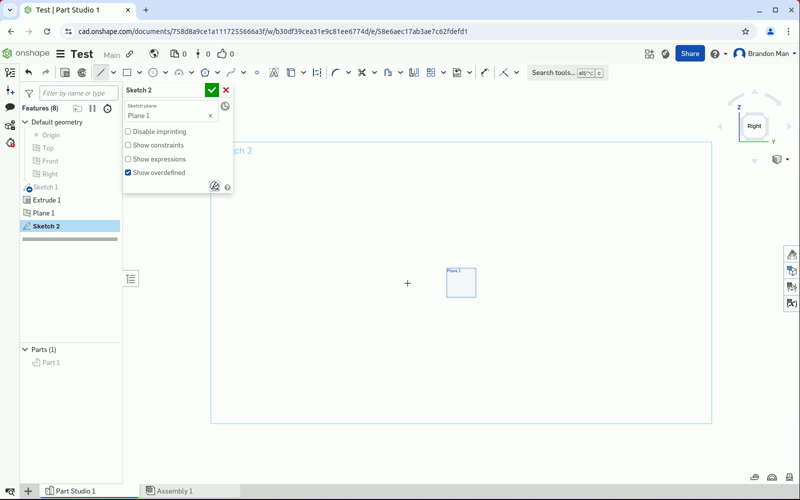
click(407, 282)
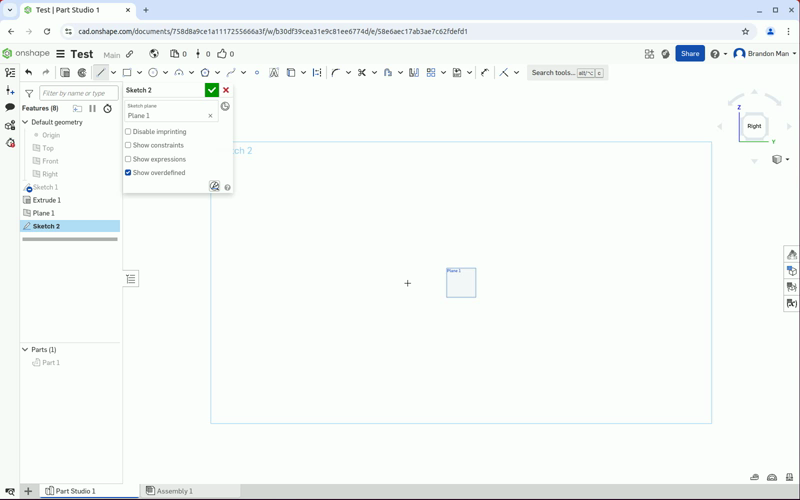
key_up(shift)
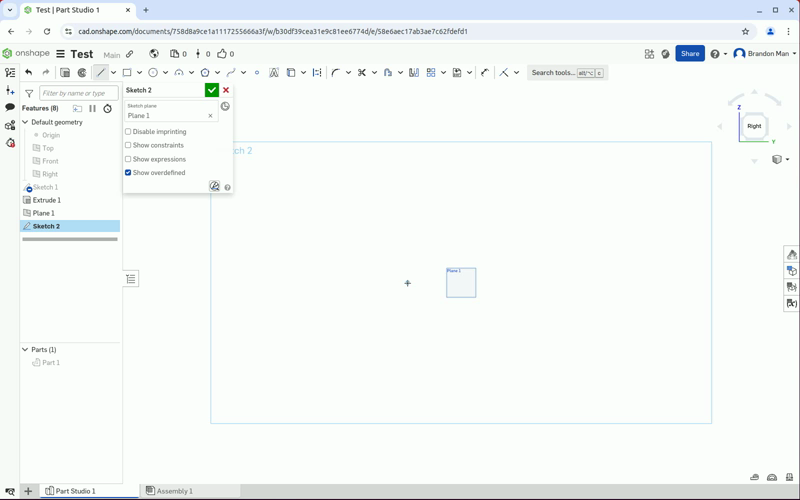
key_down(shift)
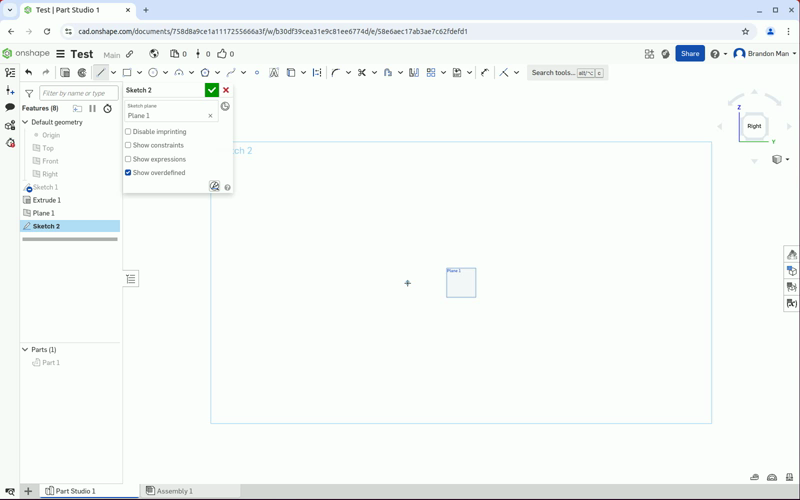
mouse_move(513, 282)
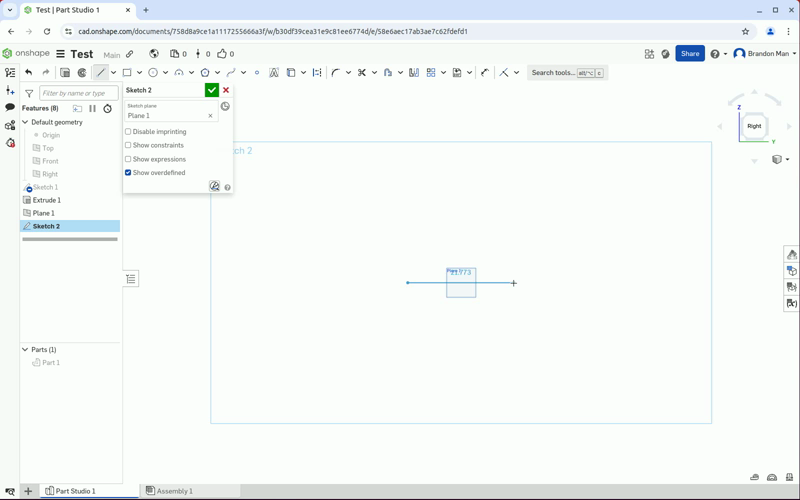
click(513, 282)
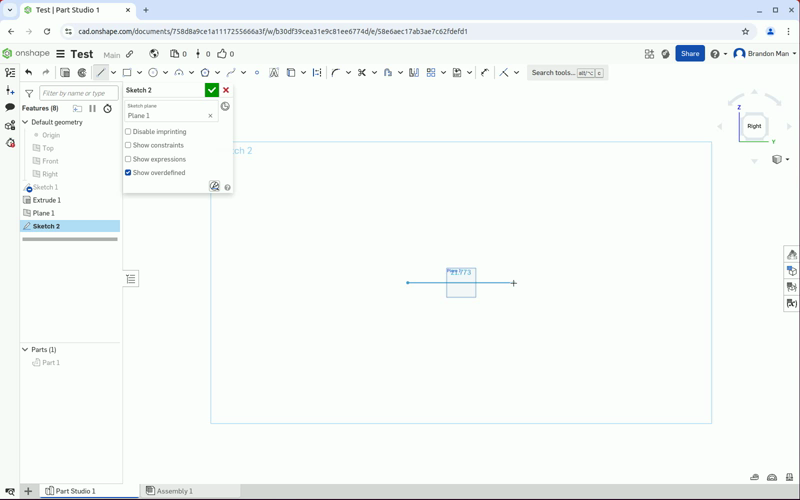
key_up(shift)
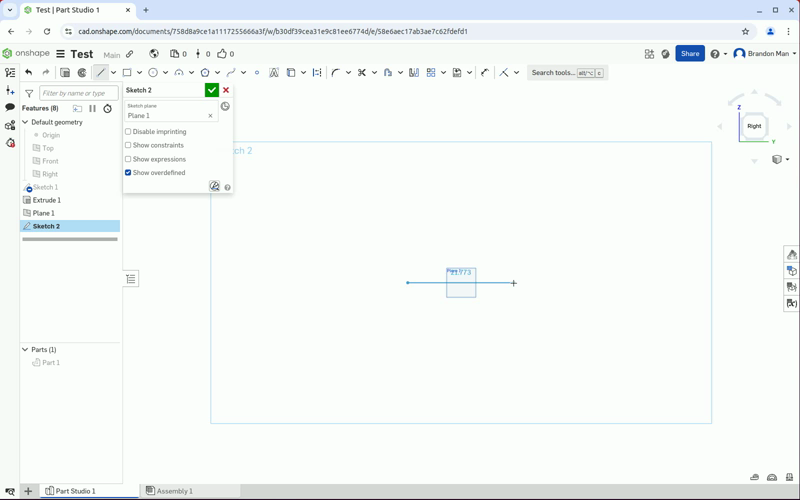
key_down(shift)
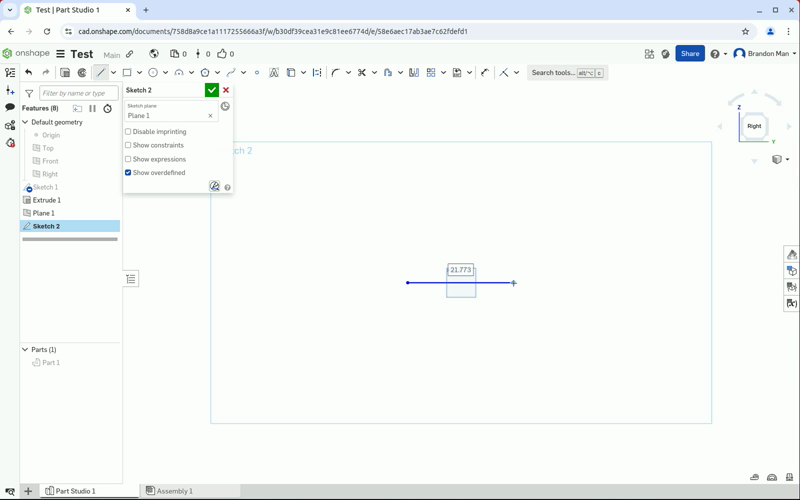
mouse_move(543, 282)
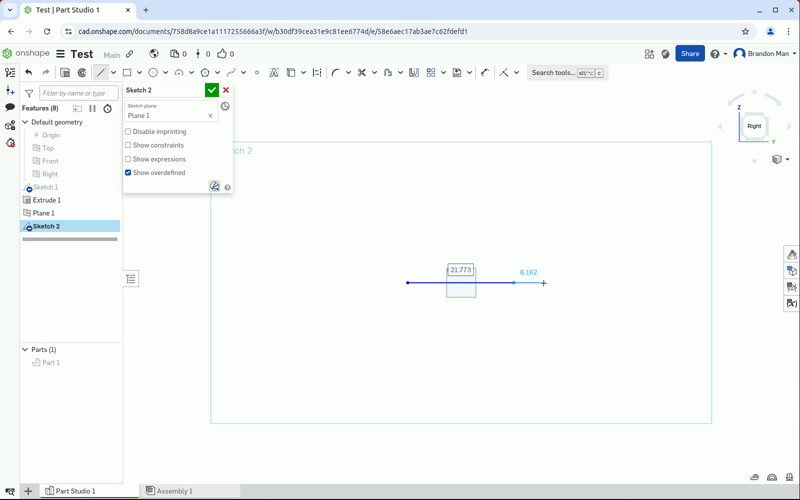
mouse_move(513, 260)
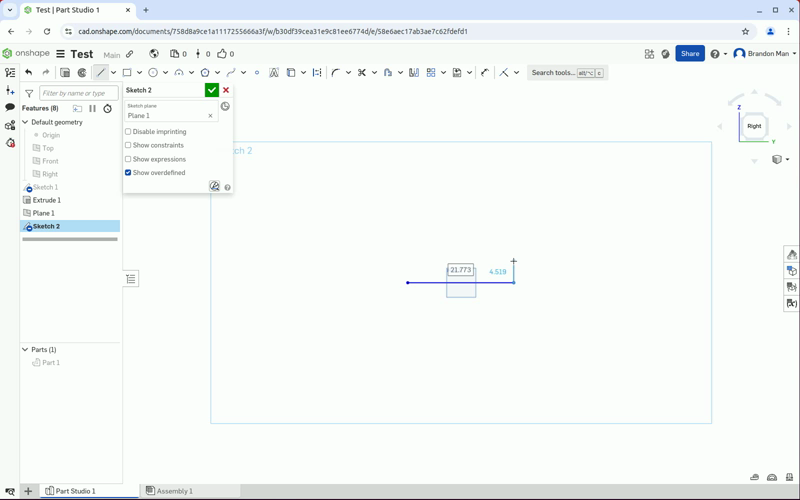
click(513, 260)
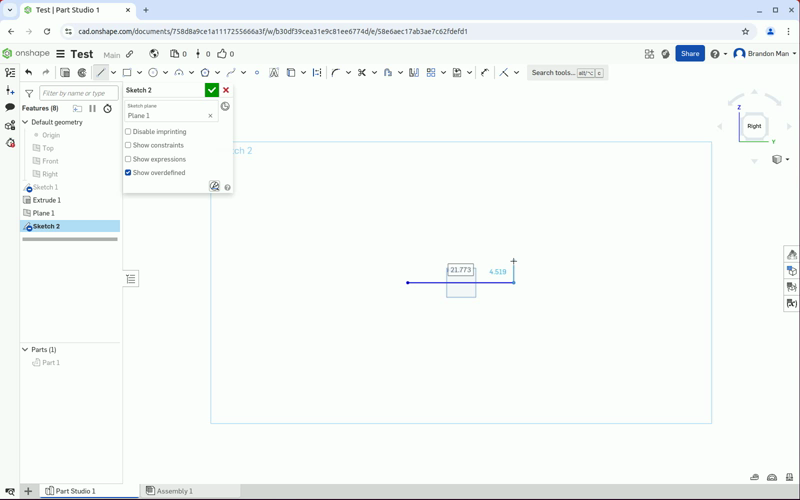
key_up(shift)
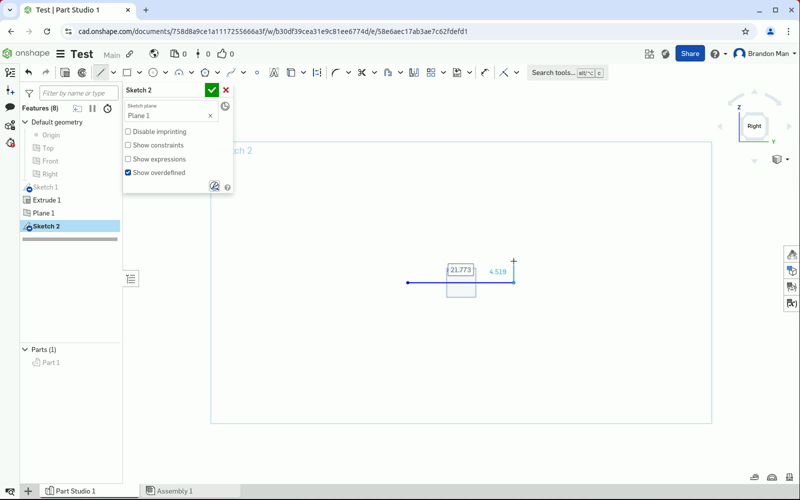
key_down(shift)
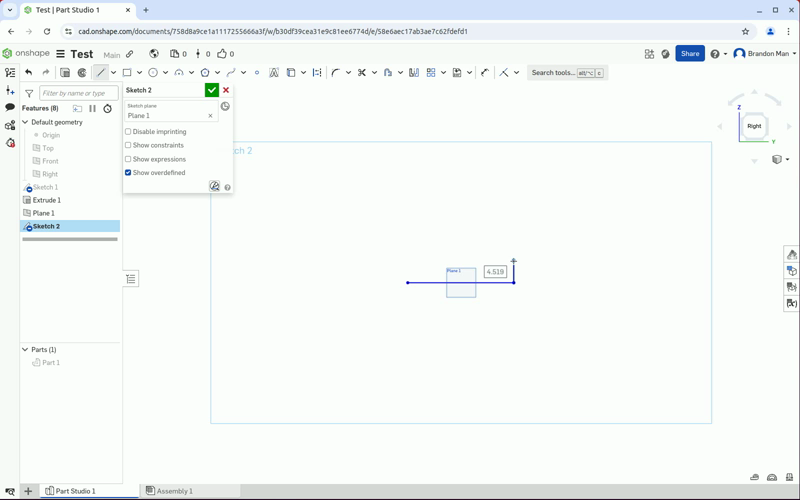
mouse_move(407, 260)
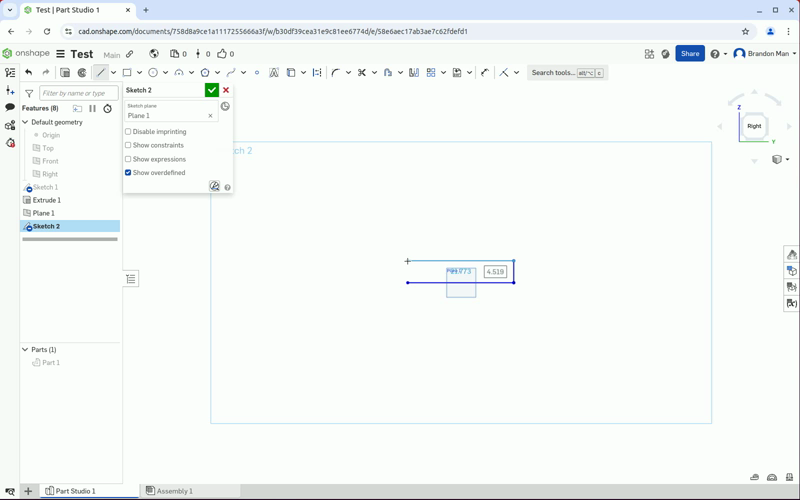
click(407, 260)
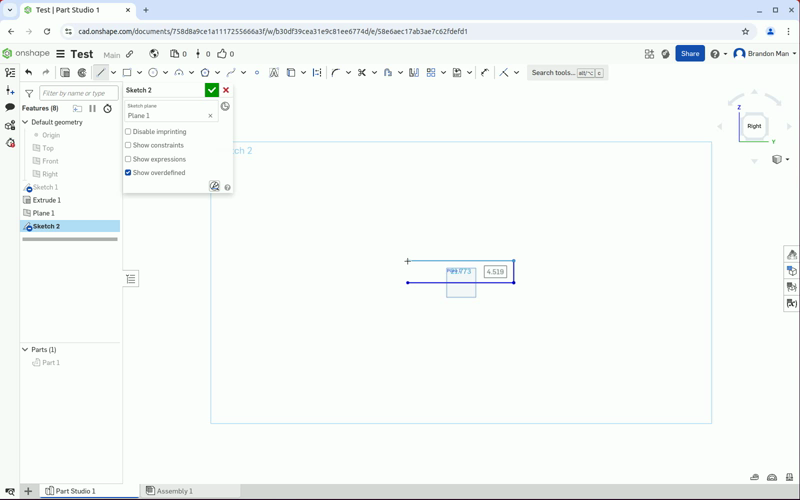
key_up(shift)
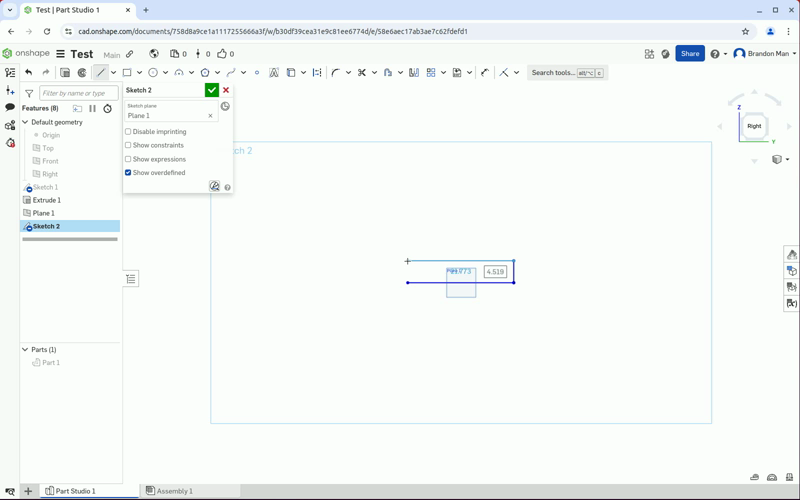
mouse_move(437, 260)
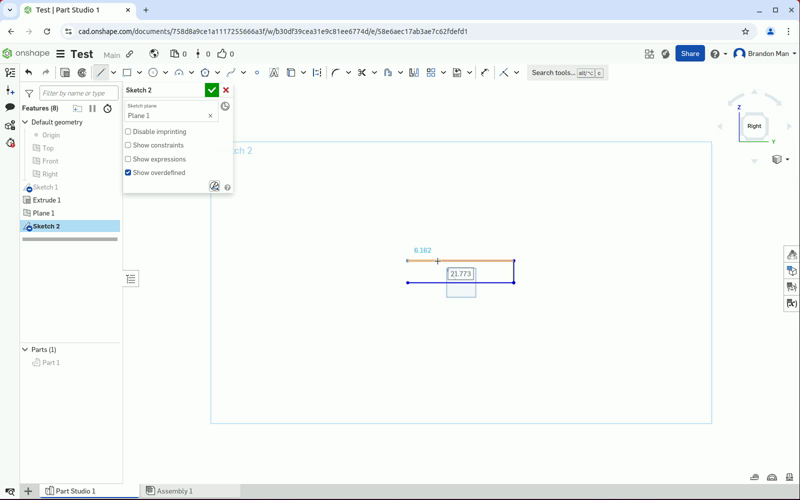
key_down(shift)
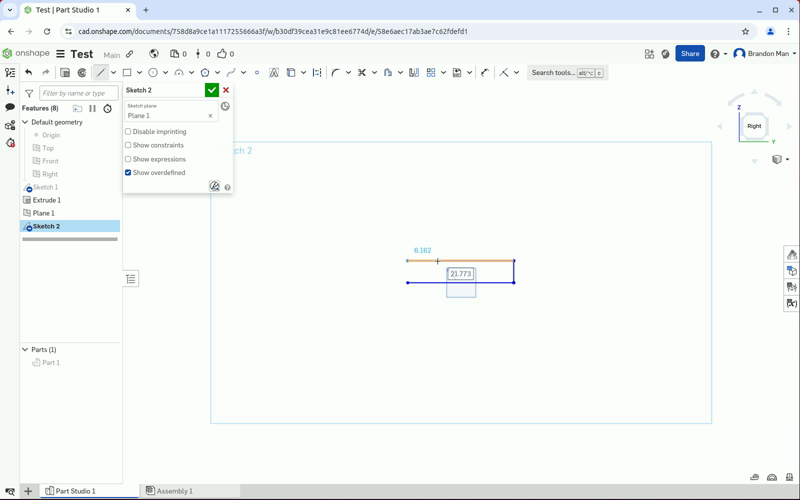
mouse_move(407, 282)
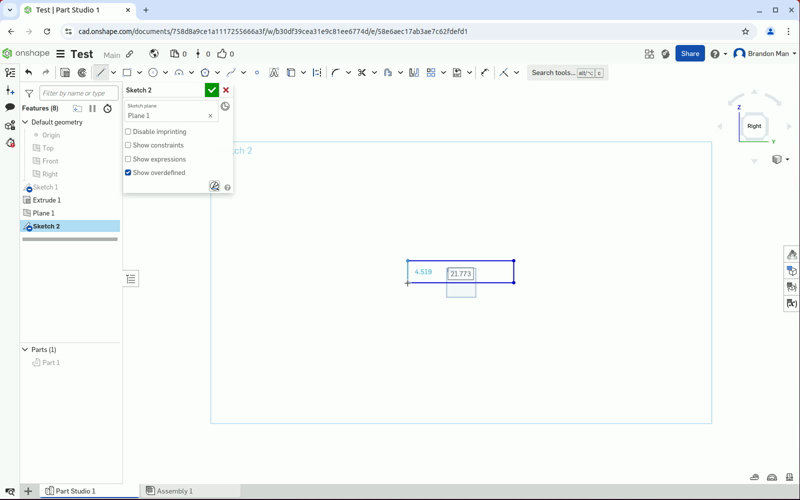
key_up(shift)
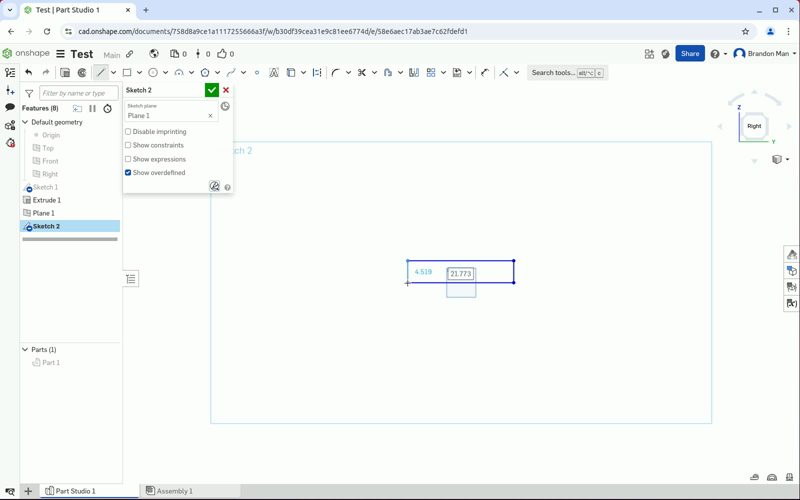
click(407, 282)
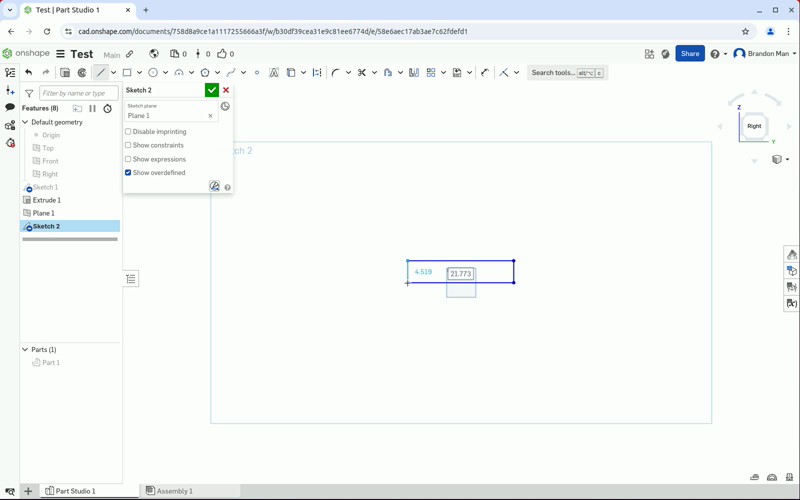
key(esc)
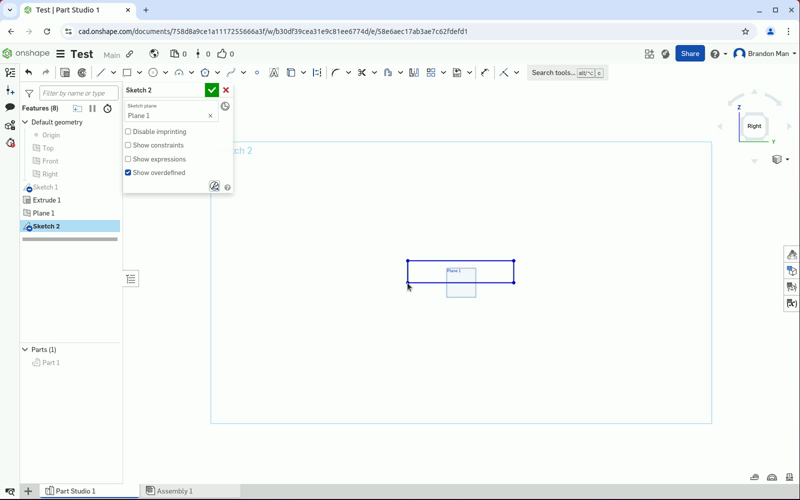
mouse_move(485, 269)
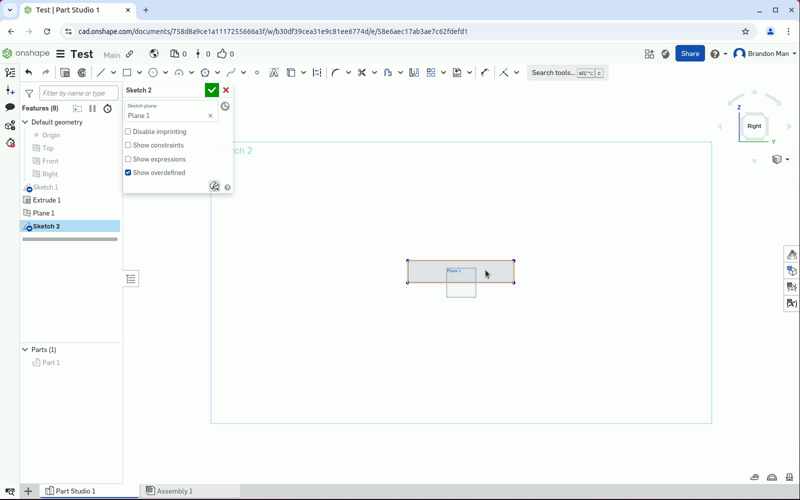
click(485, 269)
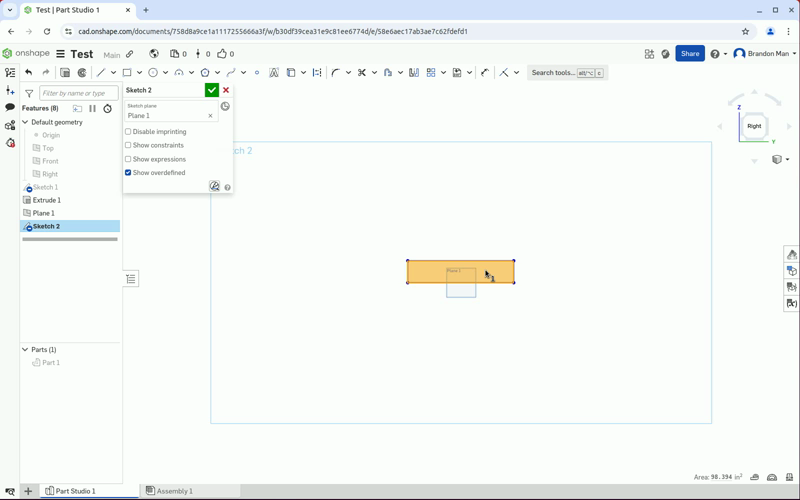
mouse_move(73, 352)
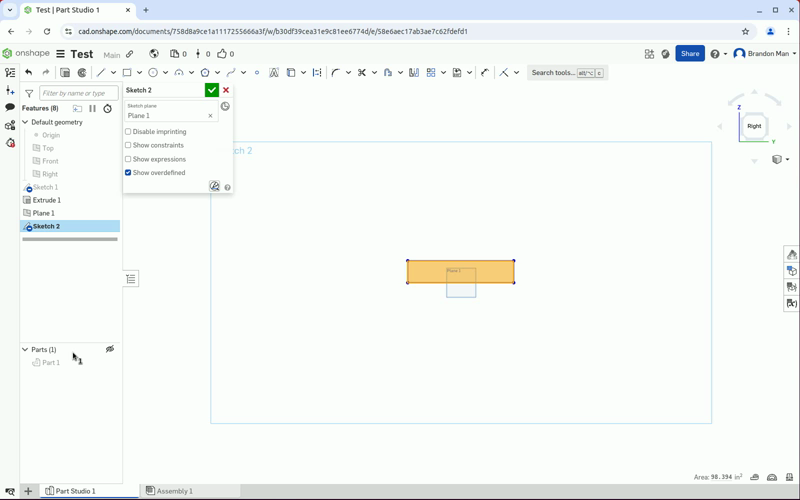
key(shift+y)
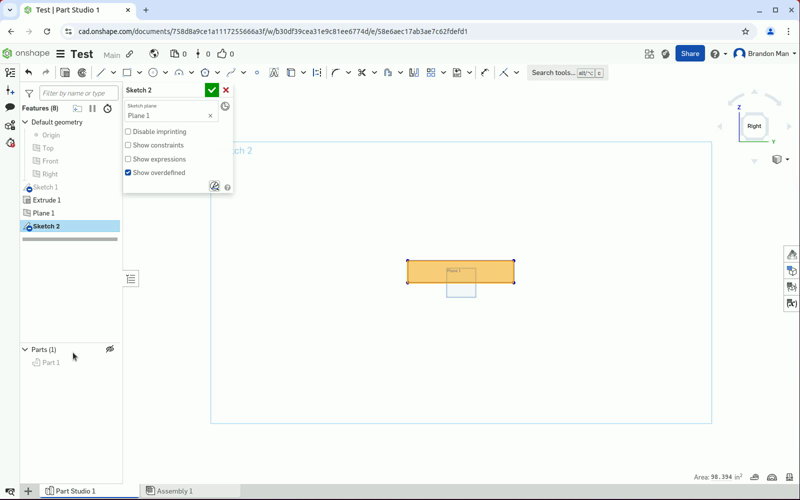
key(shift+e)
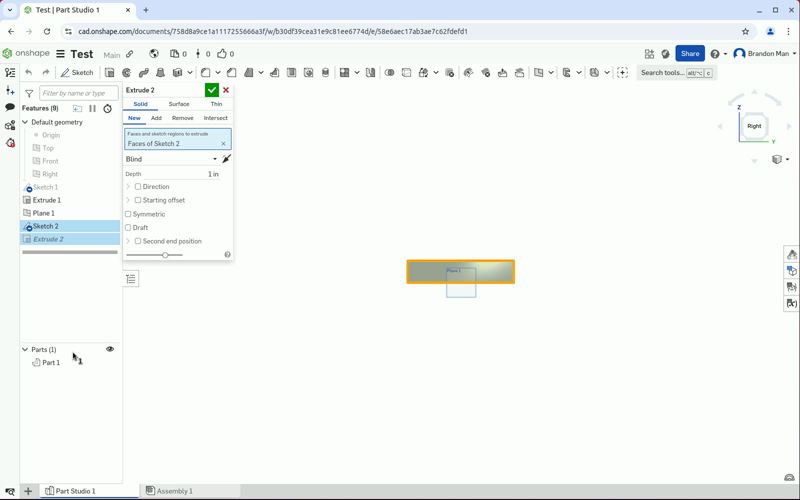
mouse_move(143, 106)
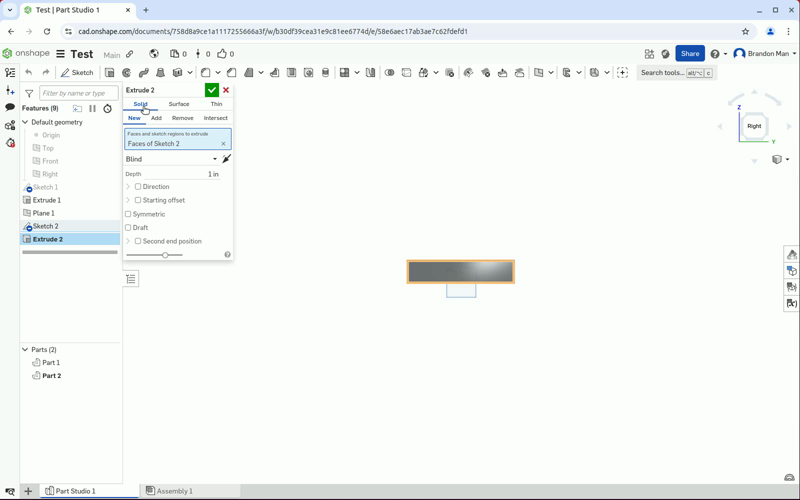
click(143, 106)
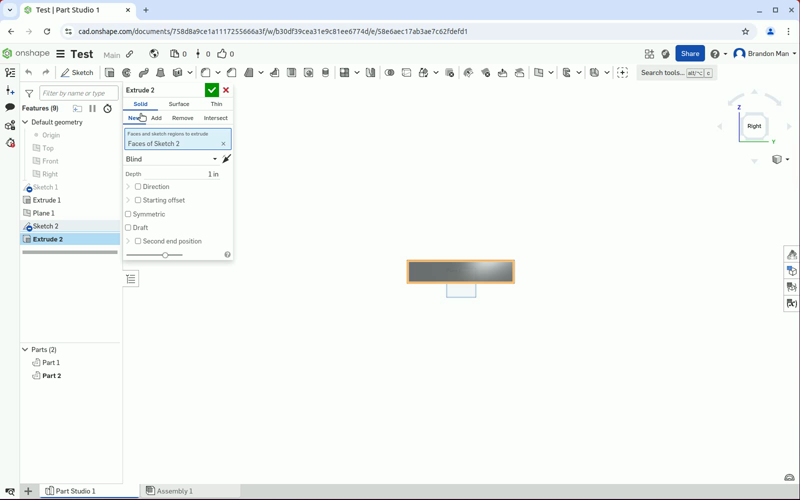
mouse_move(137, 120)
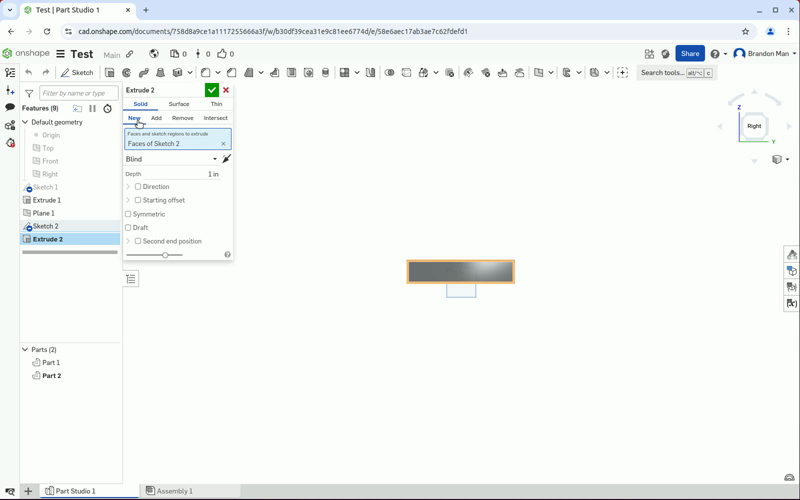
click(137, 120)
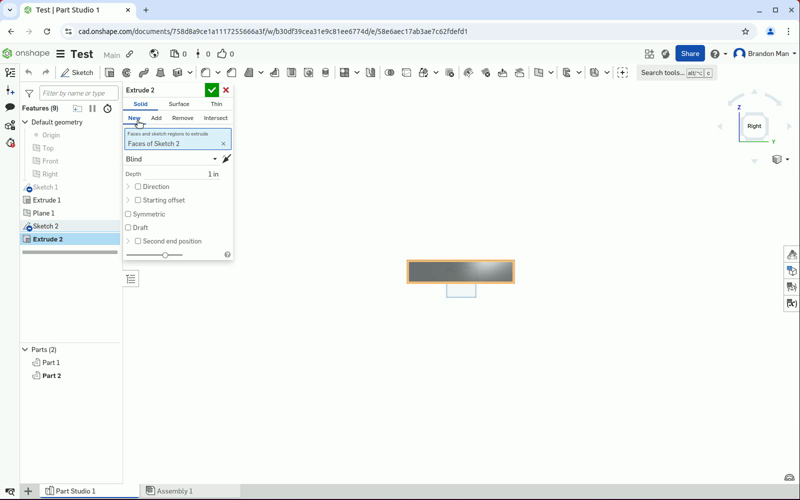
key(tab, 4)
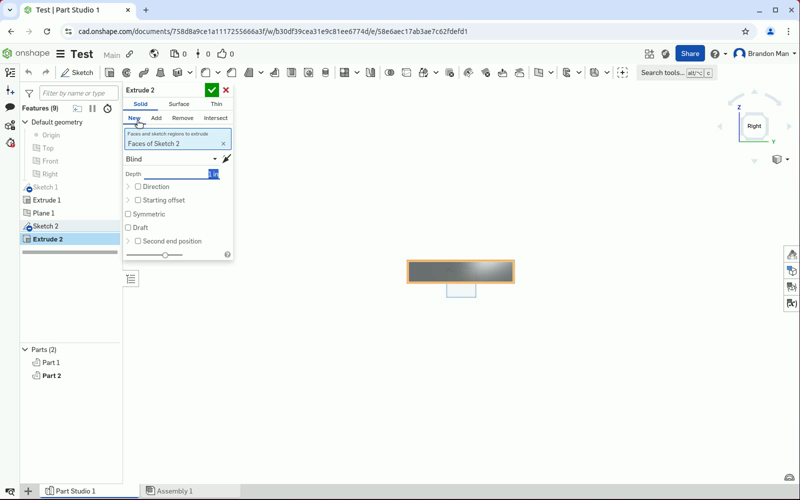
text(0.722)
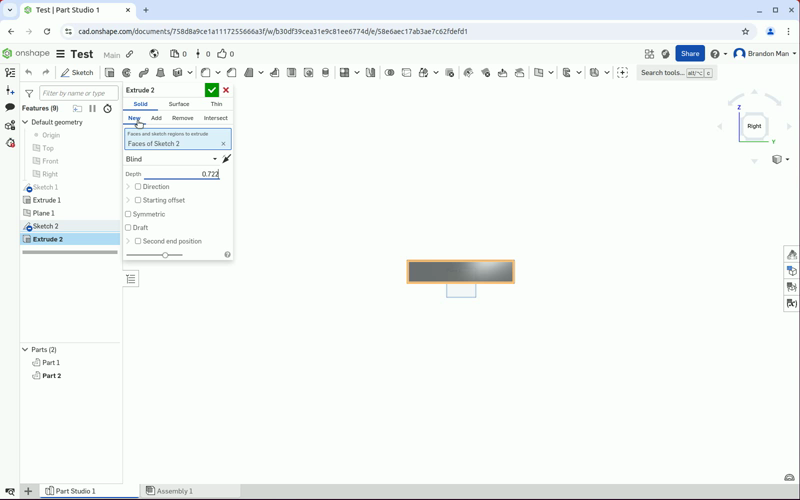
key(enter)
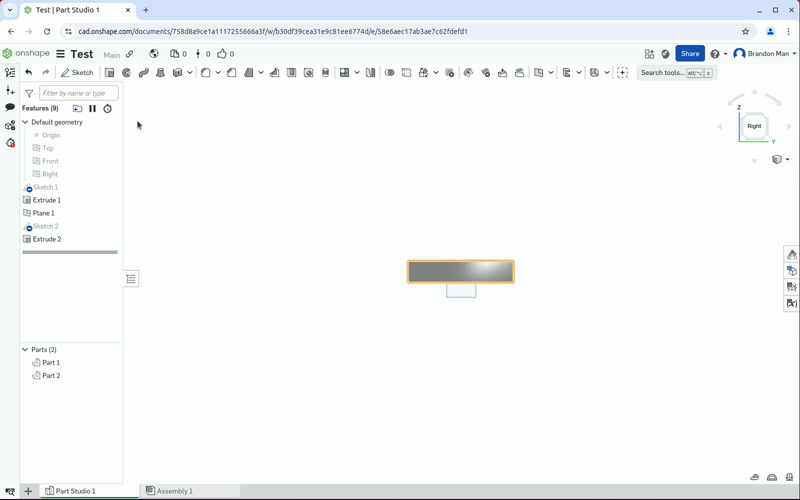
key(shift+h)
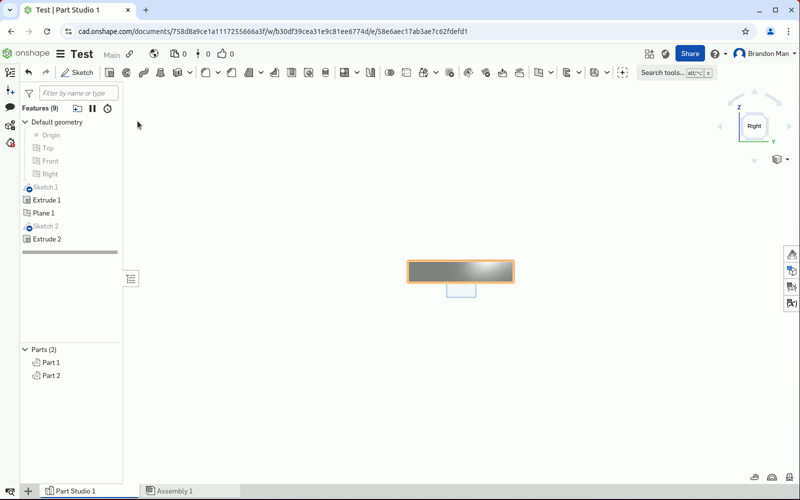
key(shift+h)
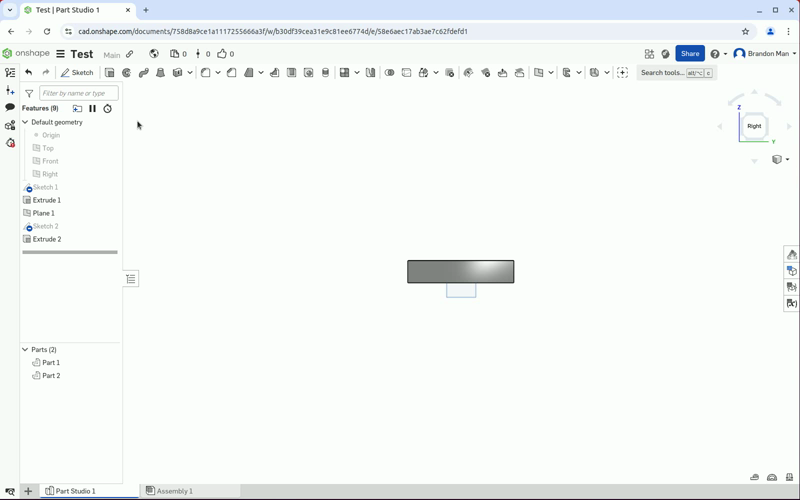
mouse_move(73, 189)
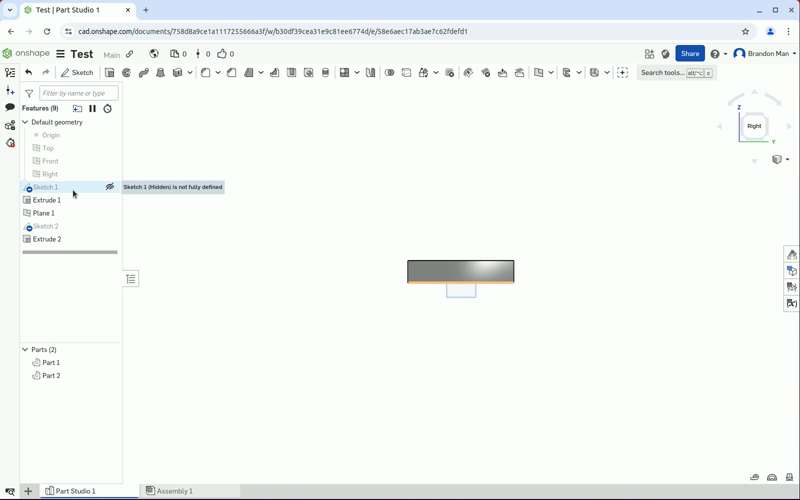
click(73, 189)
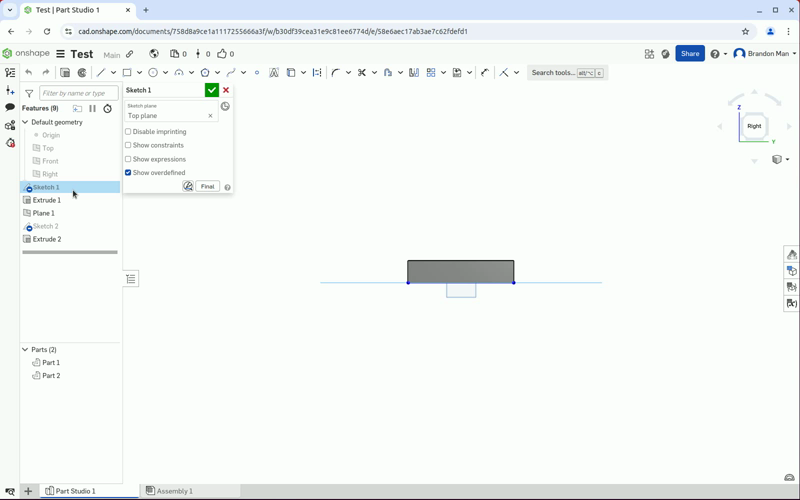
mouse_move(229, 92)
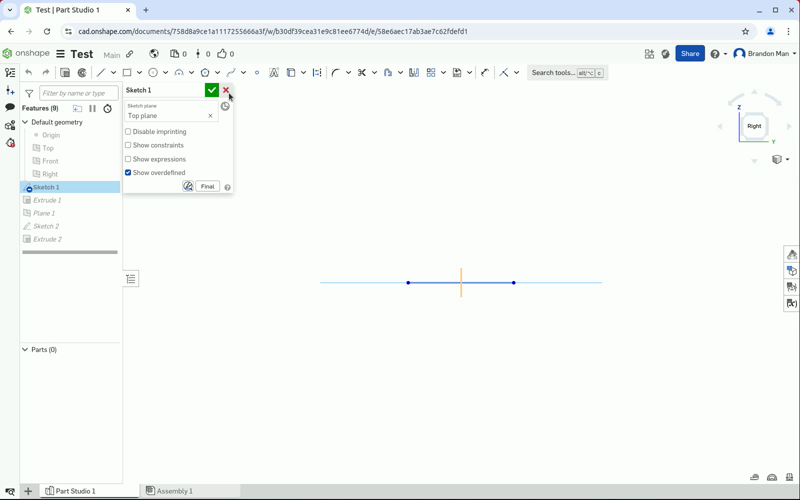
click(229, 92)
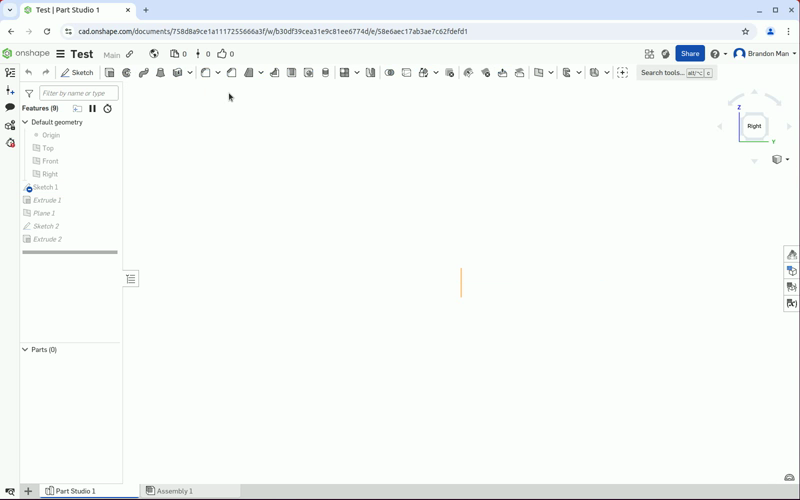
key(shift+s)
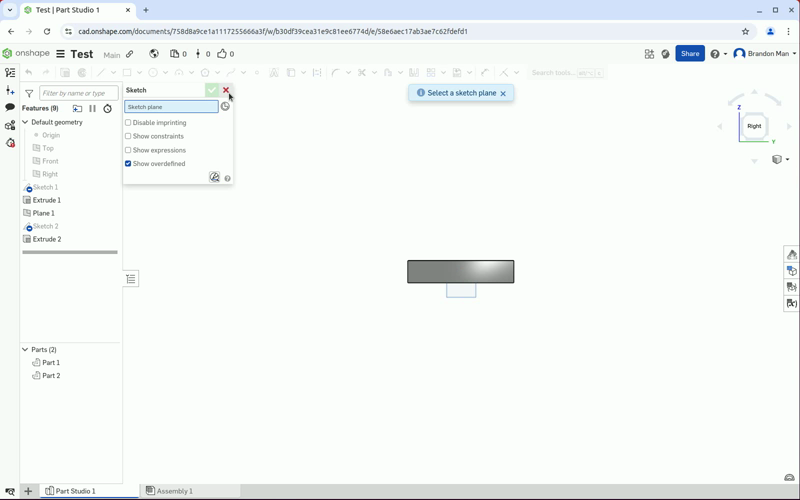
mouse_move(73, 215)
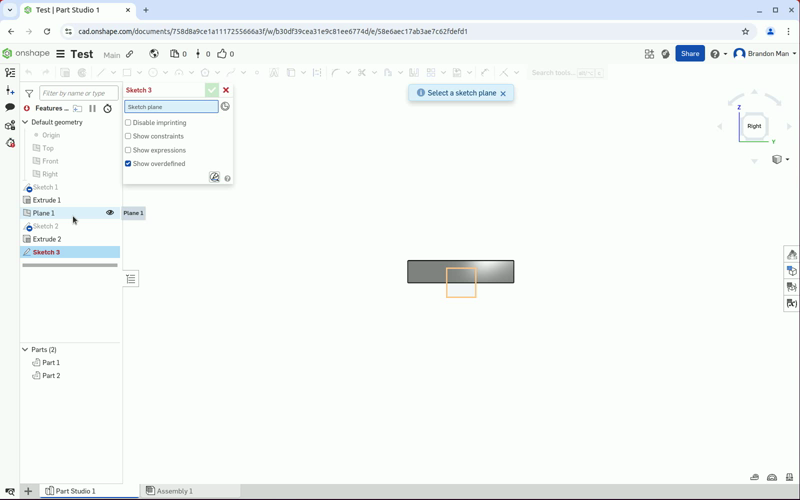
click(73, 215)
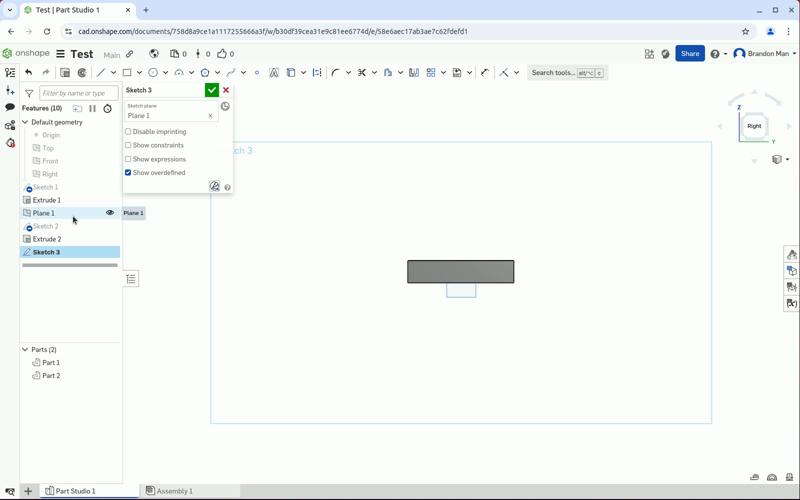
mouse_move(73, 352)
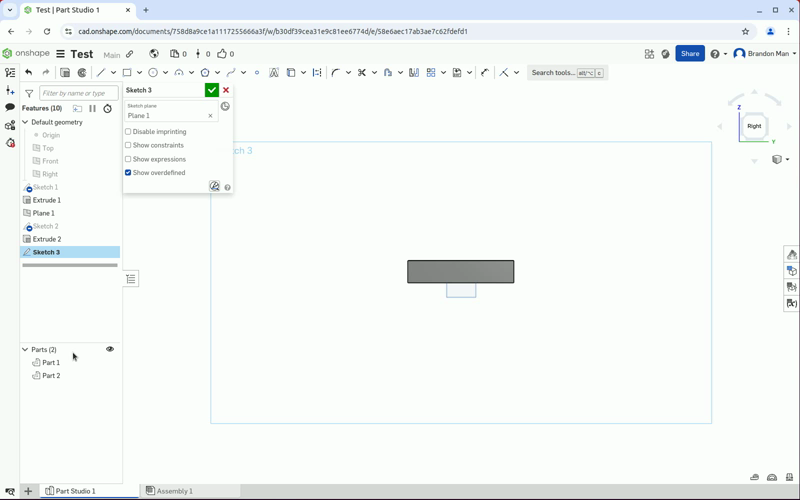
key(y)
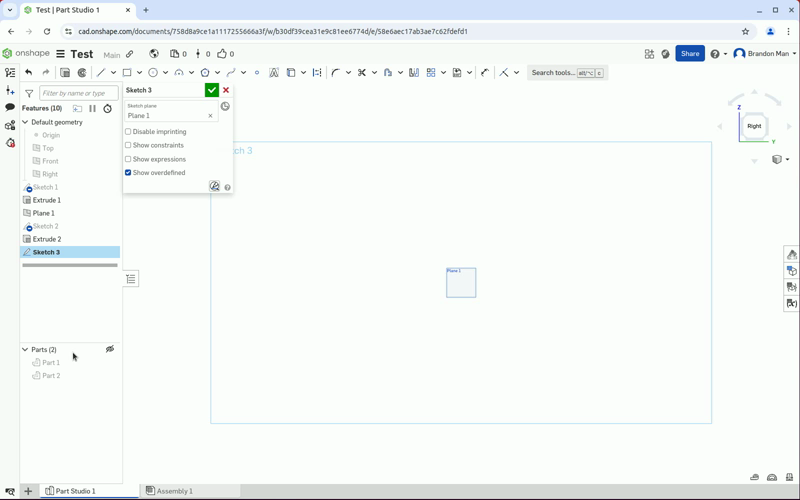
key(l)
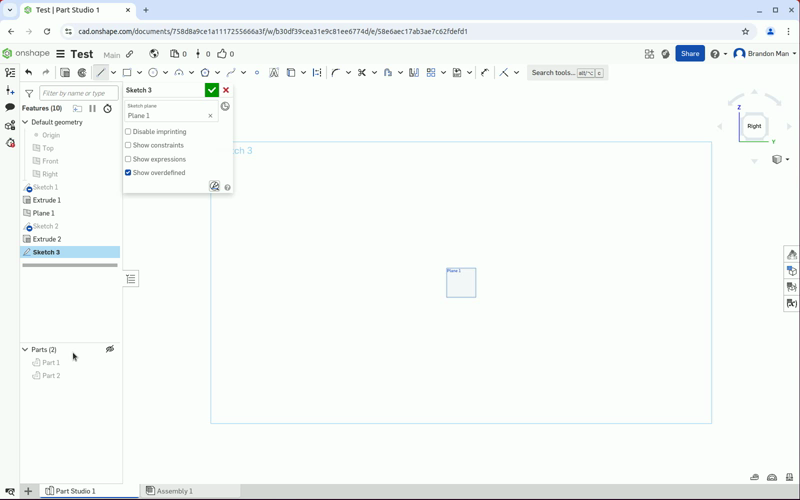
key_down(shift)
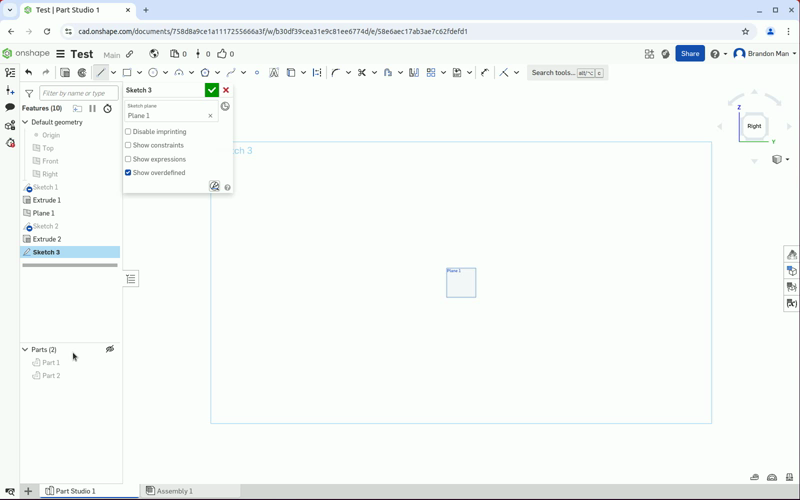
mouse_move(407, 260)
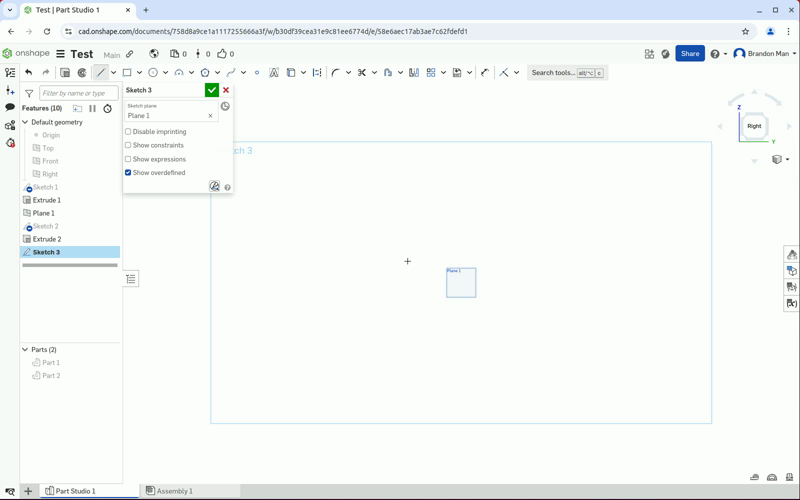
click(407, 260)
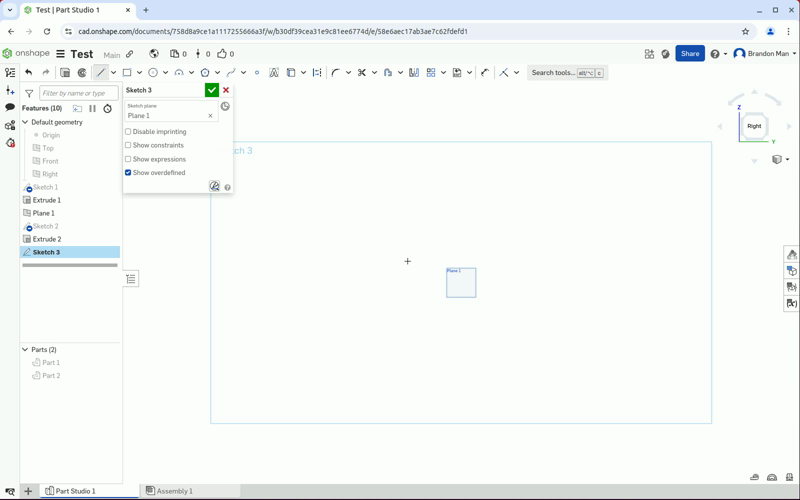
key_up(shift)
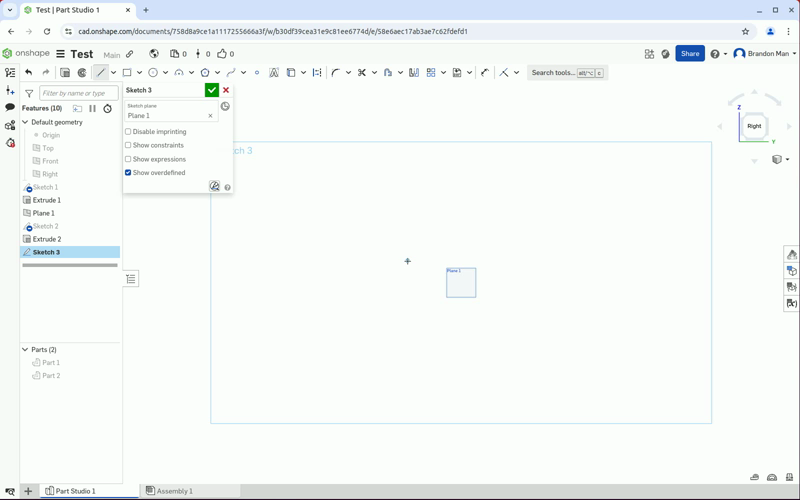
key_down(shift)
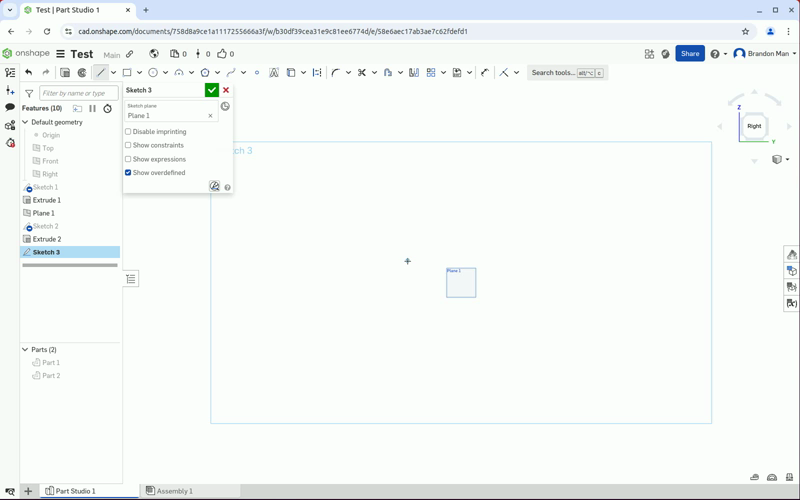
mouse_move(513, 260)
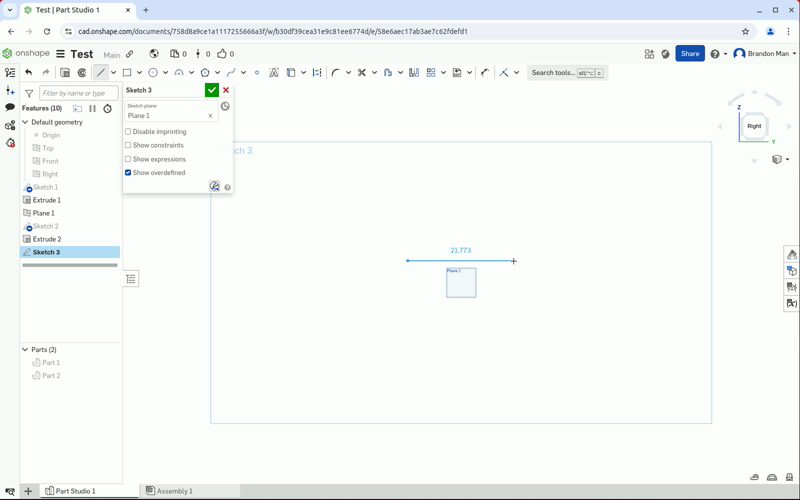
click(513, 260)
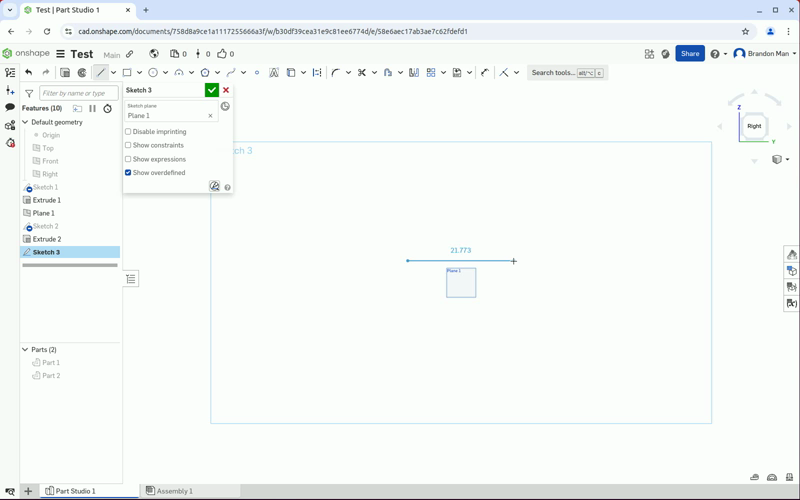
key_up(shift)
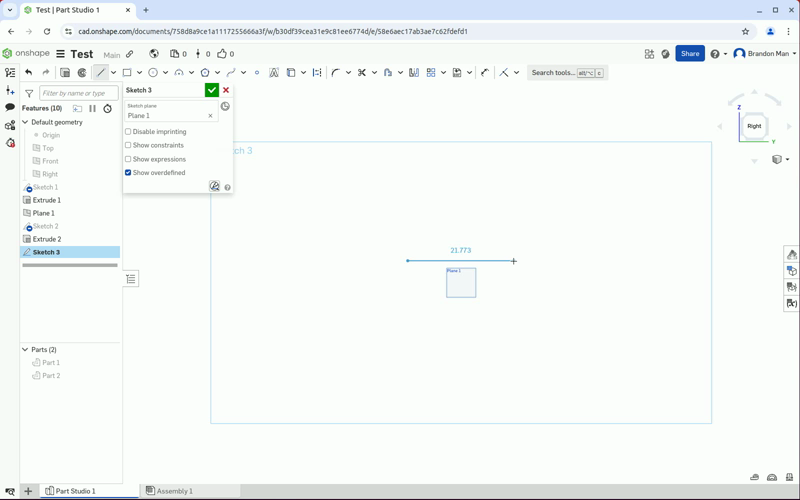
key_down(shift)
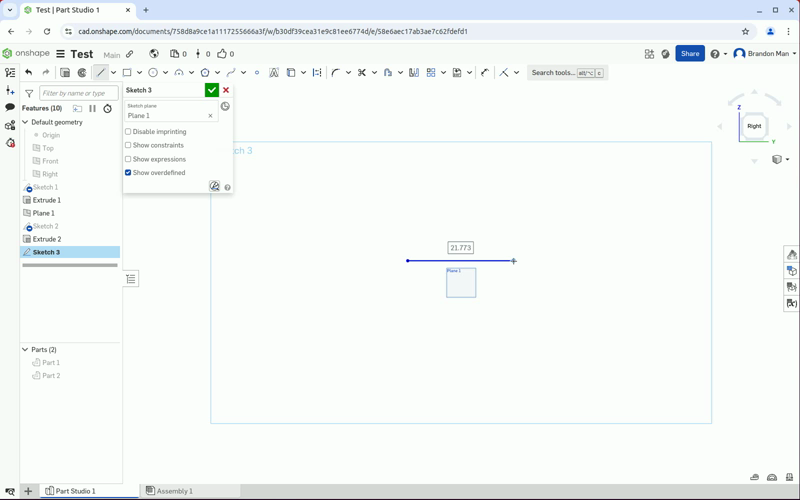
mouse_move(543, 260)
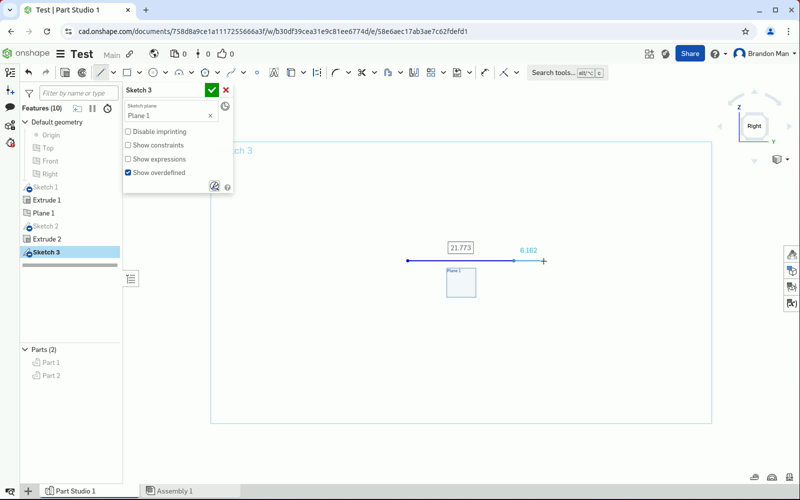
mouse_move(513, 257)
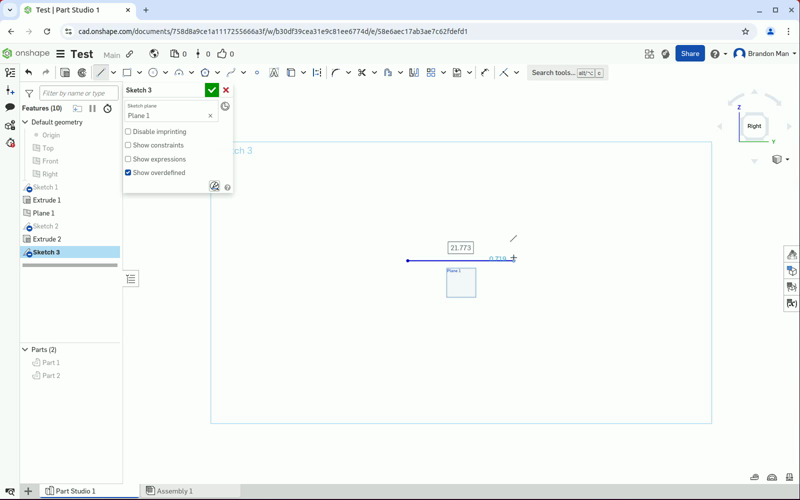
scroll(6)
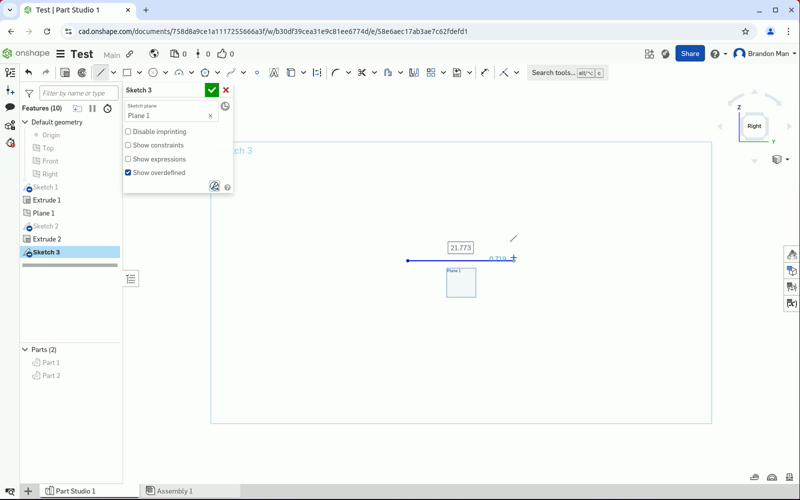
scroll(6)
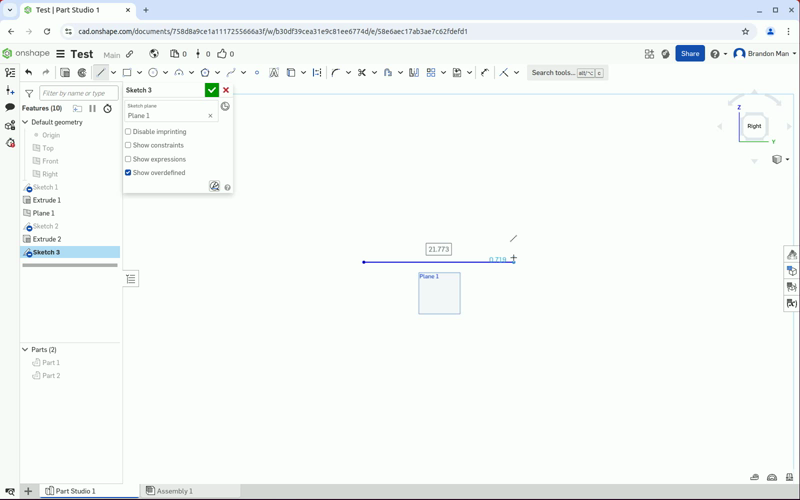
scroll(6)
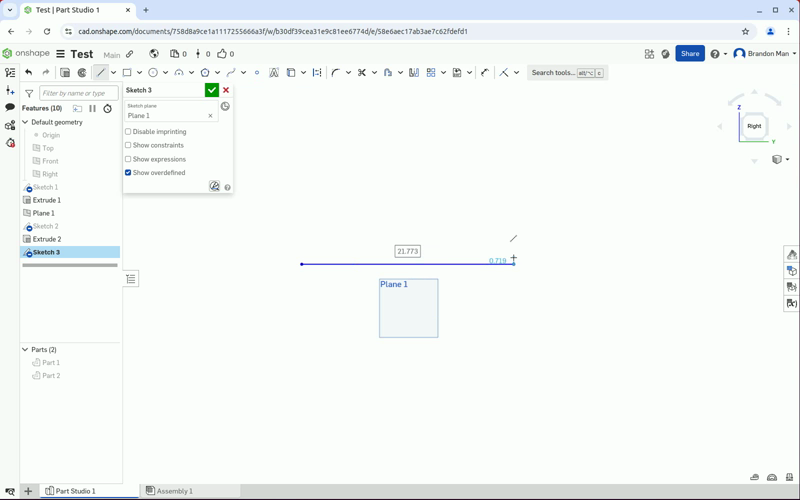
scroll(6)
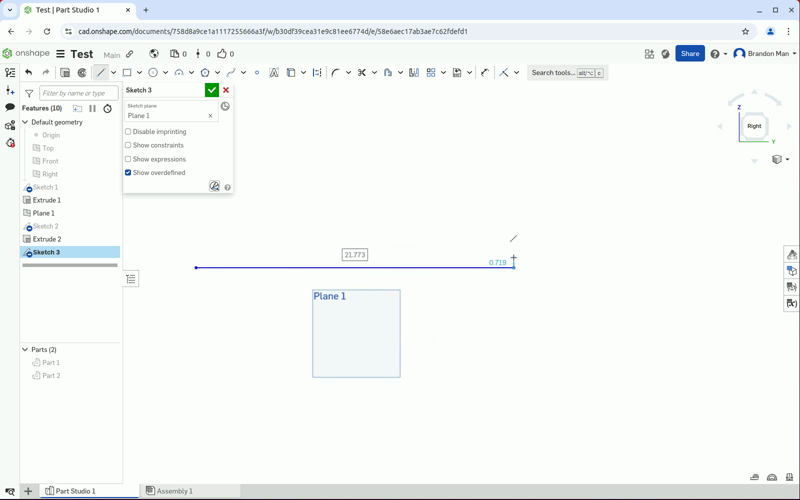
scroll(6)
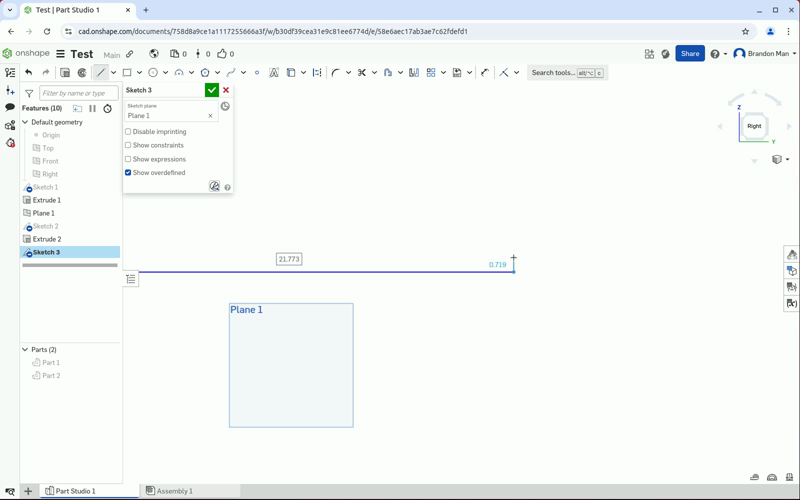
scroll(6)
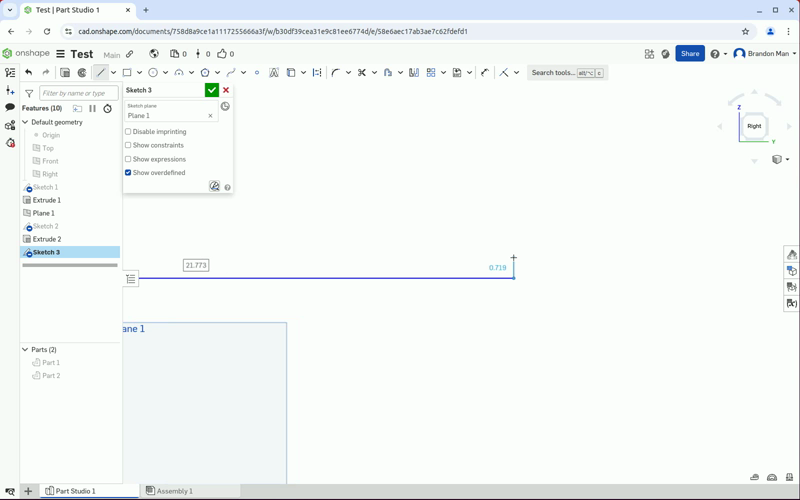
scroll(6)
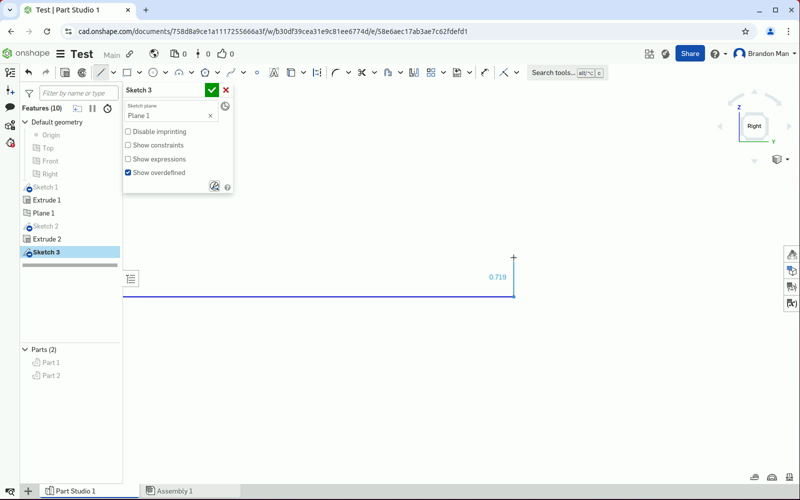
click(513, 257)
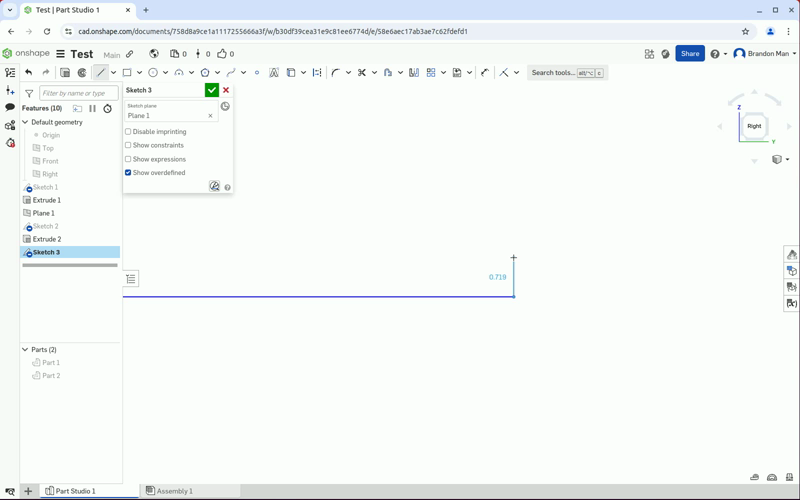
scroll(-6)
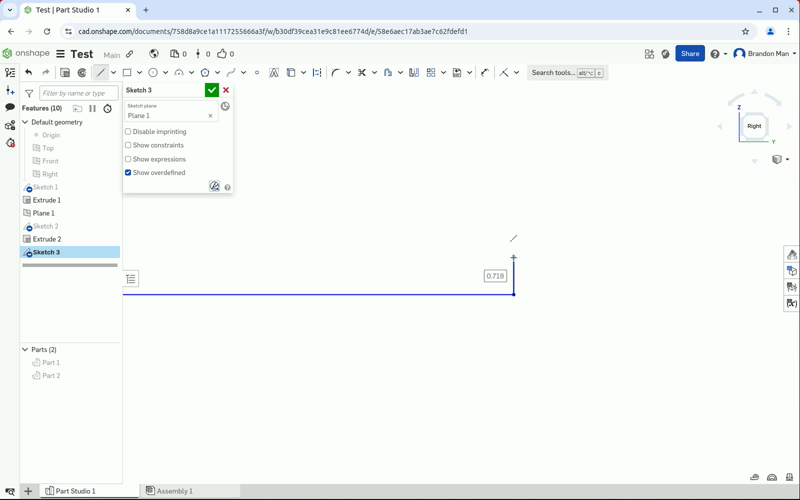
scroll(-6)
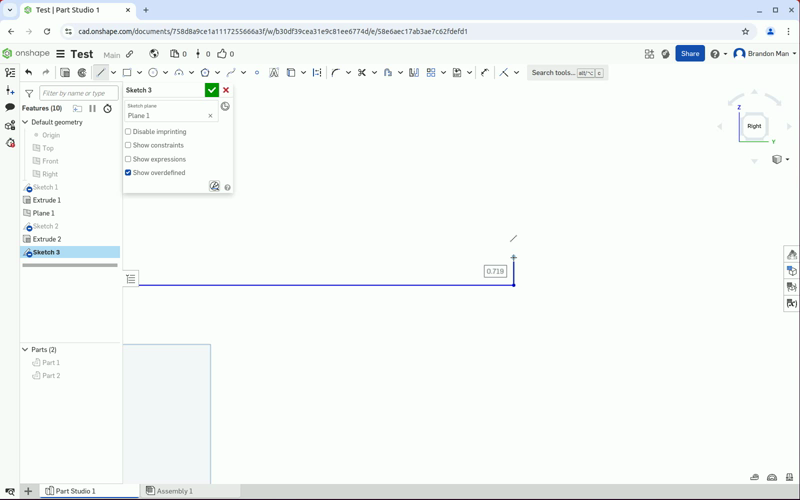
scroll(-6)
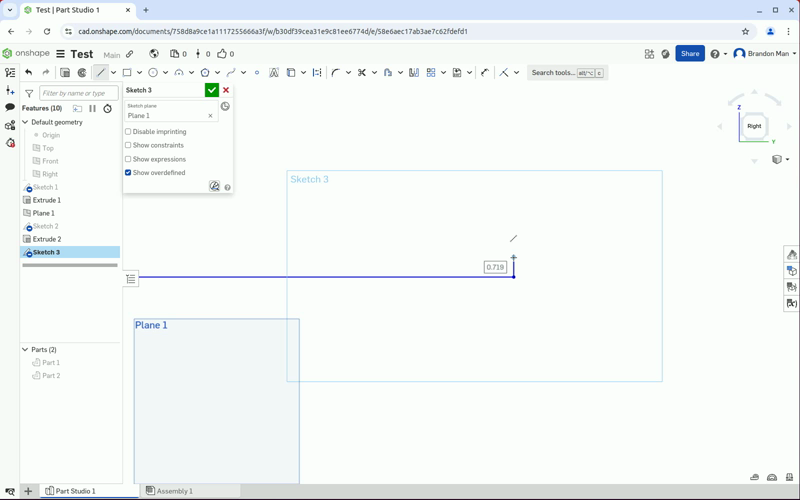
scroll(-6)
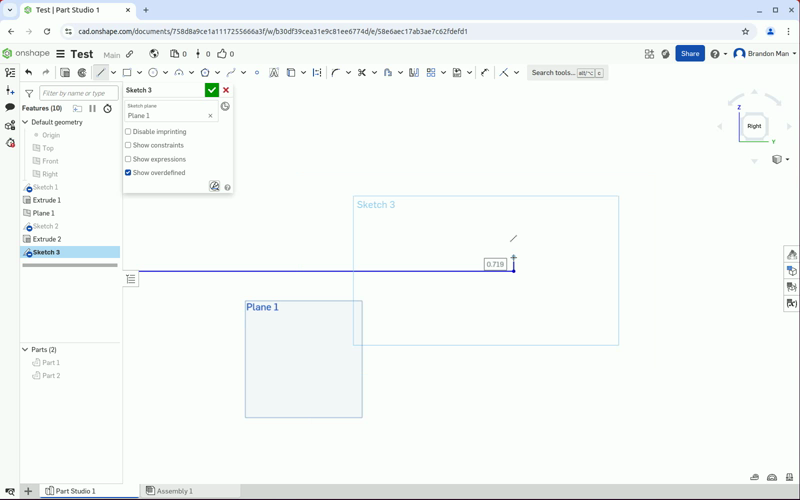
scroll(-6)
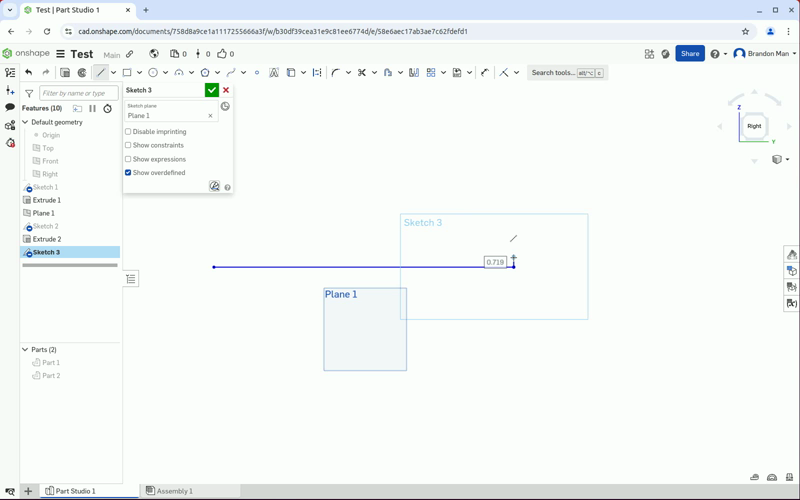
scroll(-6)
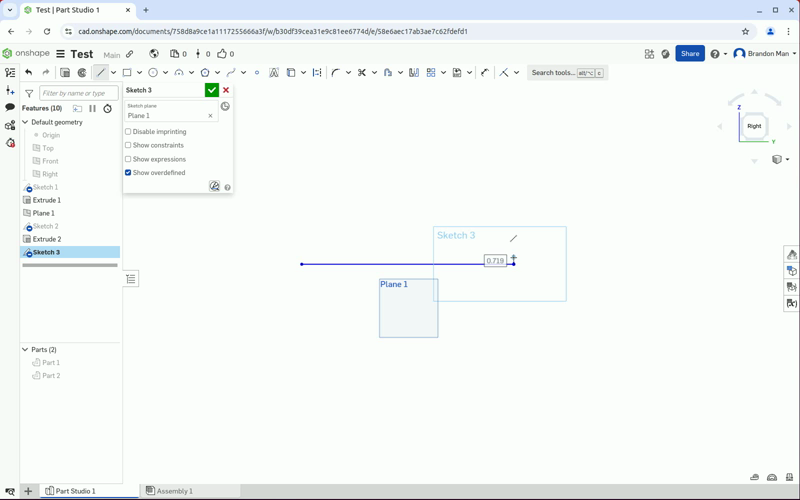
scroll(-6)
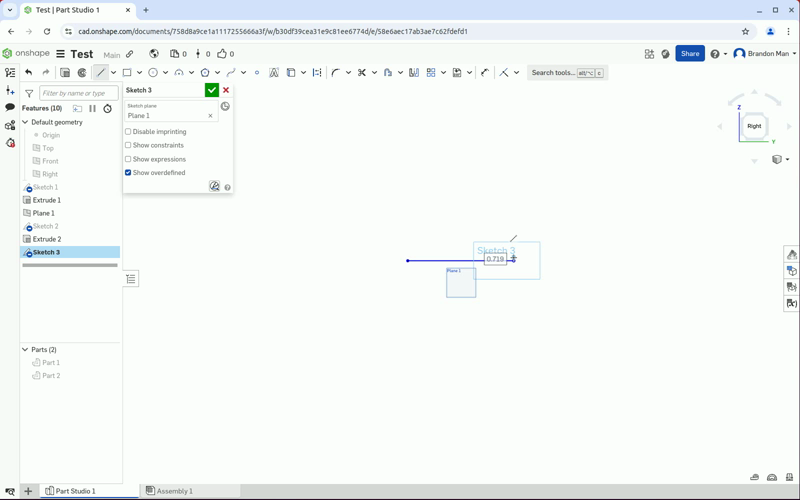
key_up(shift)
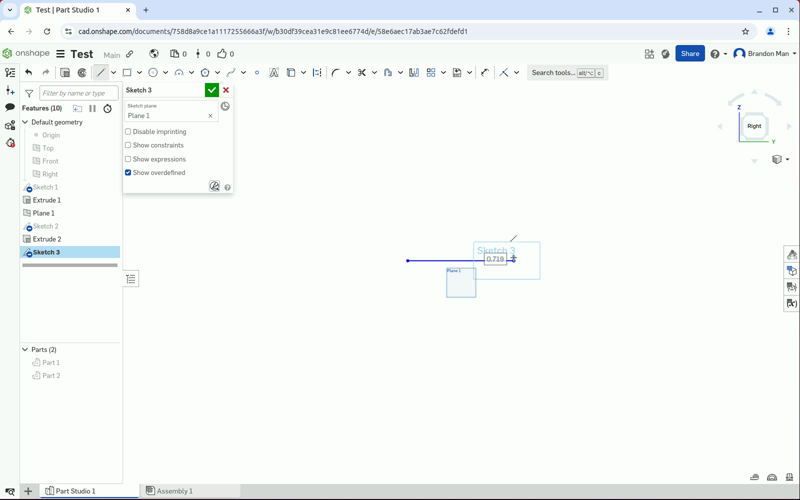
key_down(shift)
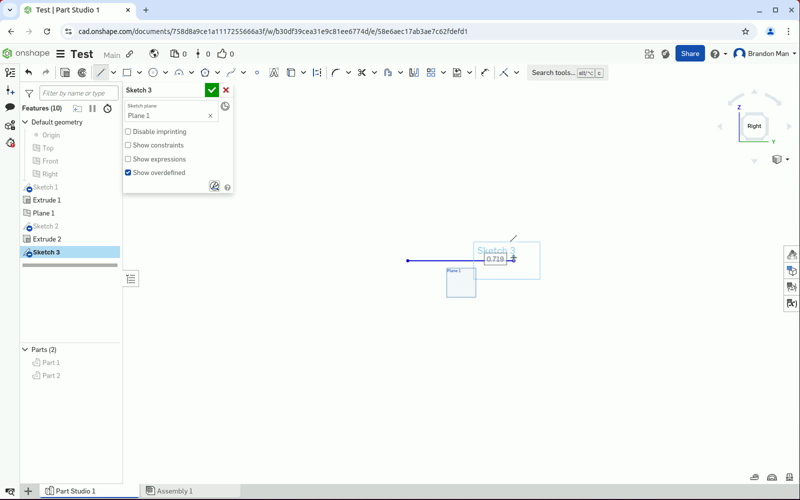
mouse_move(407, 257)
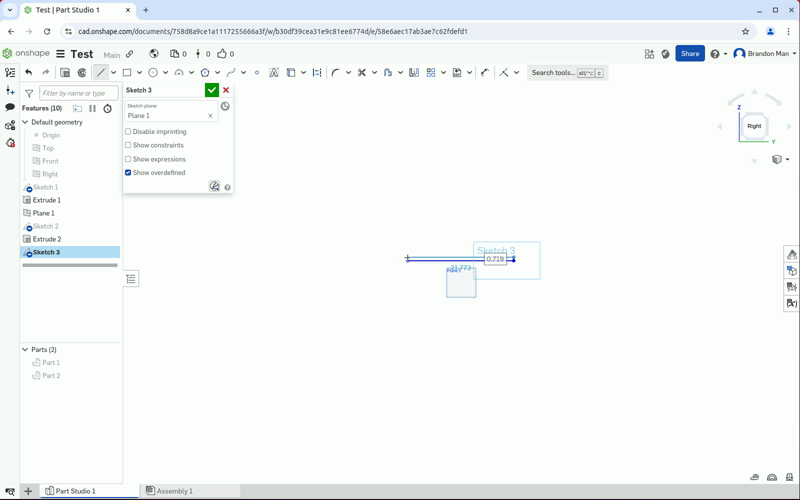
scroll(6)
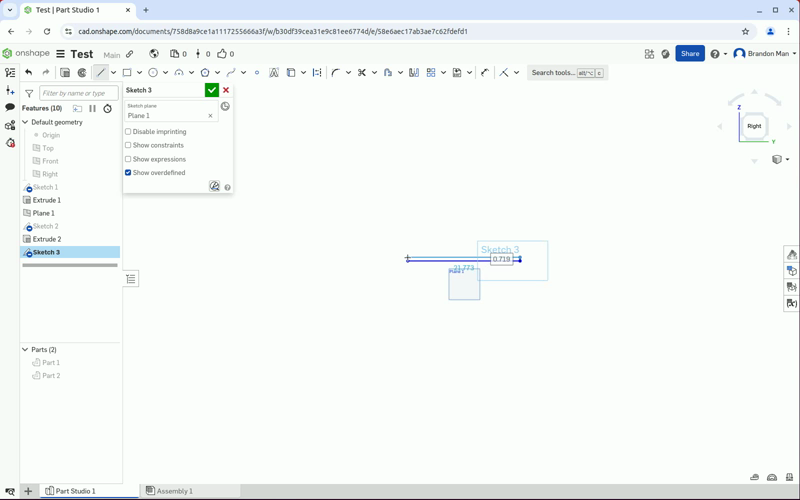
scroll(6)
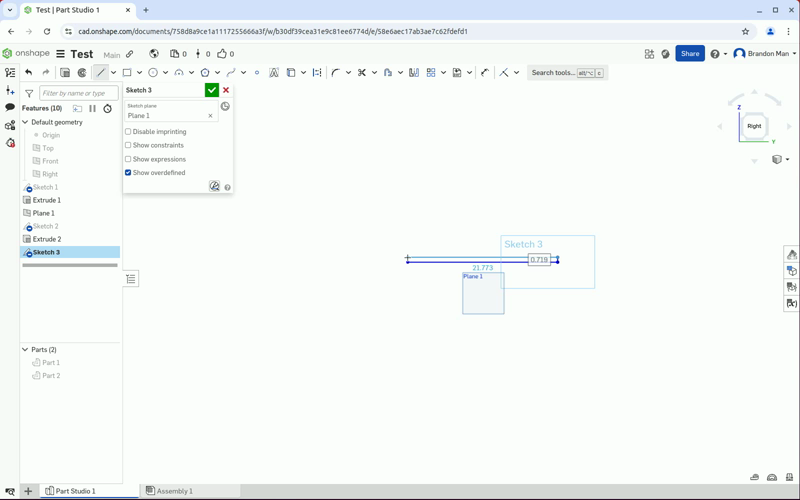
scroll(6)
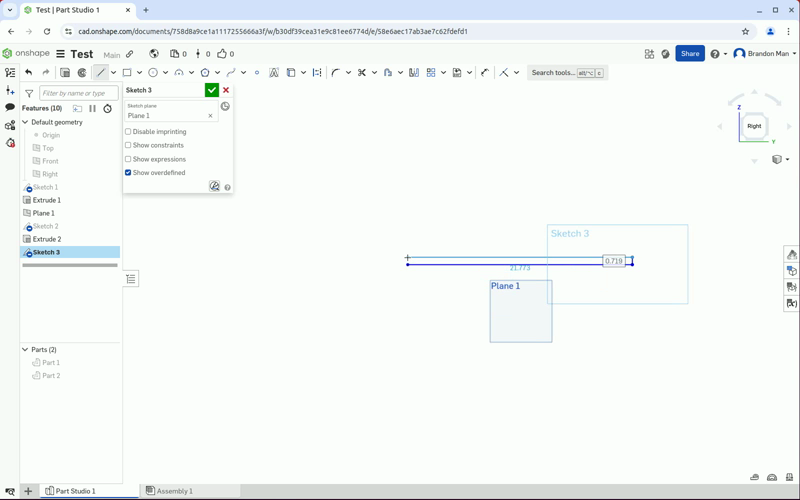
scroll(6)
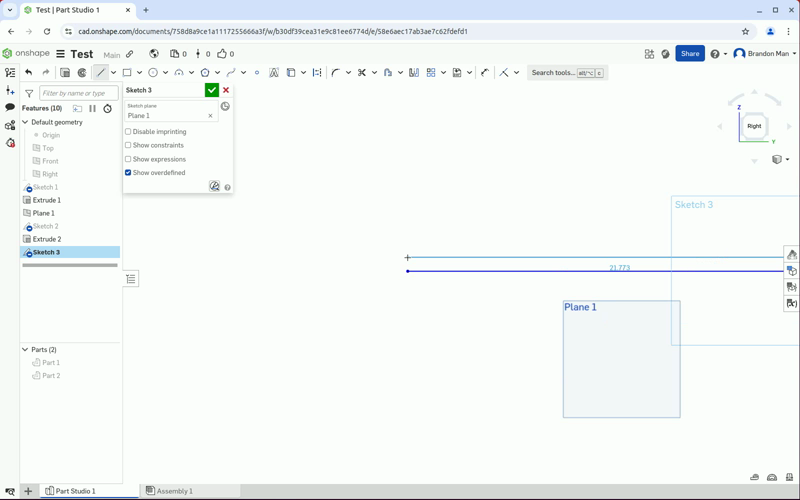
scroll(6)
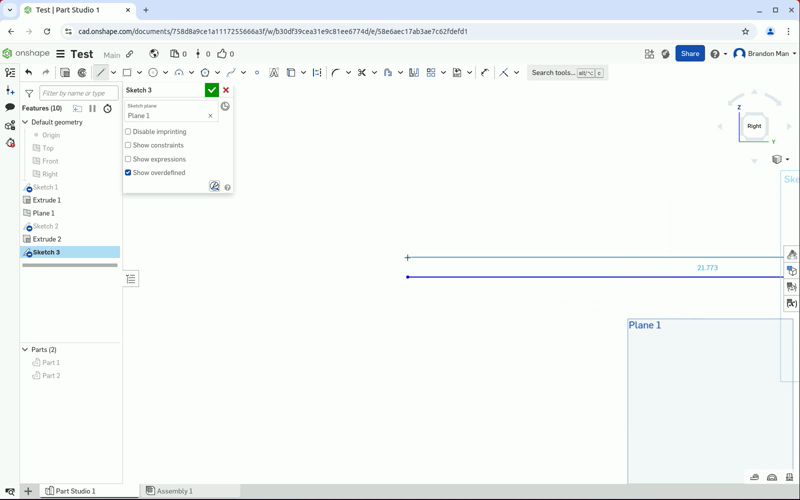
scroll(6)
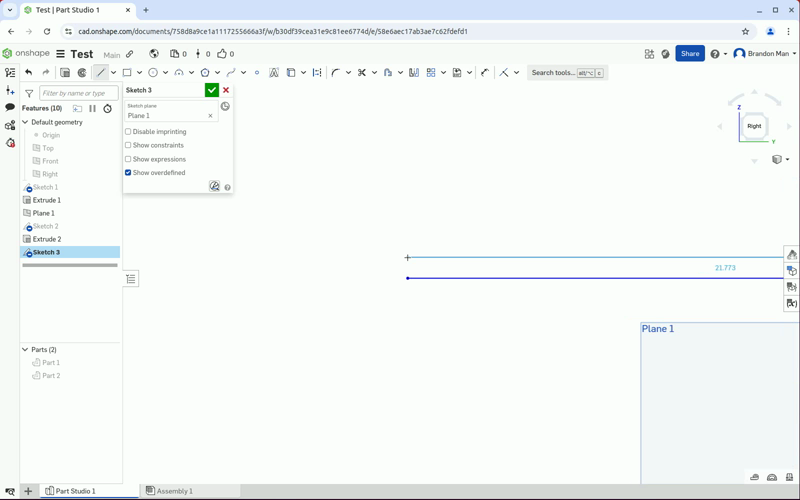
scroll(6)
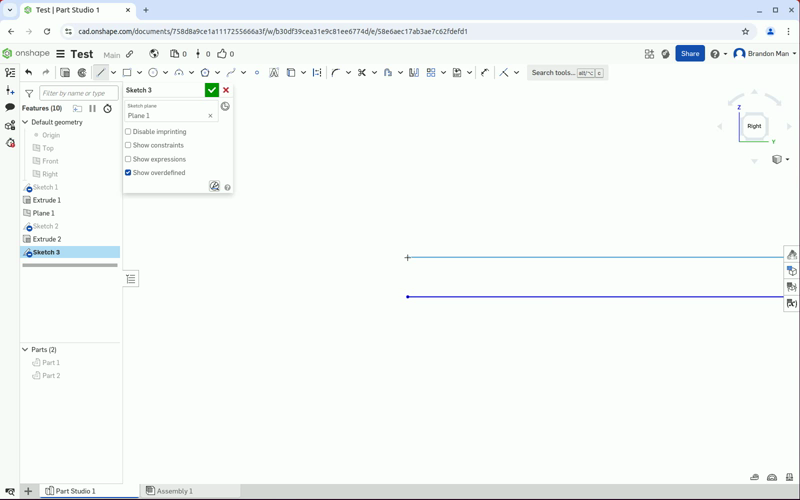
click(407, 257)
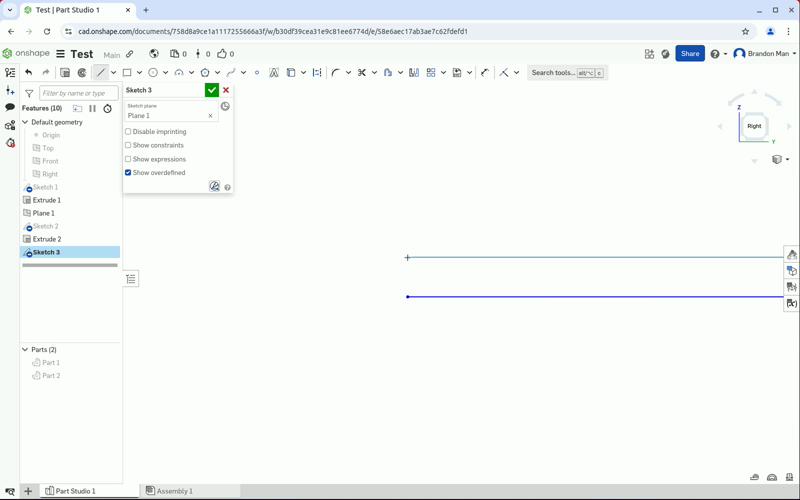
scroll(-6)
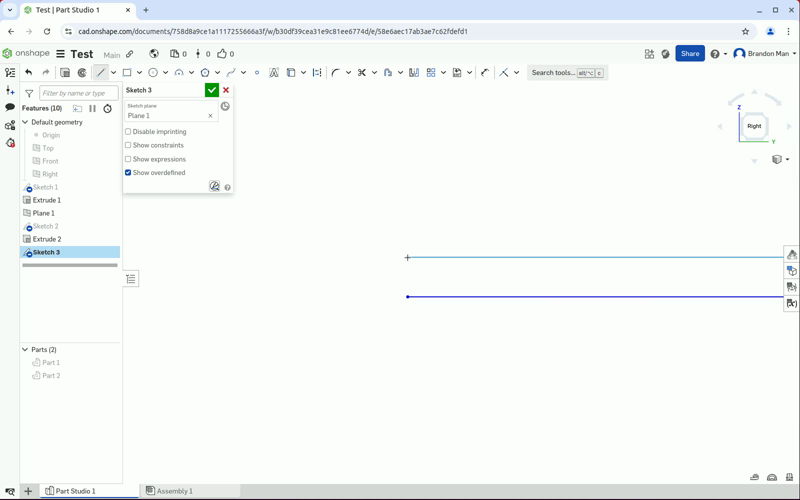
scroll(-6)
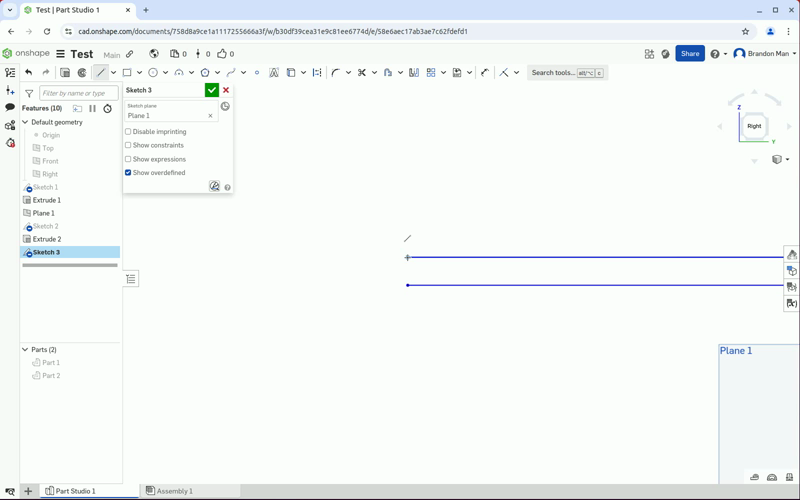
scroll(-6)
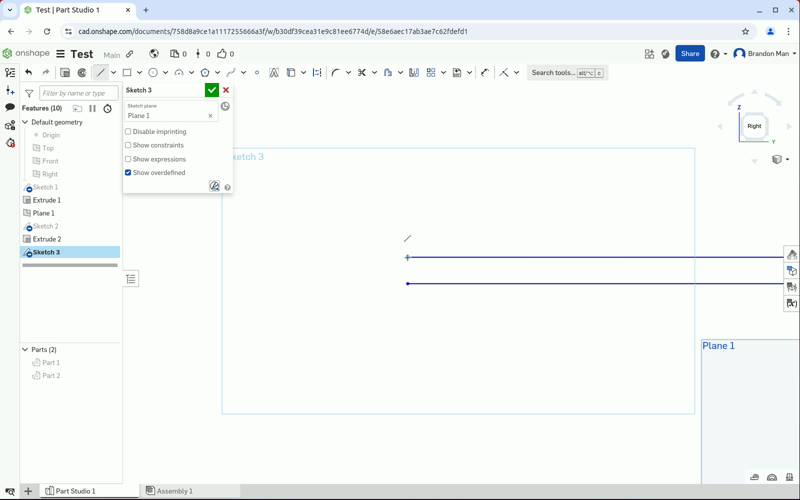
scroll(-6)
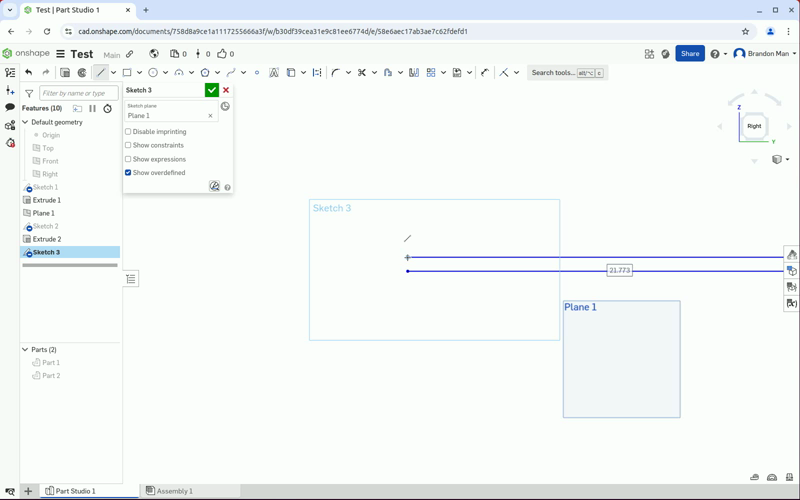
scroll(-6)
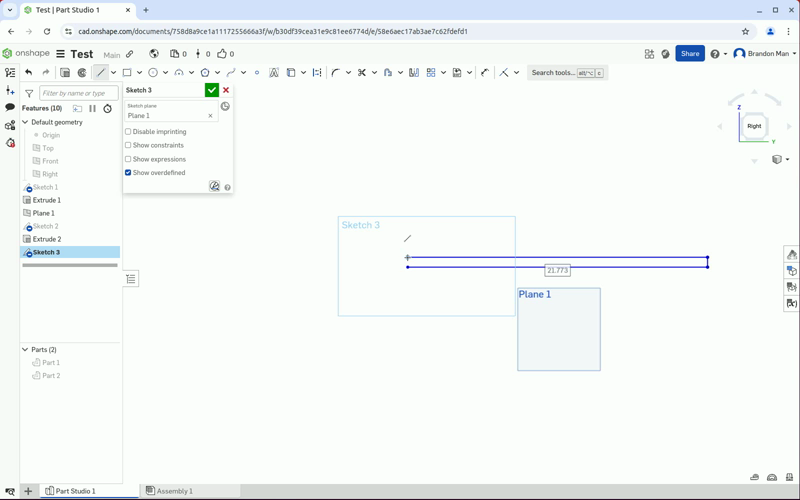
scroll(-6)
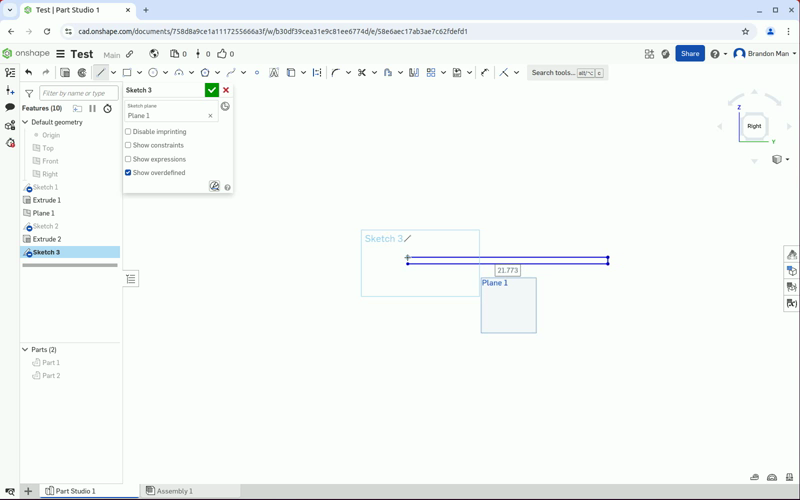
scroll(-6)
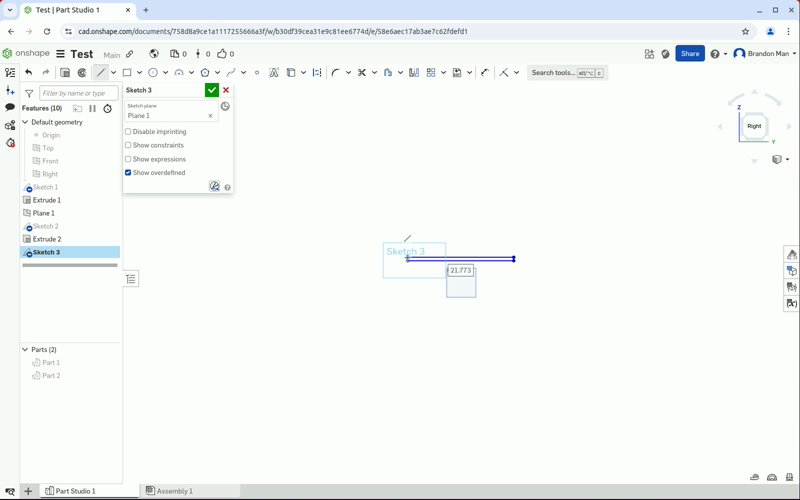
key_up(shift)
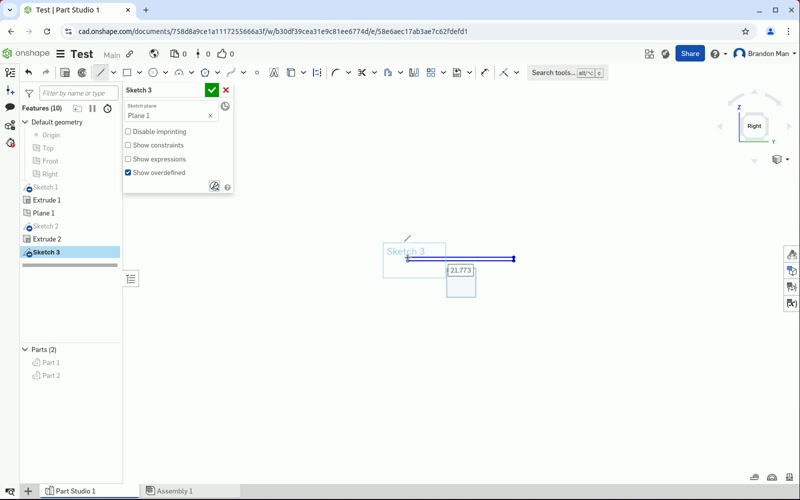
mouse_move(437, 257)
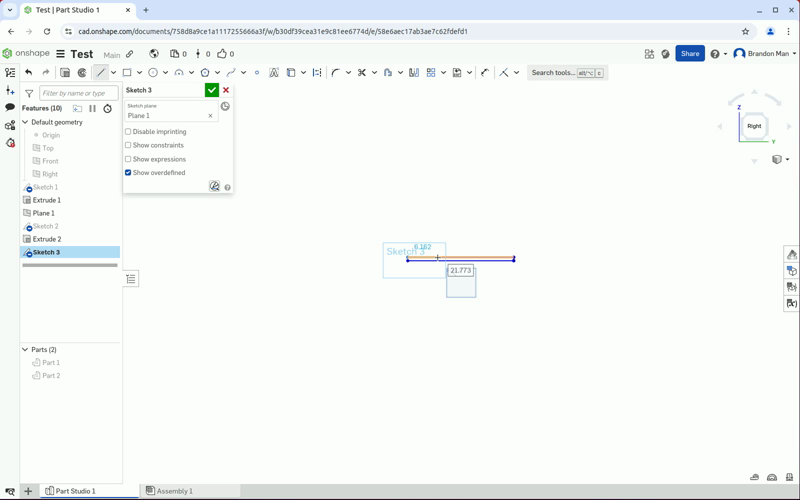
key_down(shift)
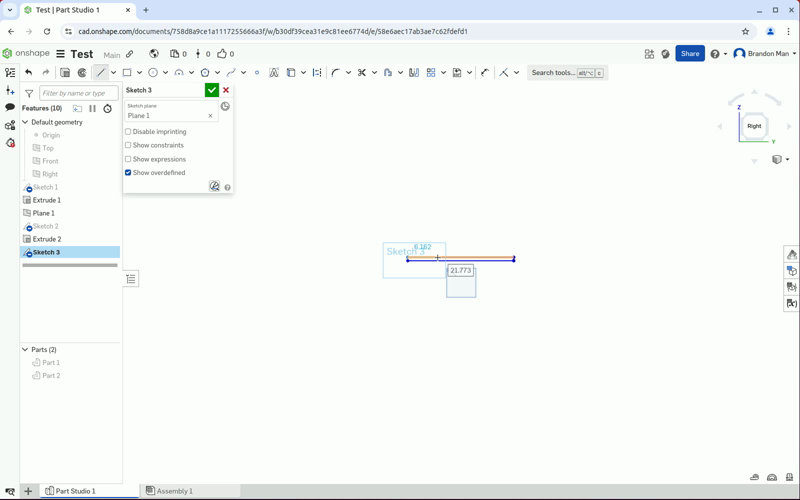
mouse_move(407, 260)
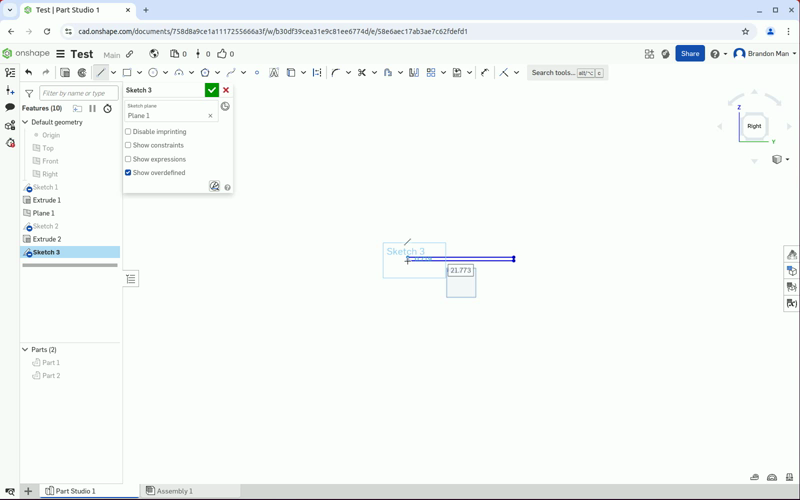
scroll(6)
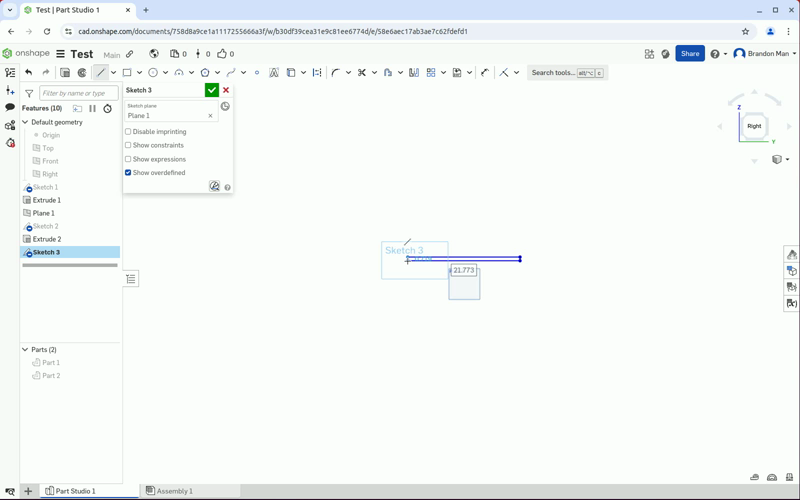
scroll(6)
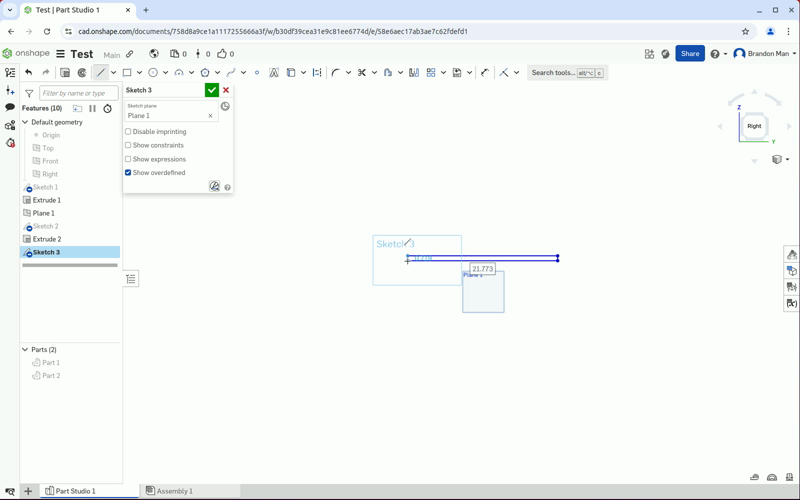
scroll(6)
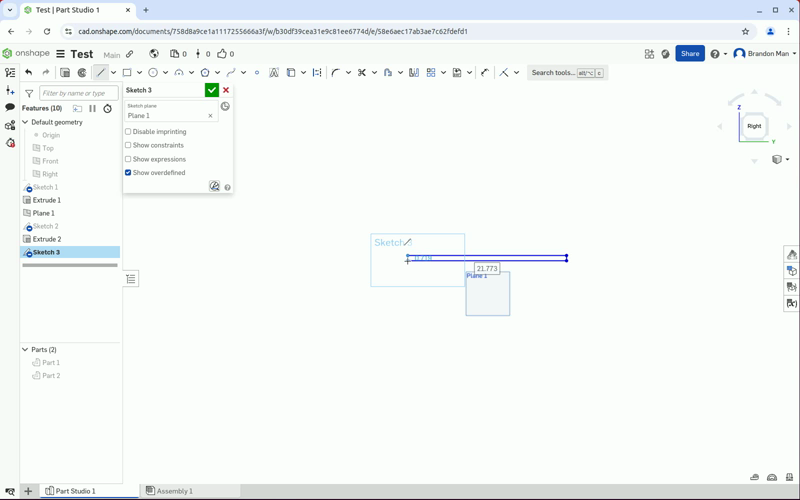
scroll(6)
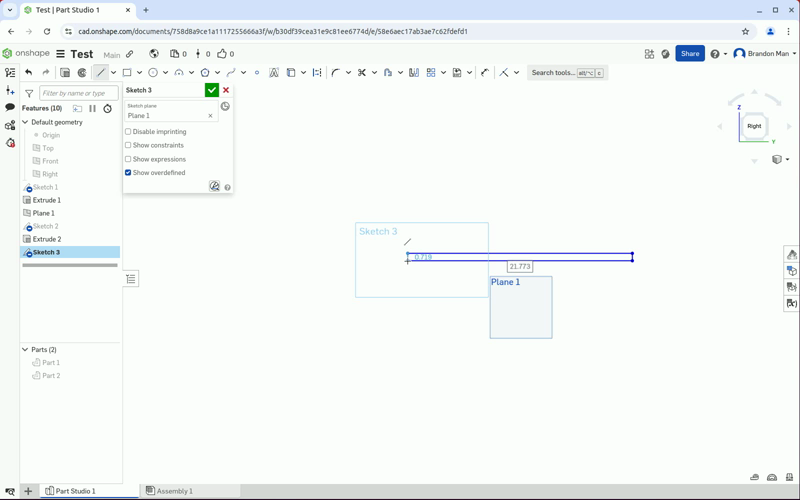
scroll(6)
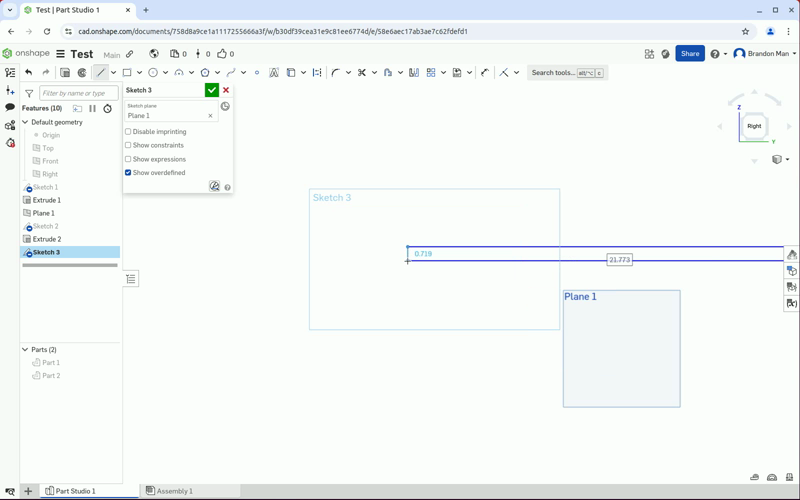
scroll(6)
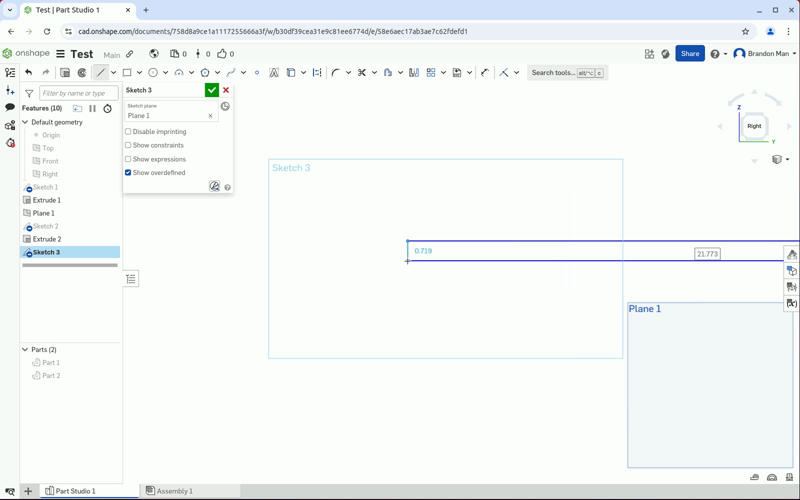
scroll(6)
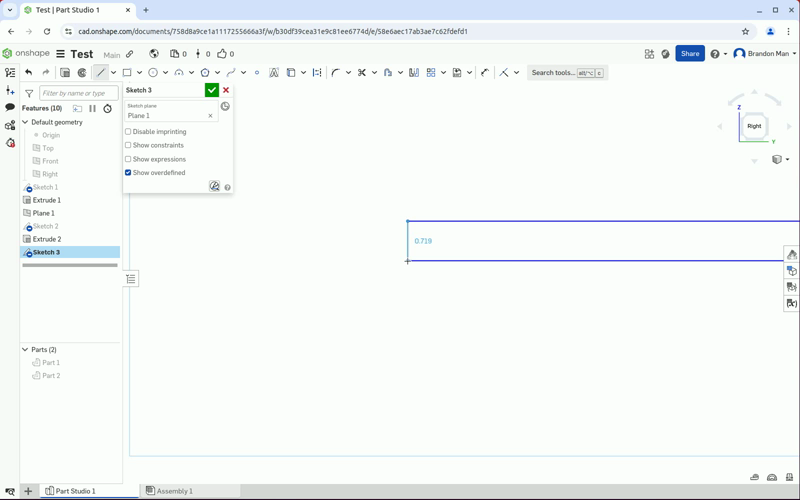
key_up(shift)
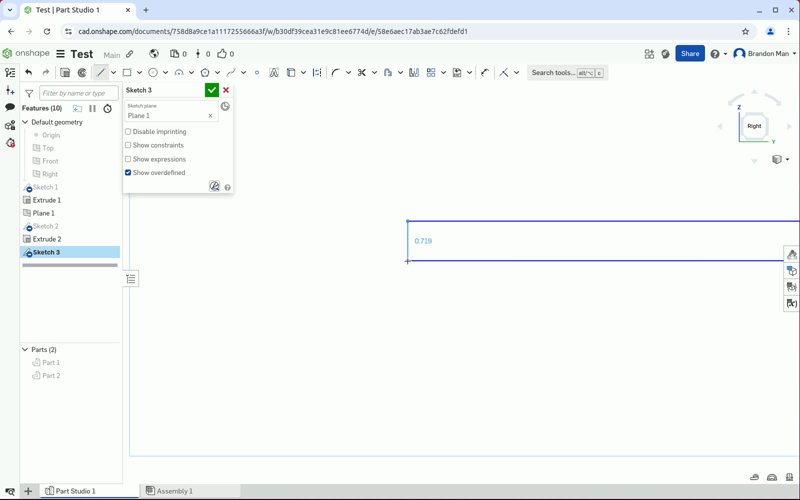
click(407, 260)
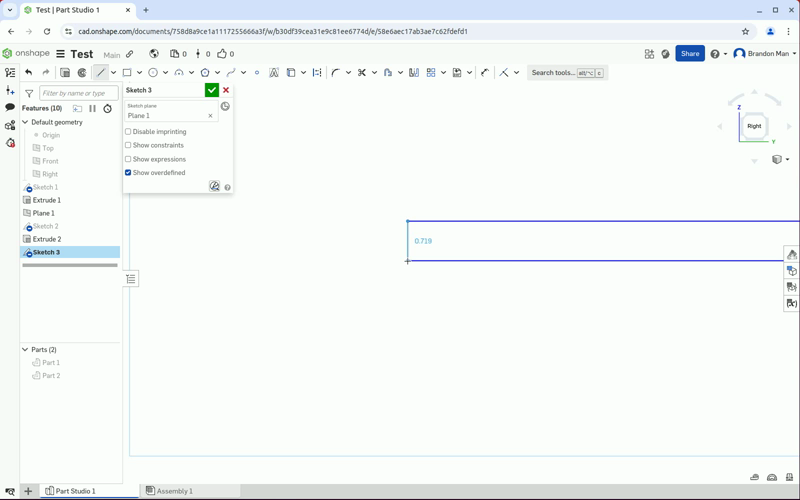
scroll(-6)
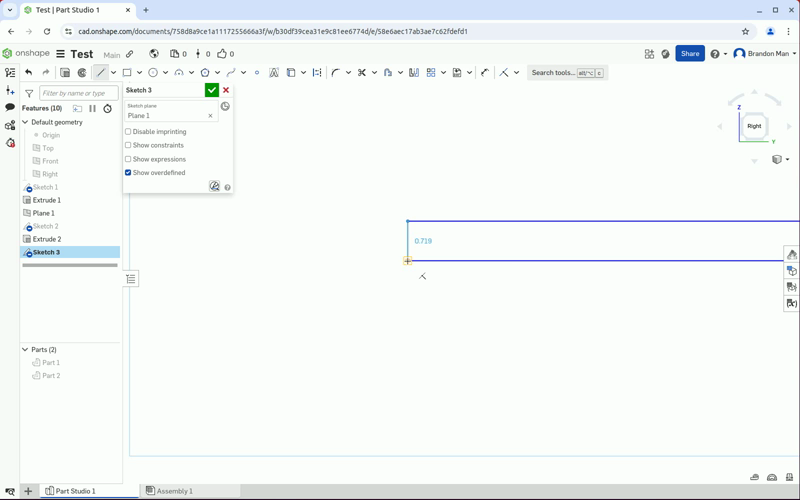
scroll(-6)
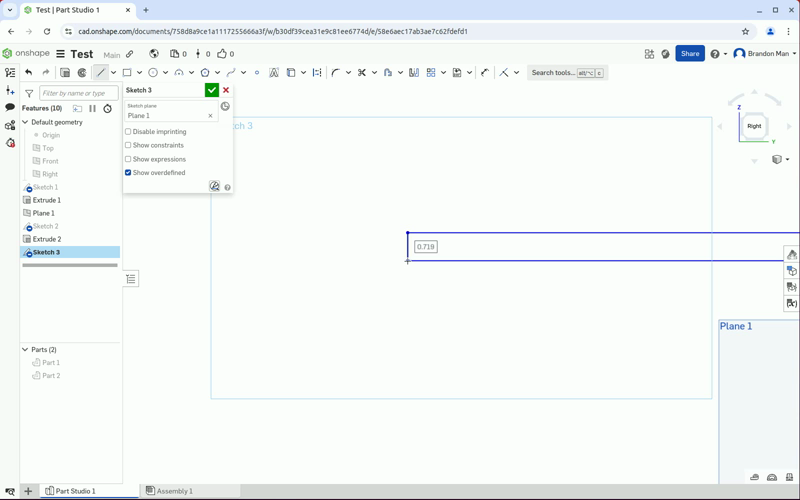
scroll(-6)
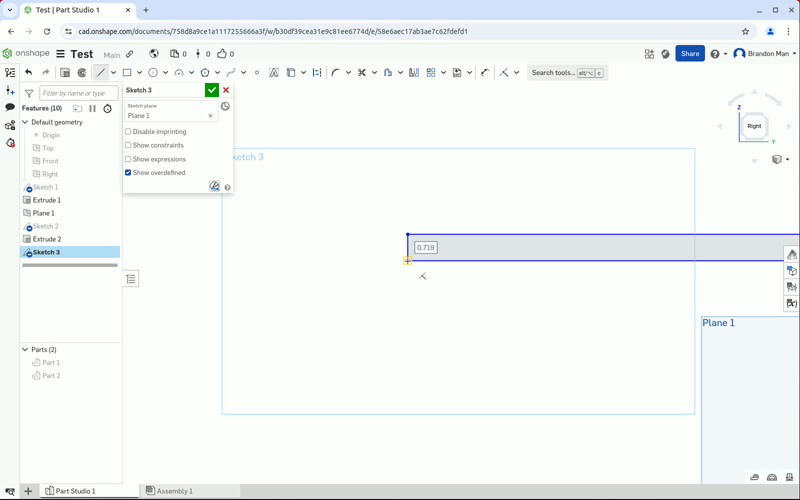
scroll(-6)
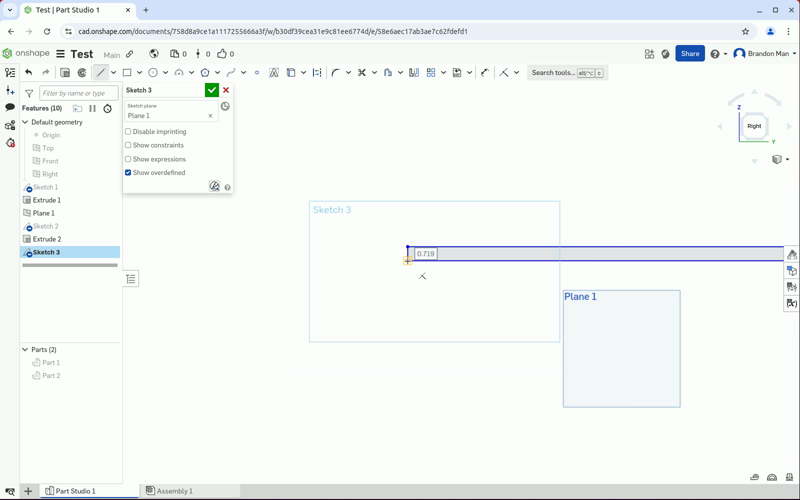
scroll(-6)
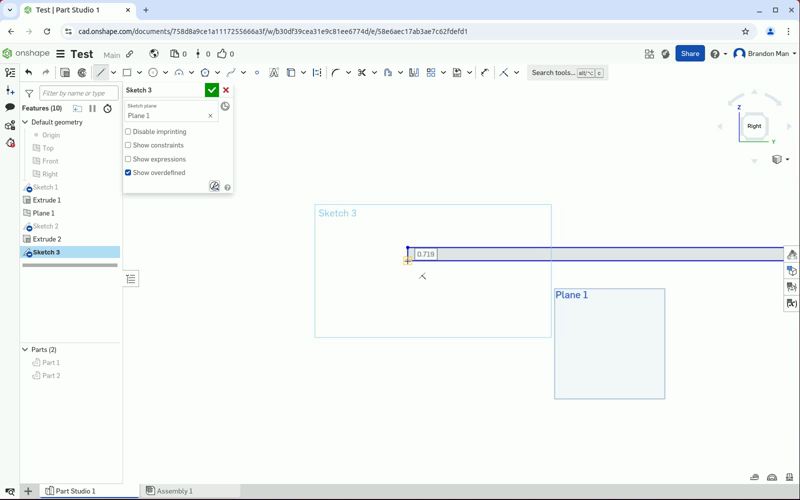
scroll(-6)
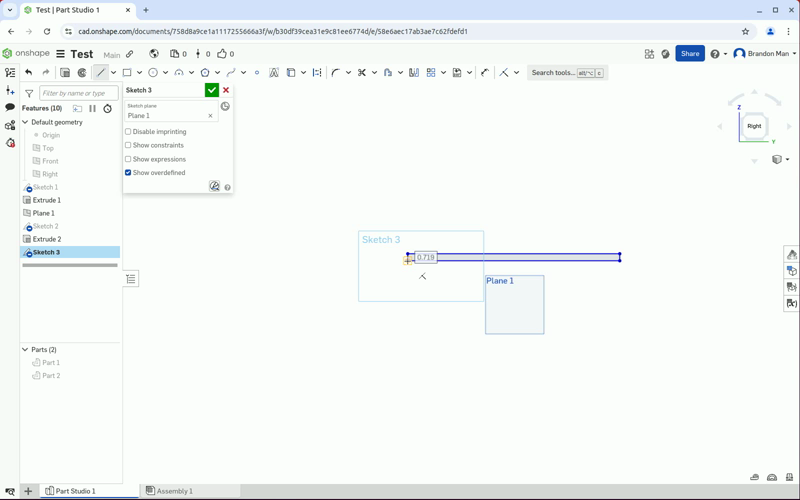
scroll(-6)
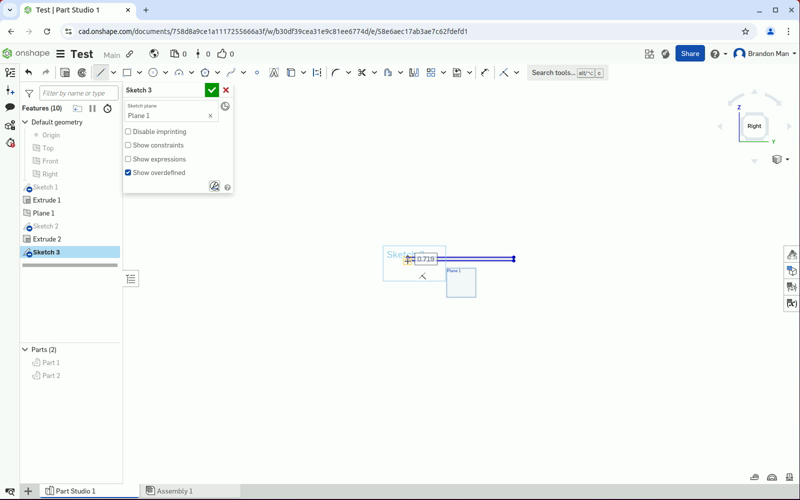
key(esc)
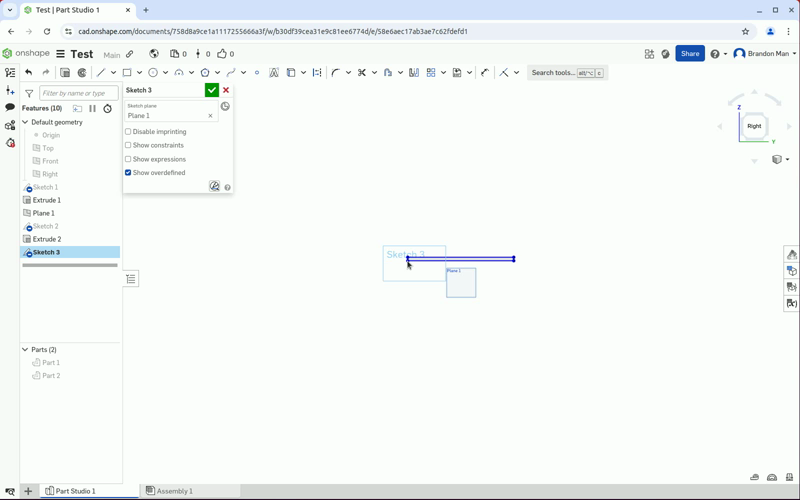
mouse_move(476, 259)
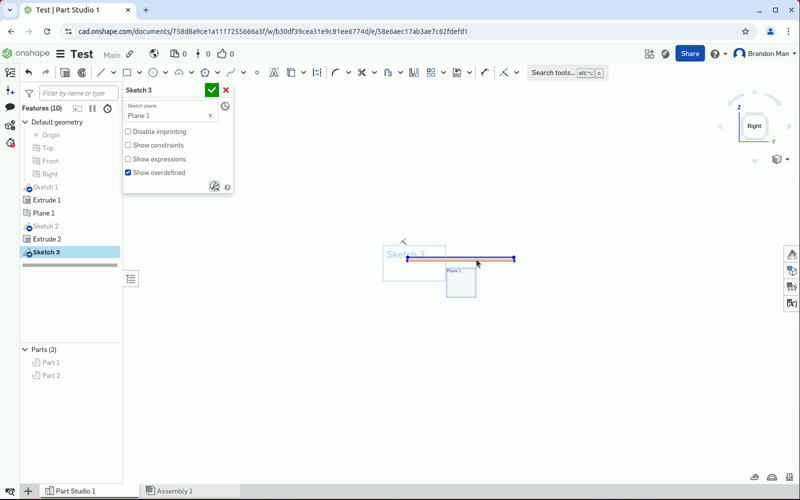
scroll(6)
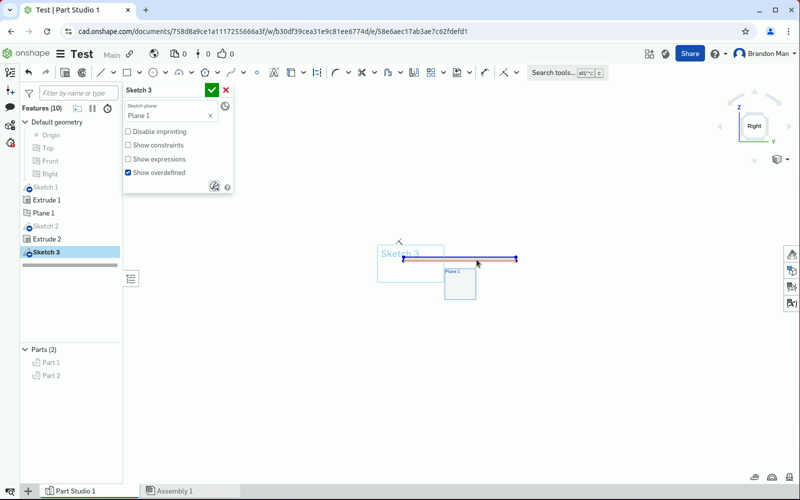
scroll(6)
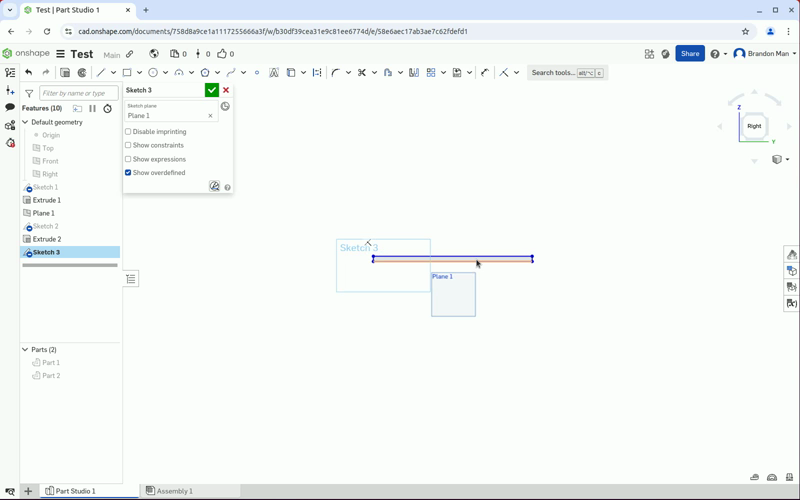
scroll(6)
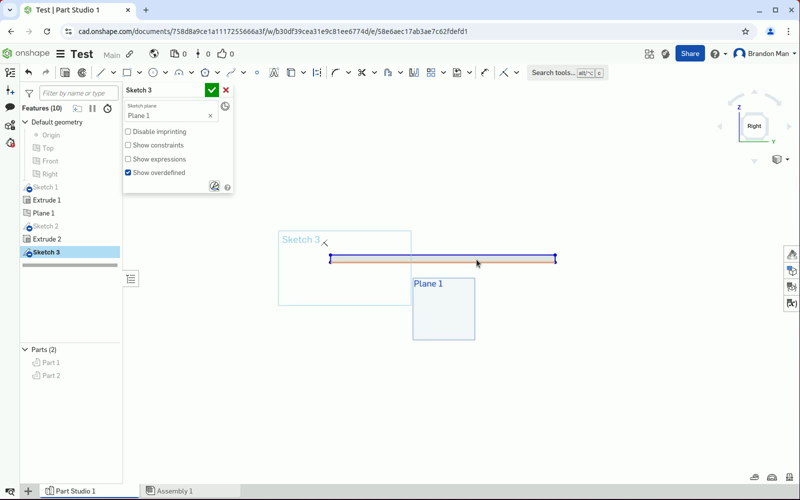
scroll(6)
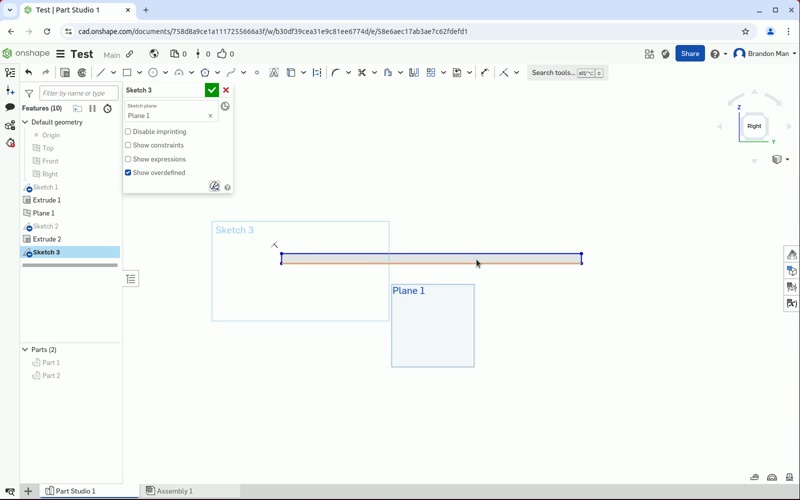
scroll(6)
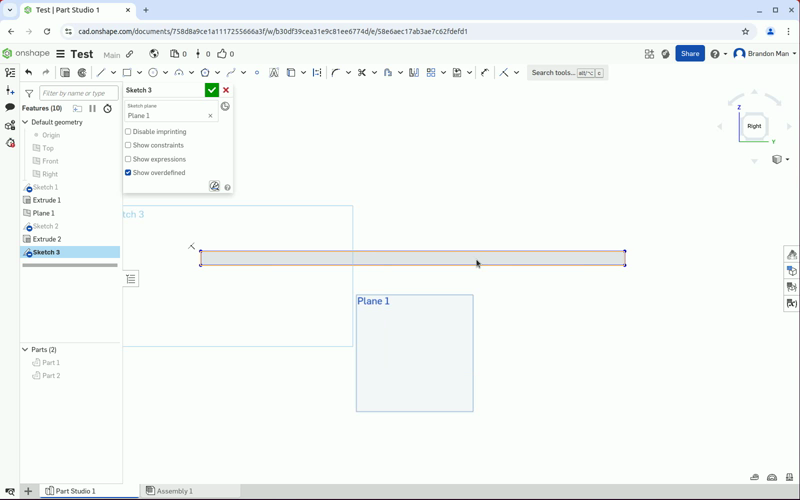
scroll(6)
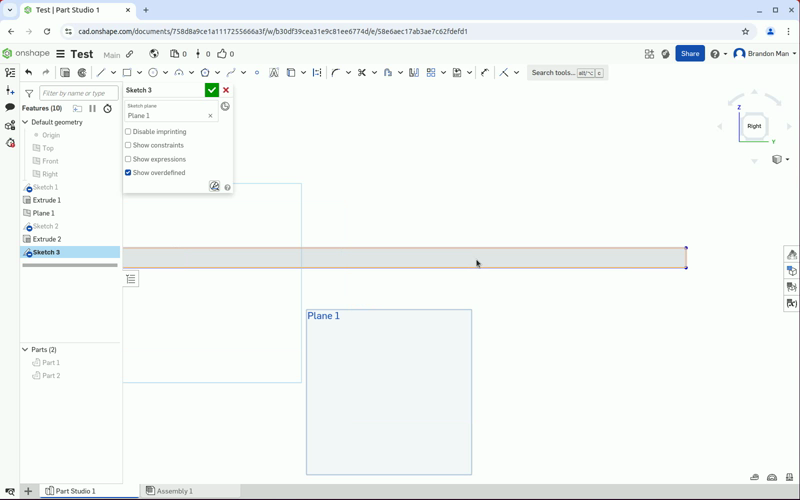
scroll(6)
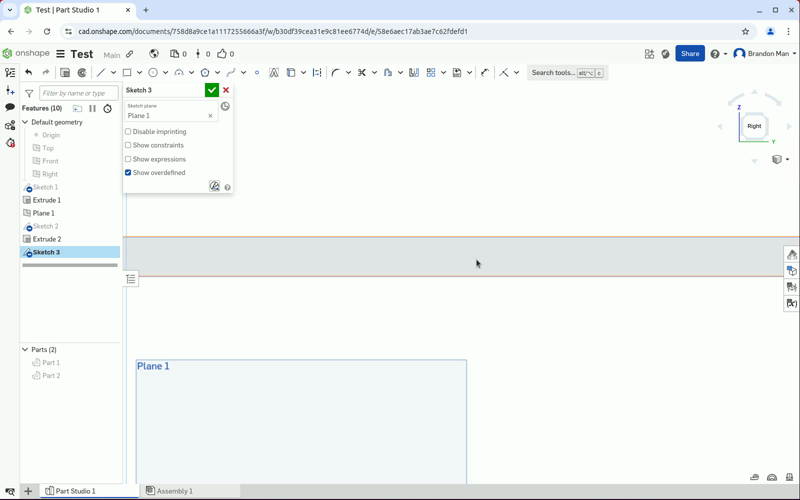
click(476, 259)
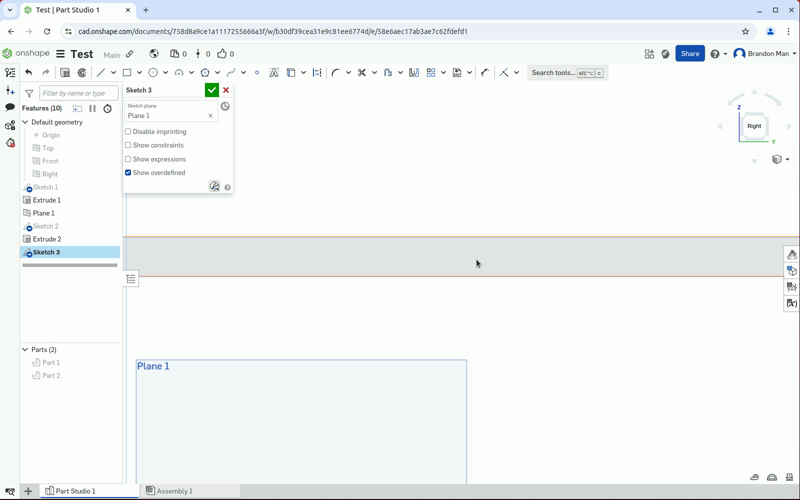
scroll(-6)
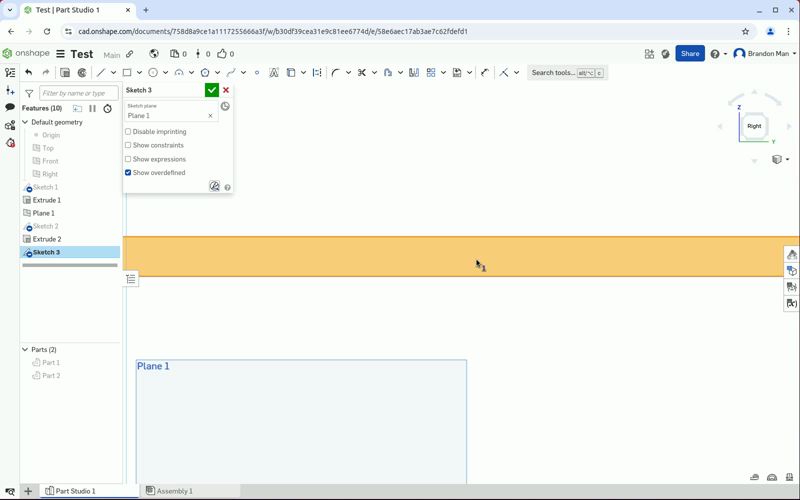
scroll(-6)
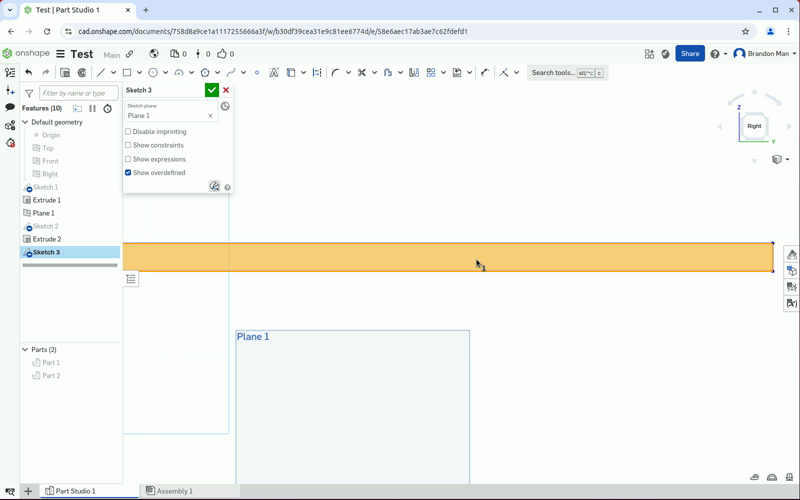
scroll(-6)
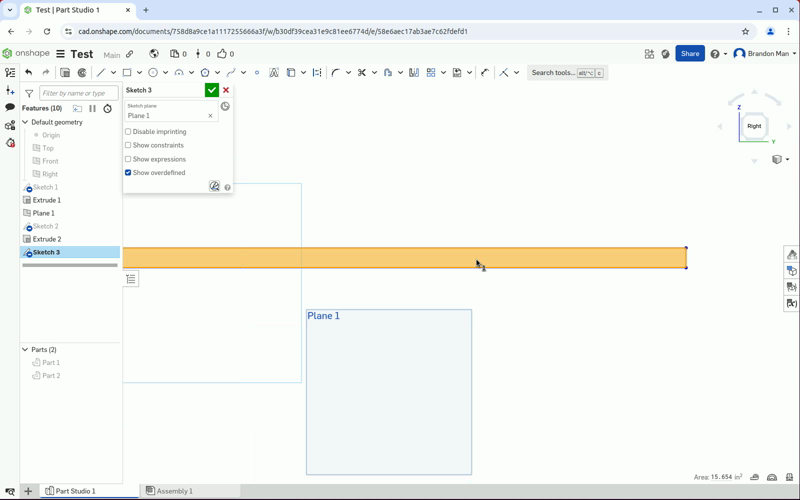
scroll(-6)
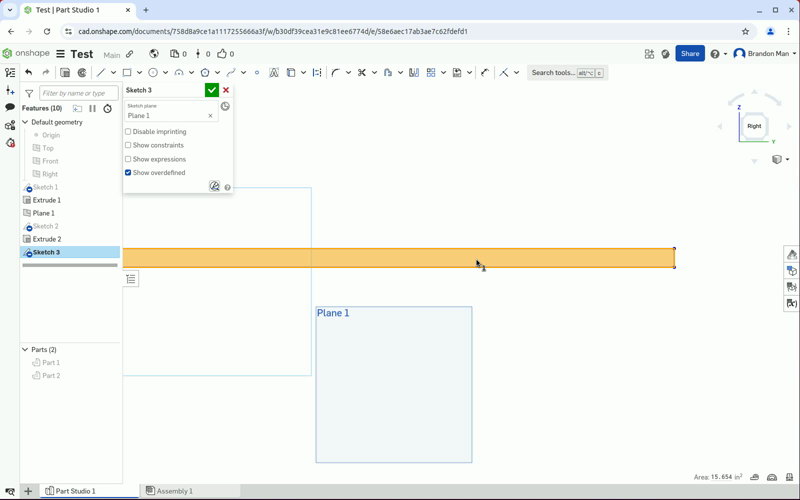
scroll(-6)
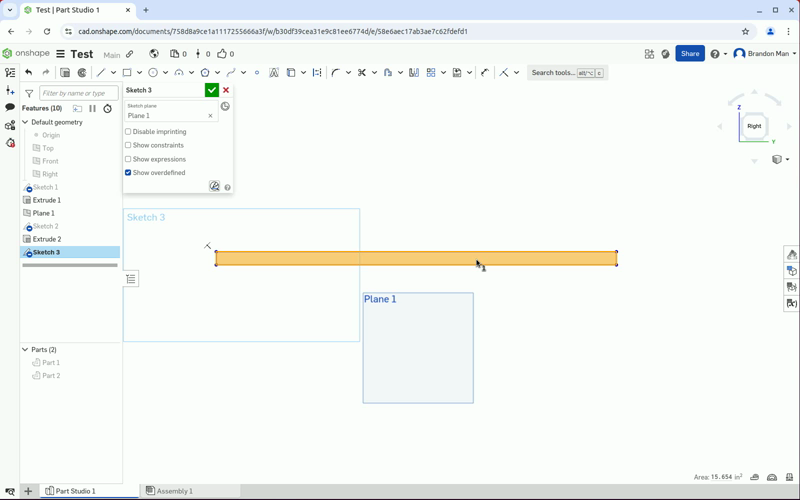
scroll(-6)
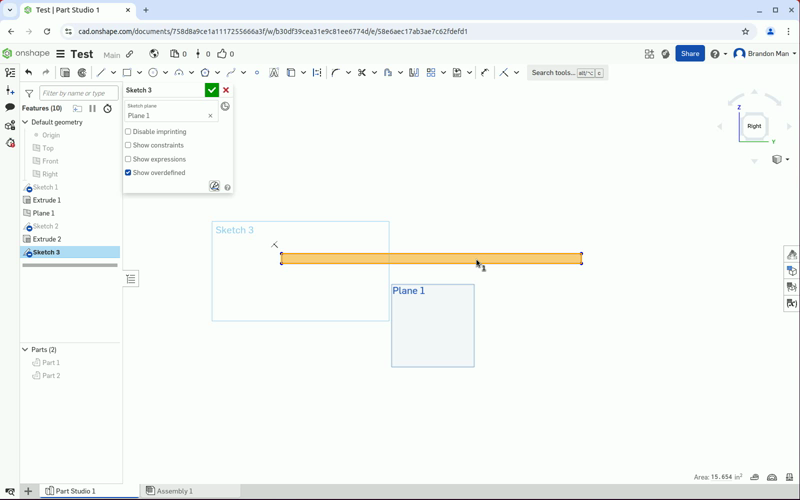
scroll(-6)
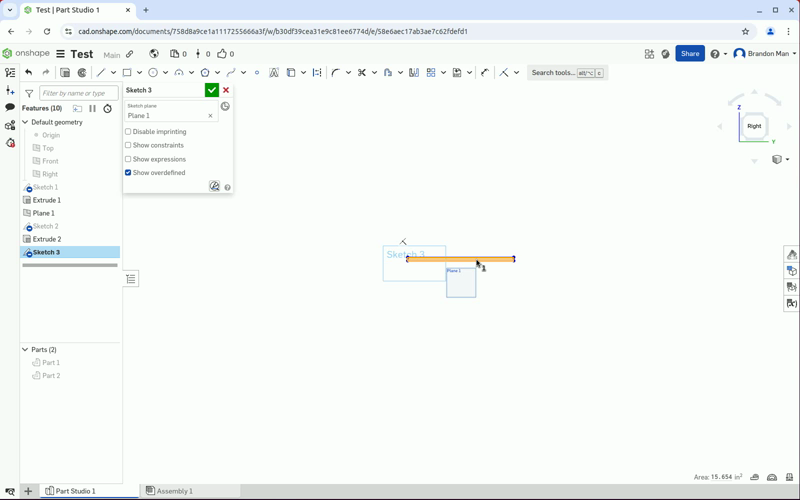
mouse_move(73, 352)
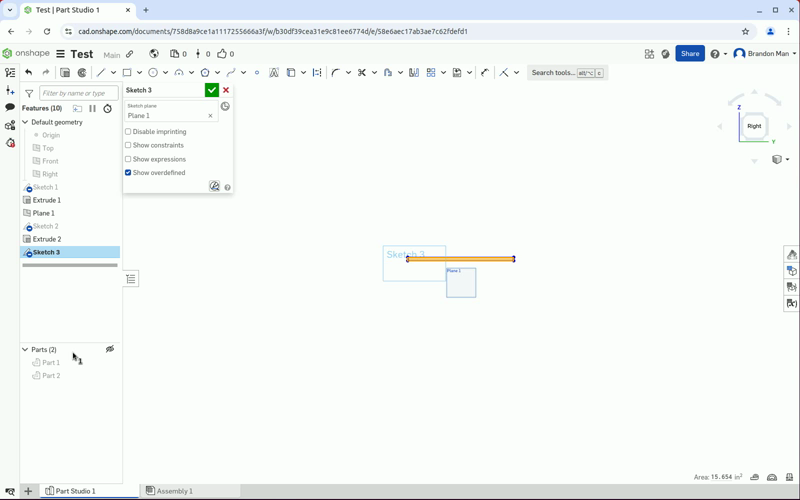
key(shift+y)
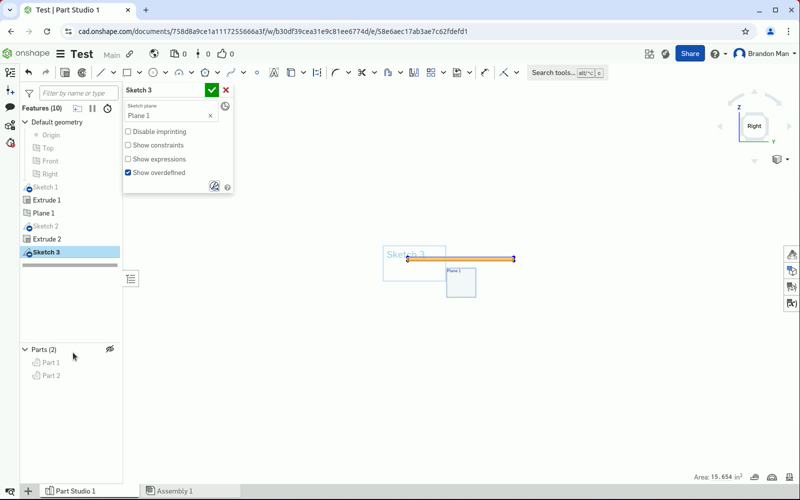
key(shift+e)
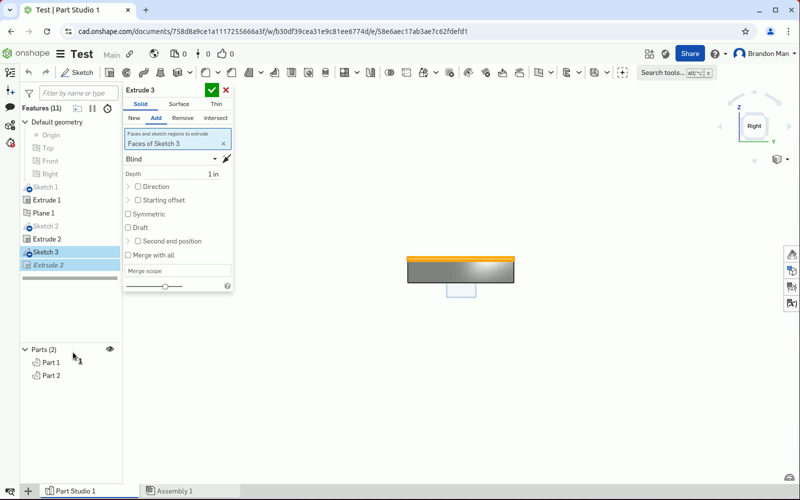
mouse_move(143, 106)
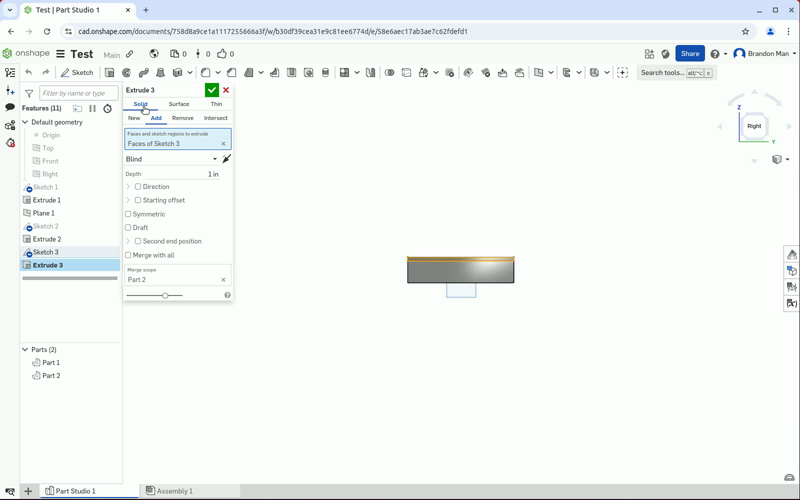
click(143, 106)
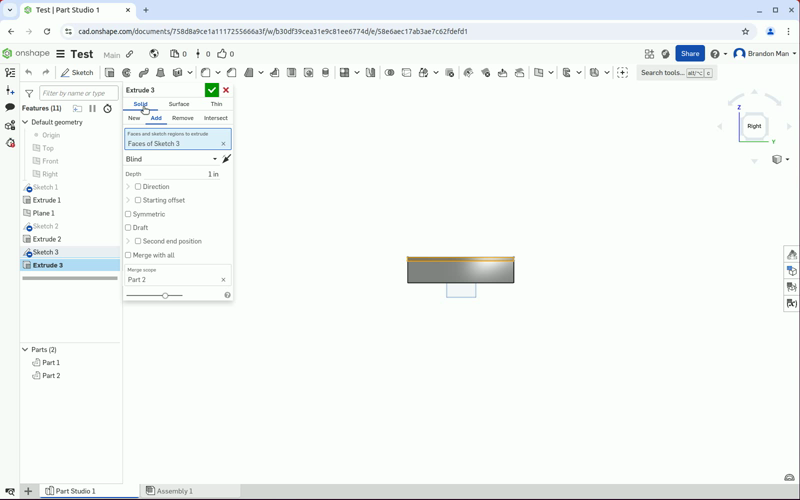
mouse_move(137, 120)
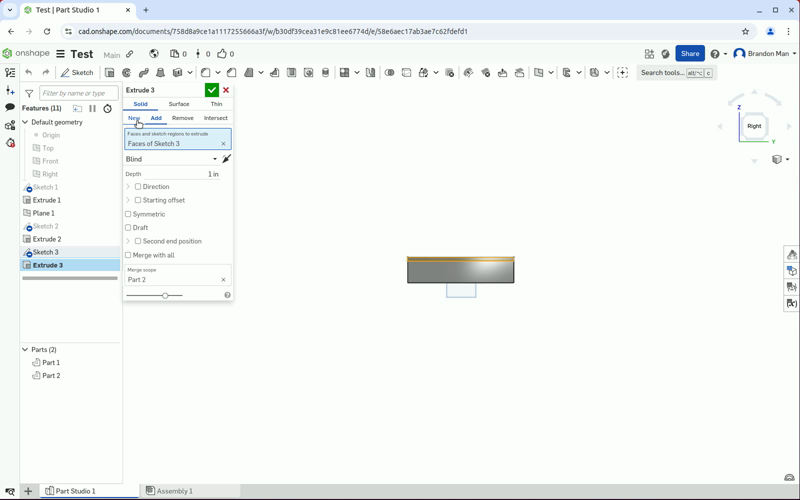
click(137, 120)
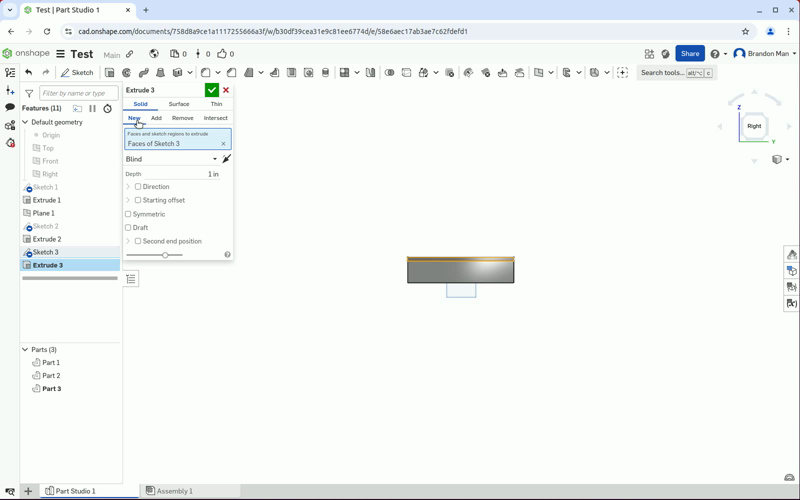
key(tab, 4)
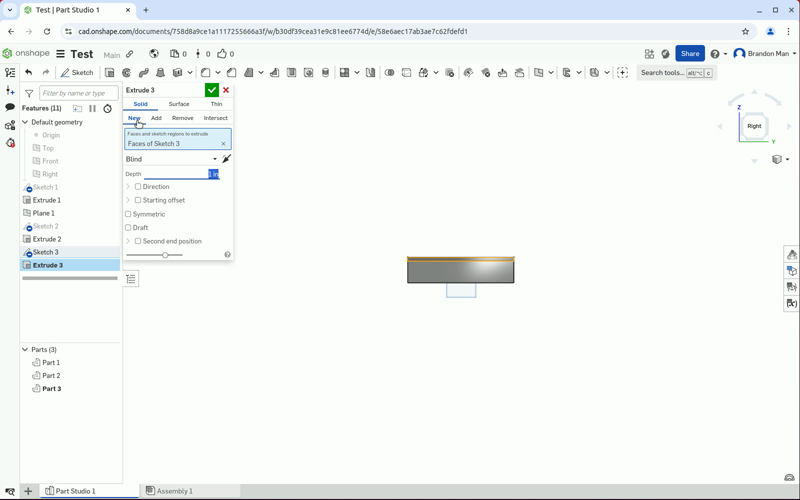
text(0.722)
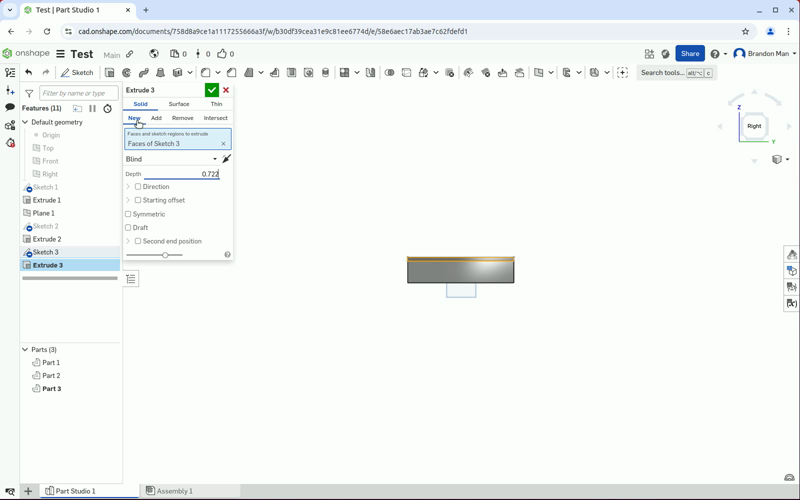
key(enter)
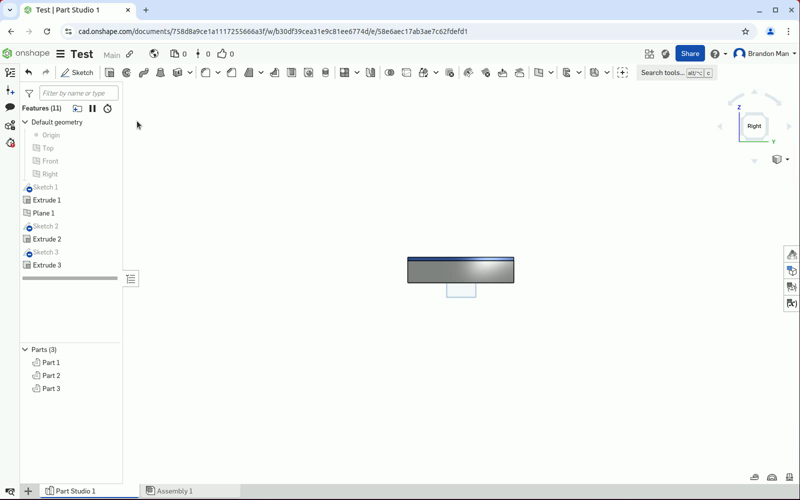
key(shift+h)
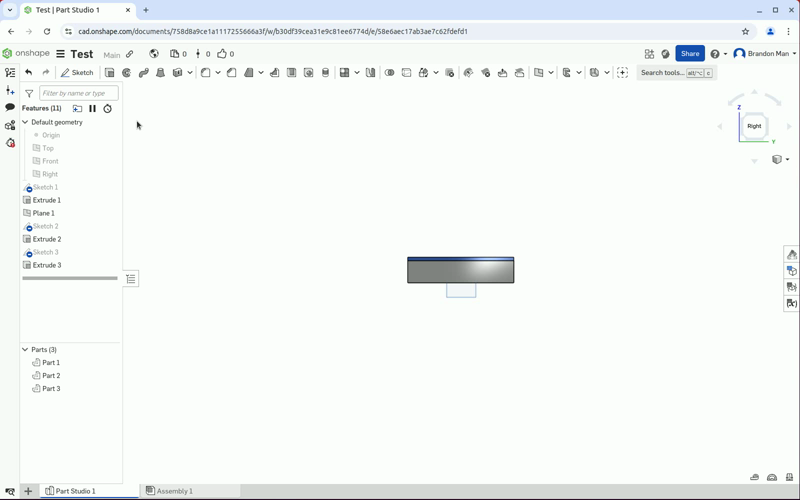
key(shift+h)
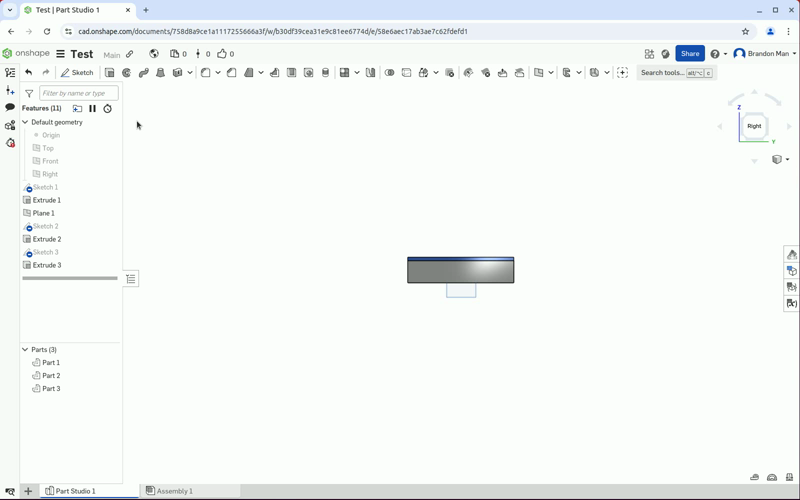
mouse_move(73, 189)
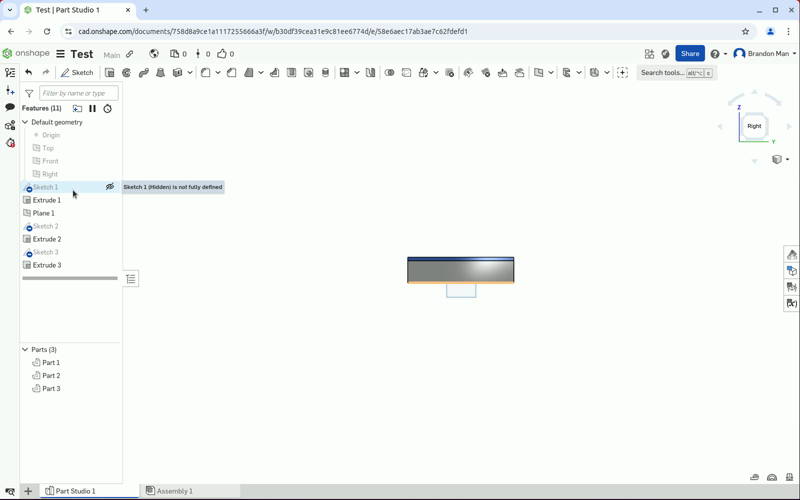
click(73, 189)
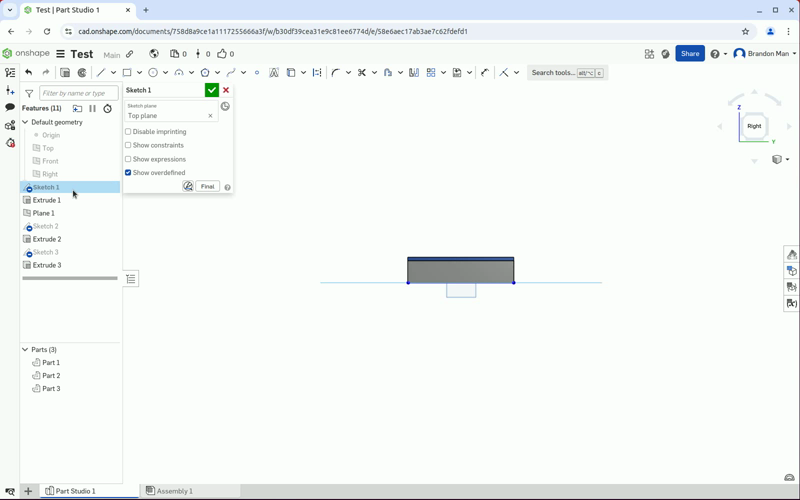
mouse_move(229, 92)
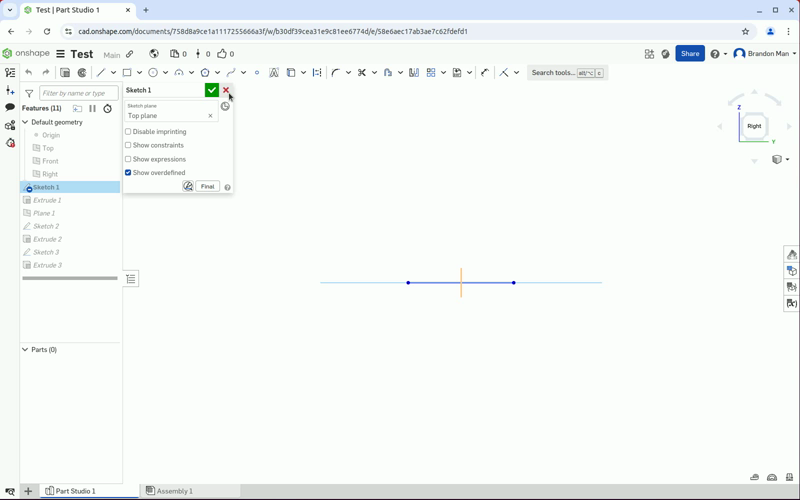
click(229, 92)
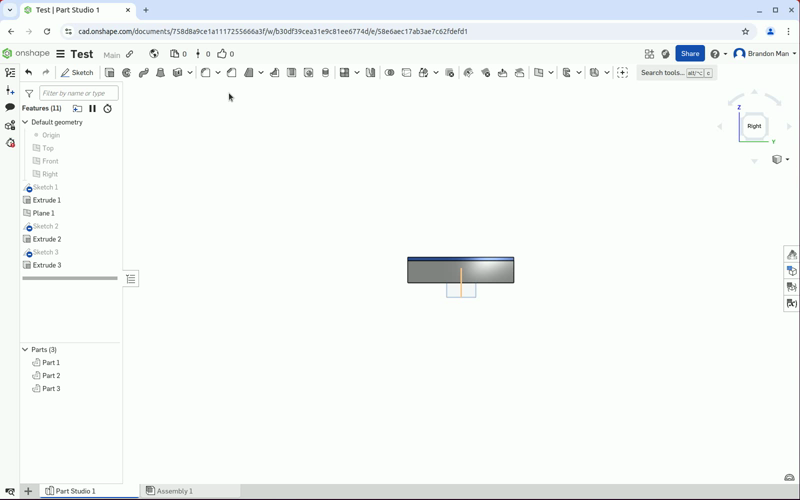
mouse_move(73, 352)
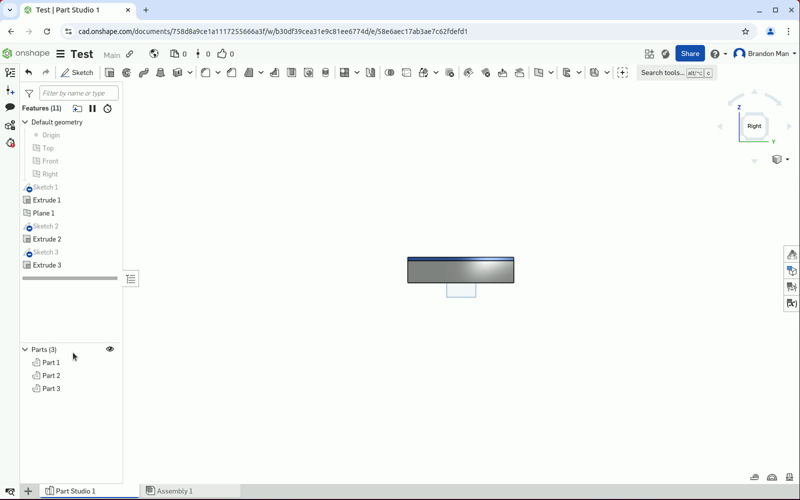
key(y)
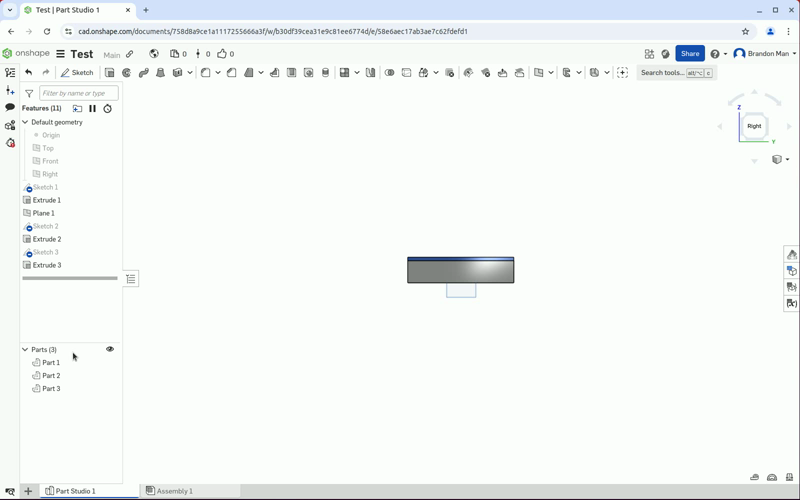
key(shift+p)
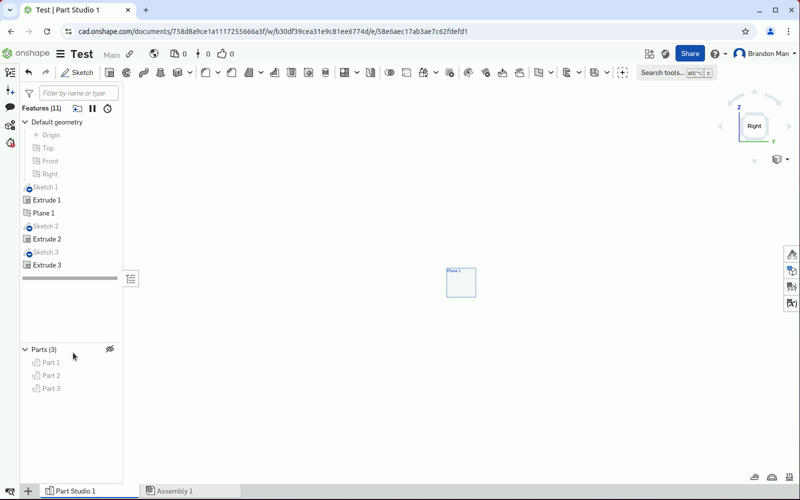
key(space)
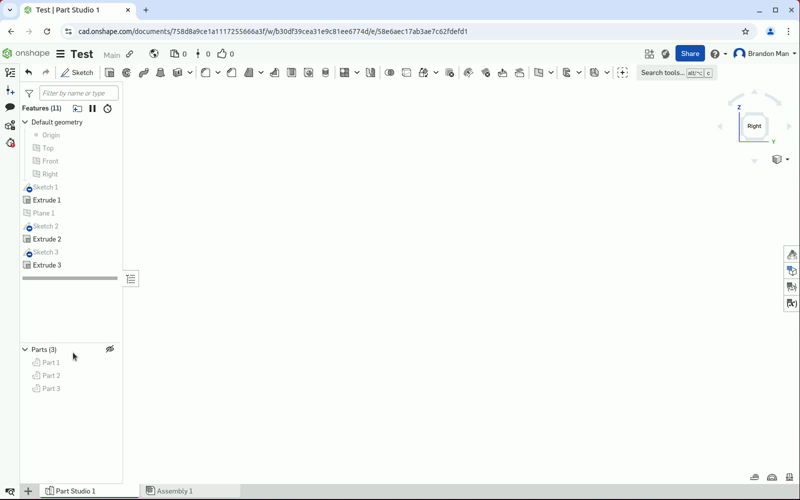
key_down(shift)
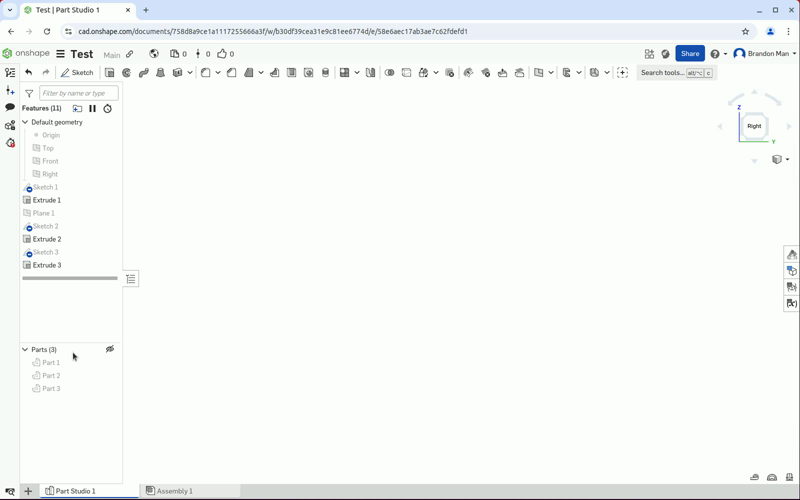
key(right)
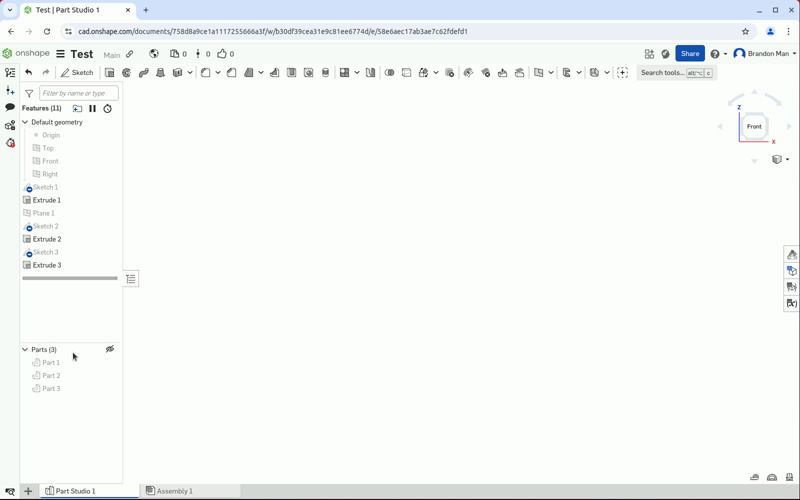
key_up(shift)
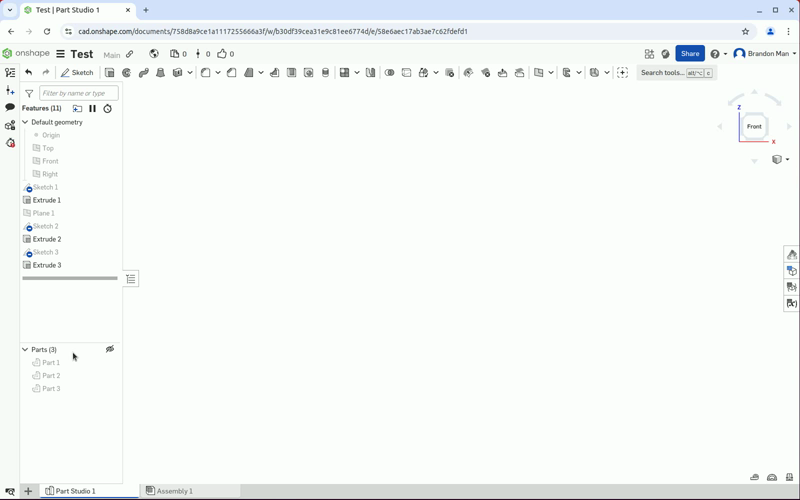
mouse_move(73, 352)
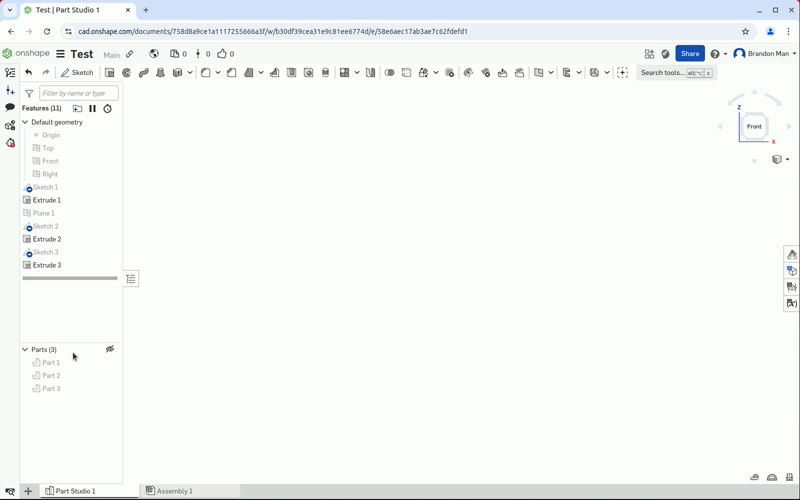
key(shift+y)
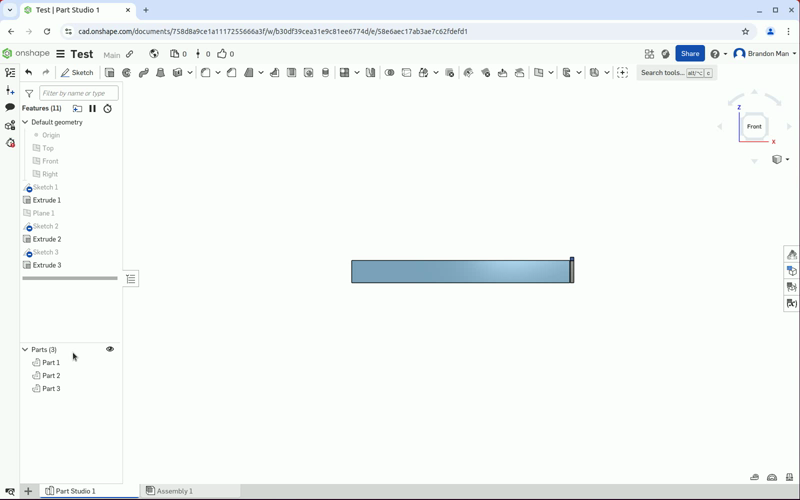
mouse_move(541, 75)
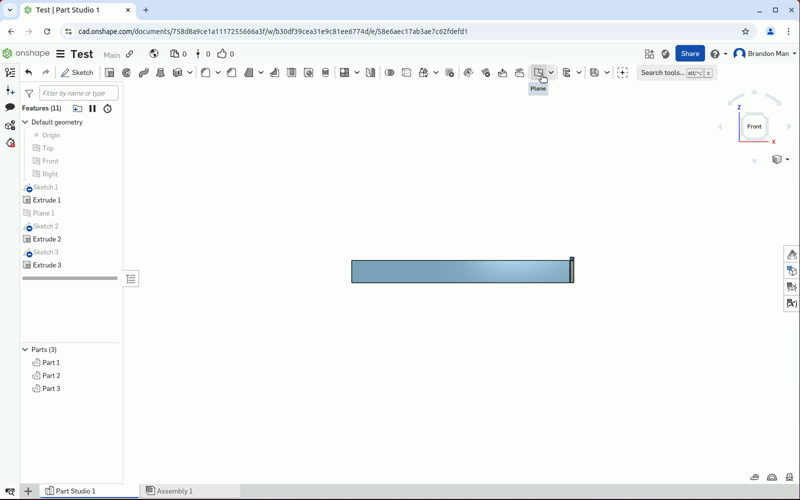
click(541, 75)
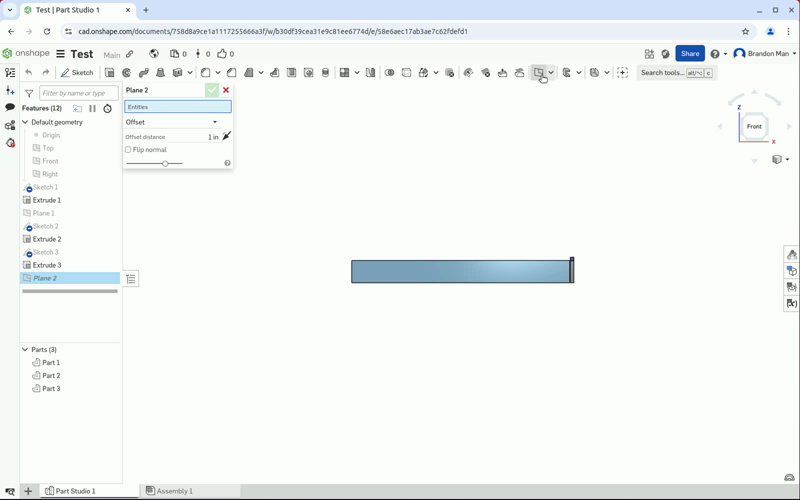
mouse_move(73, 163)
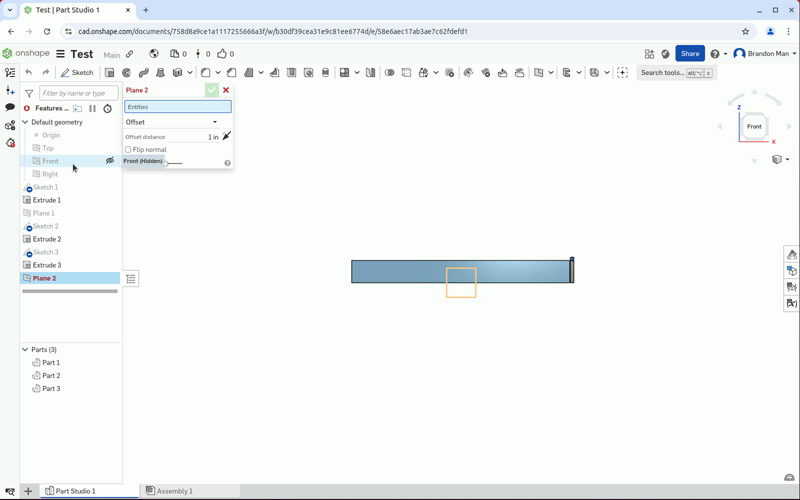
click(73, 163)
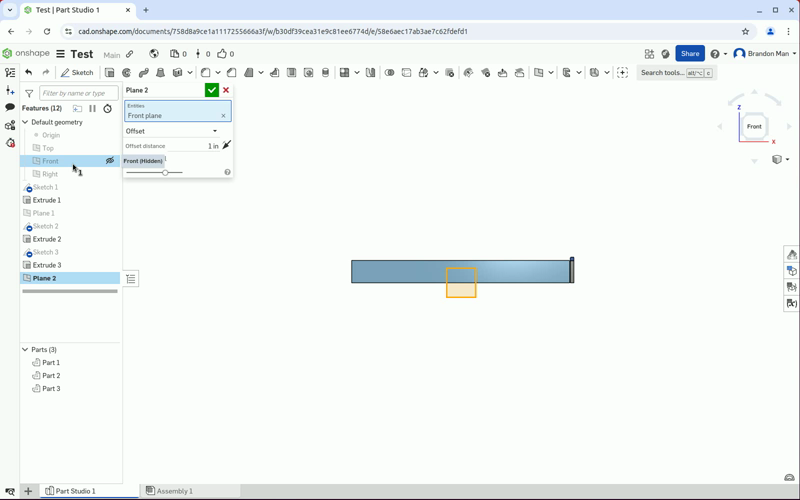
key(tab, 2)
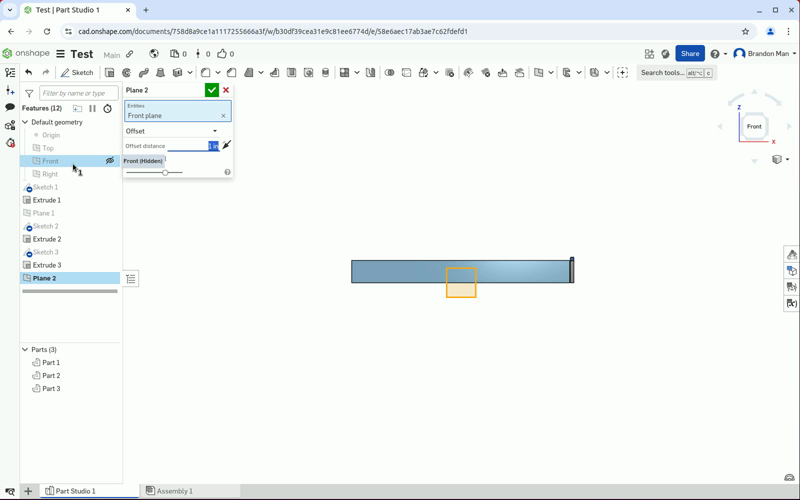
text(10.845)
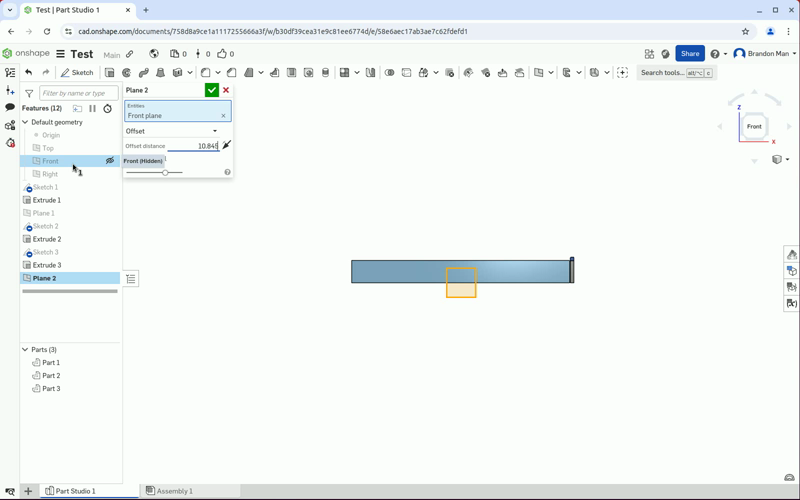
key(enter, 2)
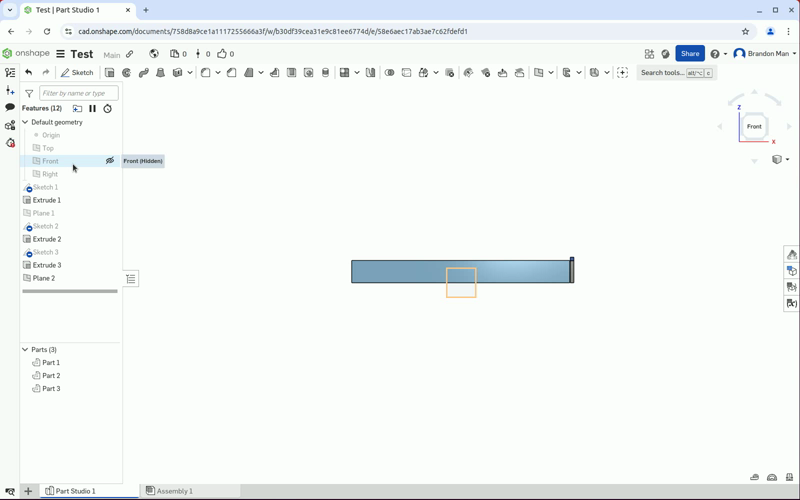
key(shift+s)
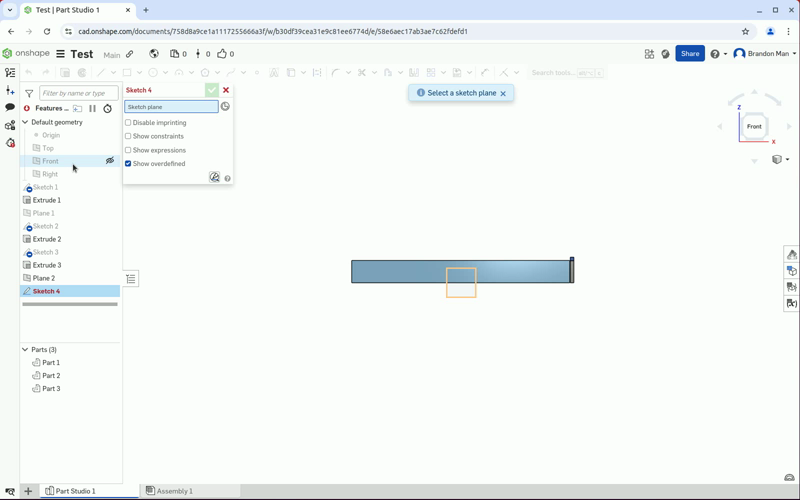
mouse_move(73, 280)
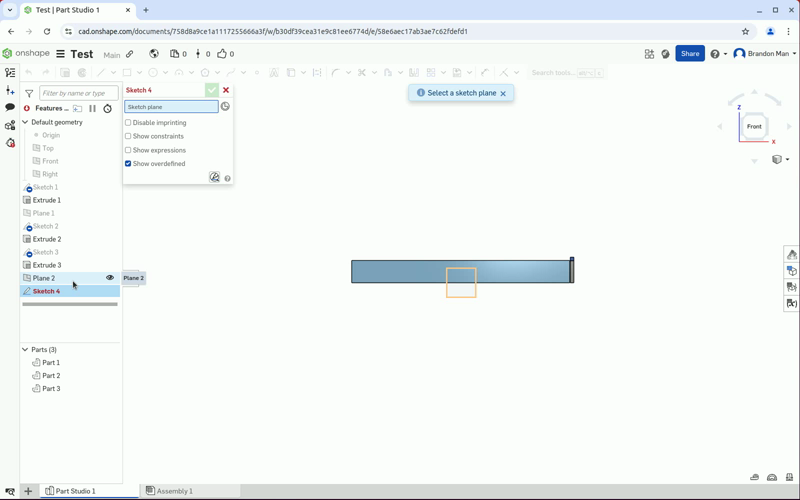
click(73, 280)
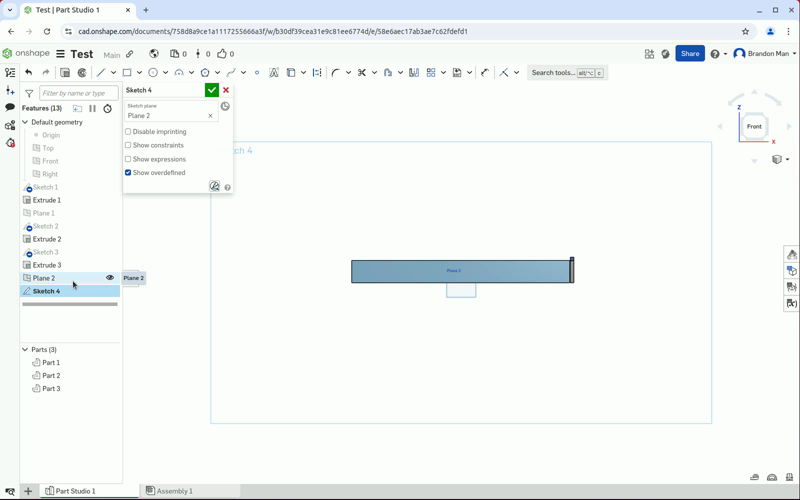
mouse_move(73, 352)
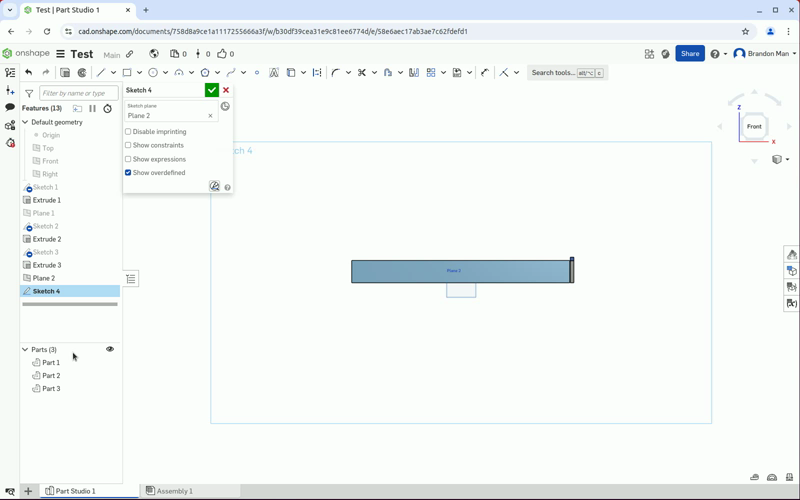
key(y)
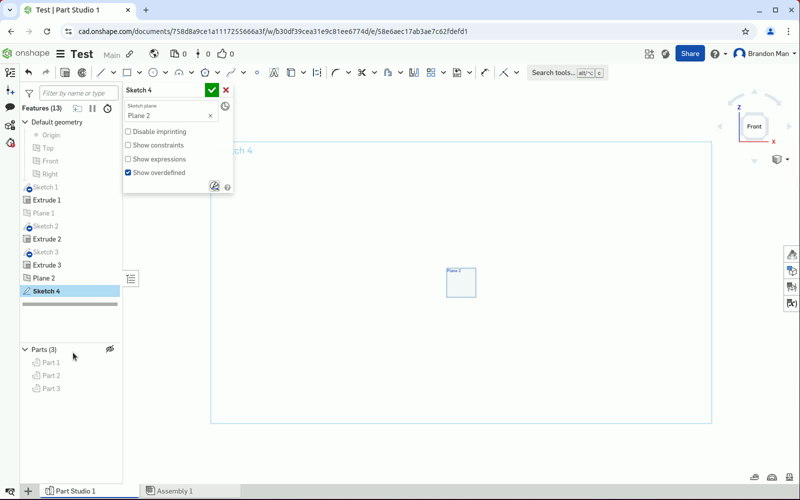
key(l)
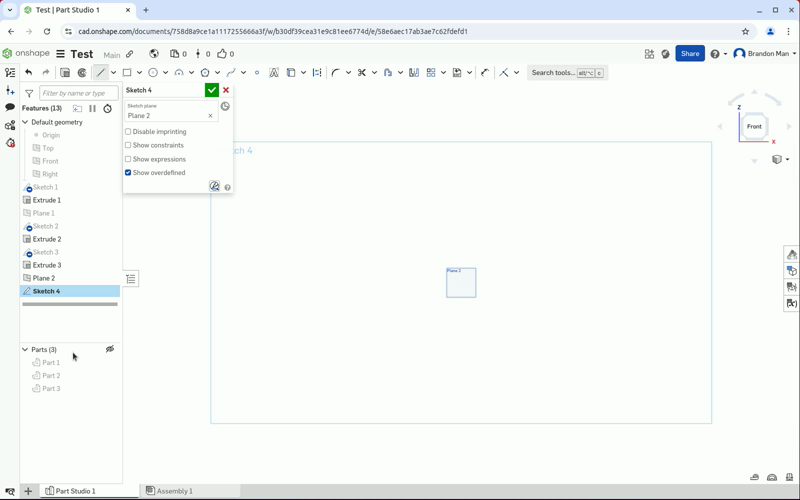
key_down(shift)
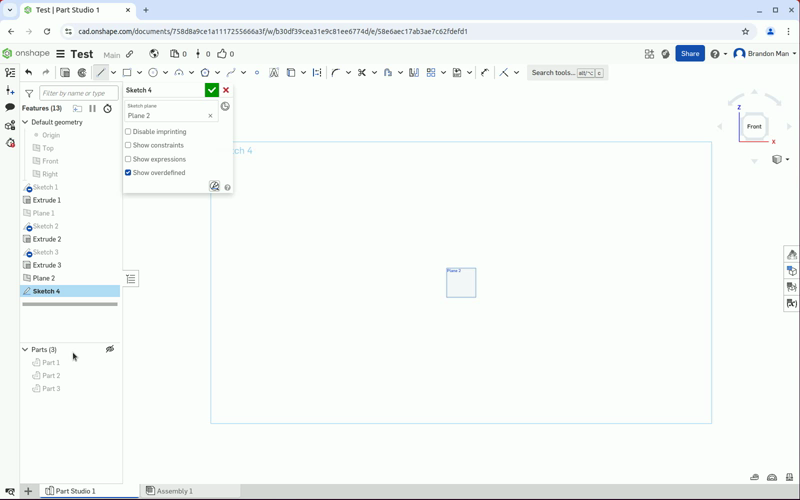
mouse_move(348, 282)
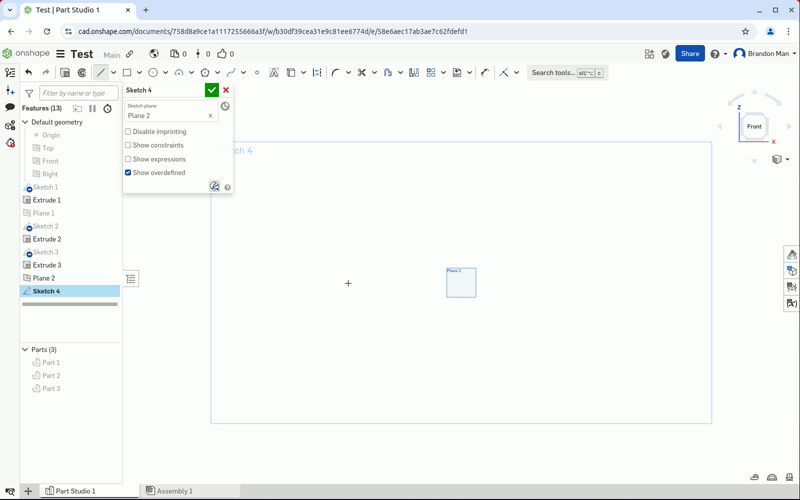
click(348, 282)
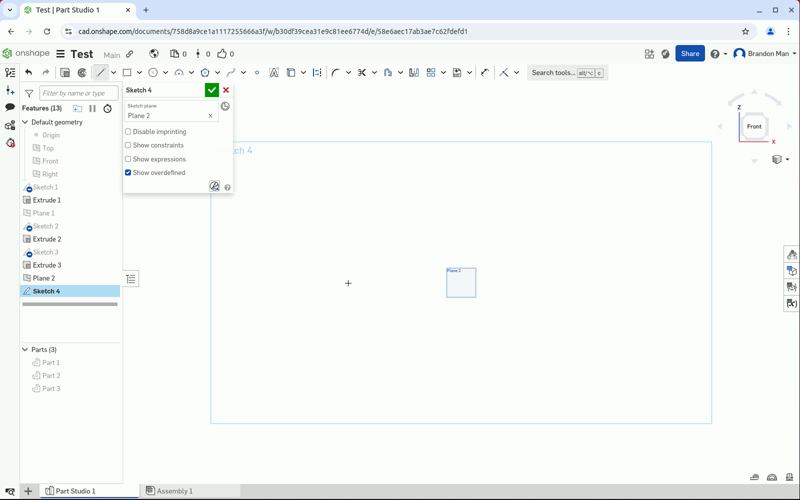
key_up(shift)
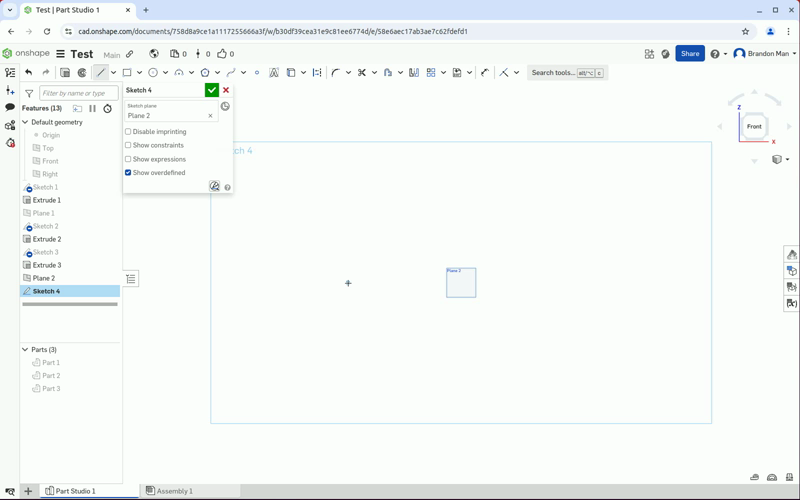
key_down(shift)
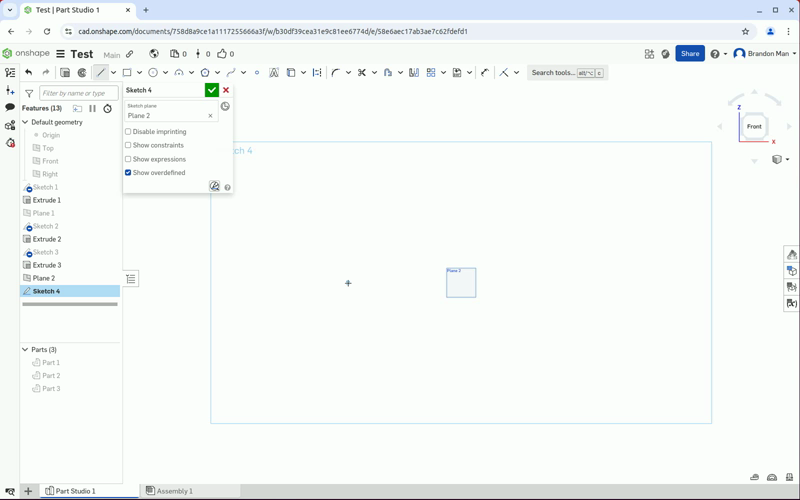
mouse_move(378, 282)
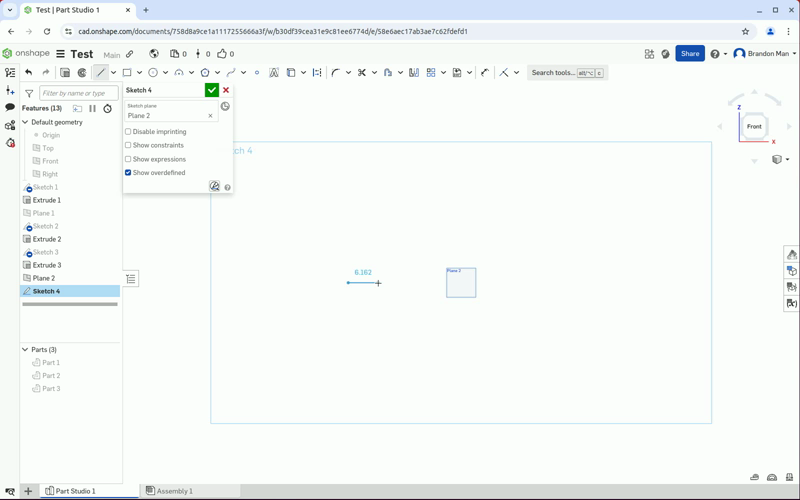
mouse_move(350, 282)
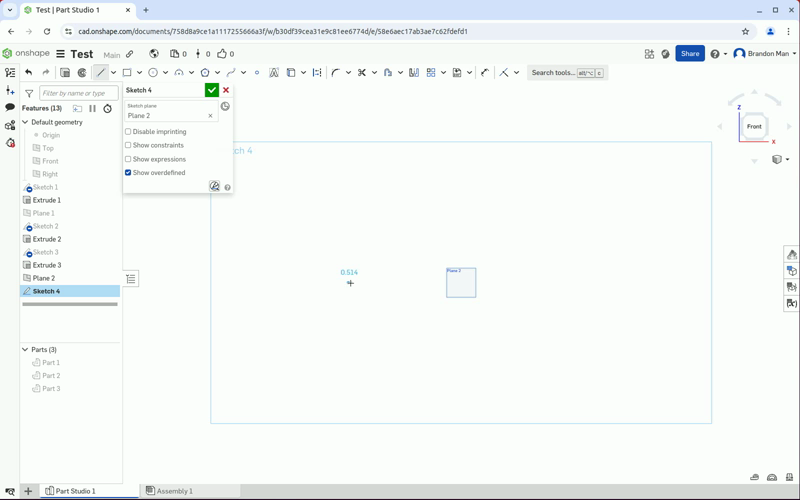
scroll(6)
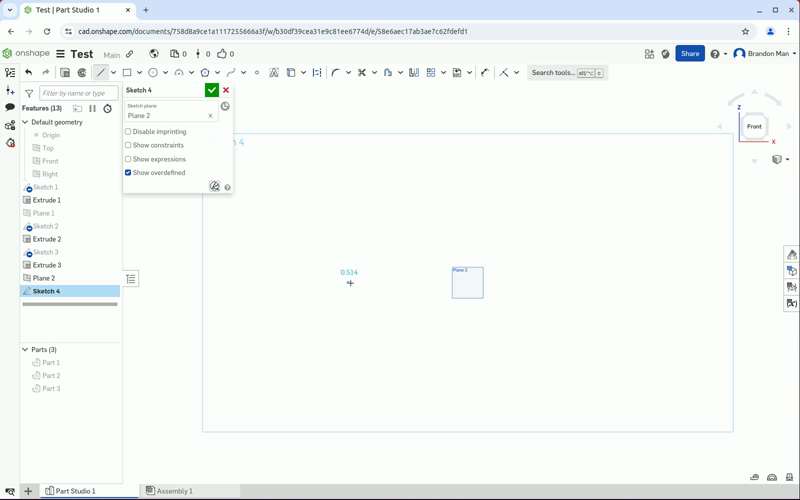
scroll(6)
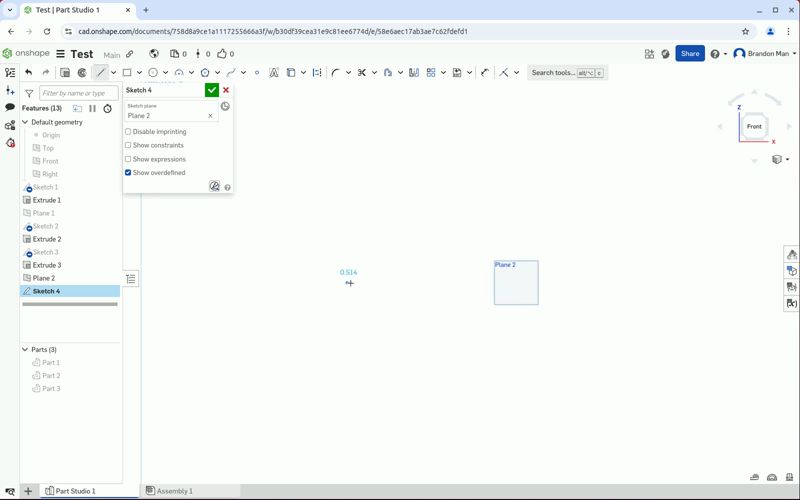
scroll(6)
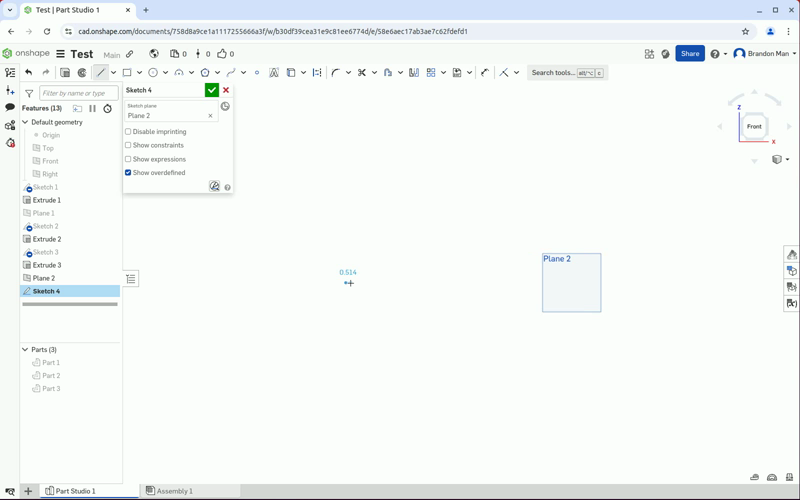
scroll(6)
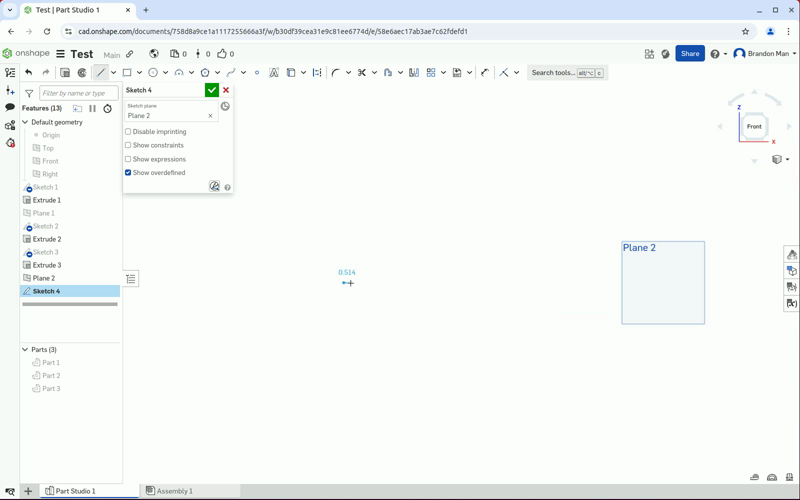
scroll(6)
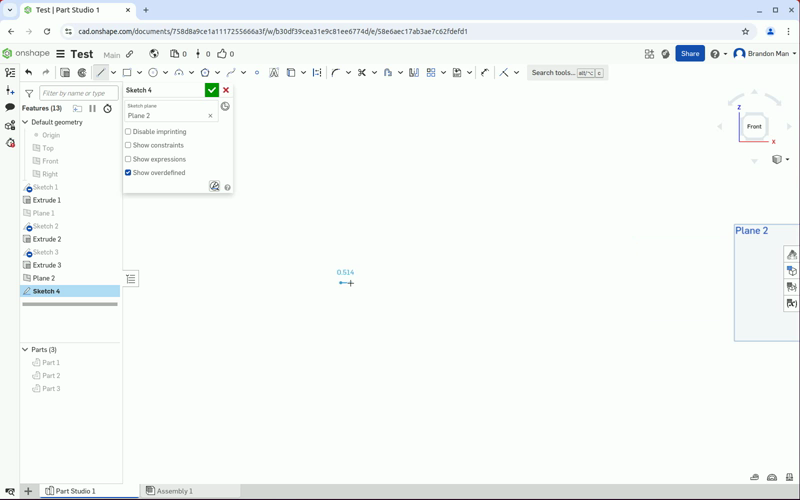
scroll(6)
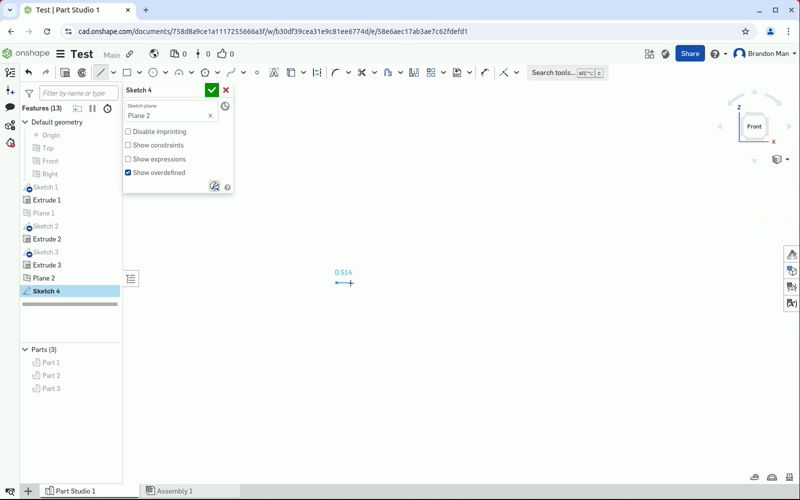
scroll(6)
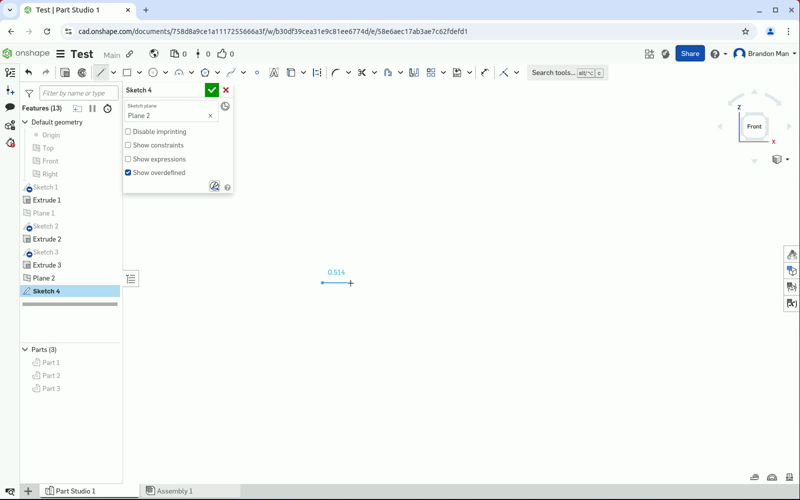
click(350, 282)
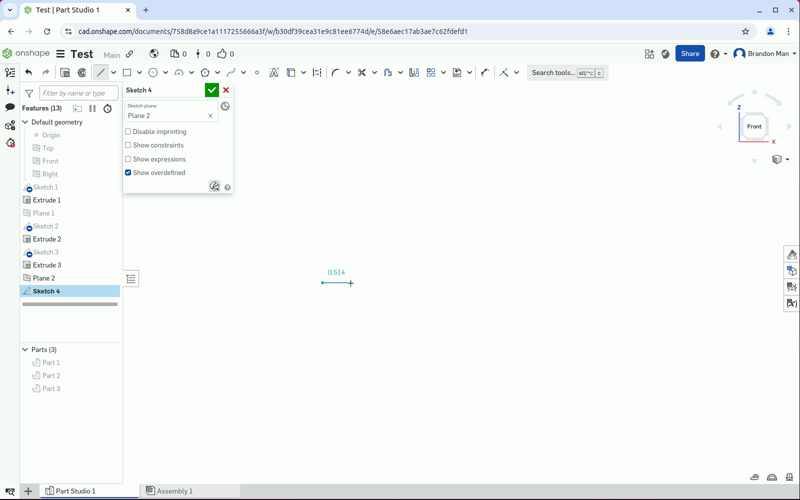
scroll(-6)
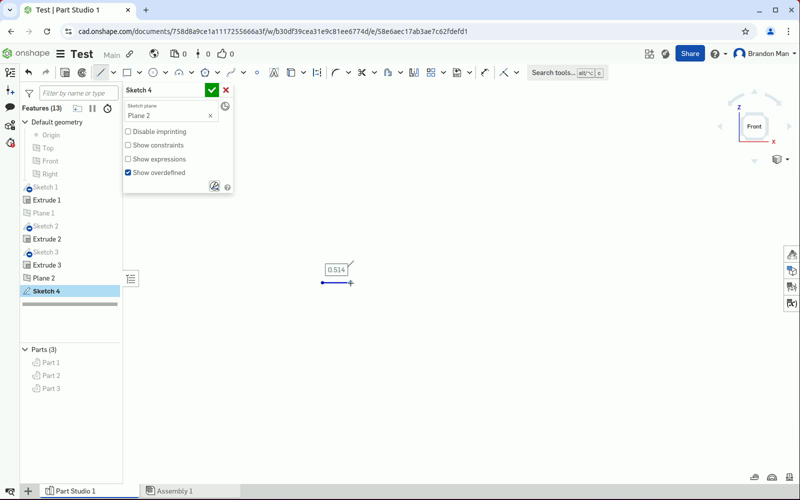
scroll(-6)
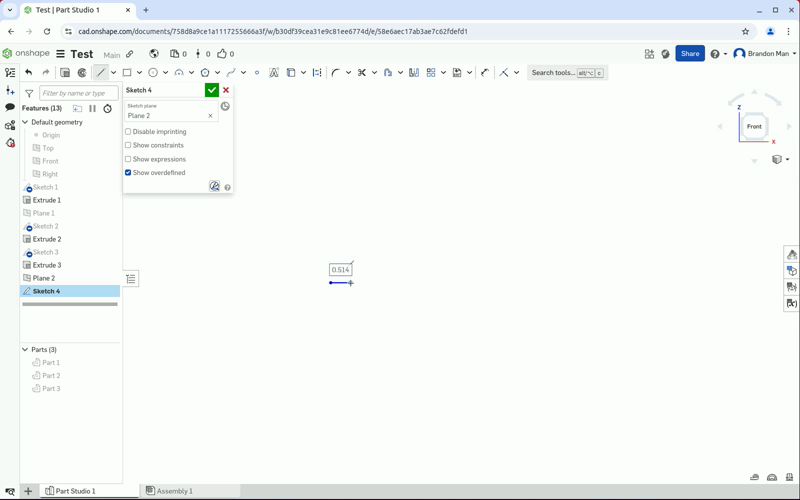
scroll(-6)
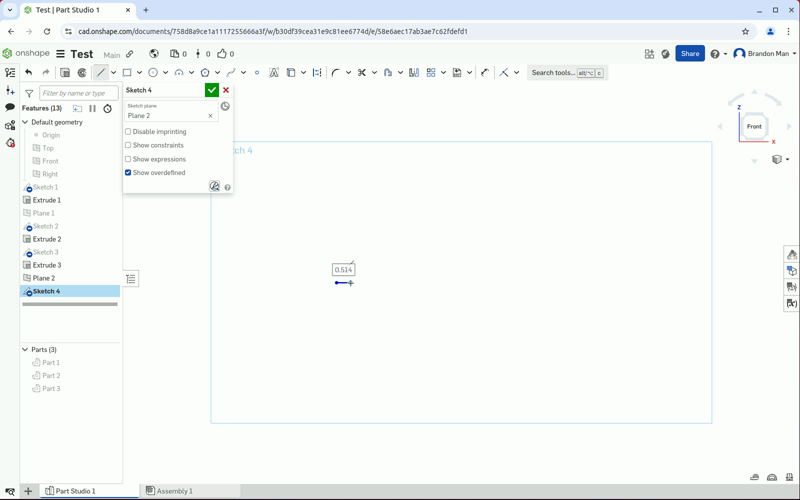
scroll(-6)
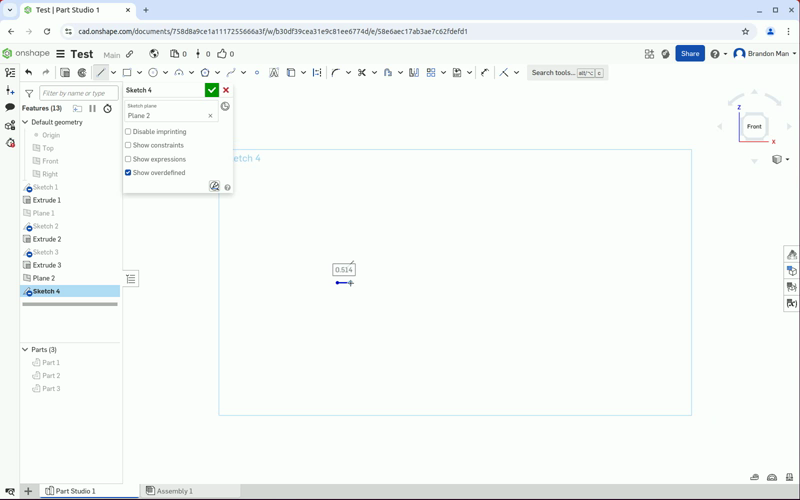
scroll(-6)
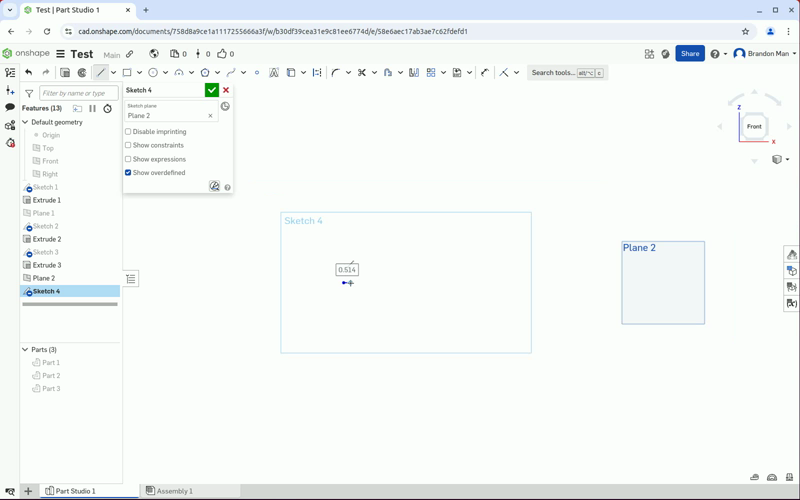
scroll(-6)
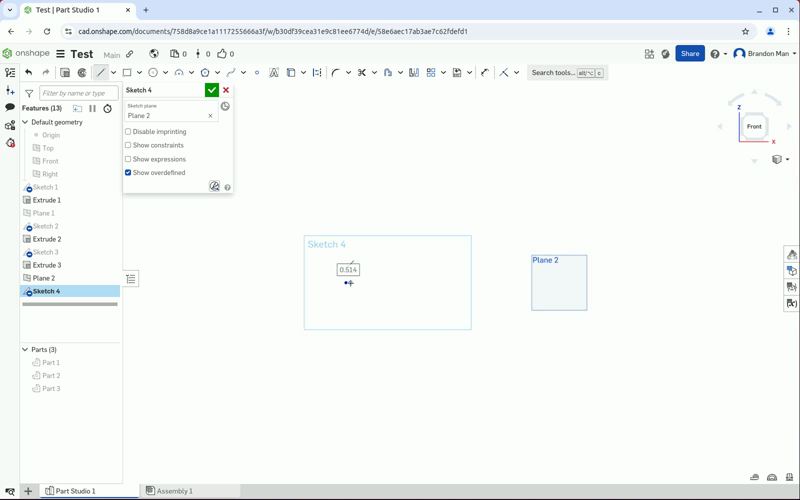
scroll(-6)
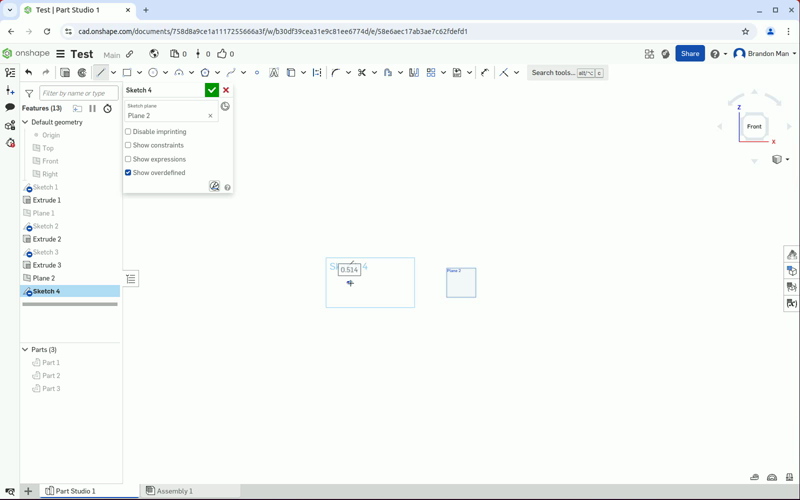
key_up(shift)
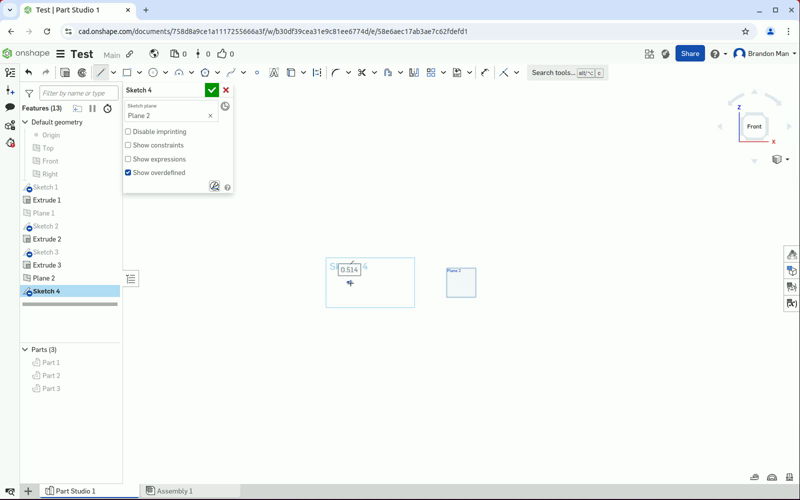
key_down(shift)
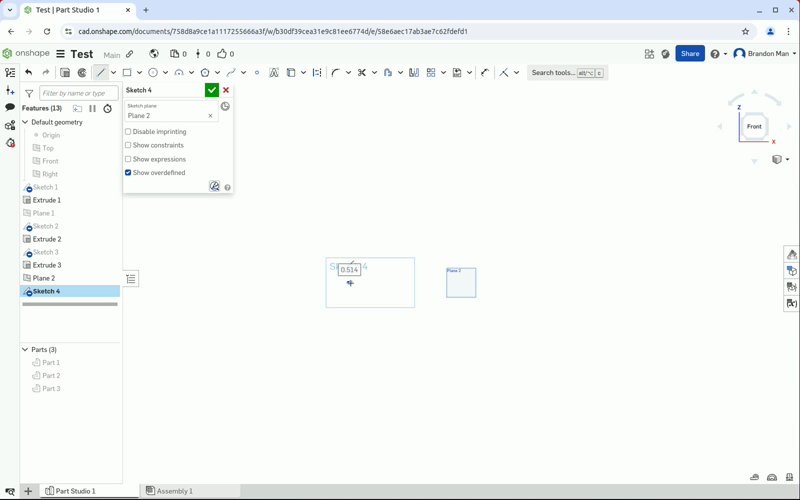
mouse_move(380, 282)
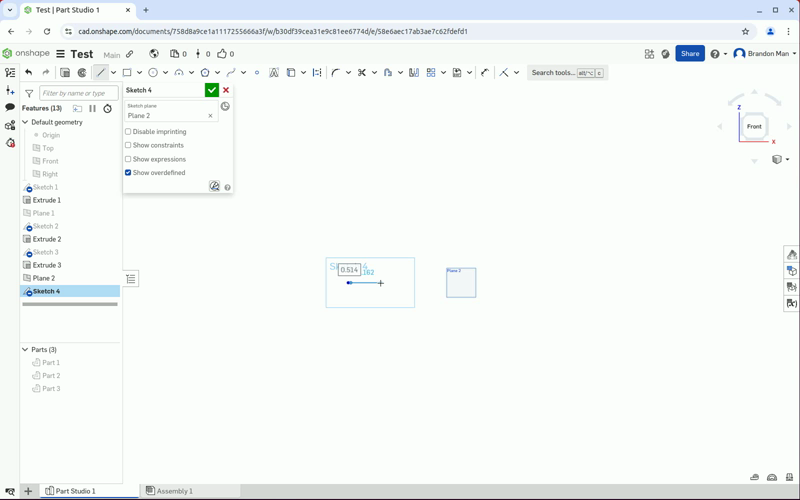
mouse_move(350, 259)
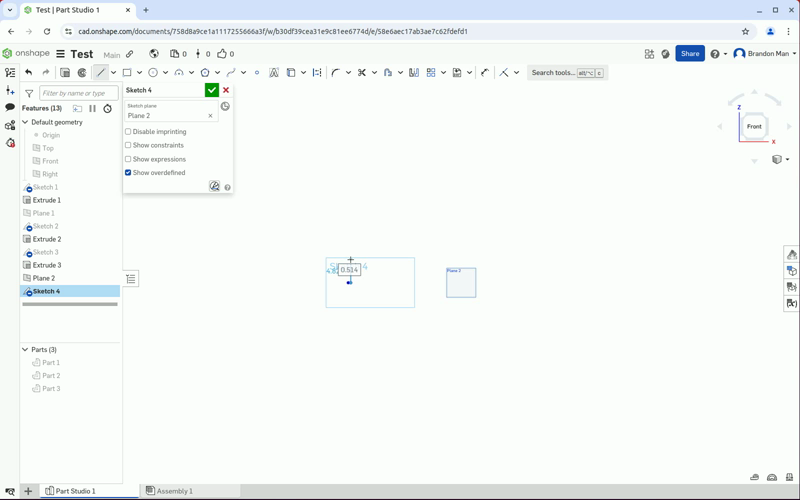
click(350, 259)
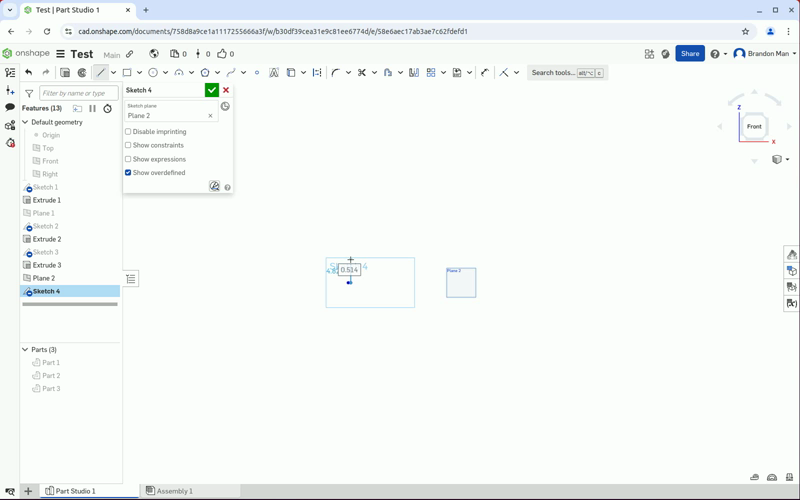
key_up(shift)
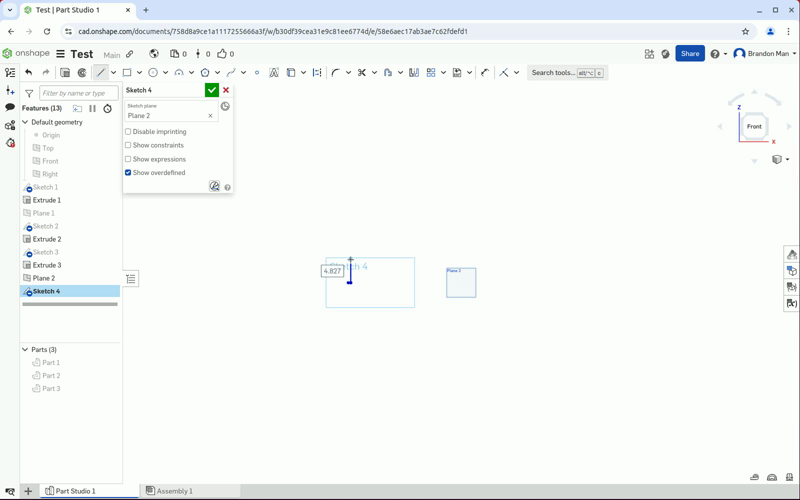
key_down(shift)
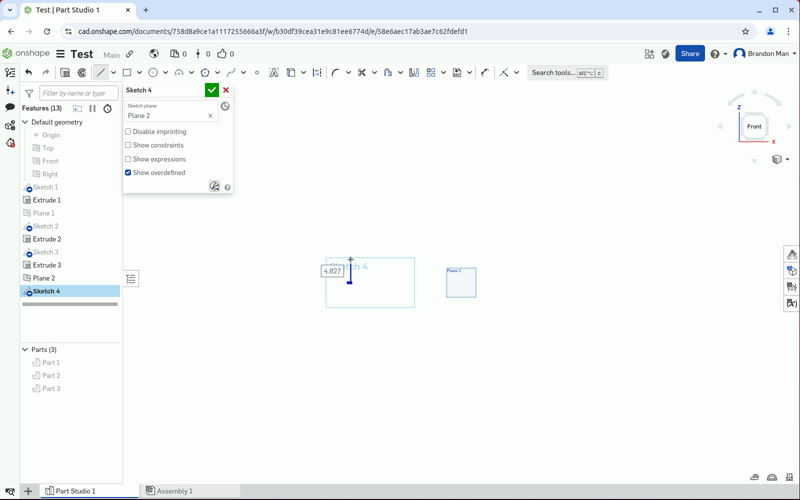
mouse_move(569, 259)
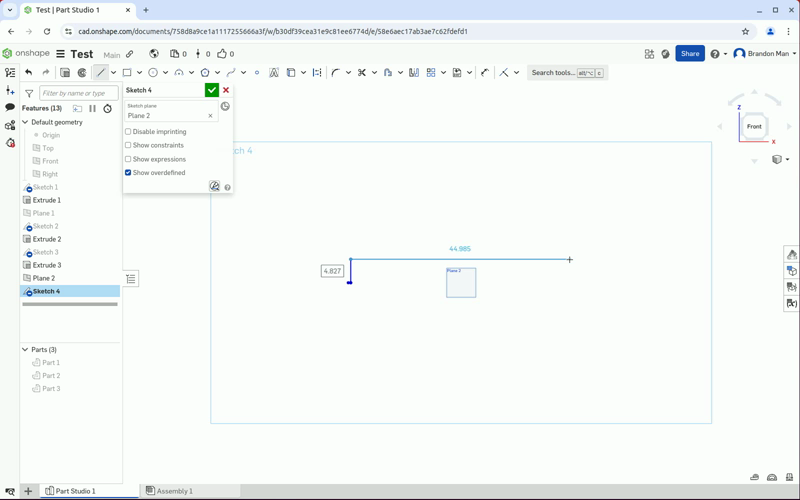
click(569, 259)
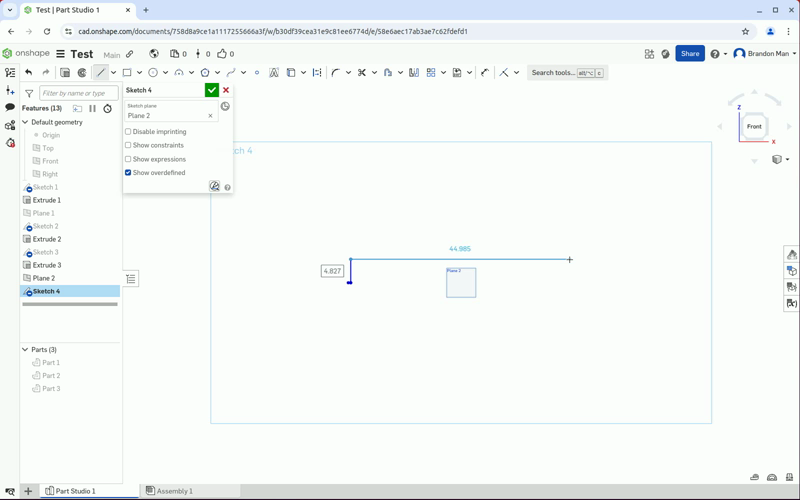
key_up(shift)
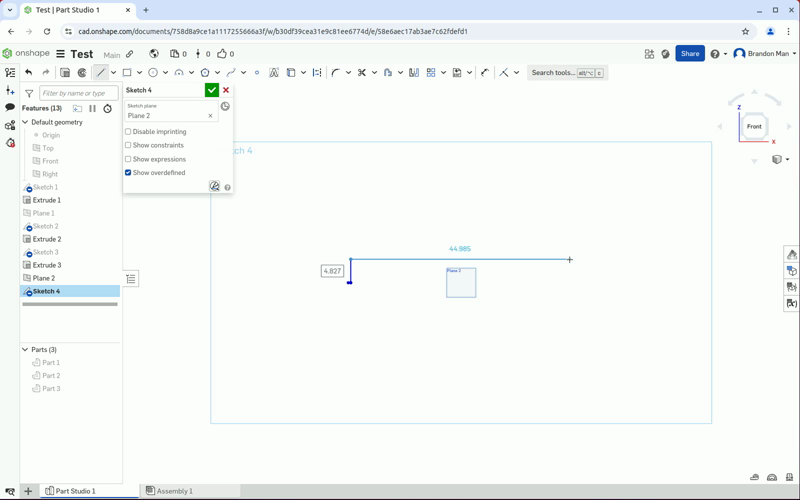
key_down(shift)
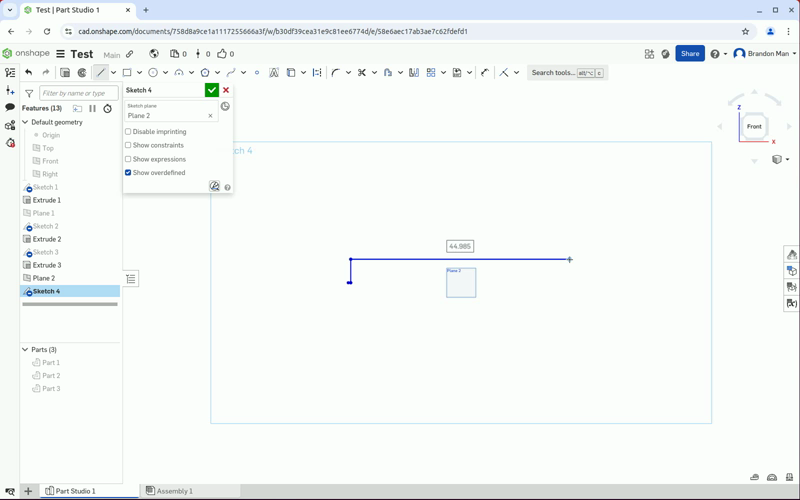
mouse_move(589, 259)
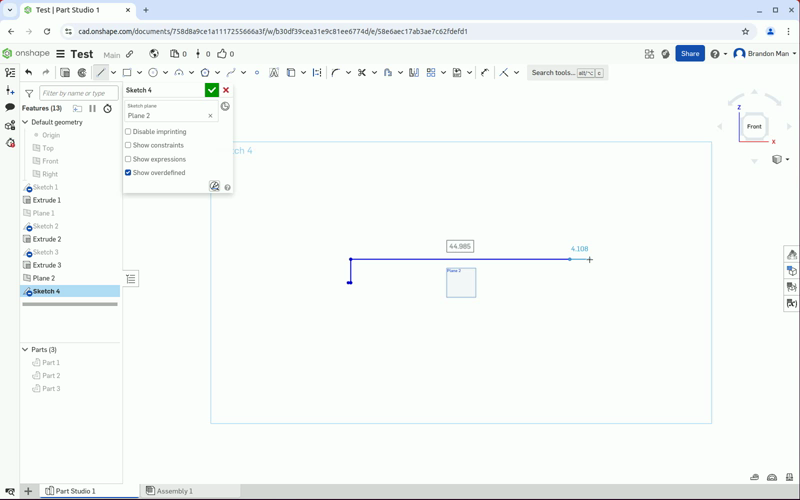
mouse_move(569, 282)
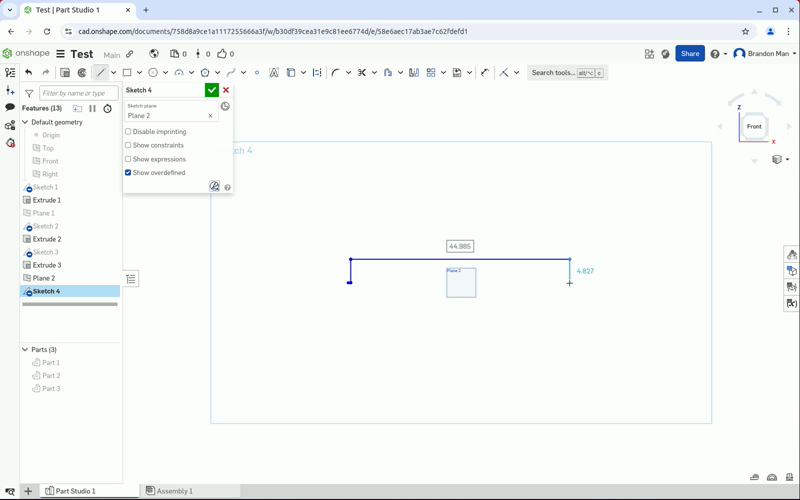
click(569, 282)
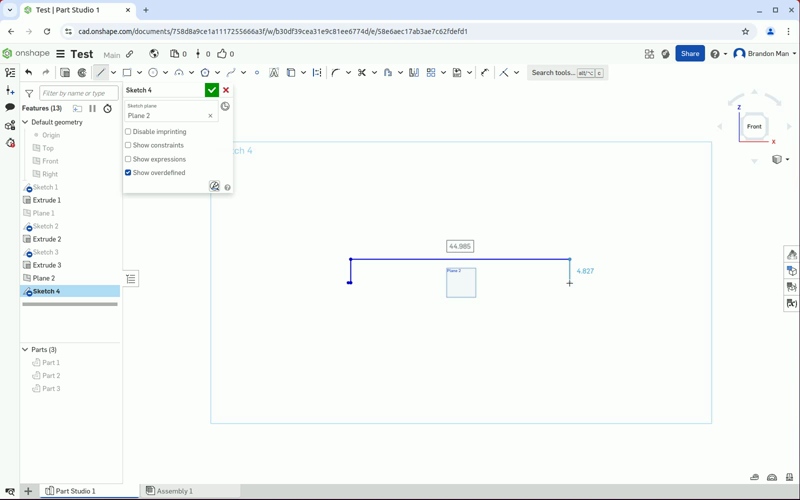
key_up(shift)
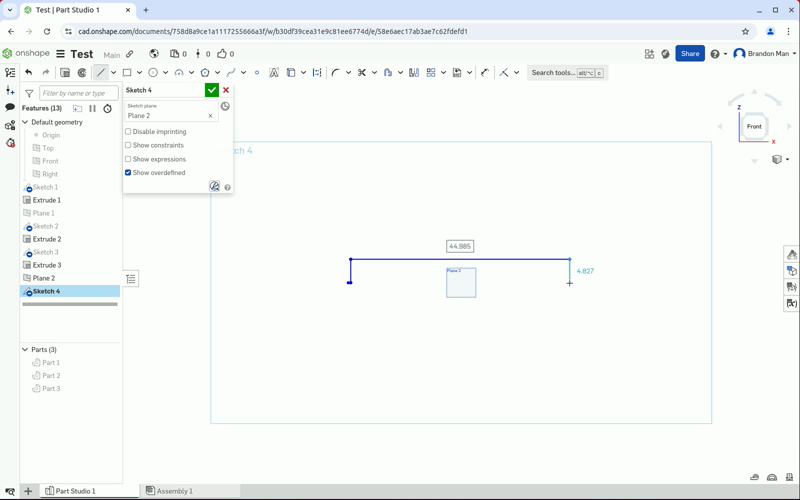
key_down(shift)
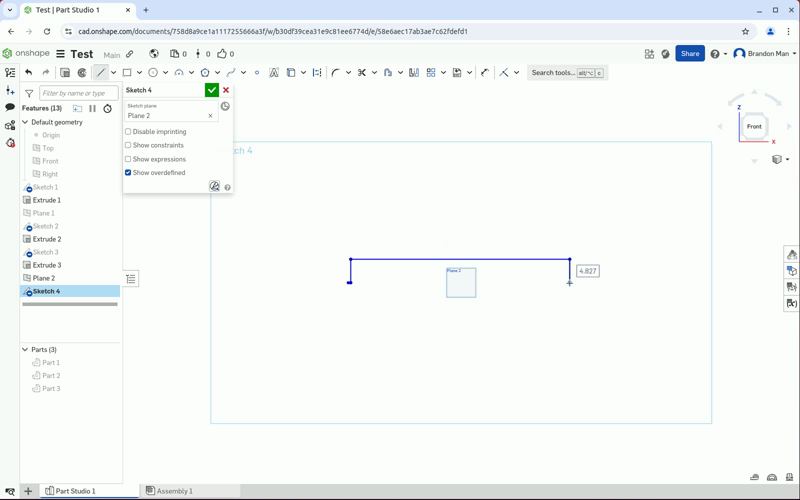
mouse_move(589, 282)
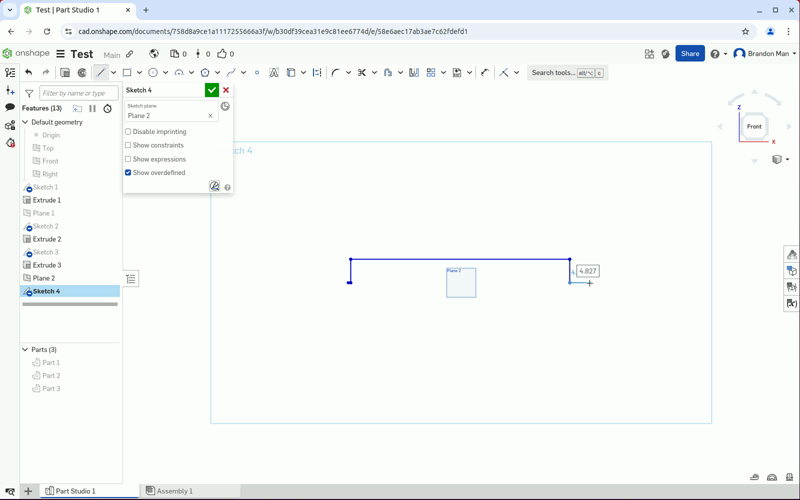
mouse_move(572, 282)
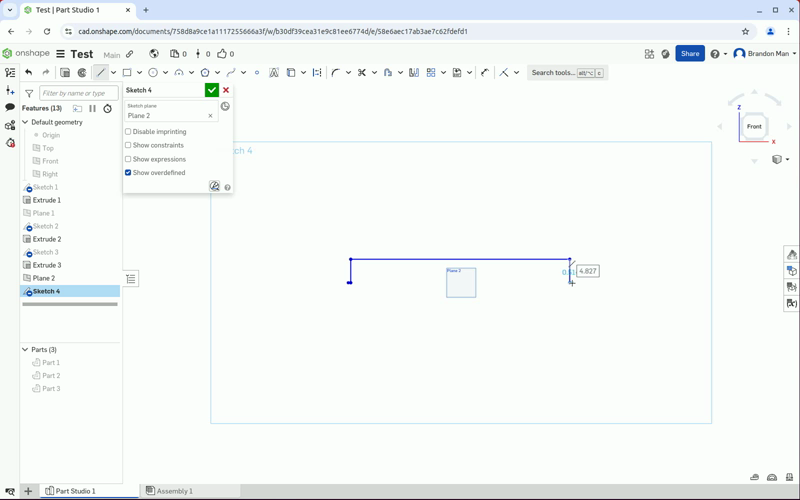
scroll(6)
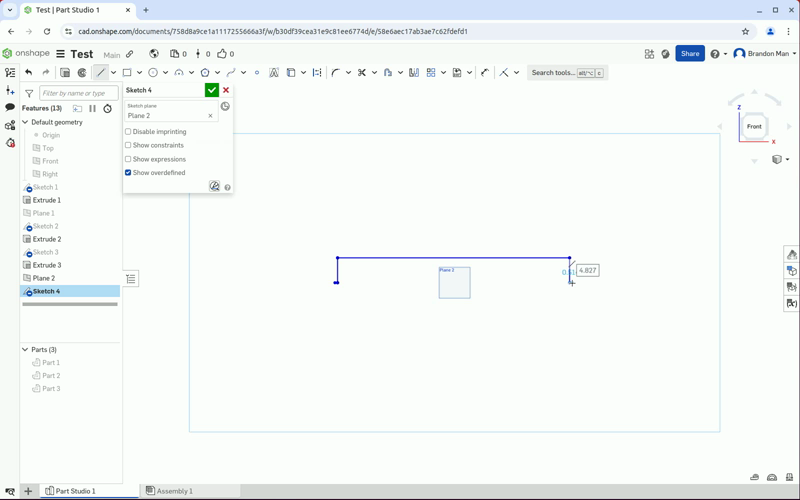
scroll(6)
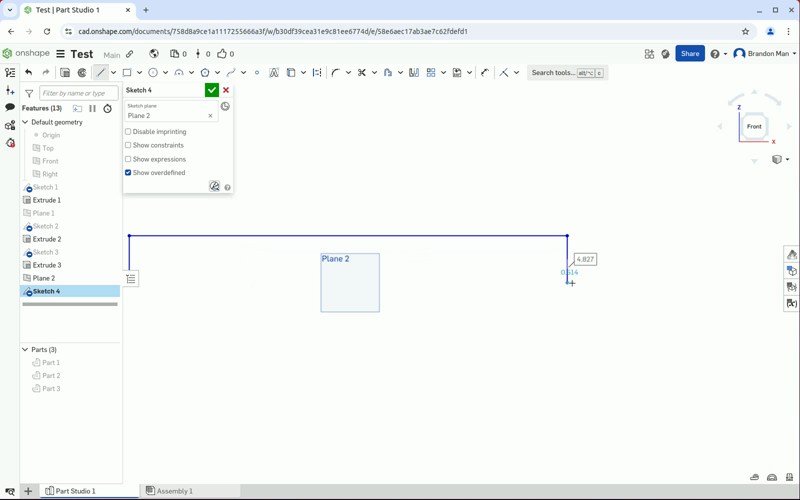
scroll(6)
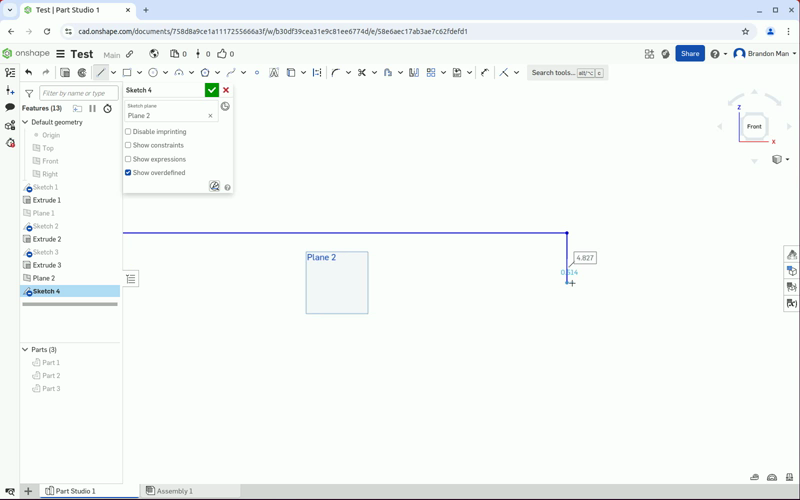
scroll(6)
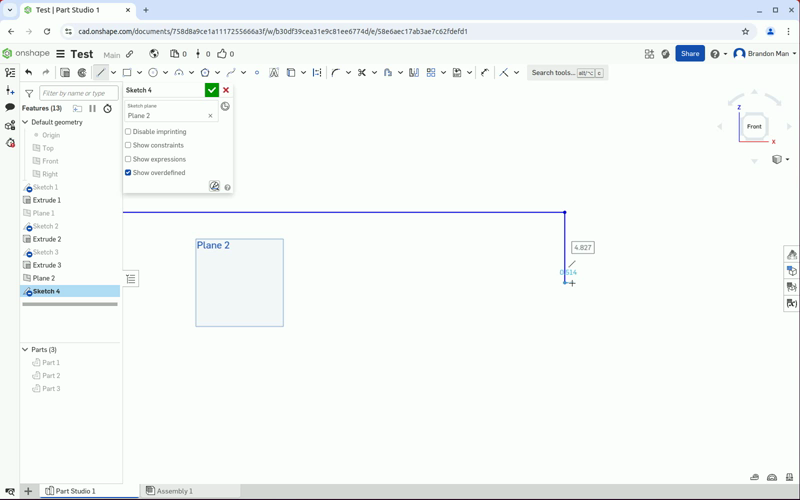
scroll(6)
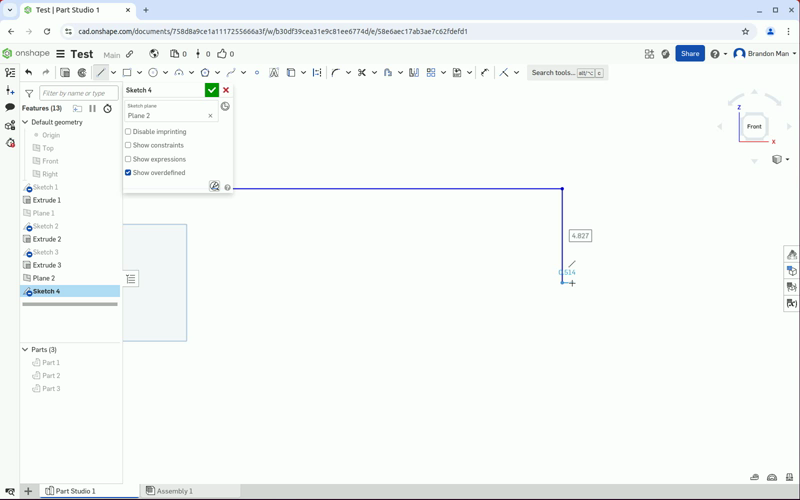
scroll(6)
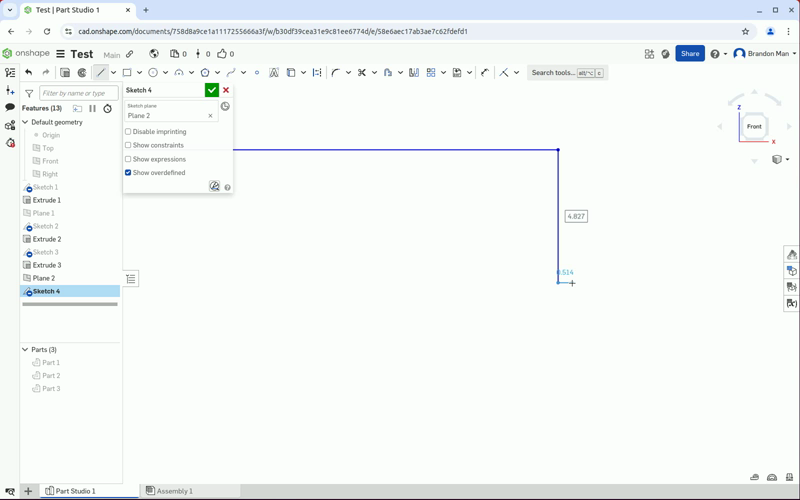
scroll(6)
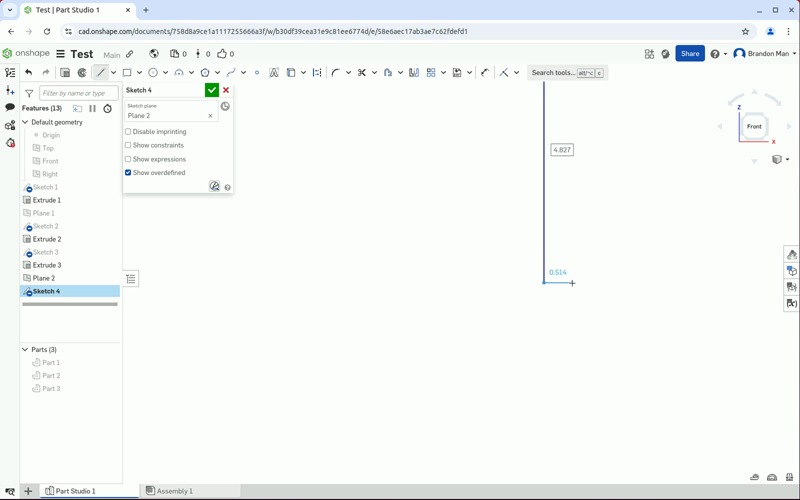
click(572, 282)
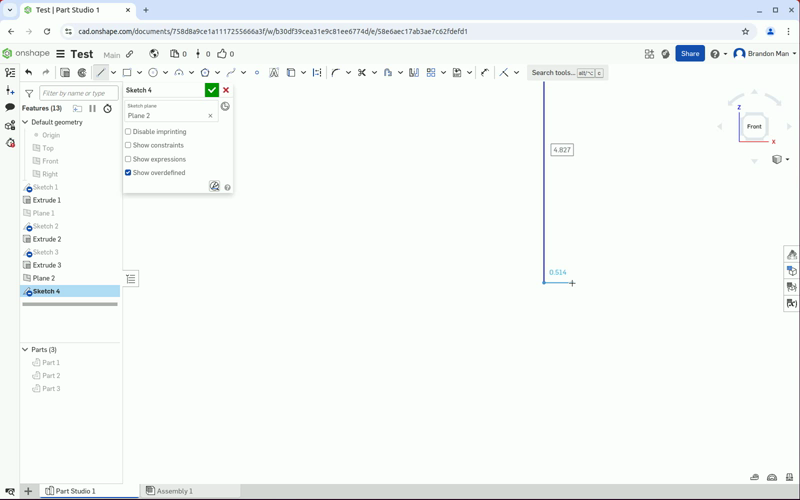
scroll(-6)
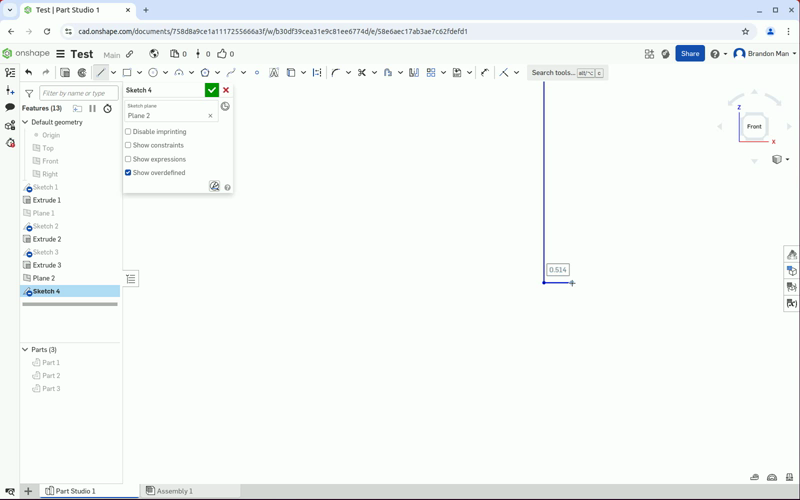
scroll(-6)
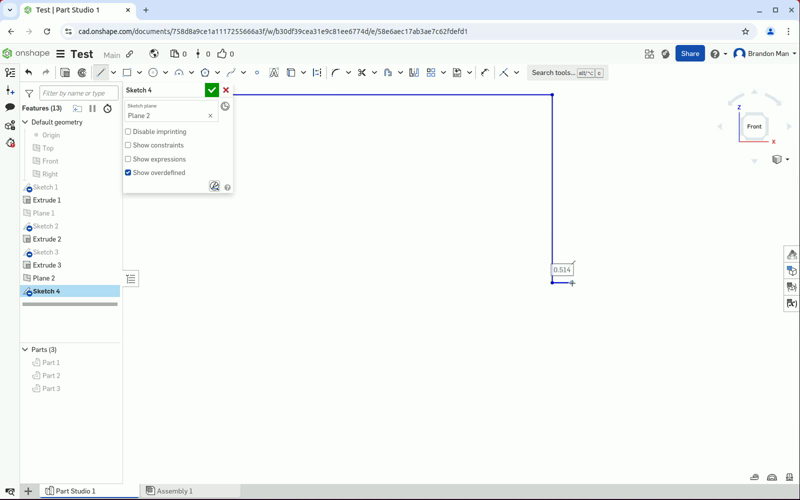
scroll(-6)
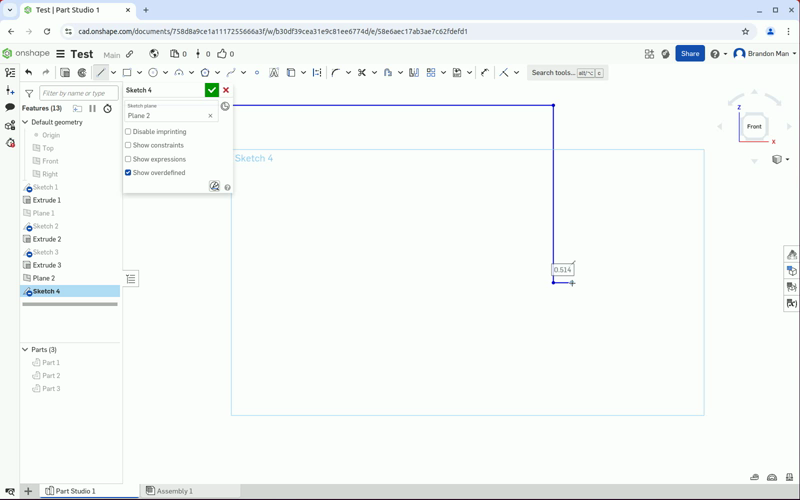
scroll(-6)
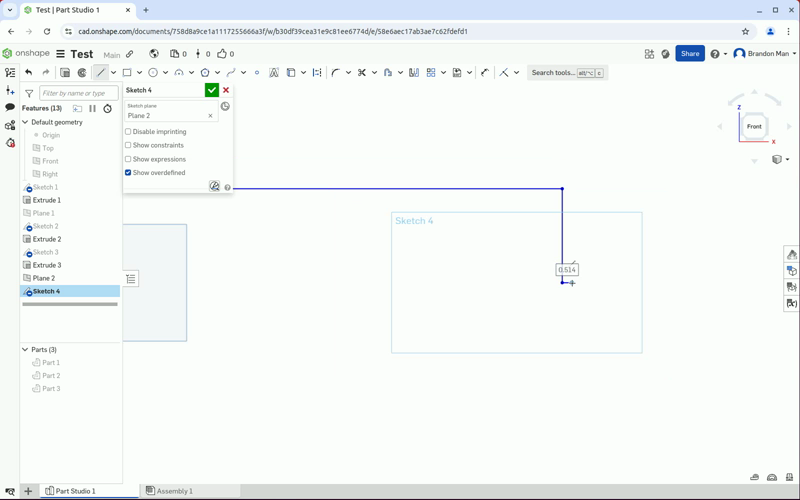
scroll(-6)
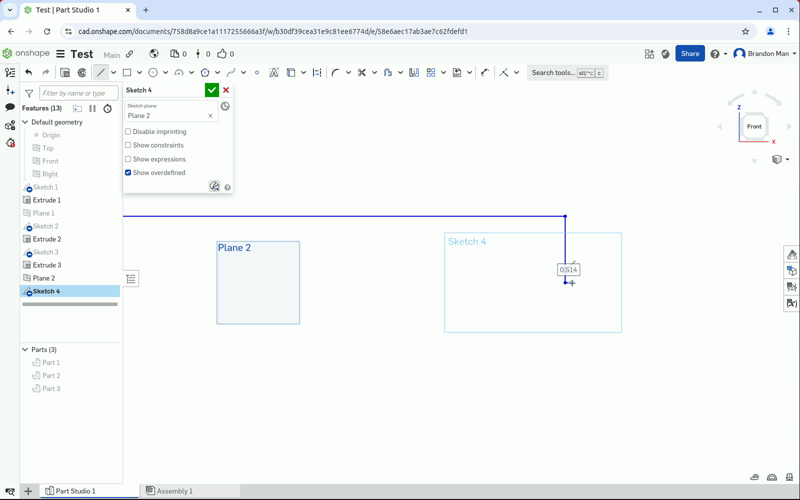
scroll(-6)
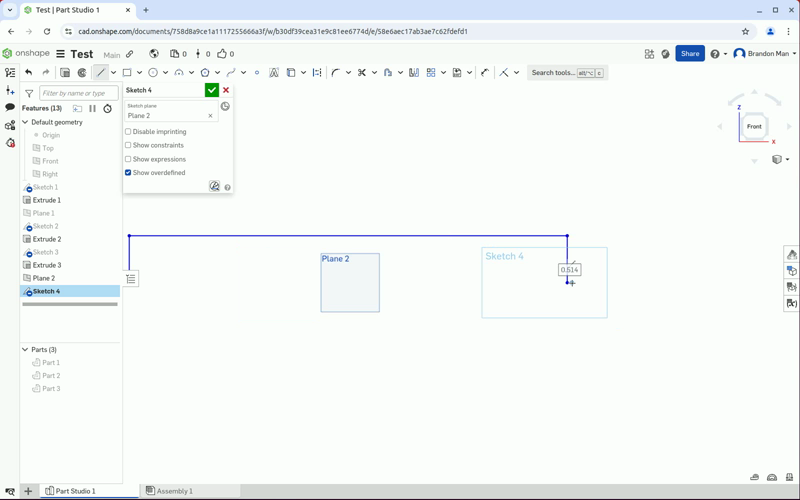
scroll(-6)
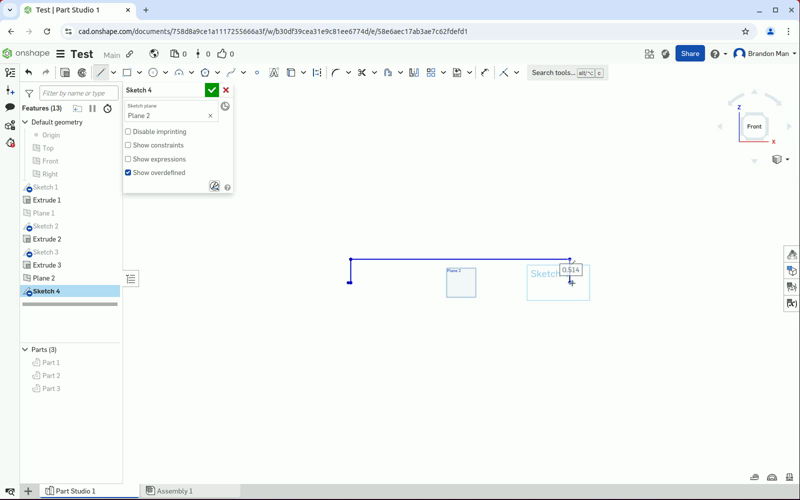
key_up(shift)
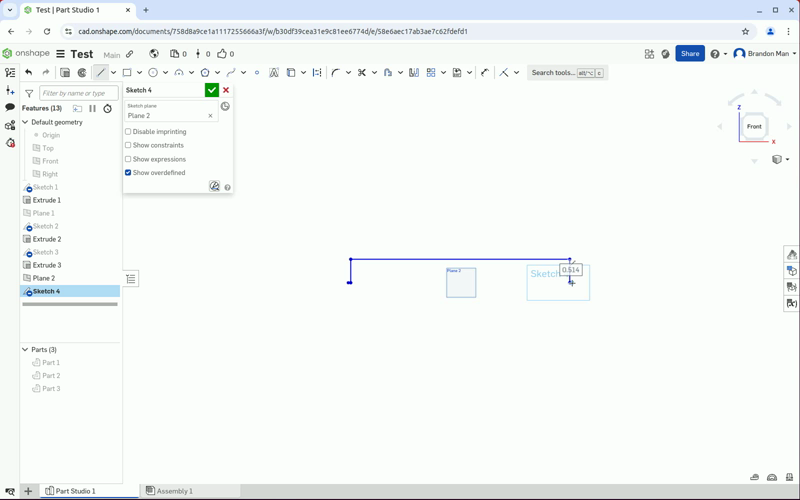
key_down(shift)
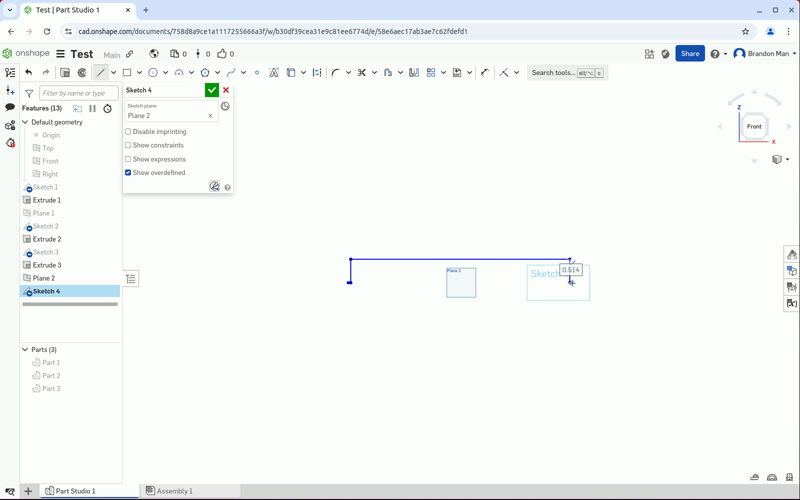
mouse_move(589, 282)
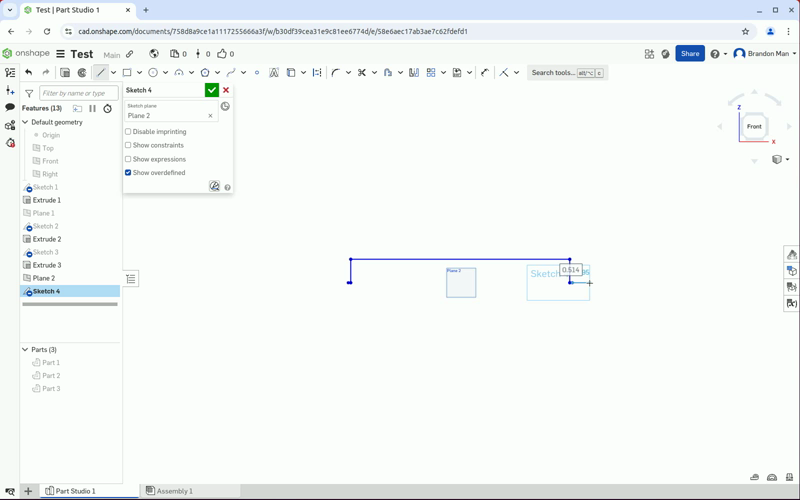
mouse_move(572, 257)
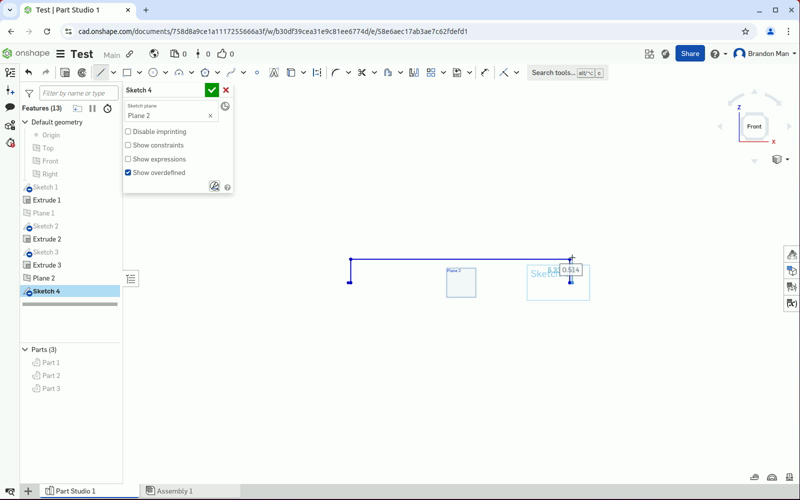
scroll(6)
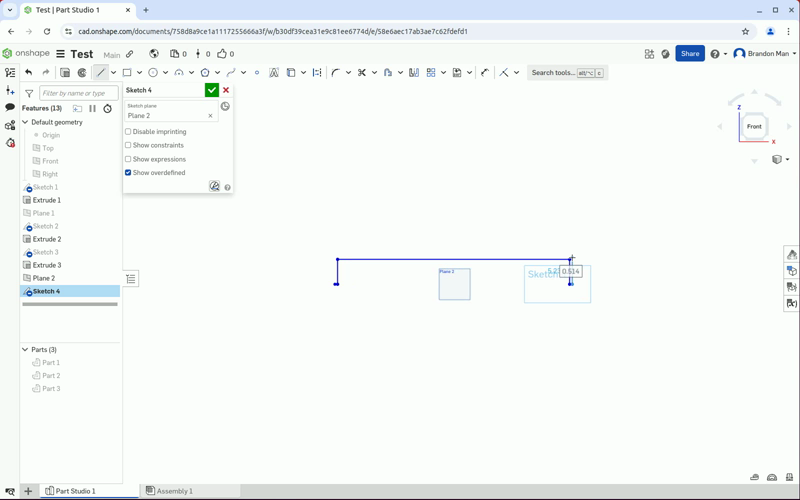
scroll(6)
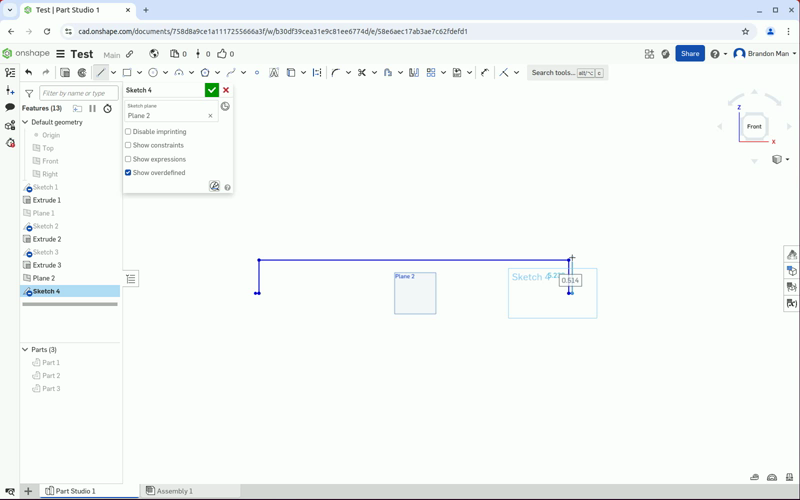
scroll(6)
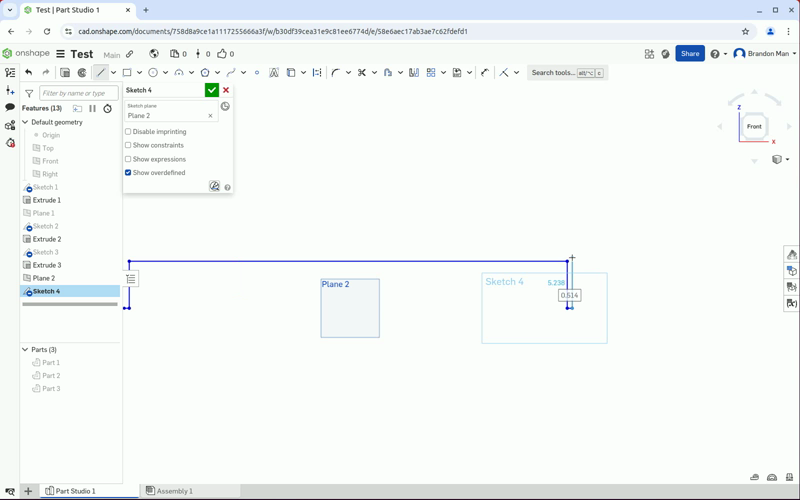
scroll(6)
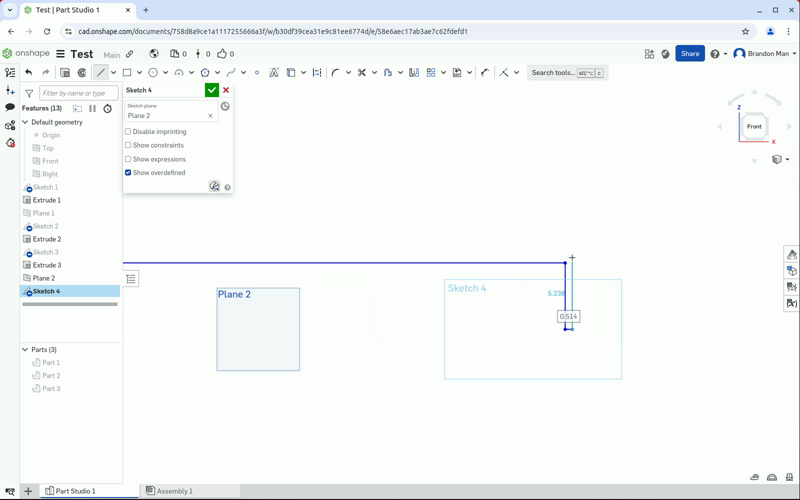
scroll(6)
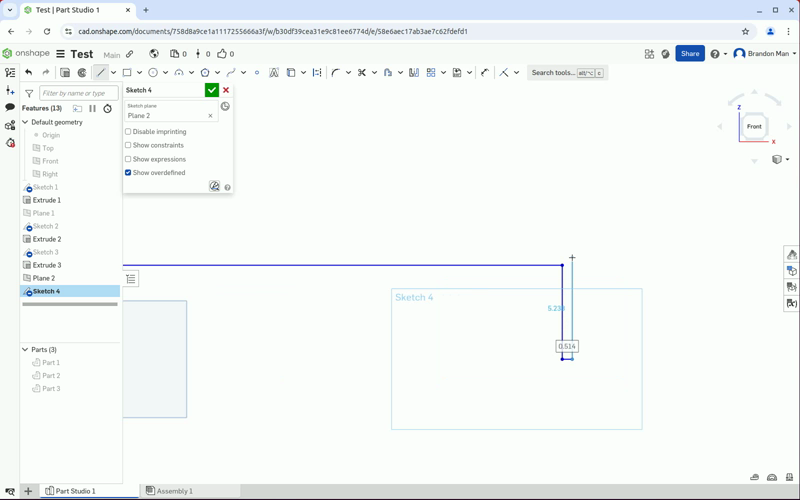
scroll(6)
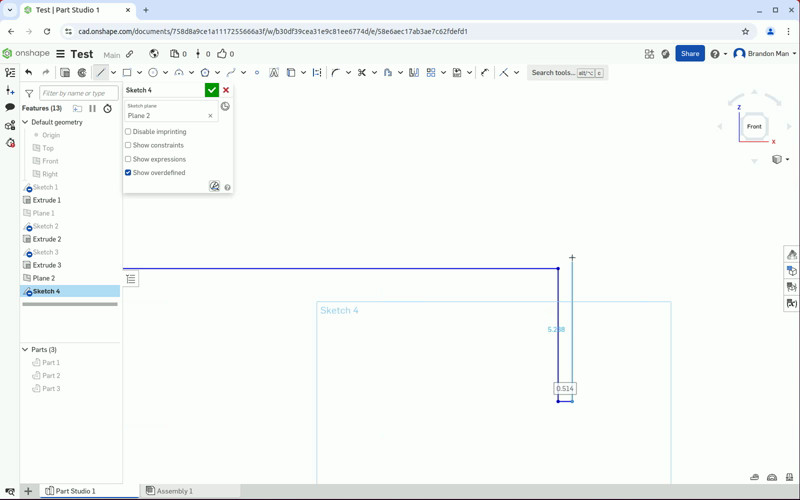
scroll(6)
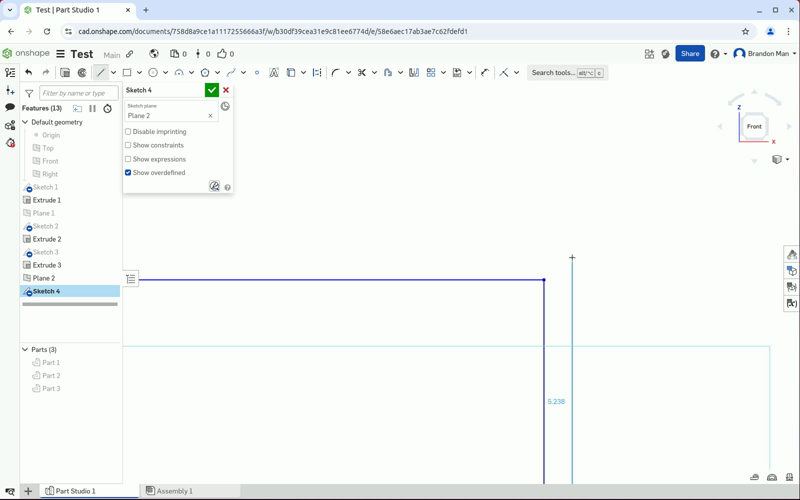
click(572, 257)
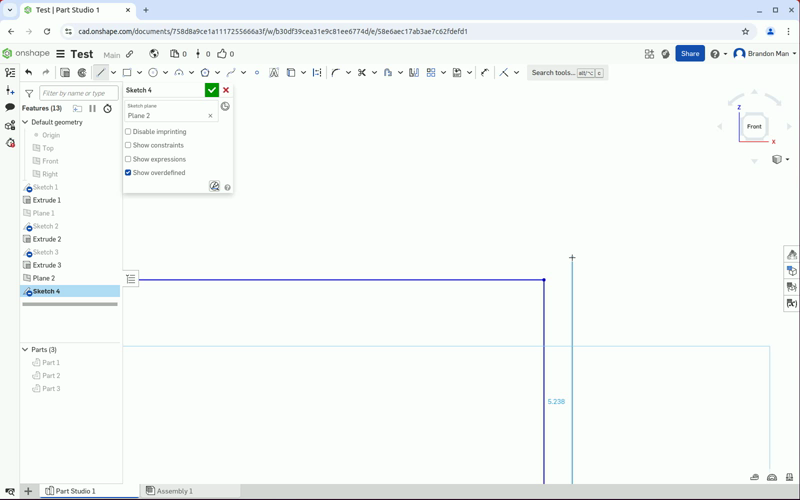
scroll(-6)
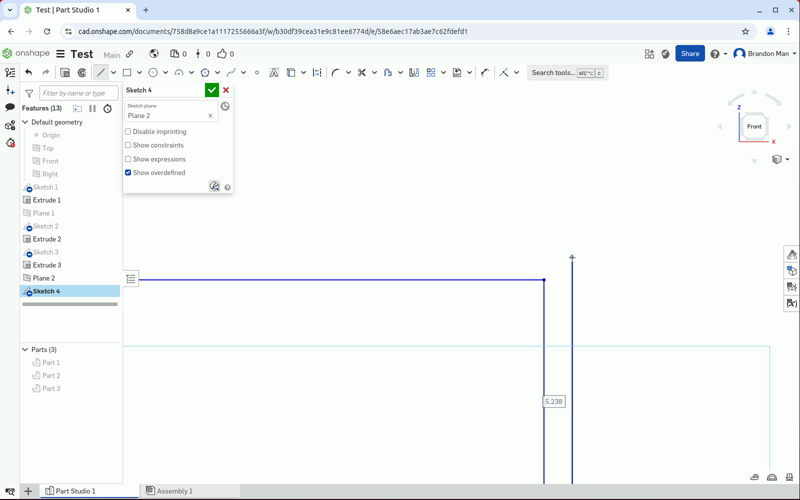
scroll(-6)
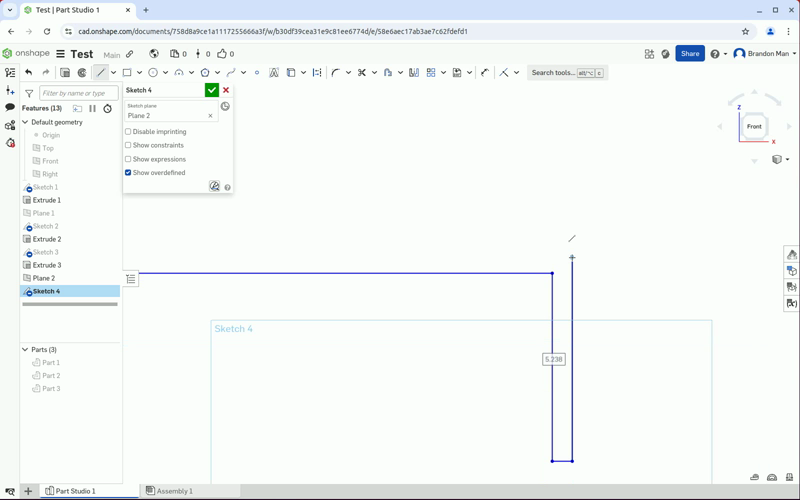
scroll(-6)
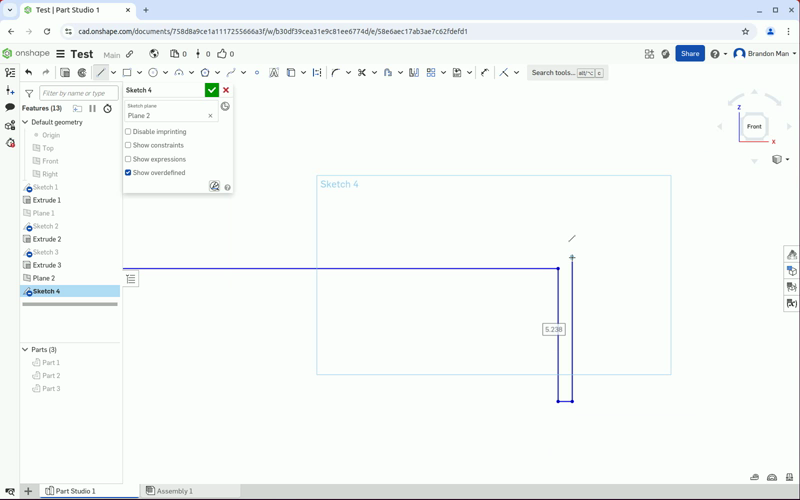
scroll(-6)
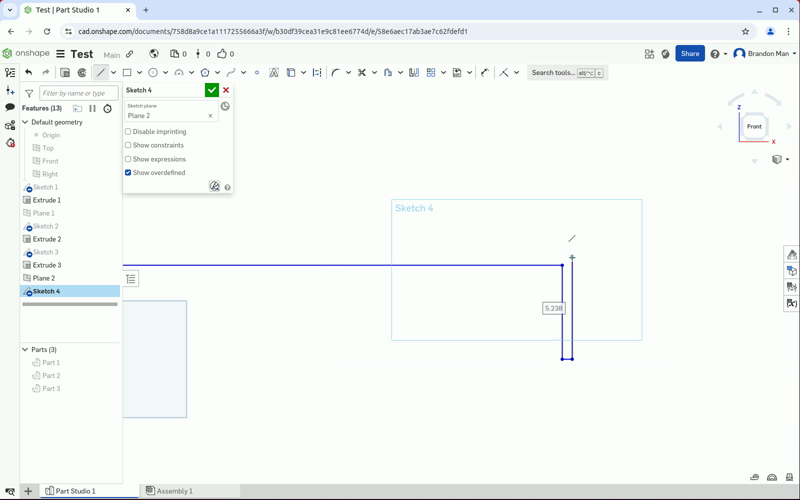
scroll(-6)
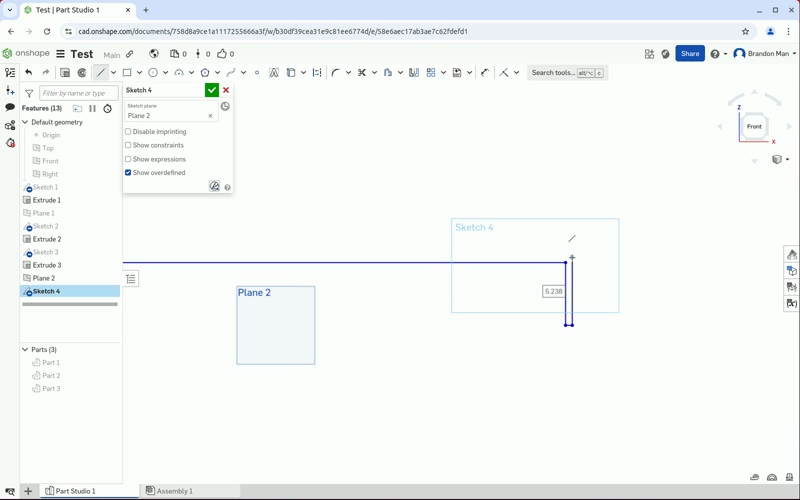
scroll(-6)
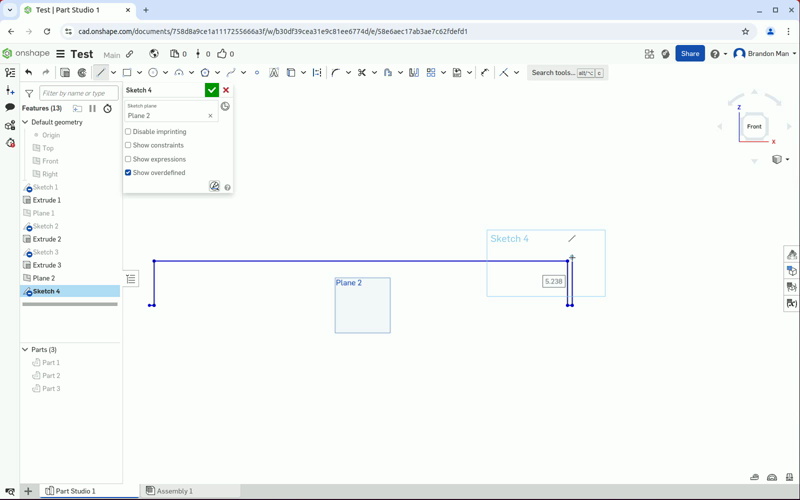
scroll(-6)
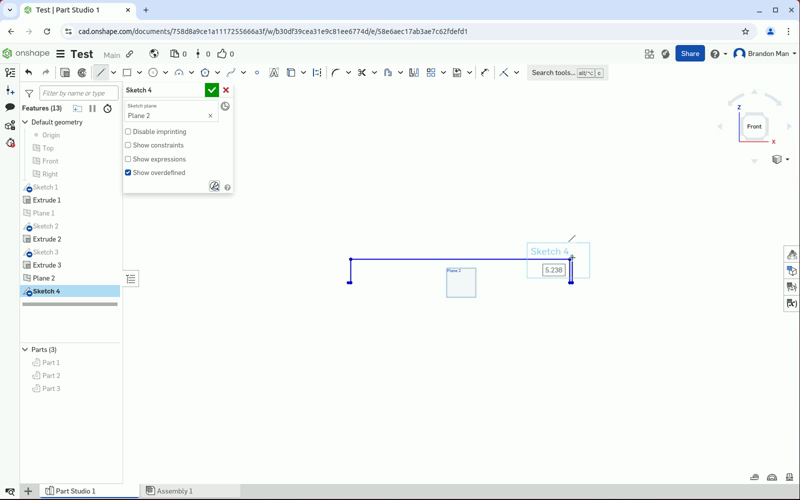
key_up(shift)
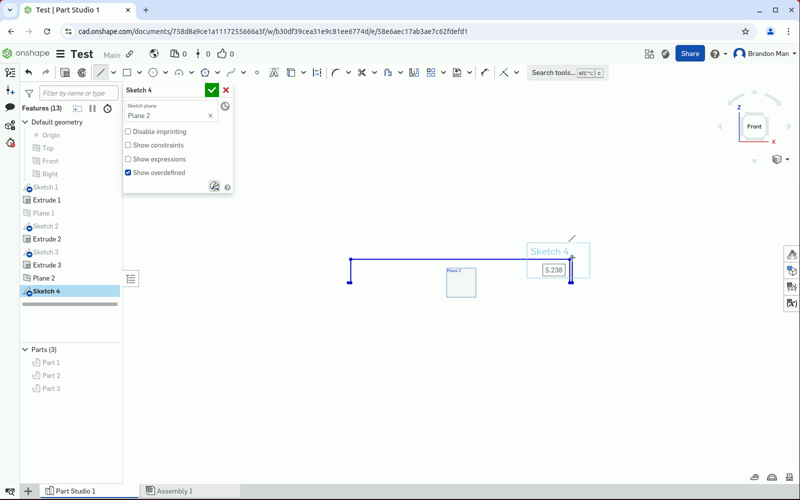
key_down(shift)
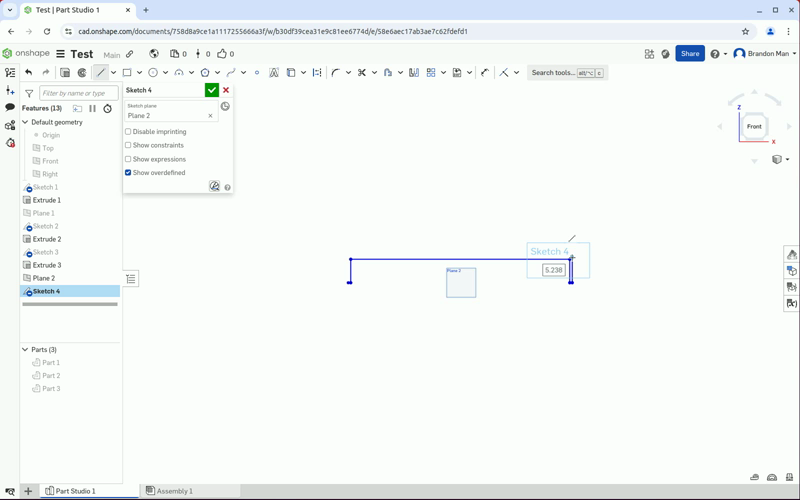
mouse_move(348, 257)
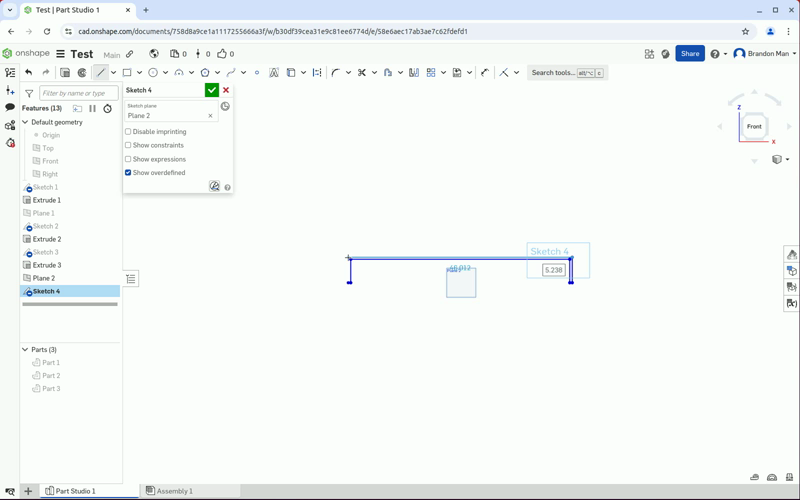
scroll(6)
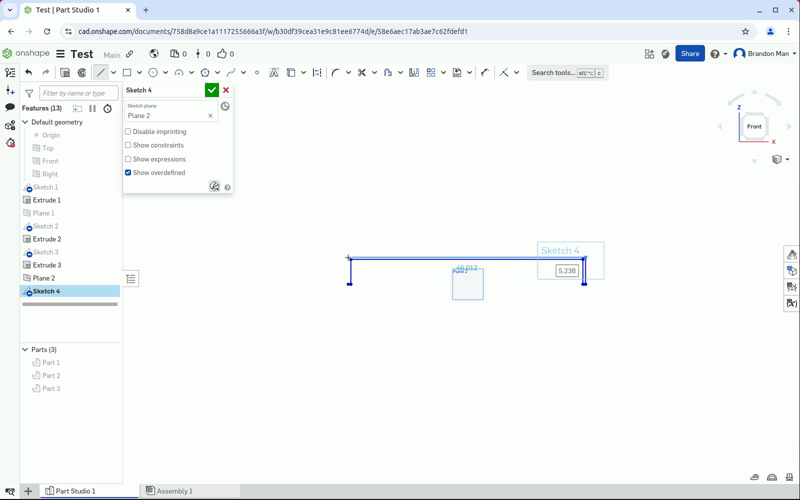
scroll(6)
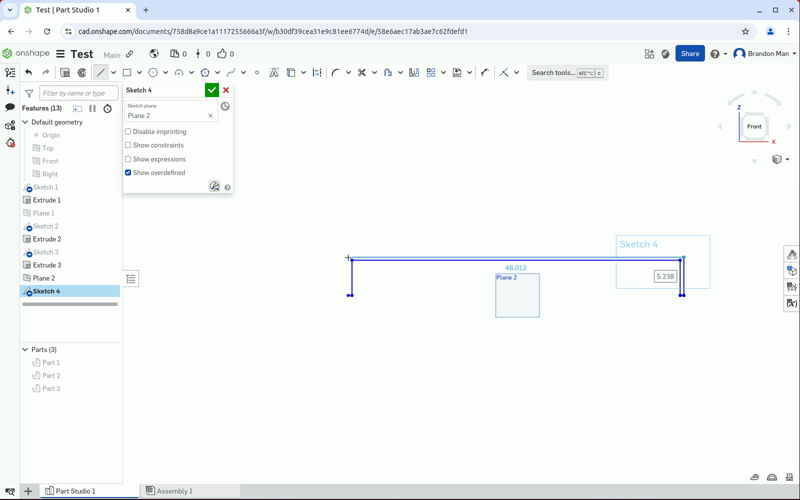
scroll(6)
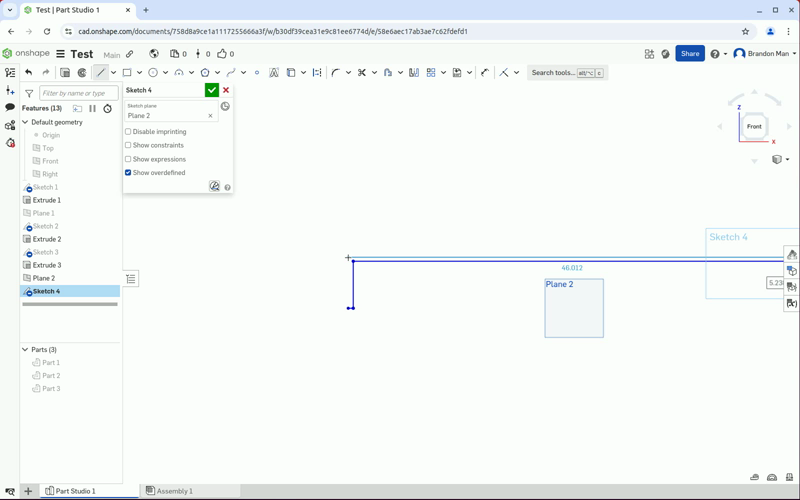
scroll(6)
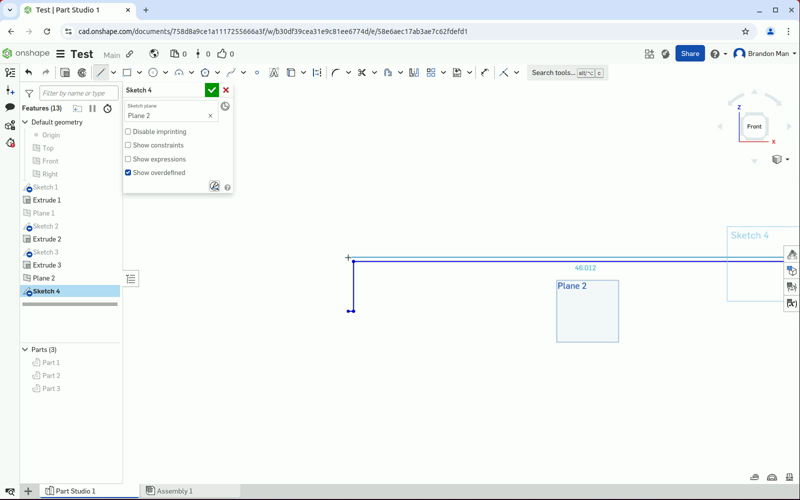
scroll(6)
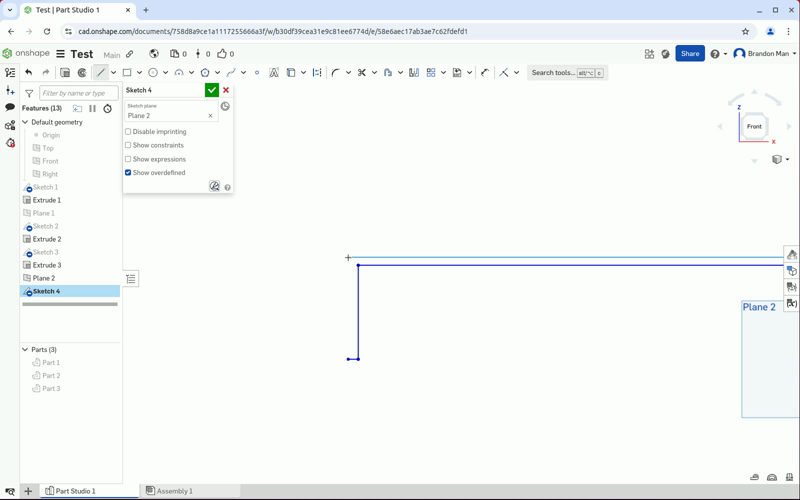
scroll(6)
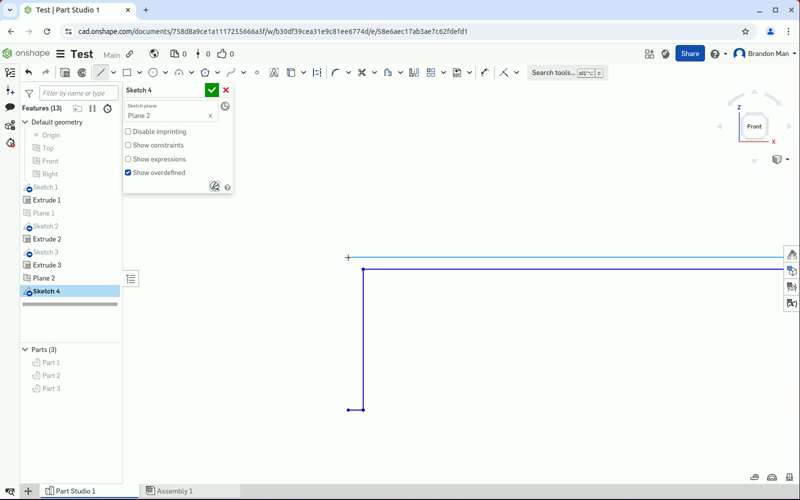
scroll(6)
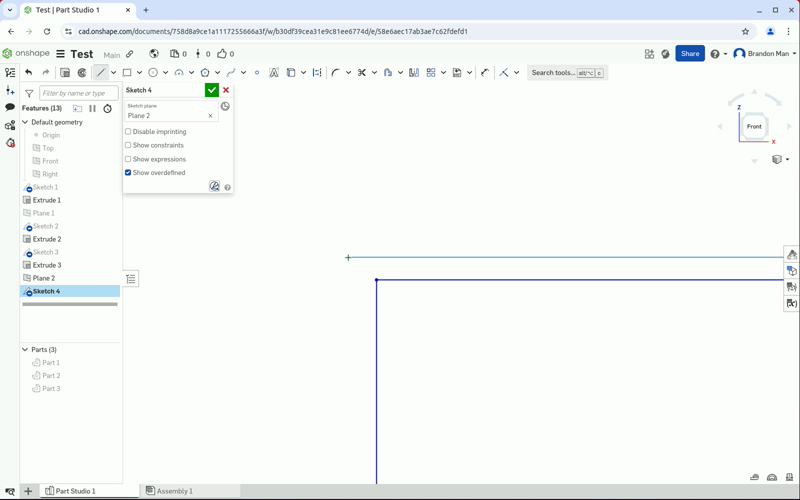
click(348, 257)
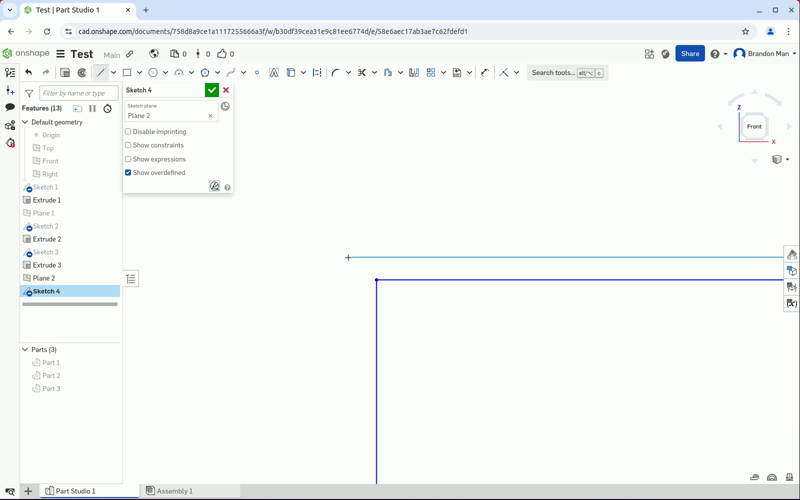
scroll(-6)
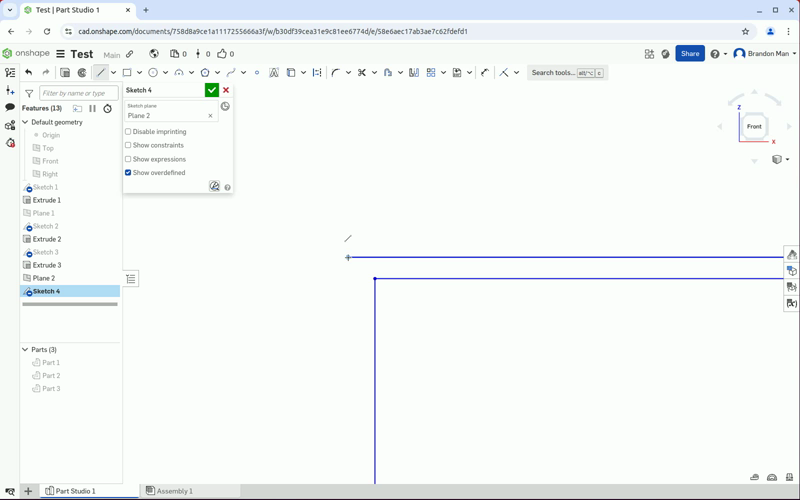
scroll(-6)
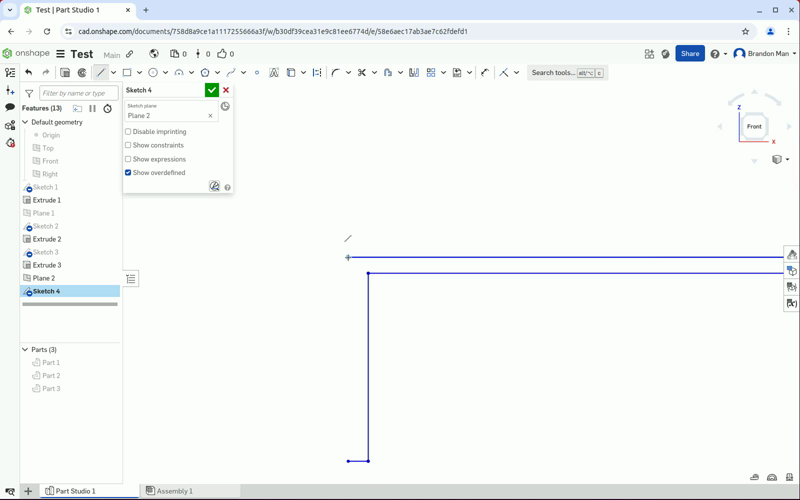
scroll(-6)
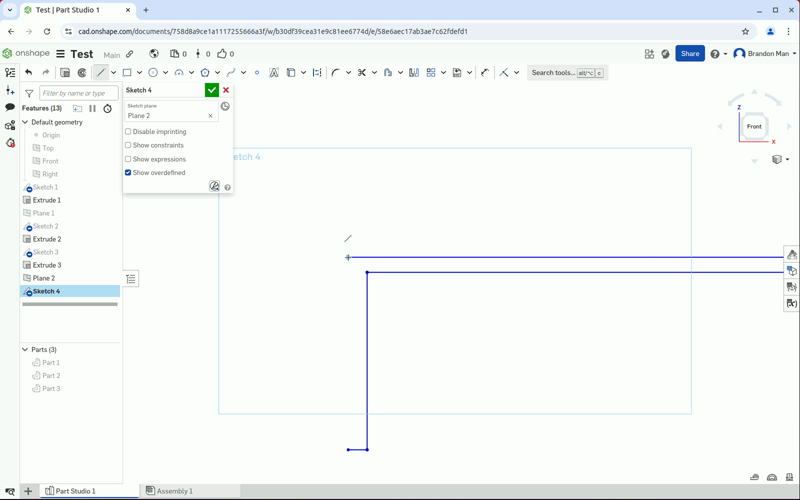
scroll(-6)
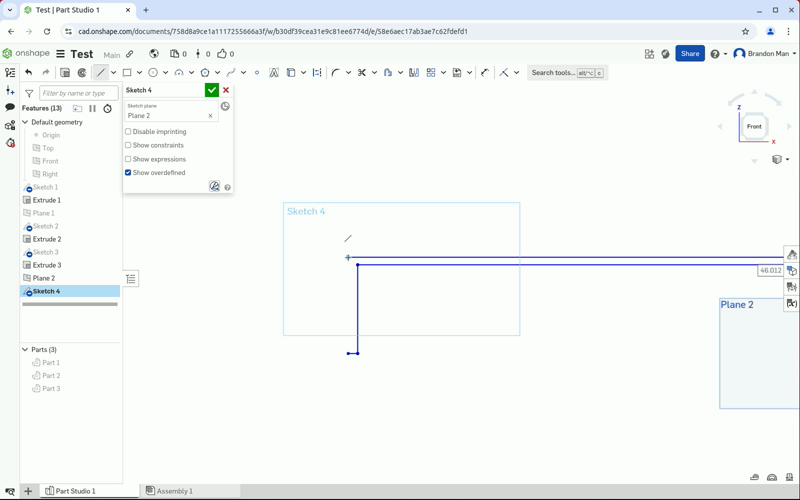
scroll(-6)
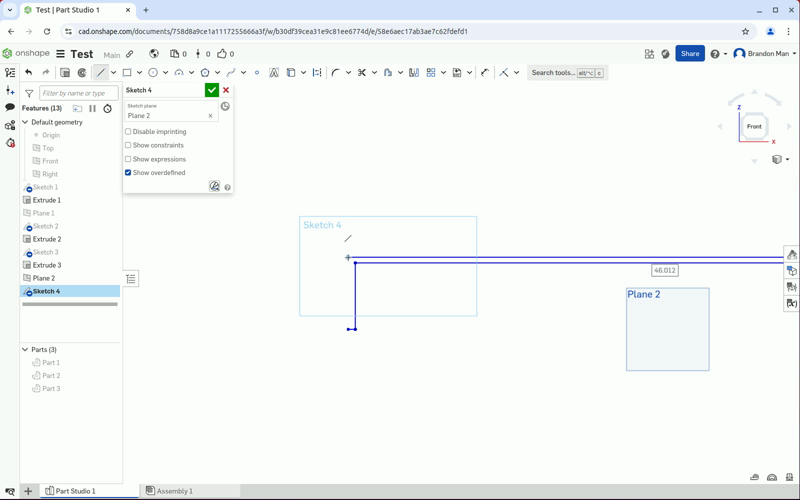
scroll(-6)
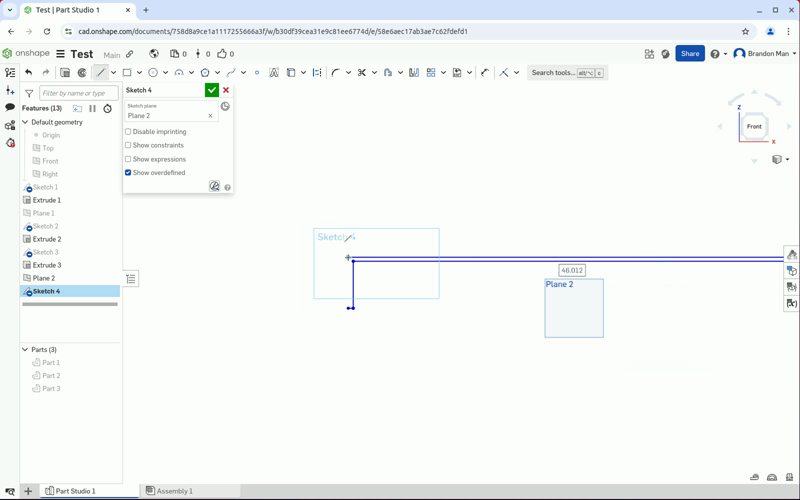
scroll(-6)
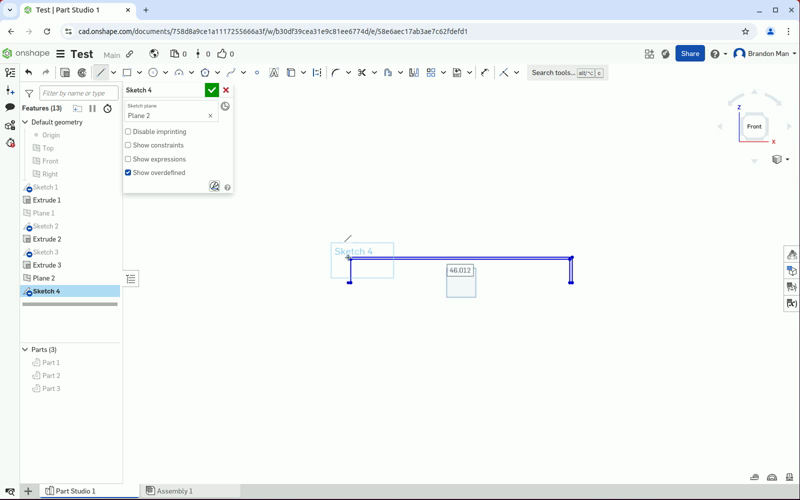
key_up(shift)
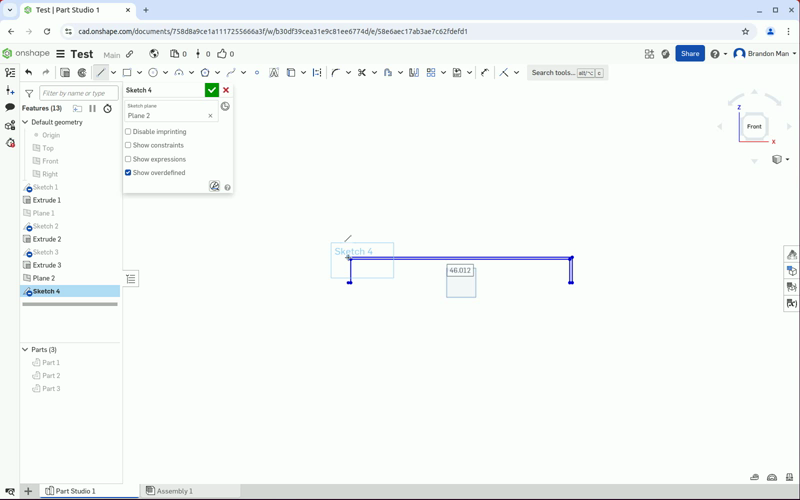
mouse_move(378, 257)
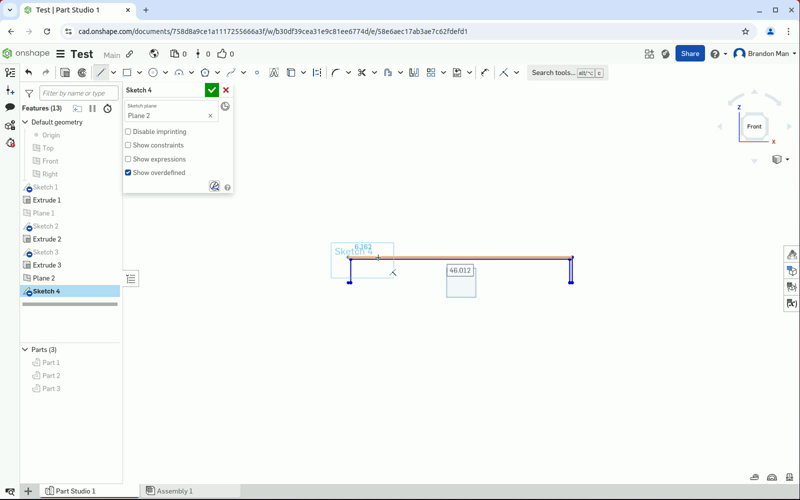
key_down(shift)
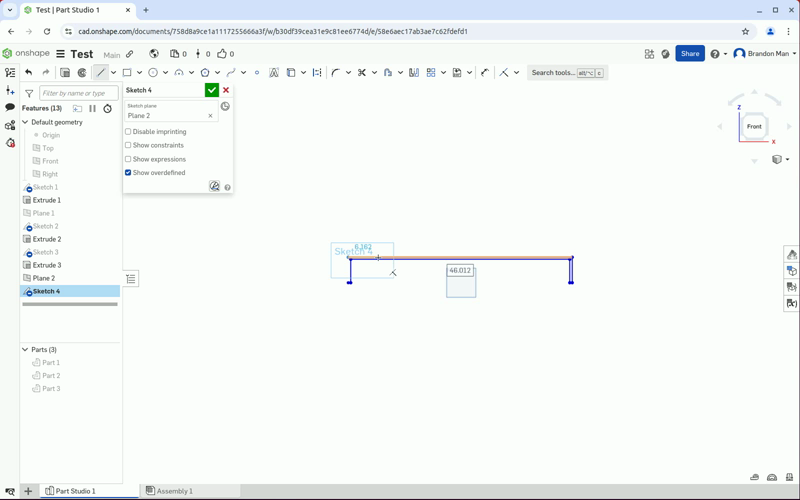
mouse_move(348, 282)
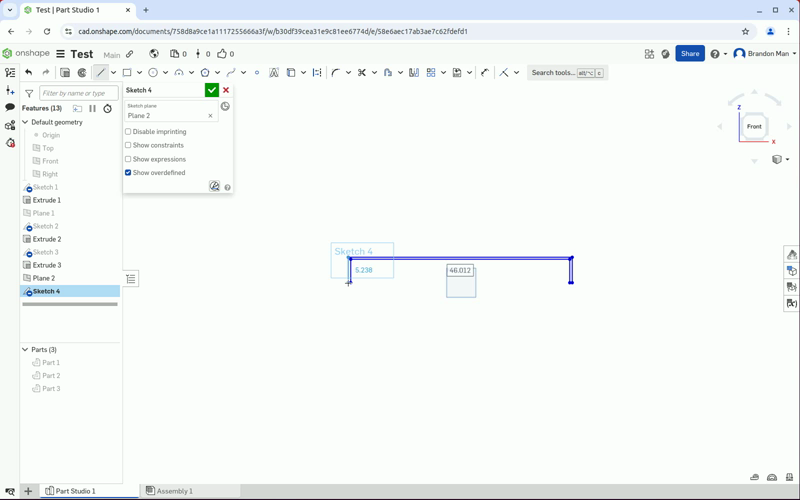
scroll(6)
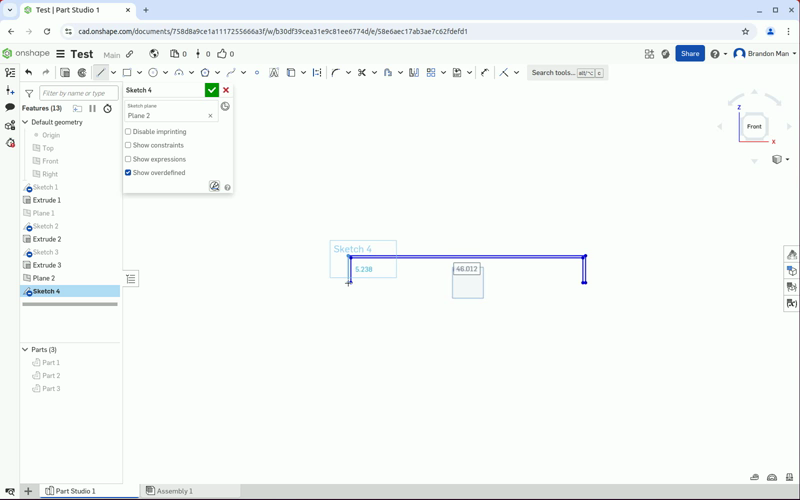
scroll(6)
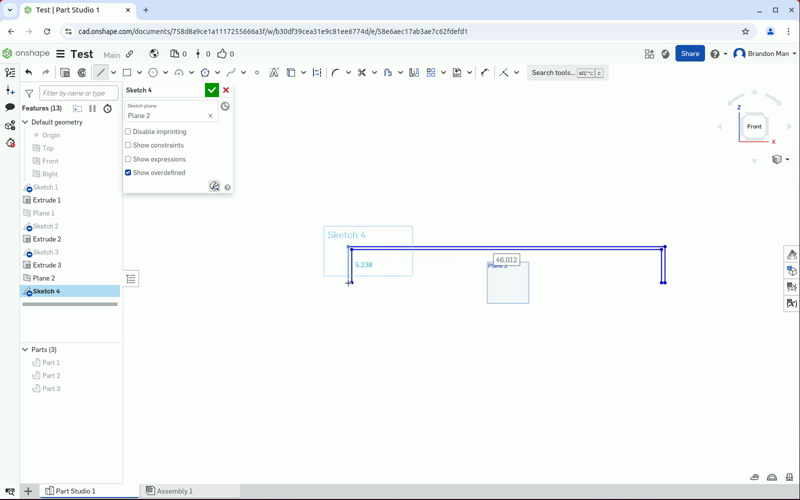
scroll(6)
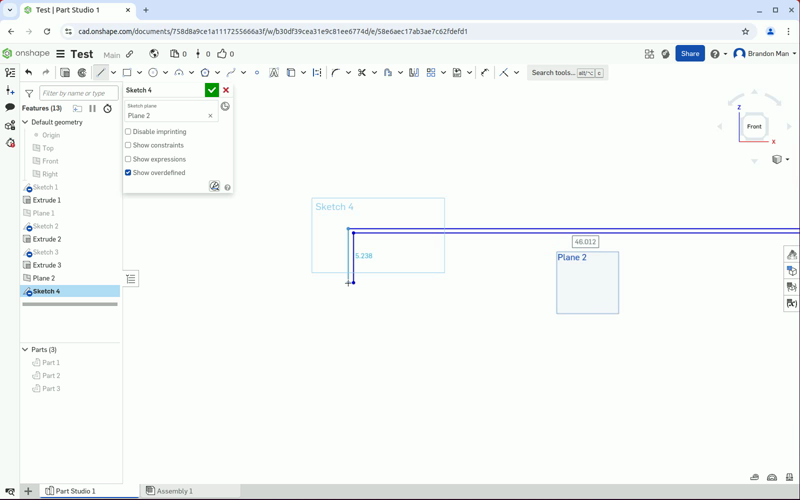
scroll(6)
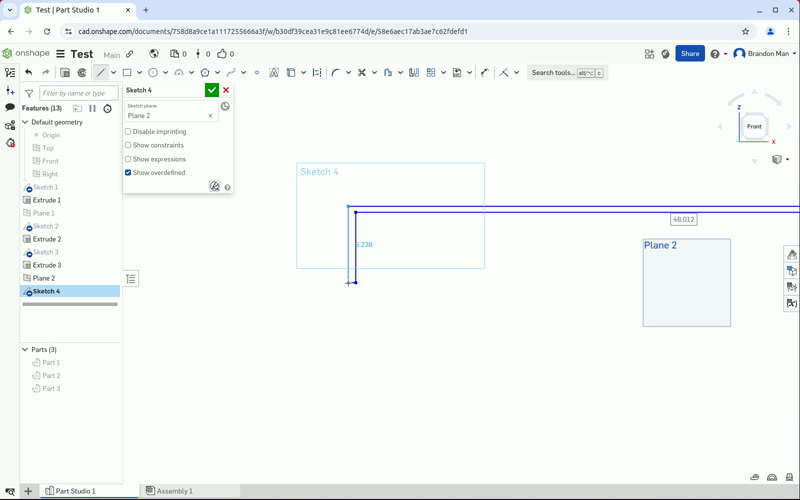
scroll(6)
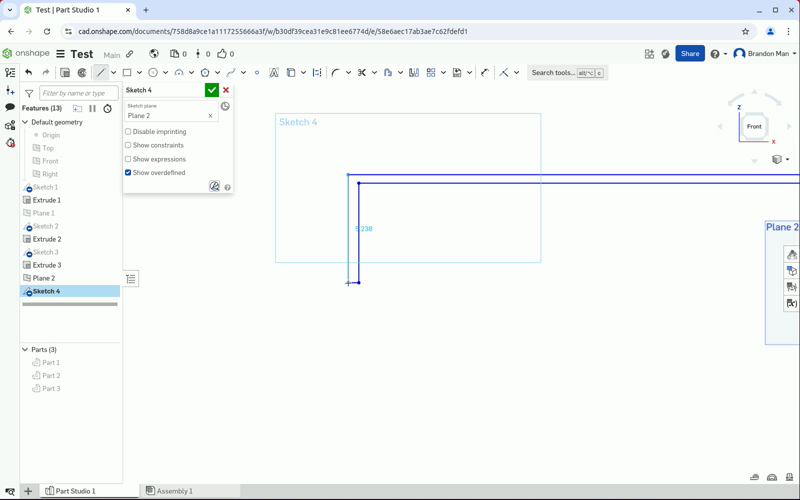
scroll(6)
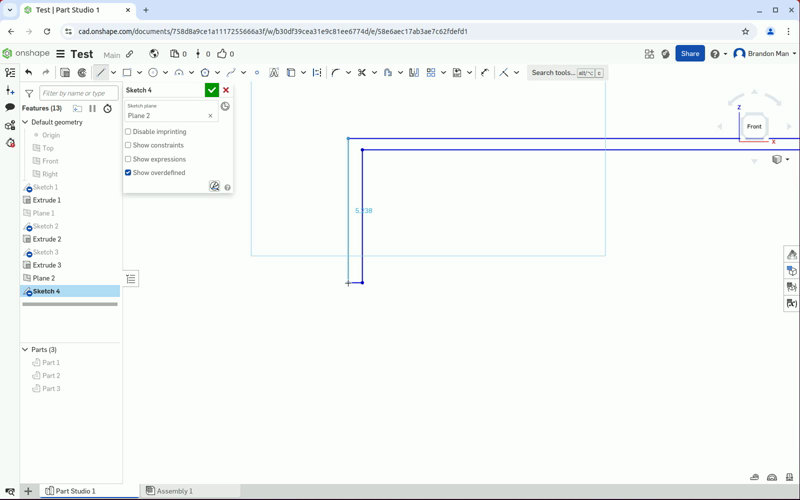
scroll(6)
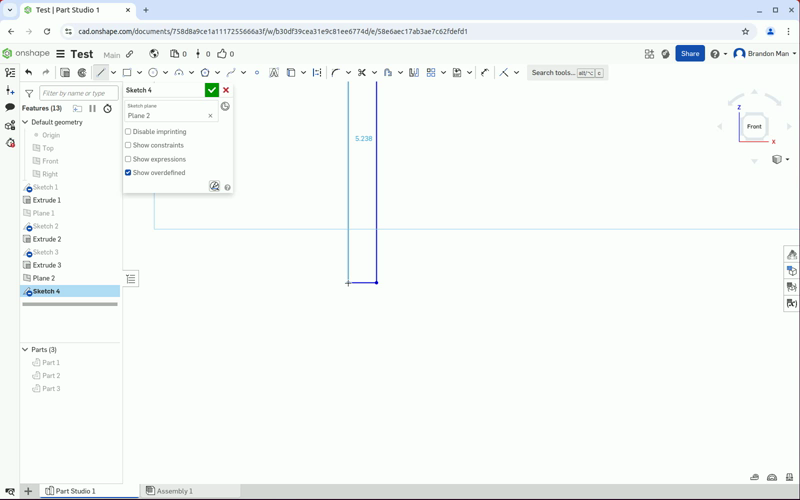
key_up(shift)
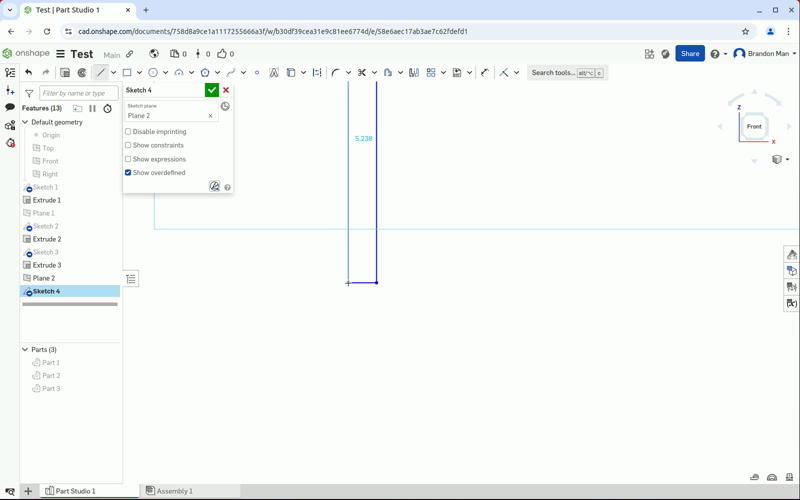
click(348, 282)
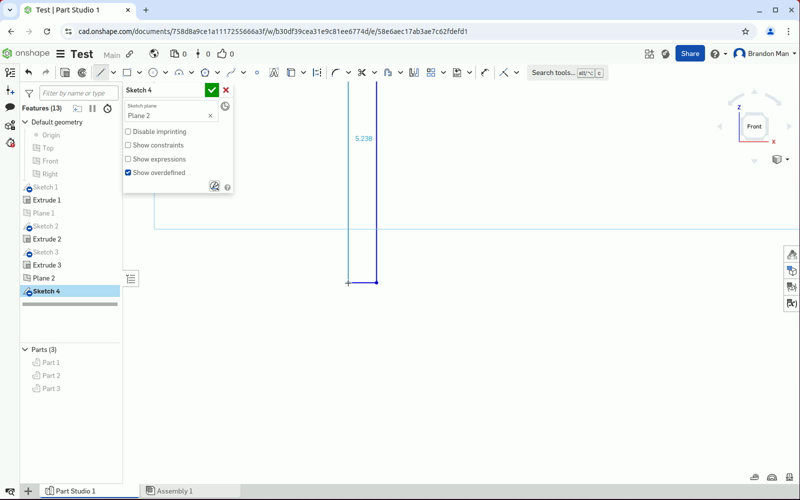
scroll(-6)
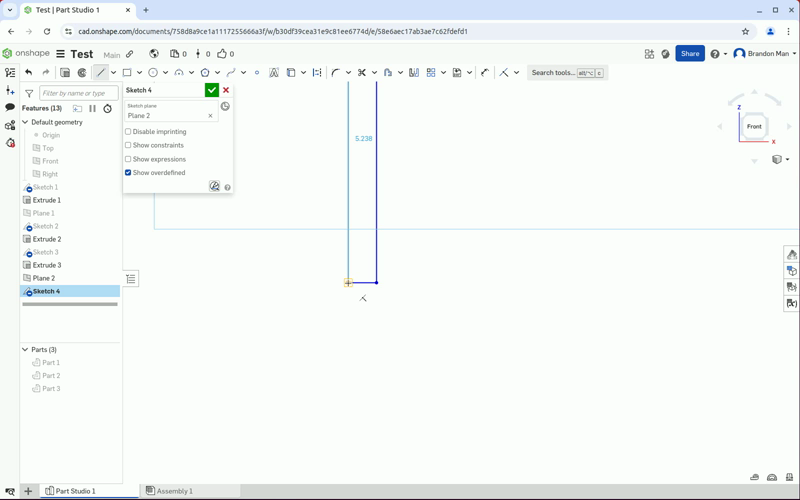
scroll(-6)
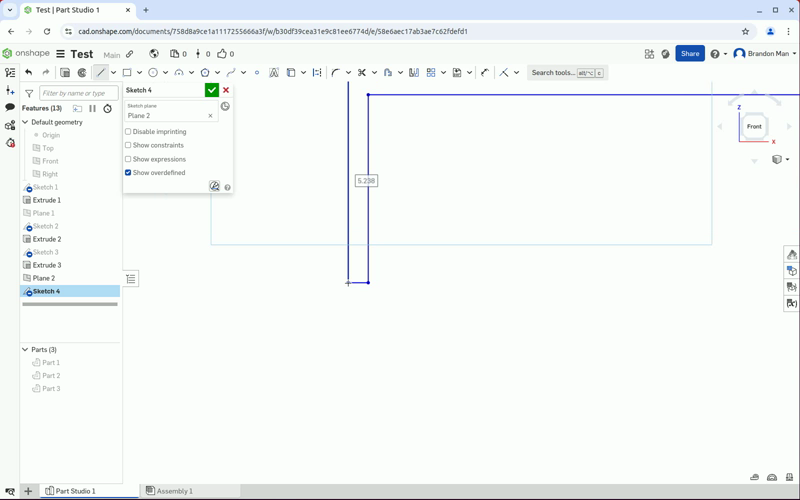
scroll(-6)
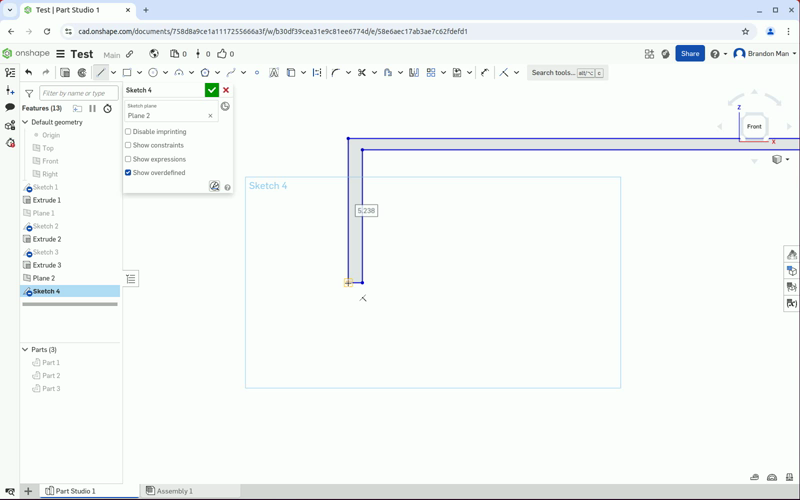
scroll(-6)
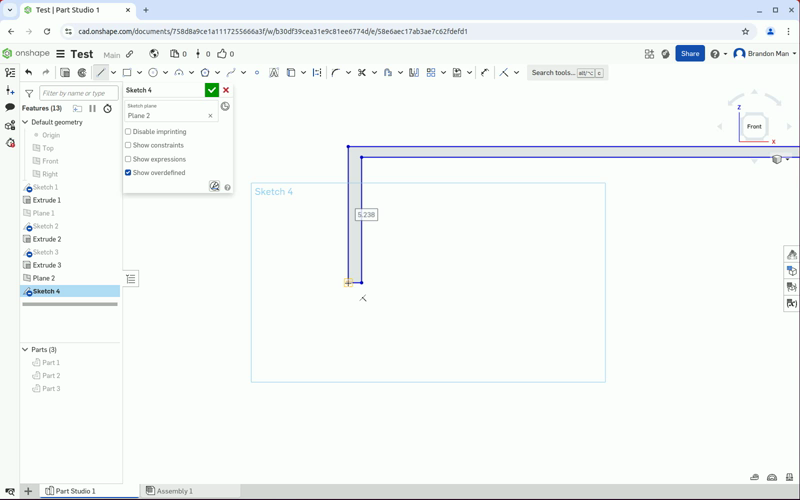
scroll(-6)
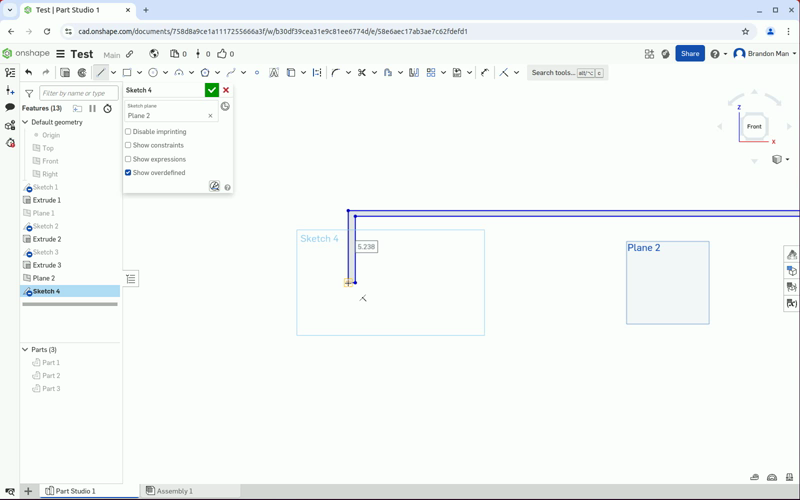
scroll(-6)
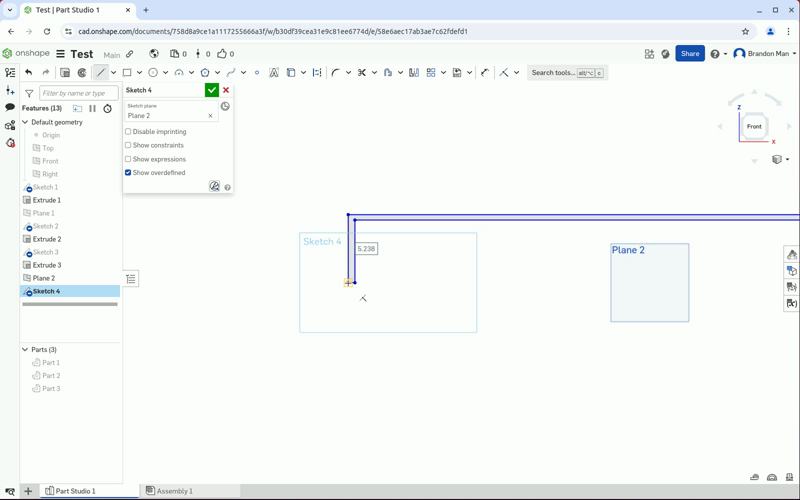
scroll(-6)
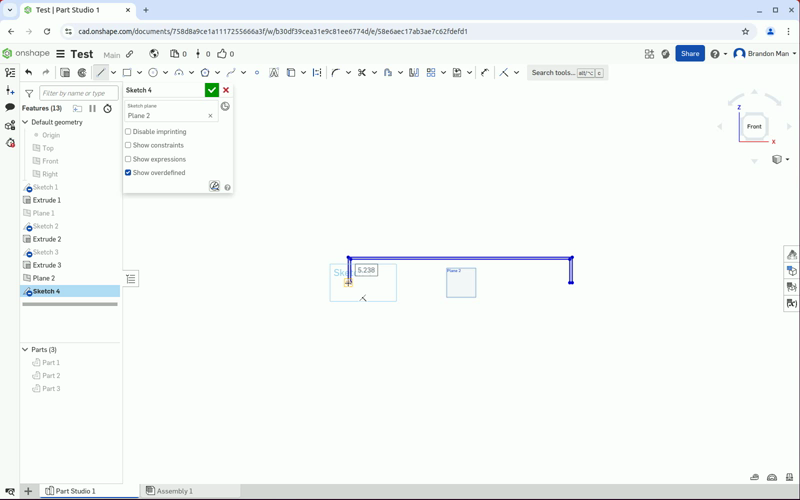
key(esc)
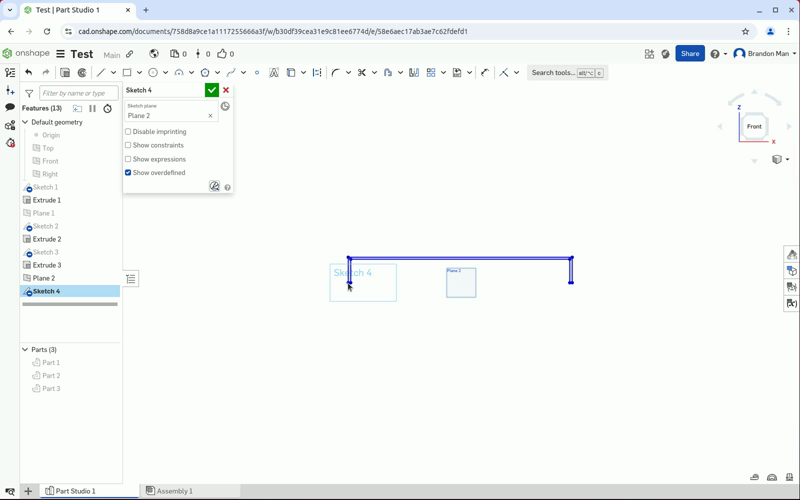
mouse_move(550, 258)
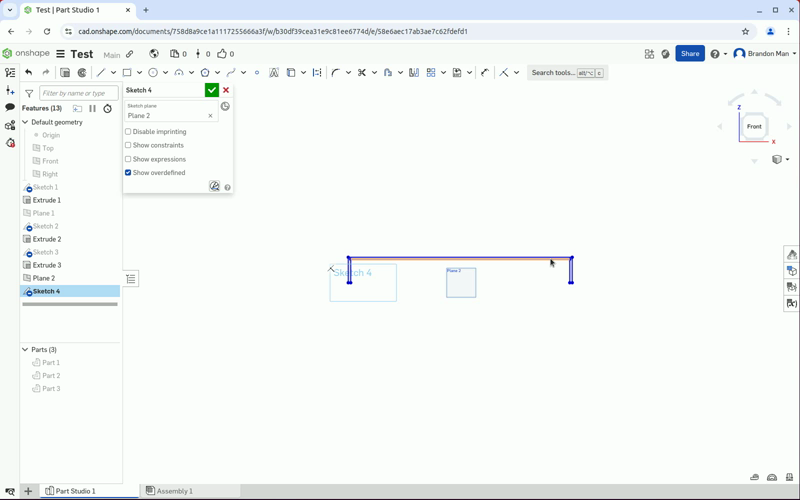
scroll(6)
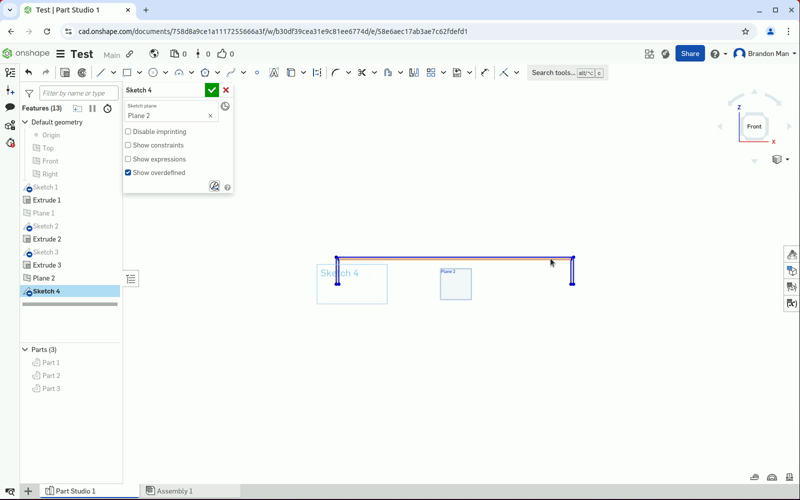
scroll(6)
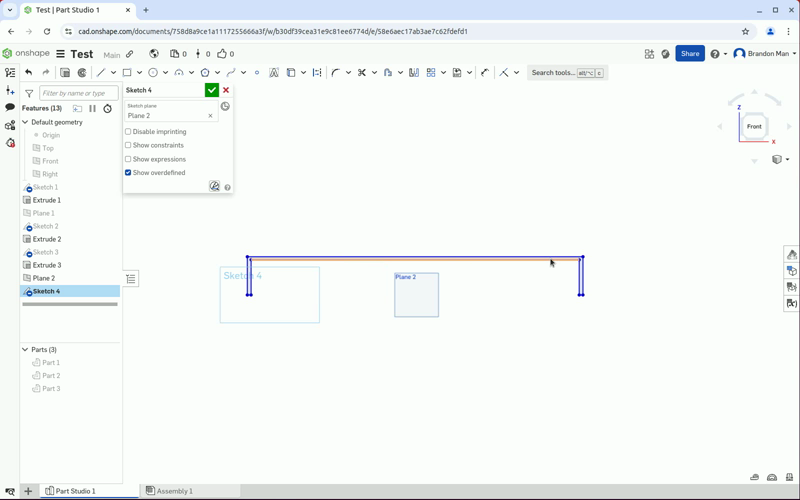
scroll(6)
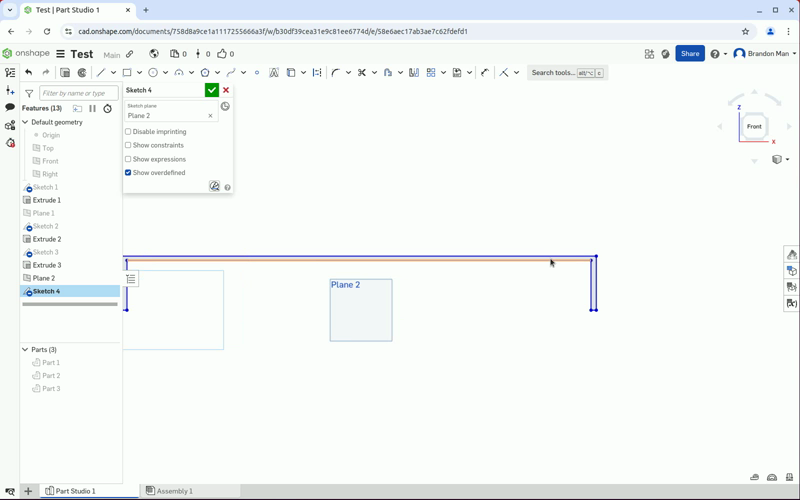
scroll(6)
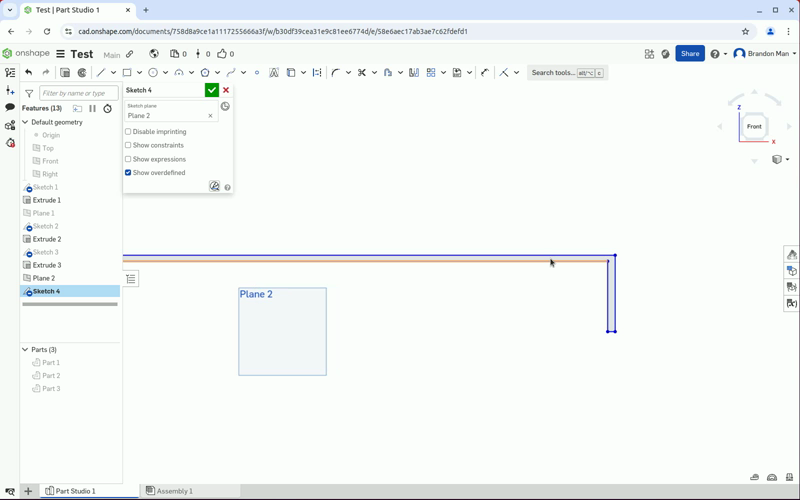
scroll(6)
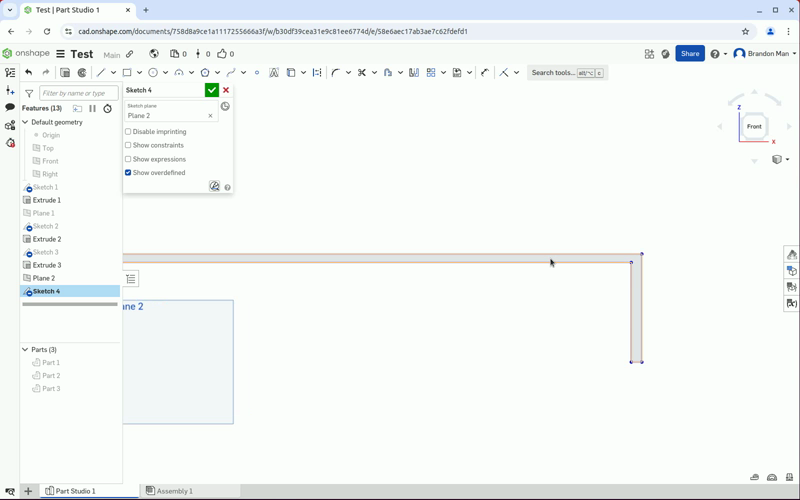
scroll(6)
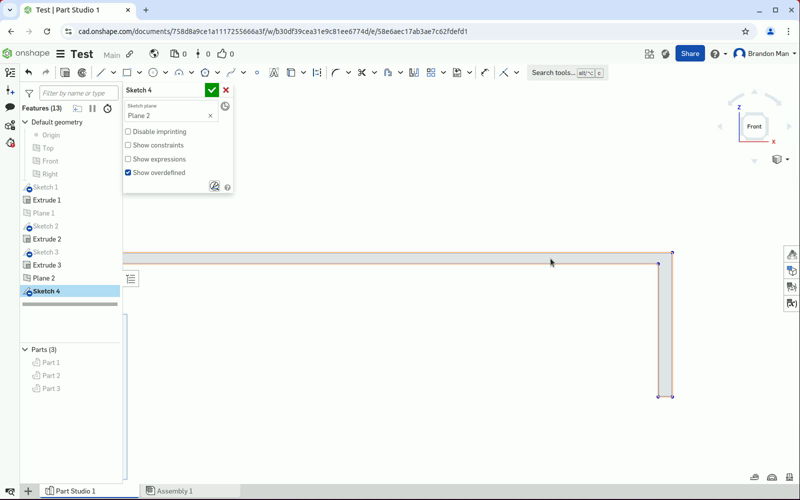
scroll(6)
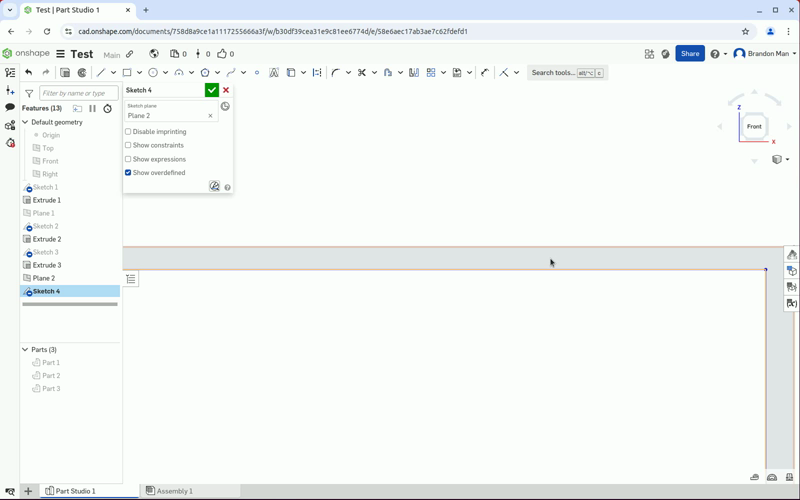
click(550, 258)
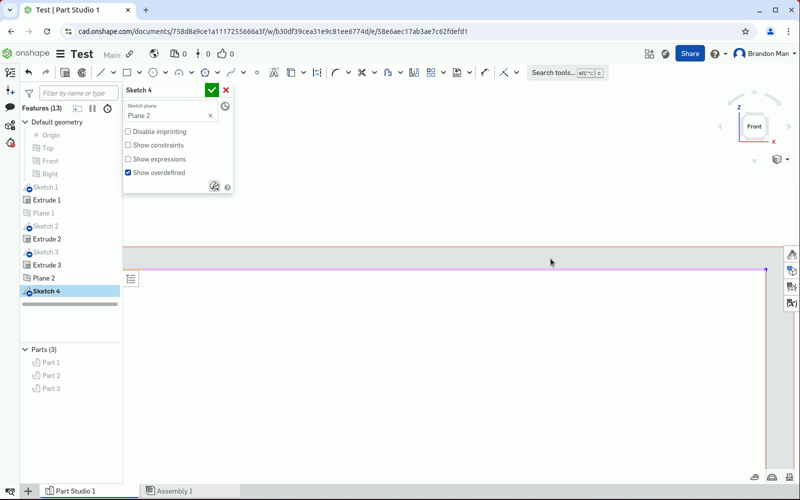
scroll(-6)
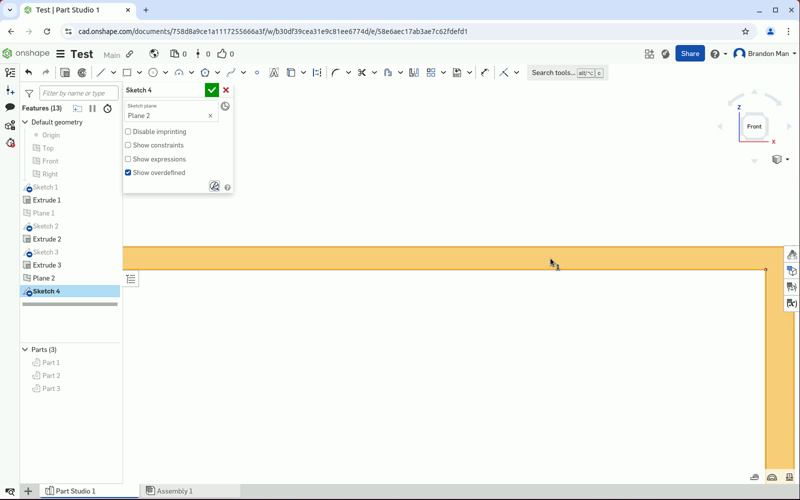
scroll(-6)
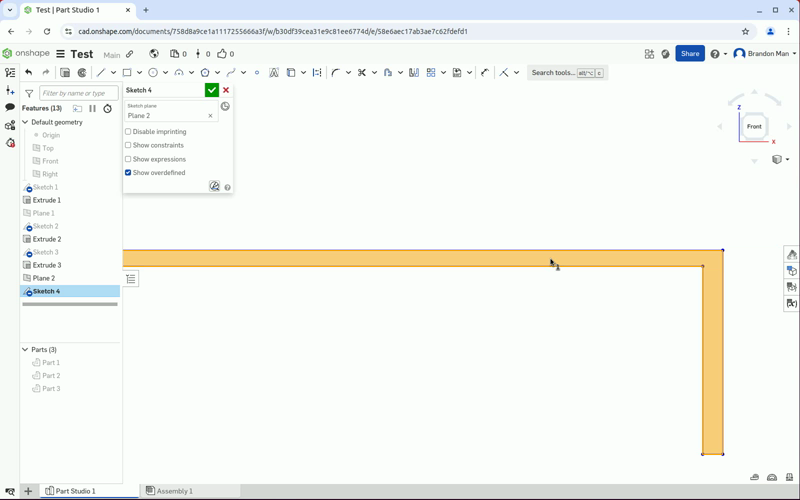
scroll(-6)
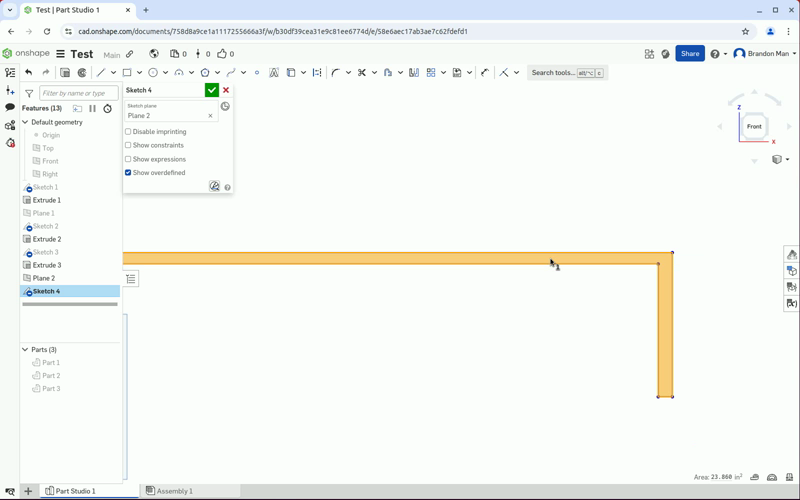
scroll(-6)
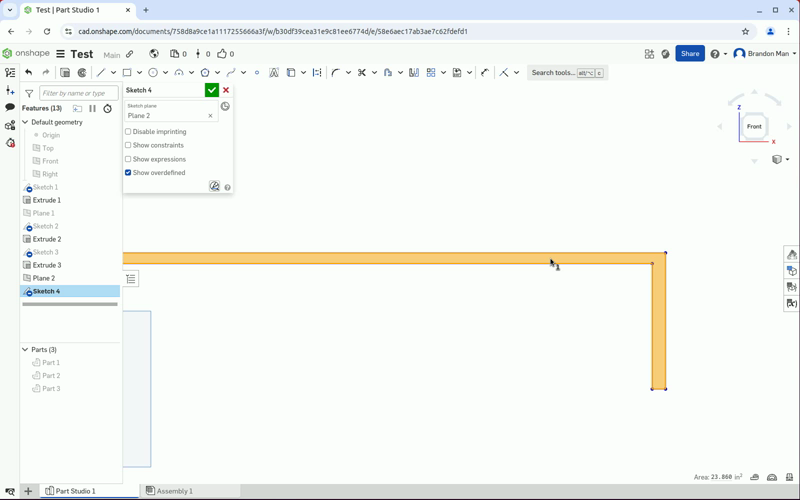
scroll(-6)
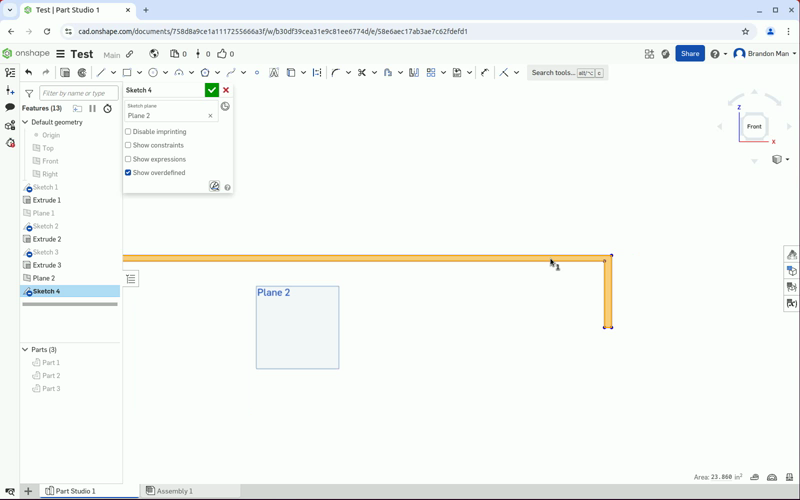
scroll(-6)
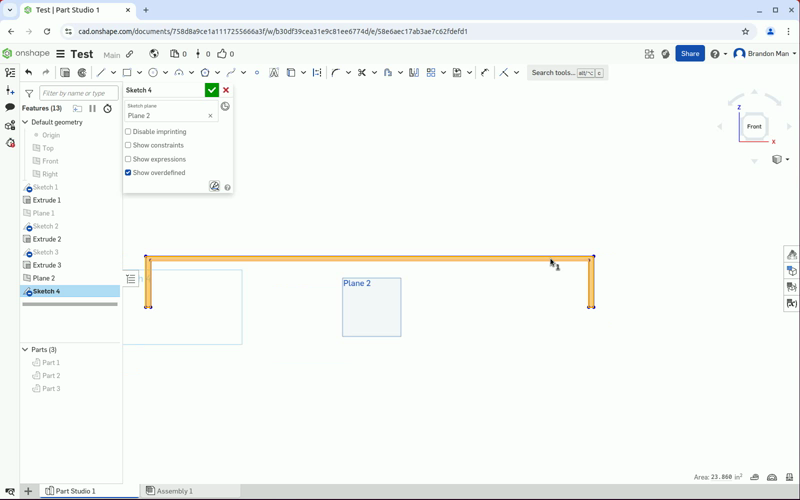
scroll(-6)
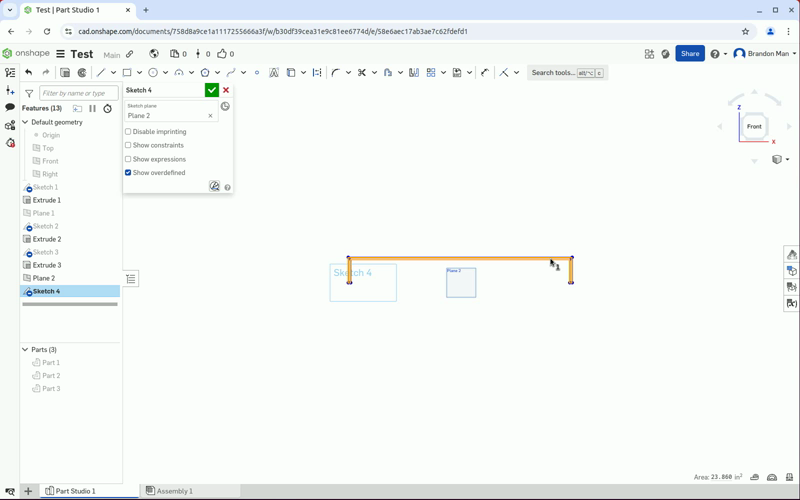
mouse_move(73, 352)
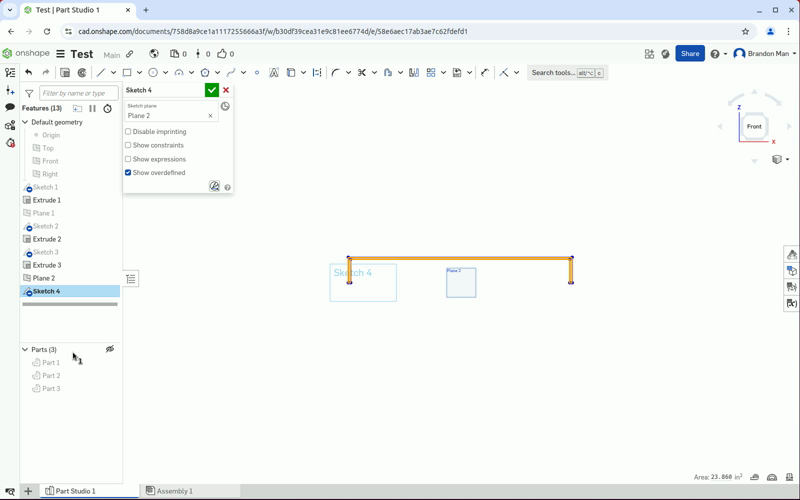
key(shift+y)
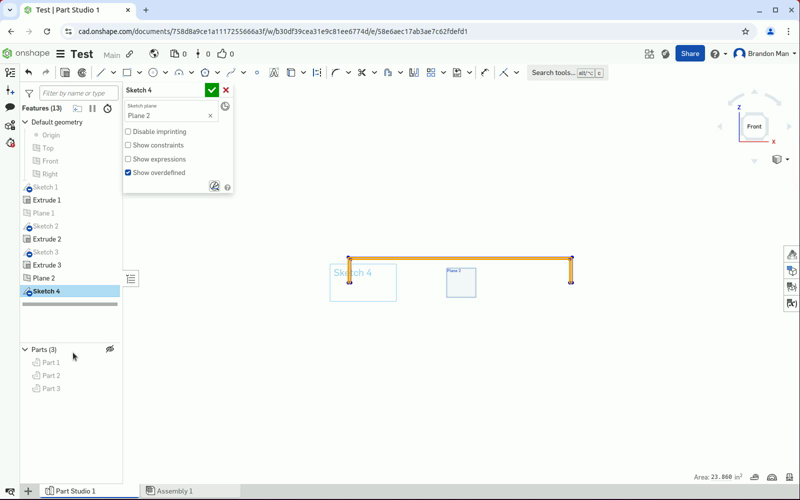
key(shift+e)
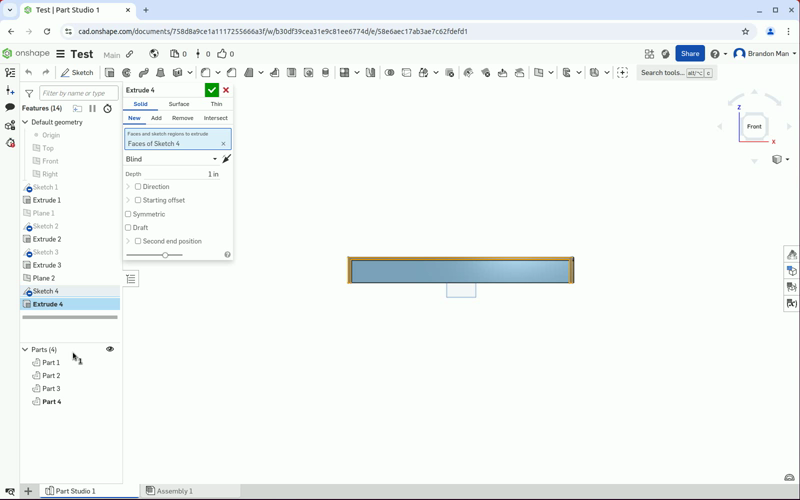
mouse_move(143, 106)
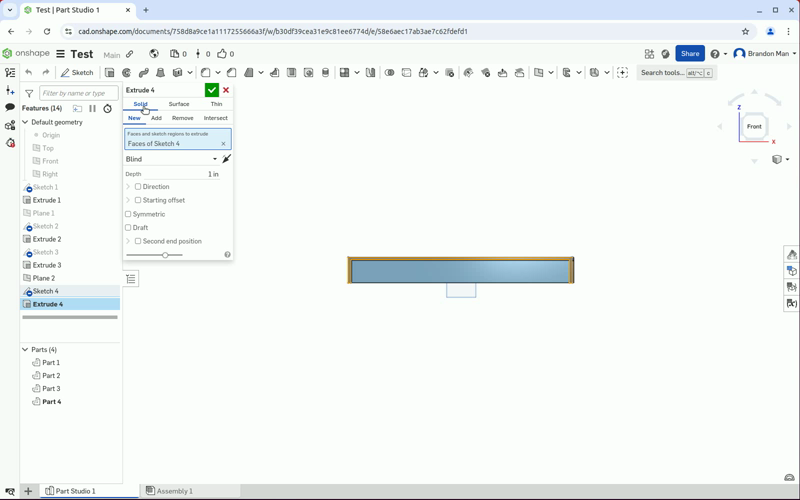
click(143, 106)
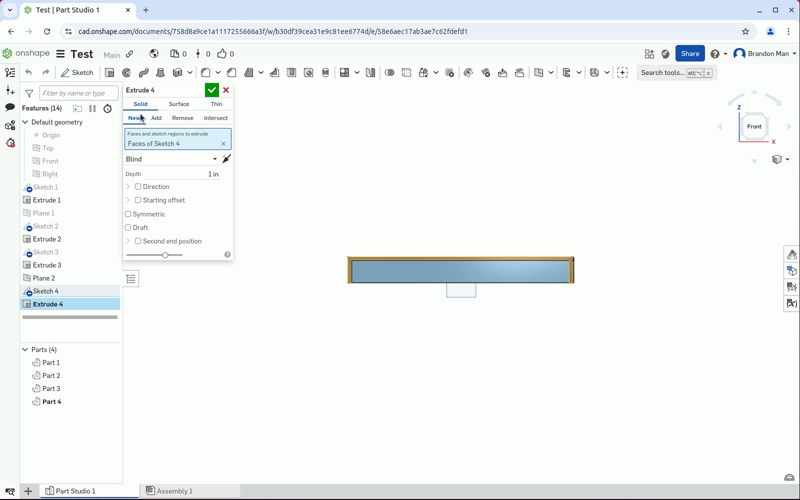
mouse_move(137, 120)
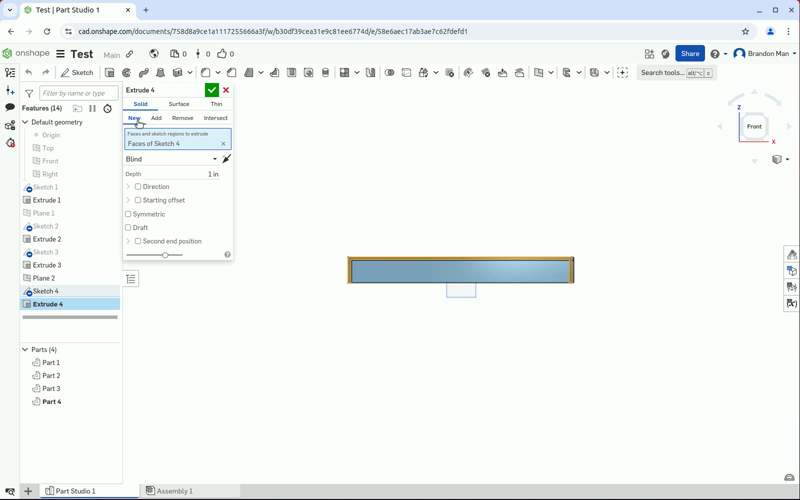
click(137, 120)
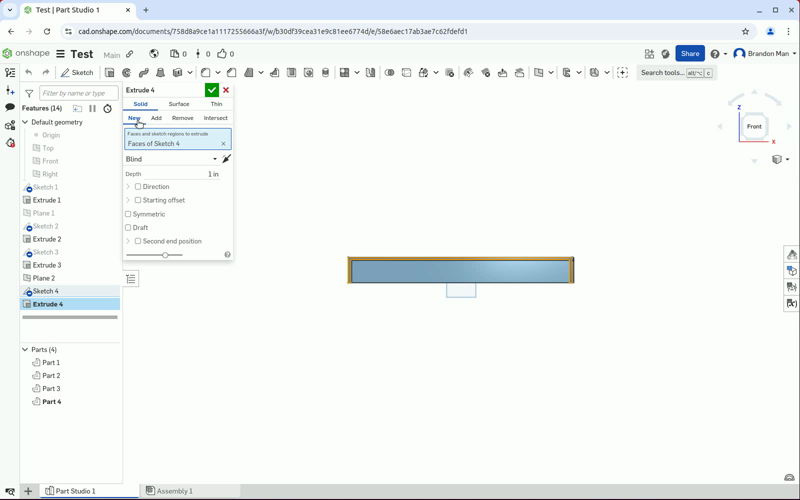
key(tab, 4)
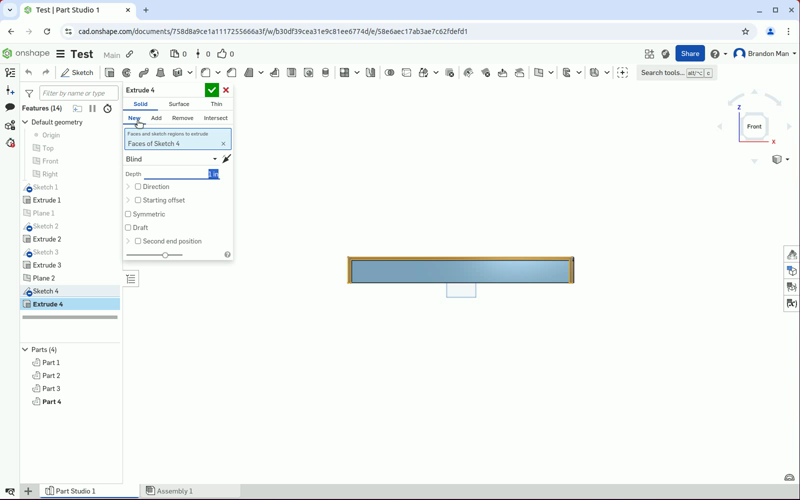
text(0.722)
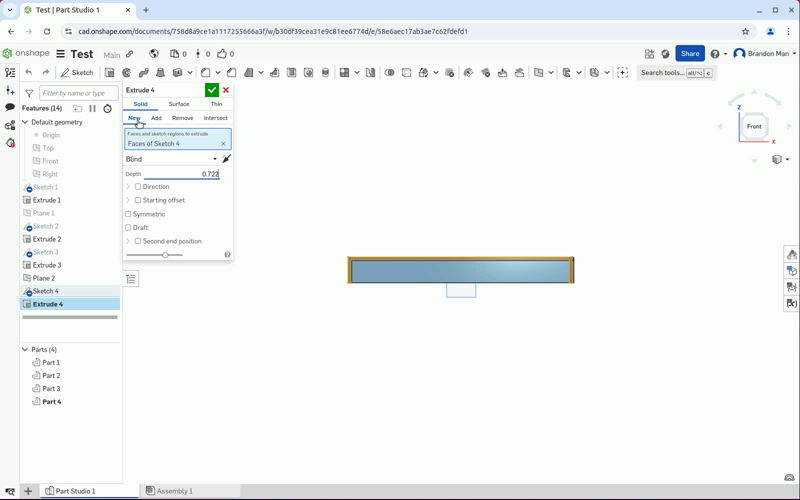
key(enter)
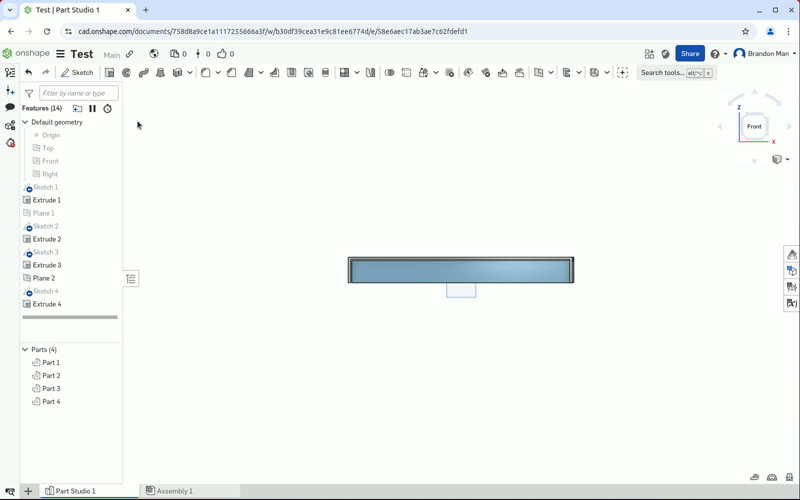
key(shift+h)
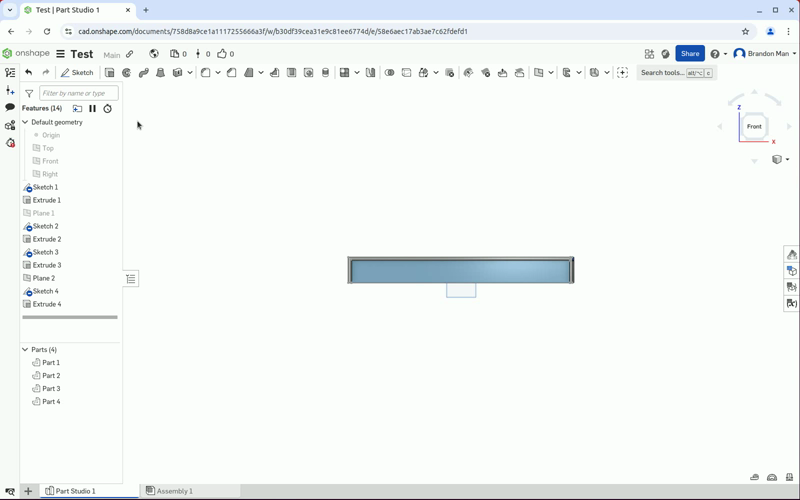
key(shift+h)
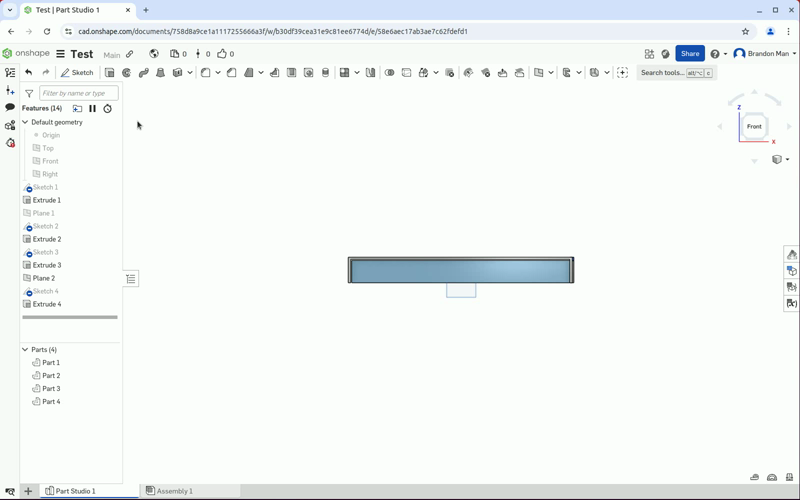
mouse_move(73, 189)
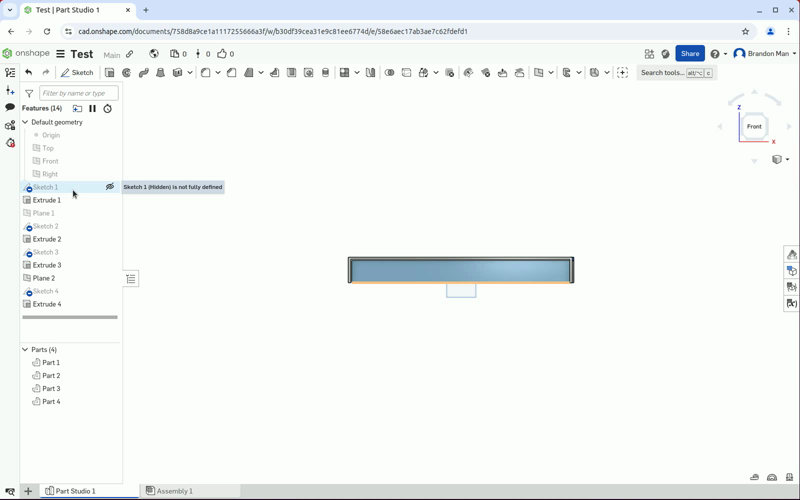
click(73, 189)
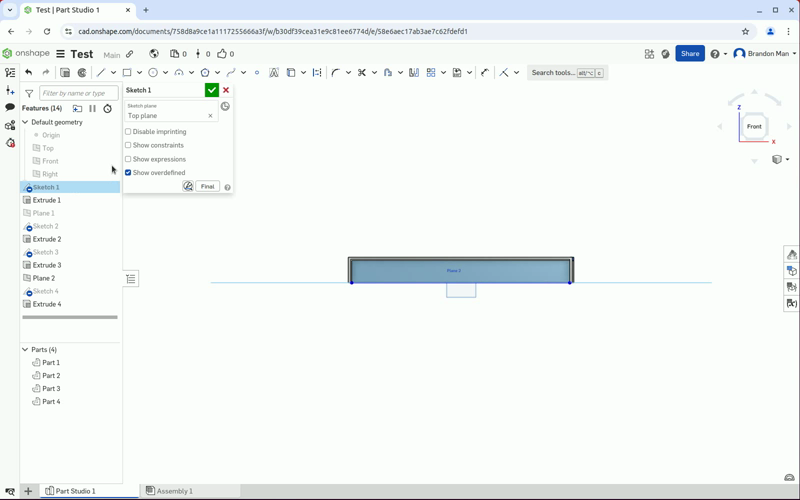
mouse_move(229, 92)
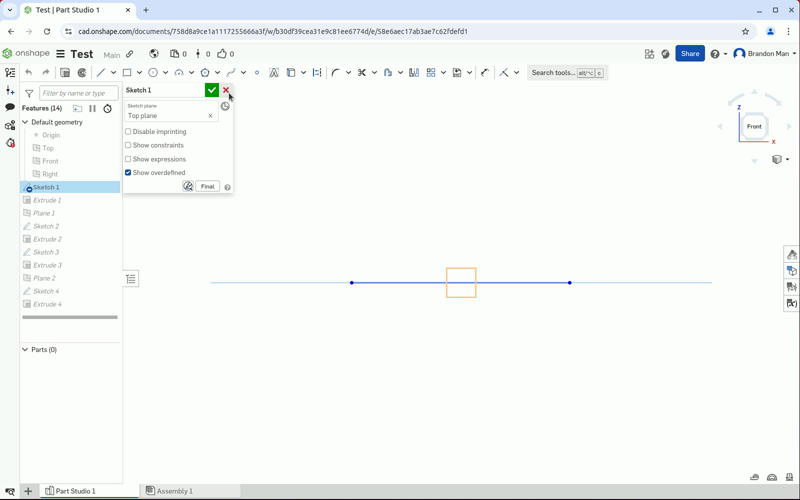
click(229, 92)
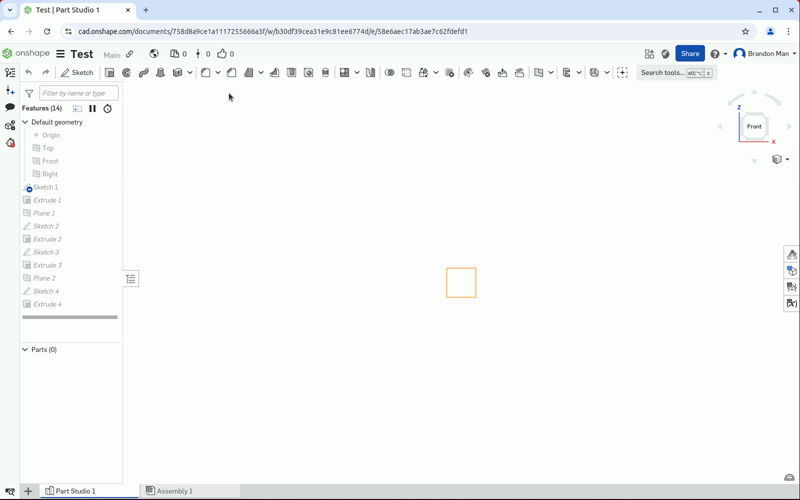
key(shift+s)
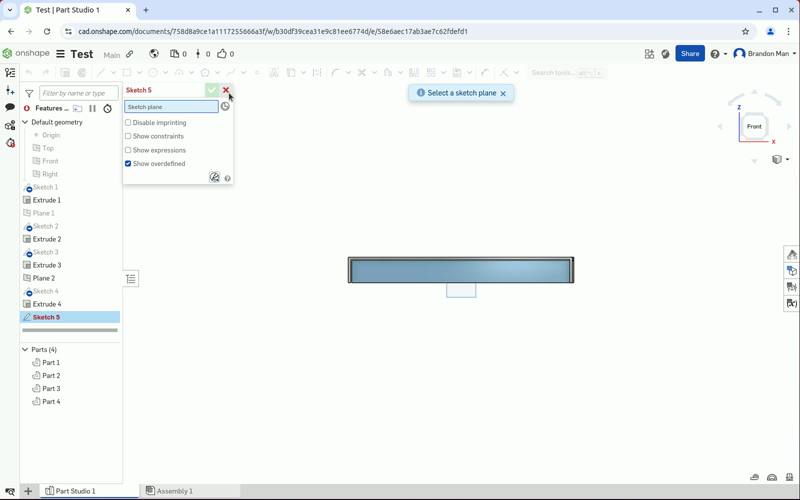
mouse_move(73, 280)
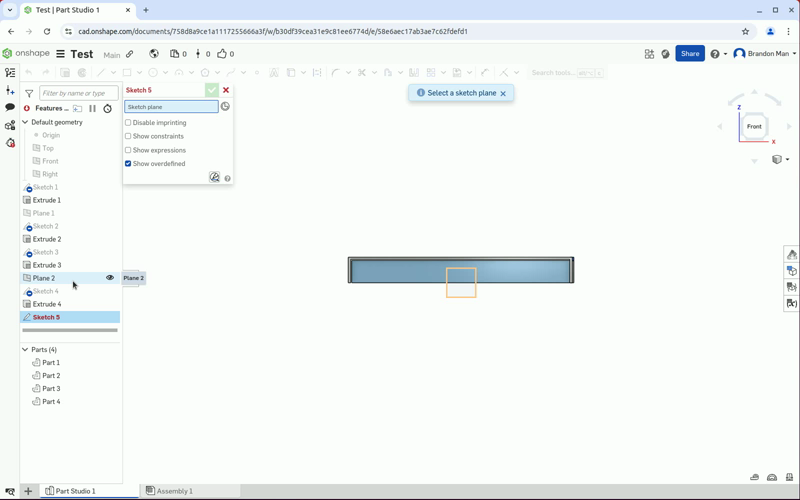
click(73, 280)
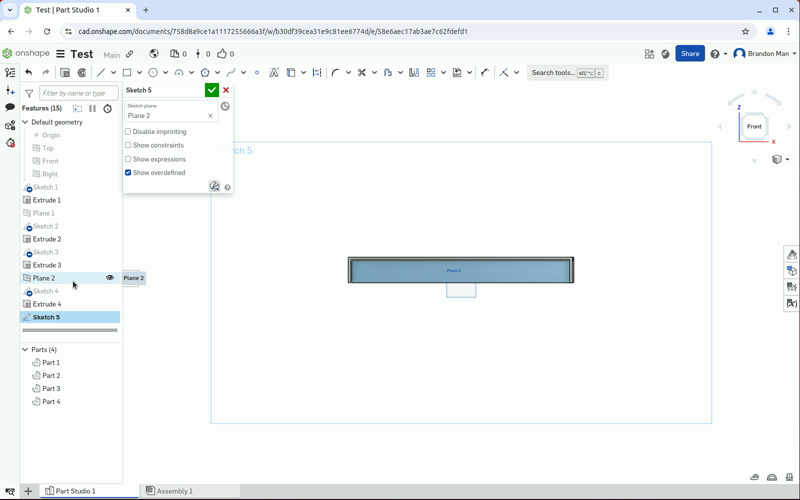
mouse_move(73, 352)
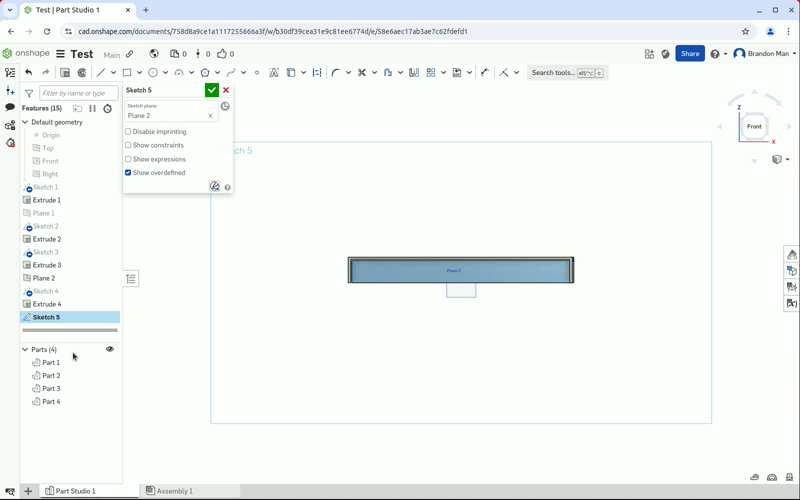
key(y)
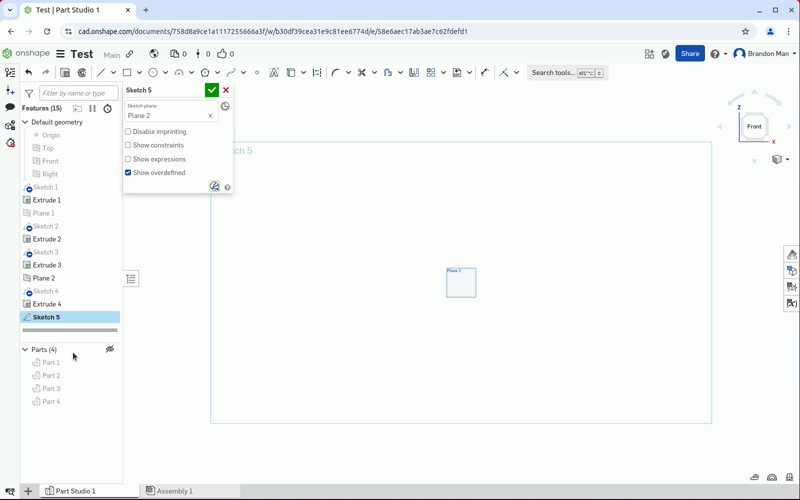
key(l)
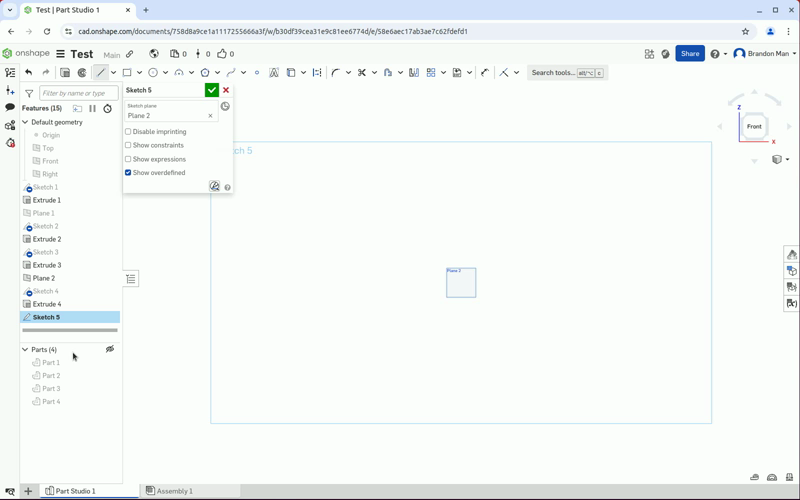
key_down(shift)
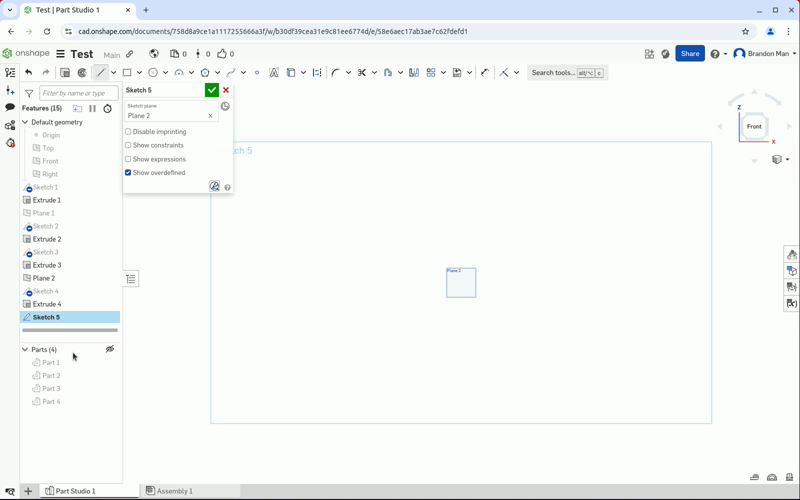
mouse_move(351, 282)
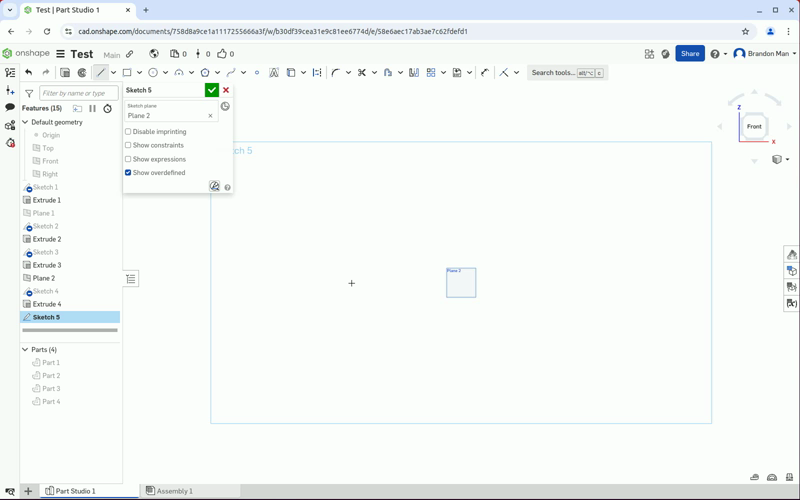
click(351, 282)
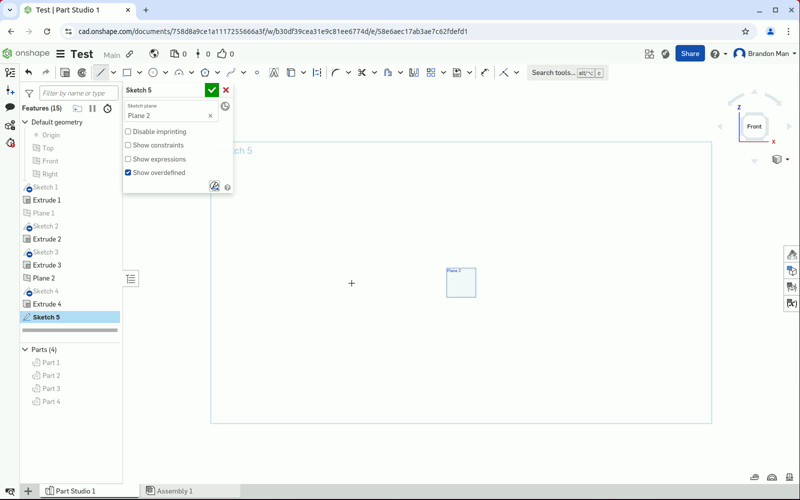
key_up(shift)
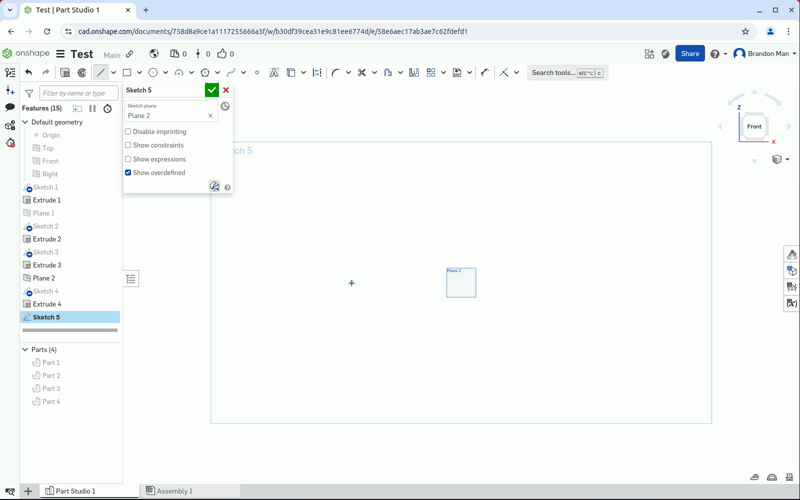
key_down(shift)
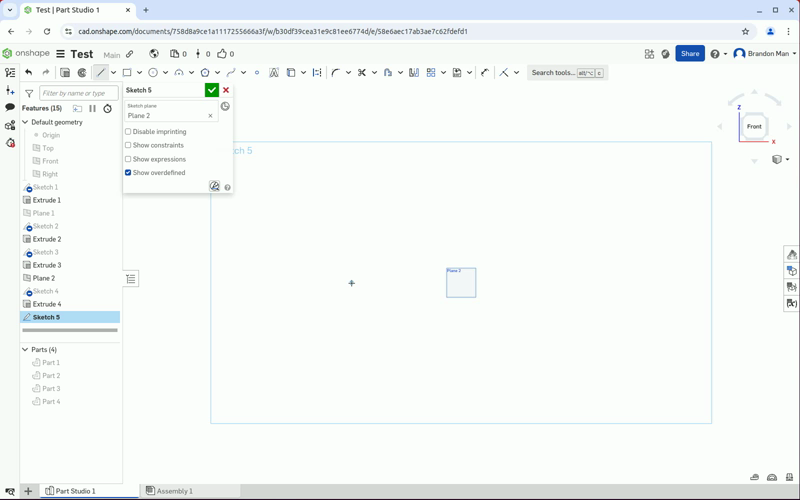
mouse_move(569, 282)
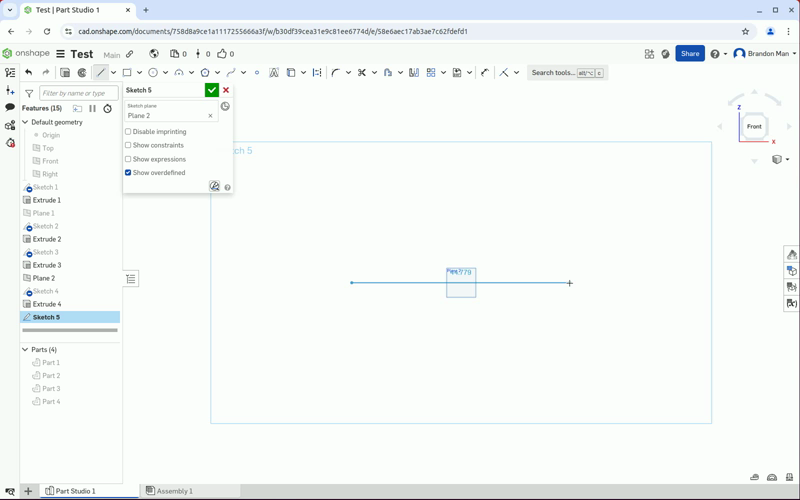
click(569, 282)
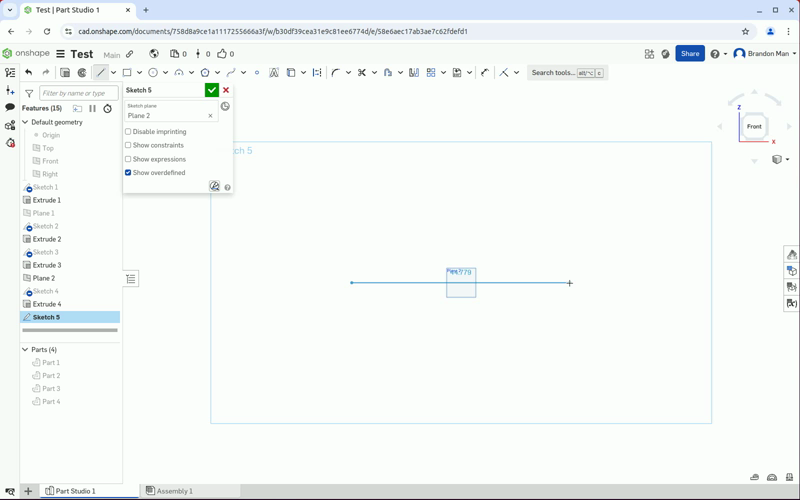
key_up(shift)
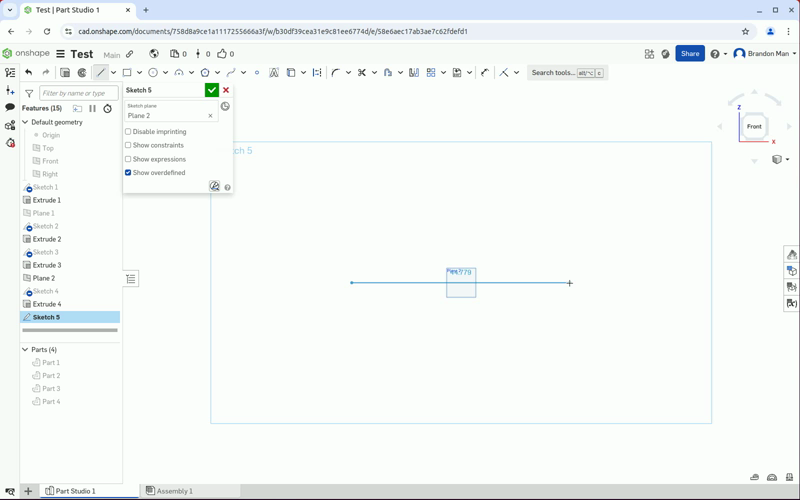
key_down(shift)
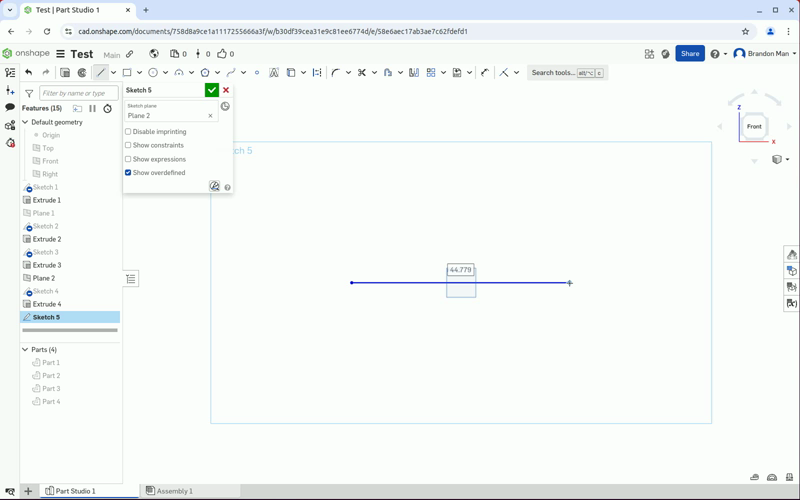
mouse_move(589, 282)
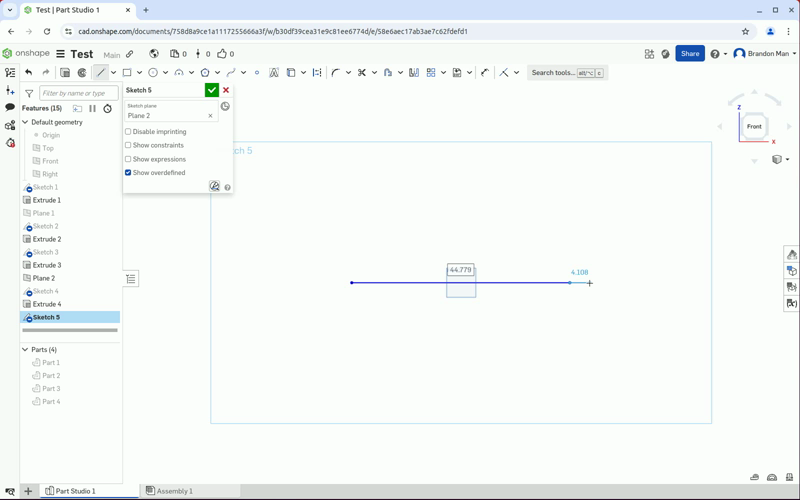
mouse_move(569, 260)
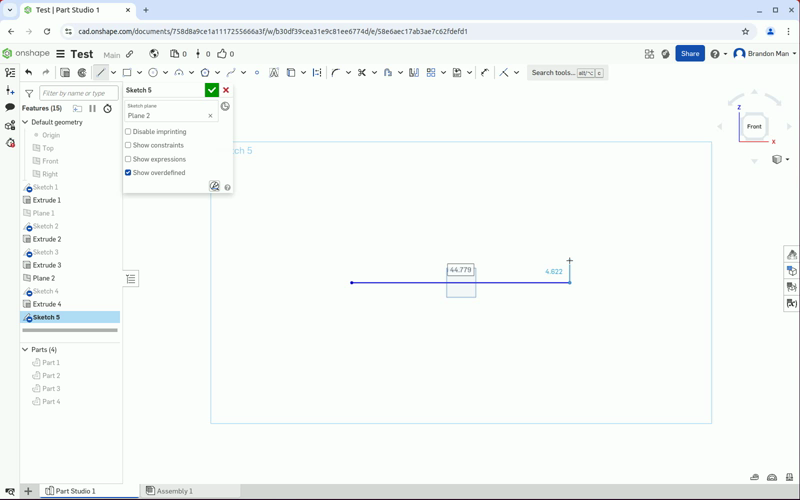
click(569, 260)
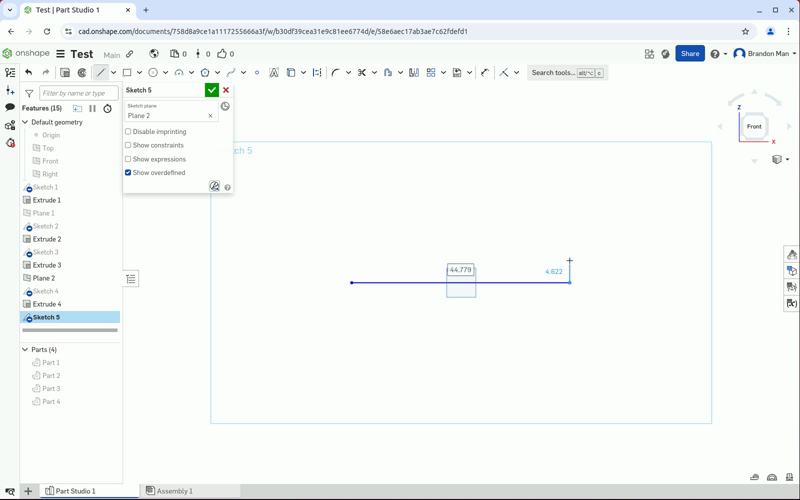
key_up(shift)
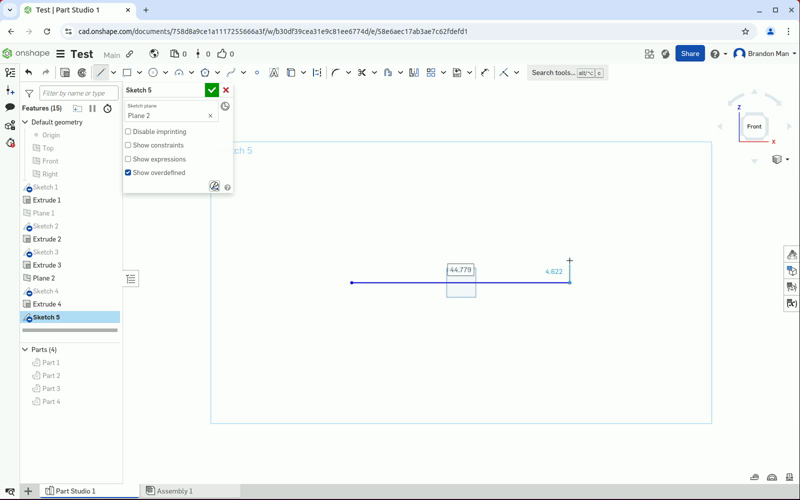
key_down(shift)
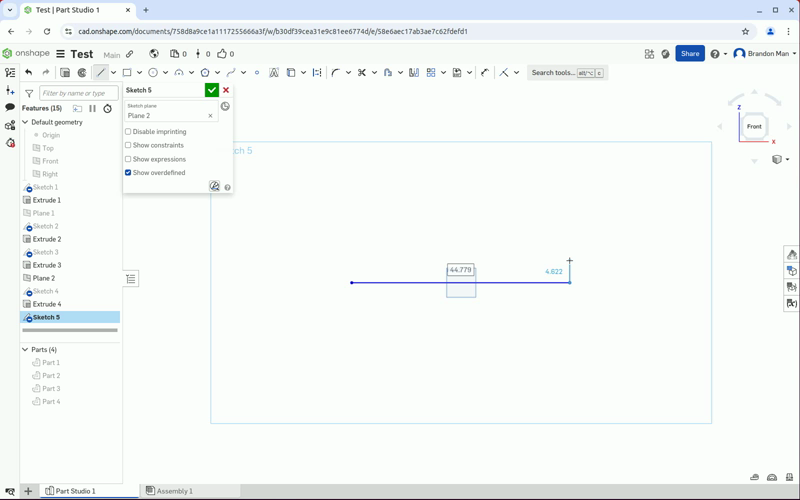
mouse_move(351, 260)
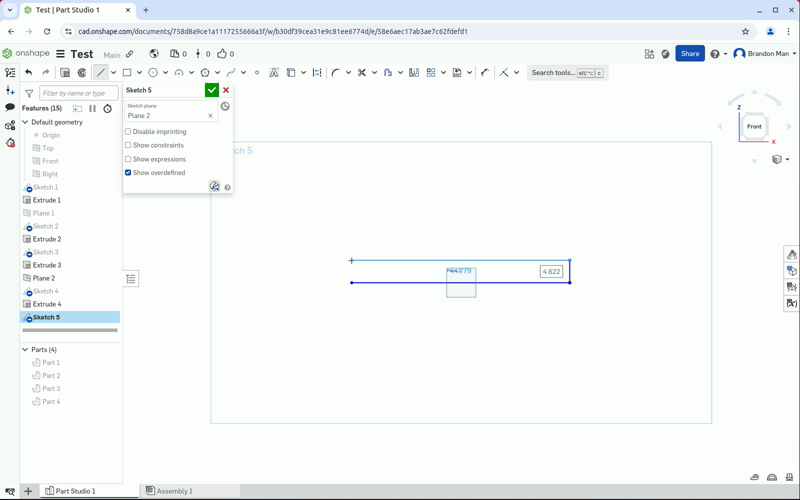
click(351, 260)
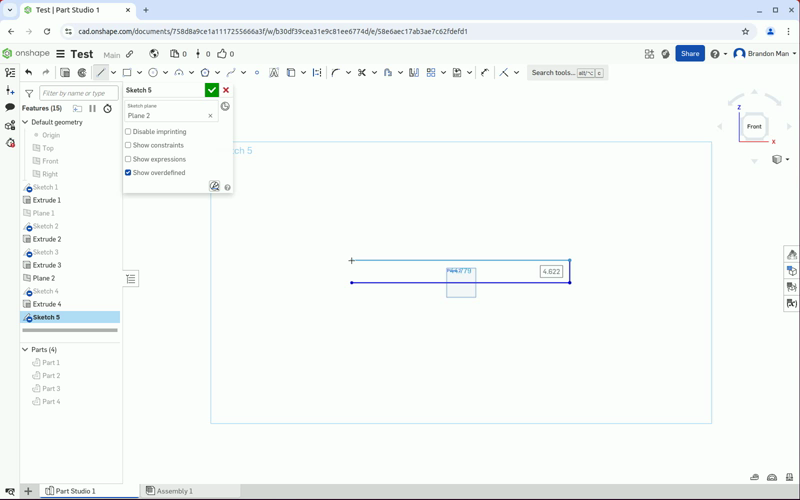
key_up(shift)
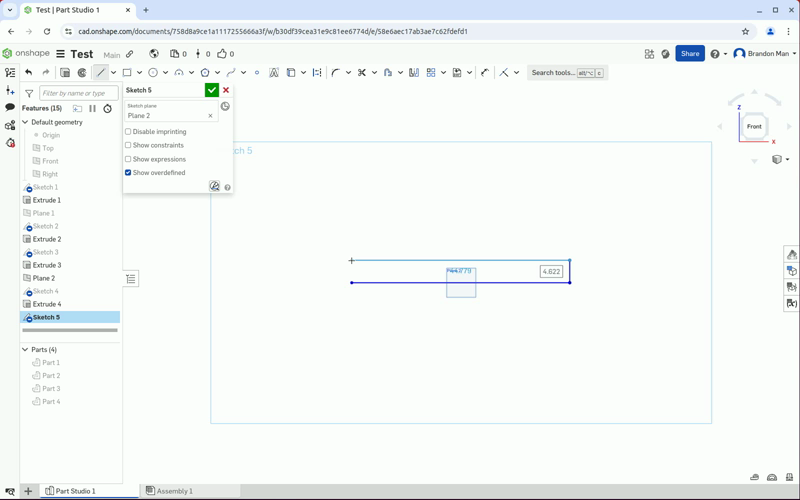
mouse_move(381, 260)
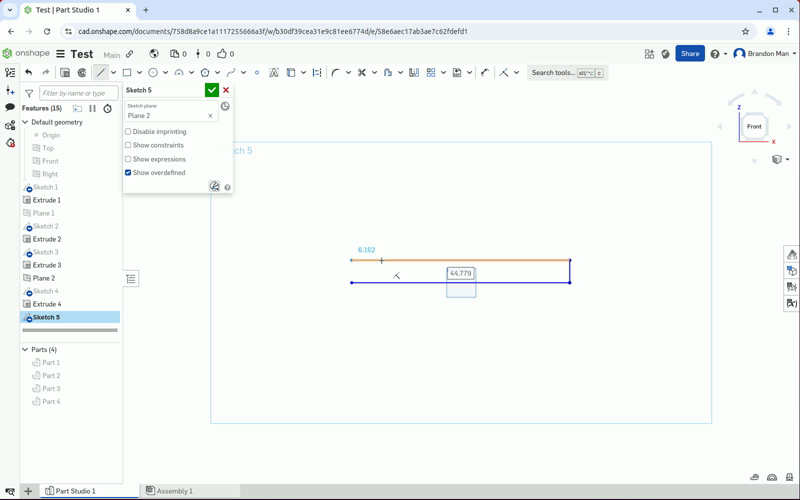
key_down(shift)
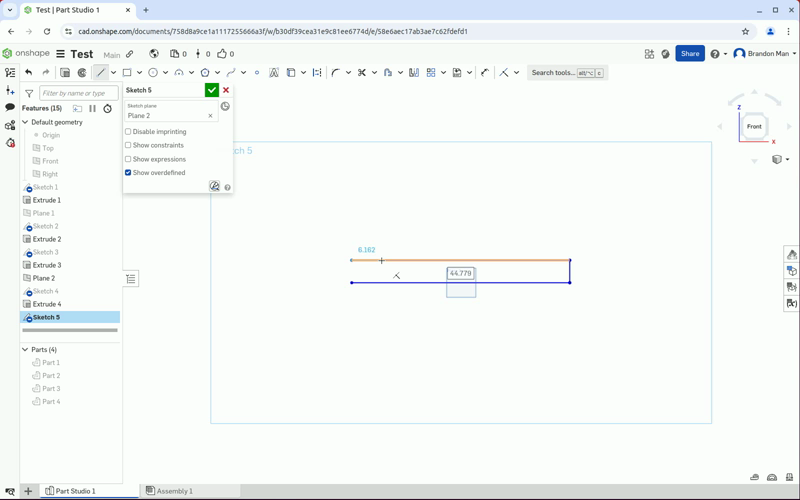
mouse_move(351, 282)
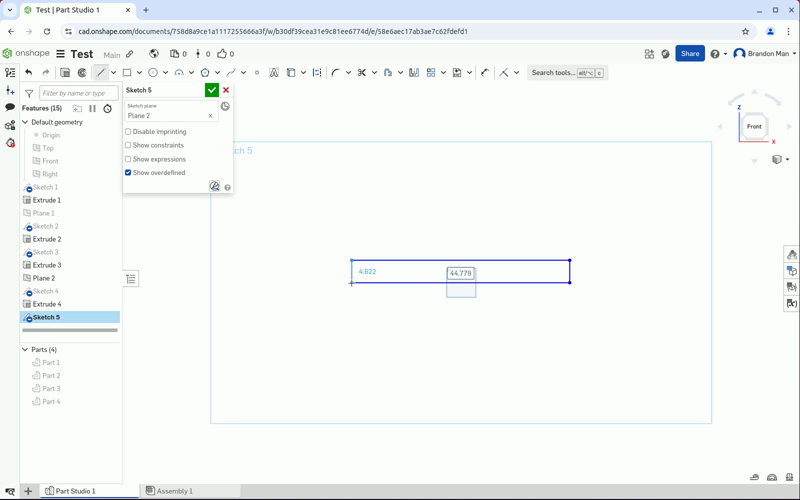
key_up(shift)
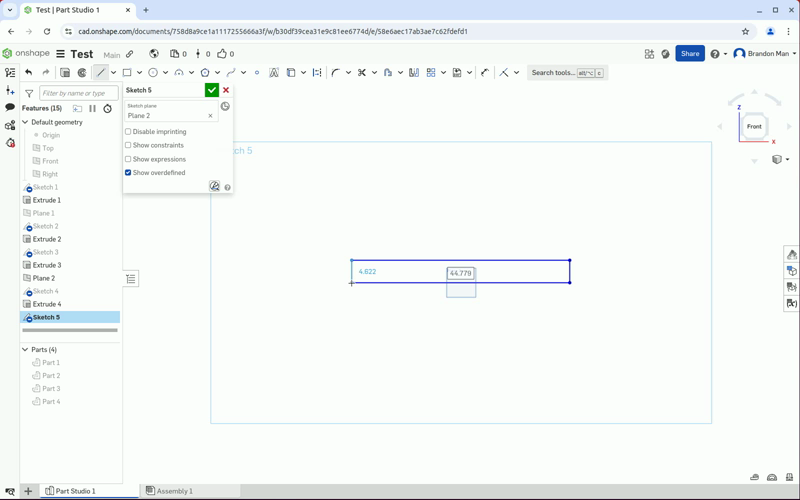
click(351, 282)
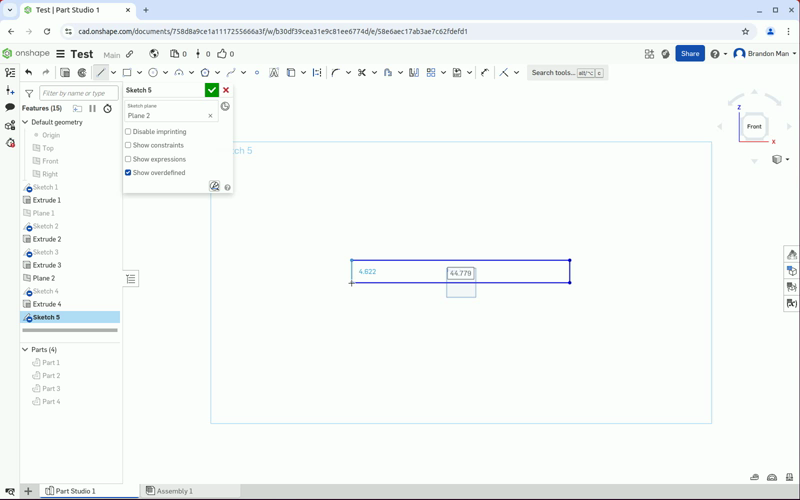
key(esc)
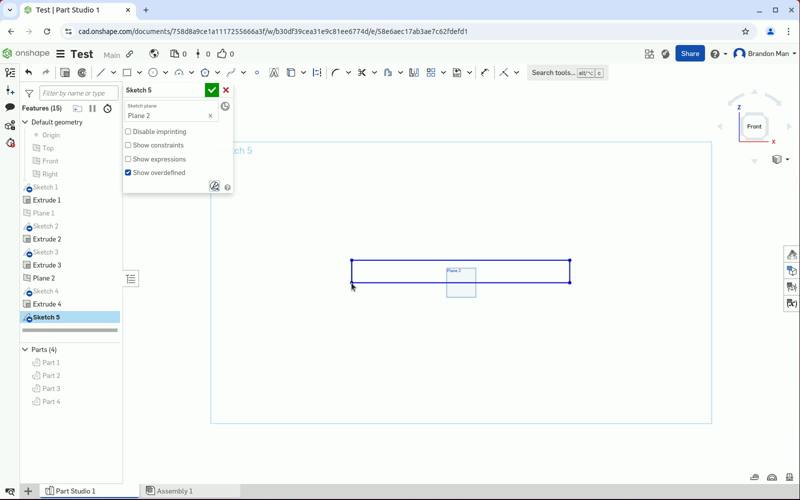
mouse_move(402, 267)
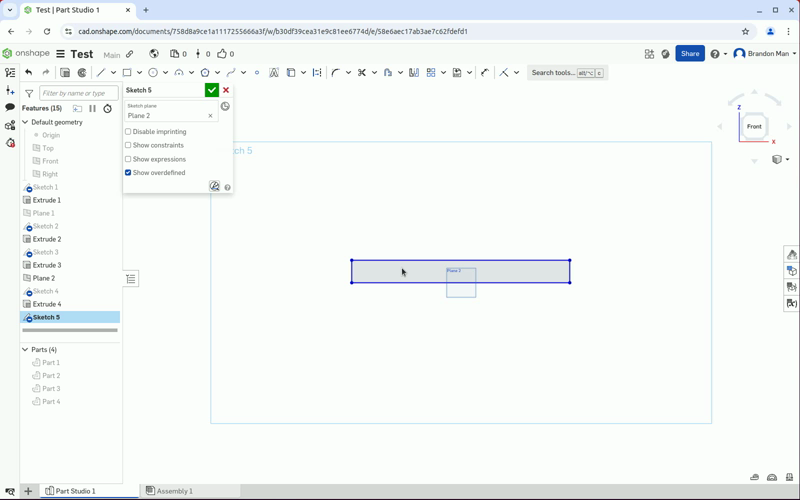
click(402, 267)
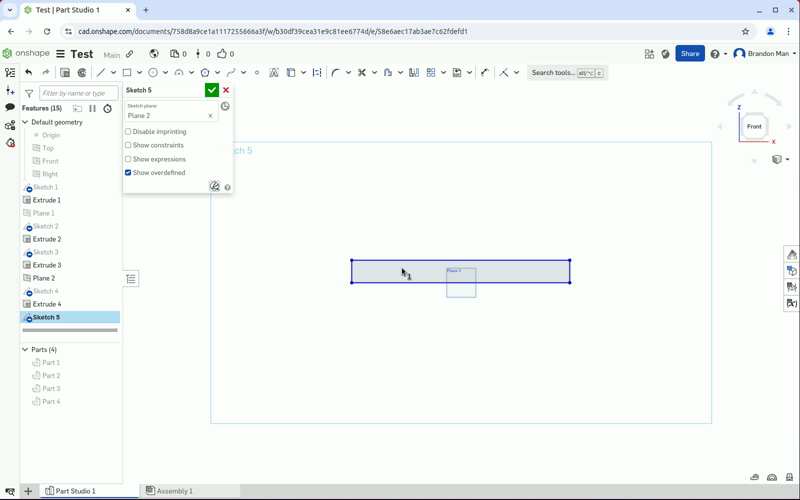
mouse_move(73, 352)
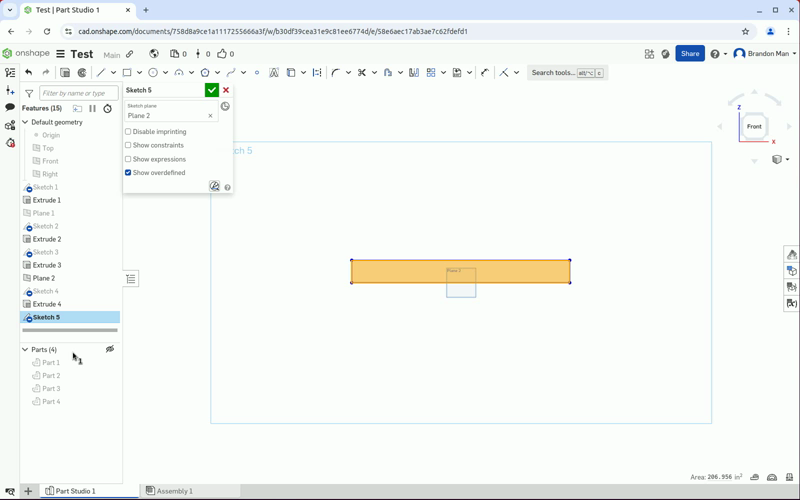
key(shift+y)
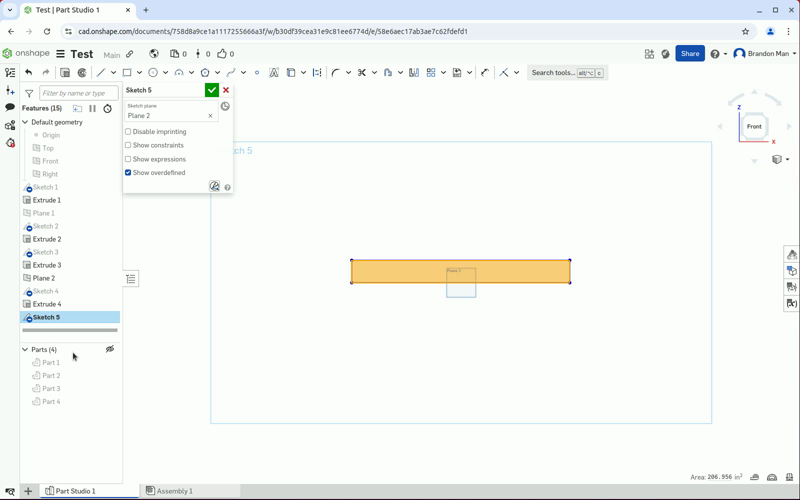
key(shift+e)
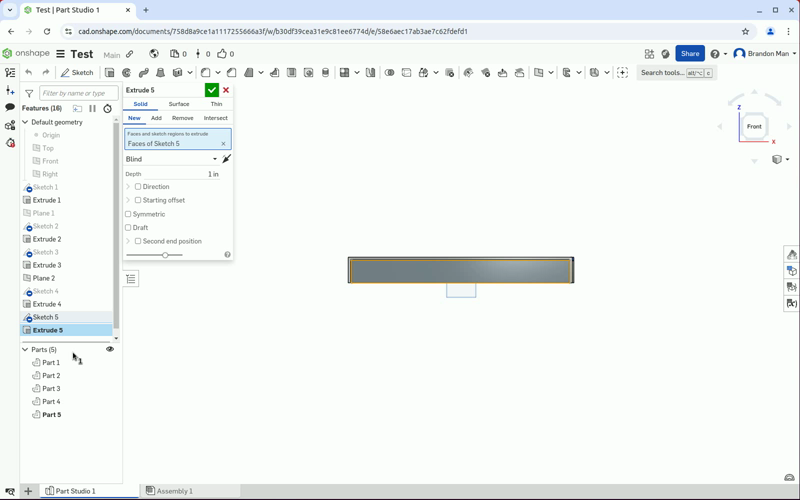
mouse_move(143, 106)
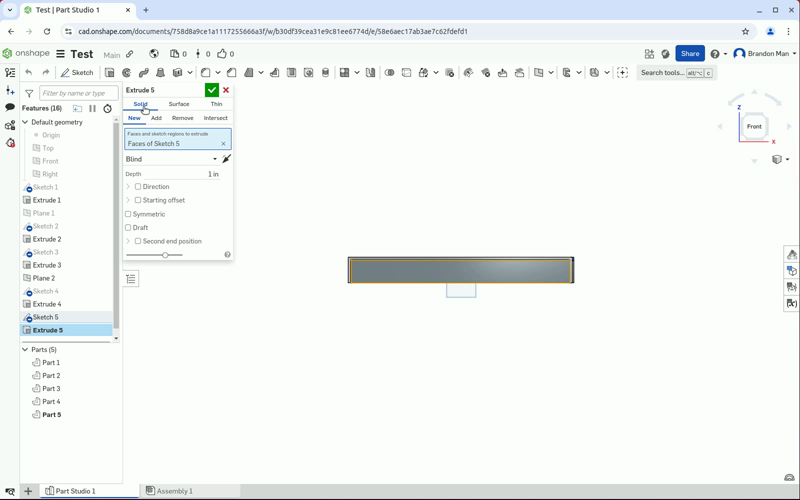
click(143, 106)
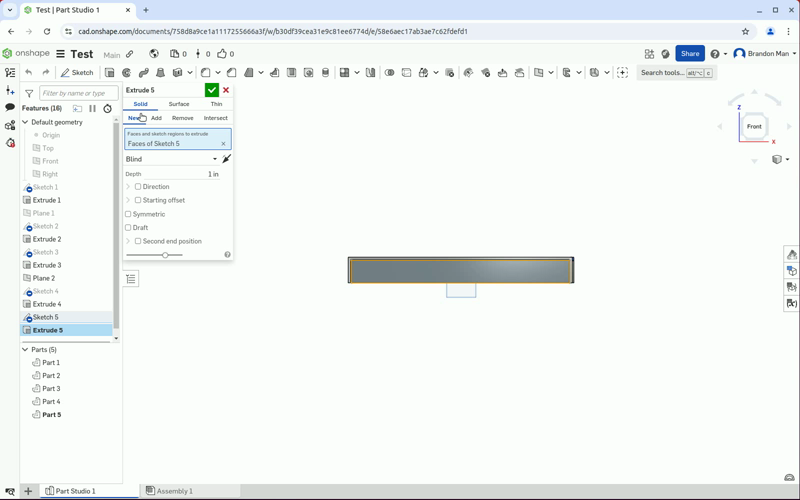
mouse_move(137, 120)
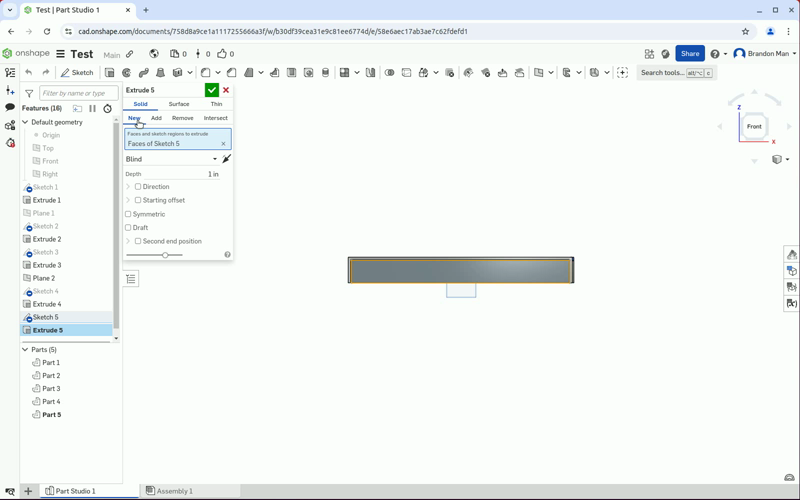
click(137, 120)
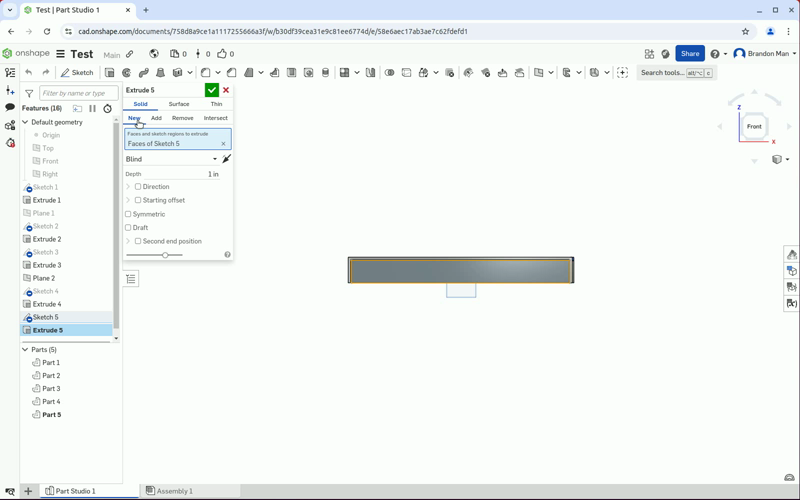
key(tab, 4)
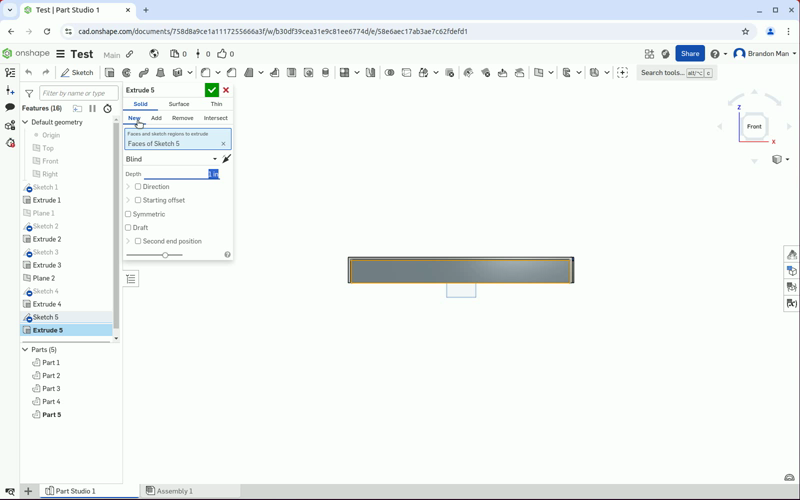
text(0.722)
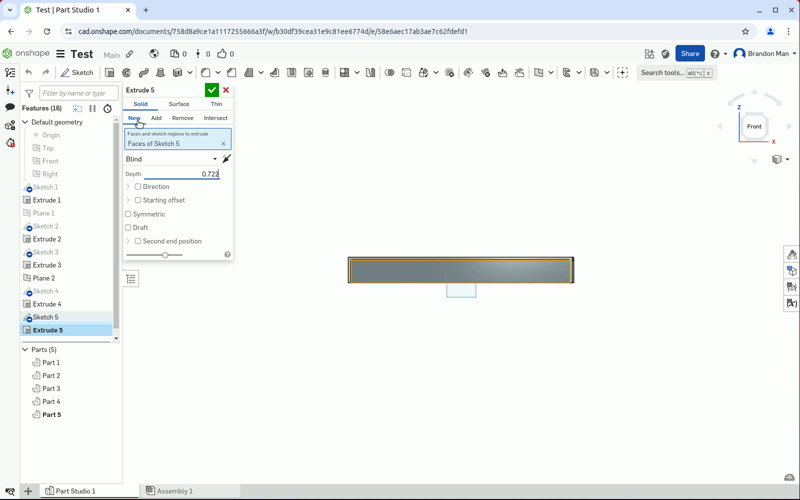
key(enter)
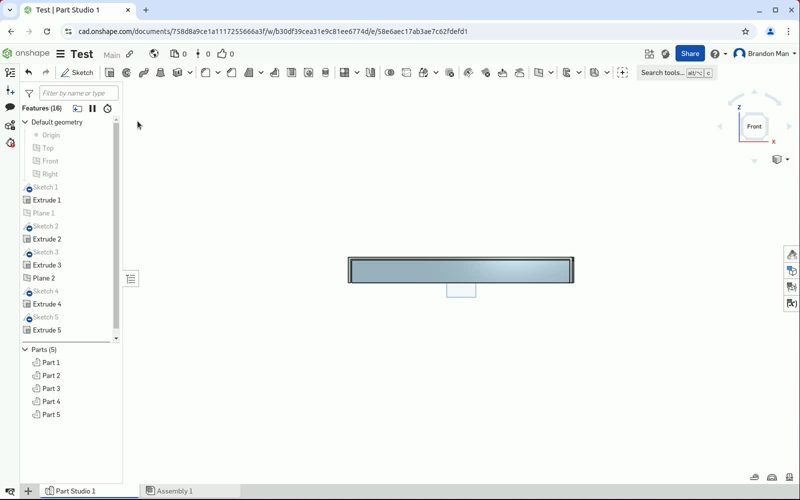
key(shift+h)
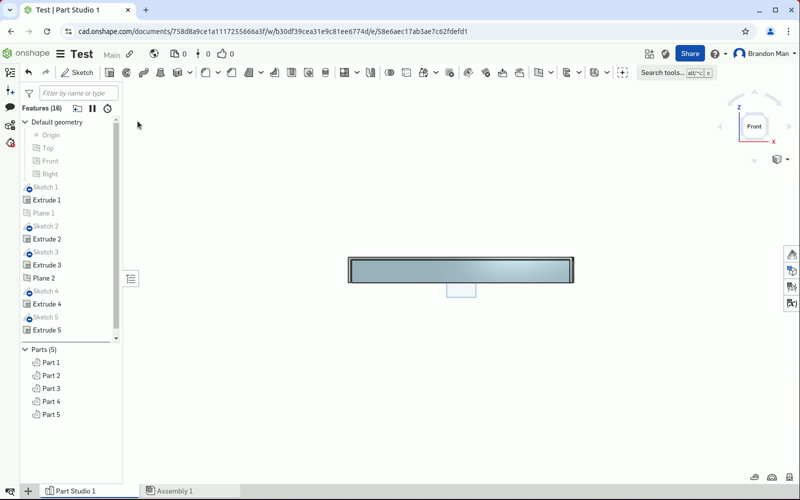
key(shift+h)
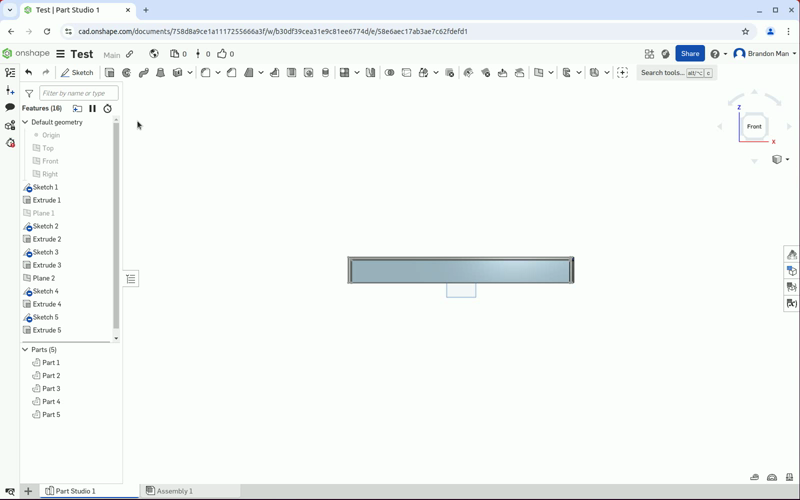
key(shift+7)
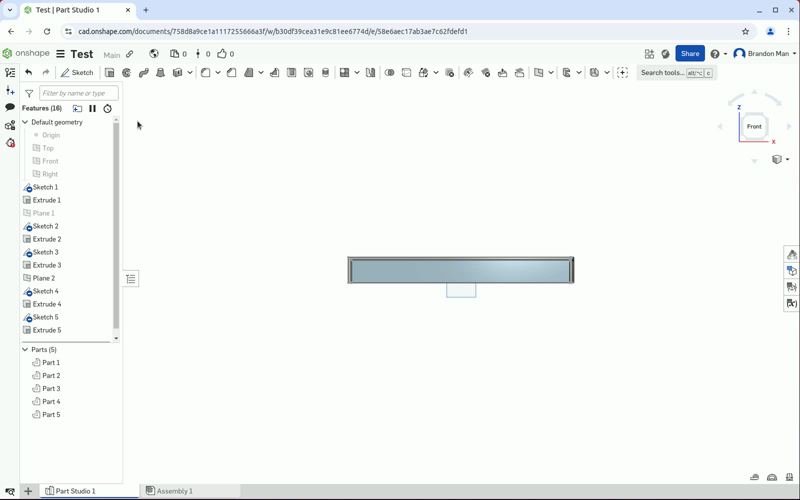
key(left, 2)
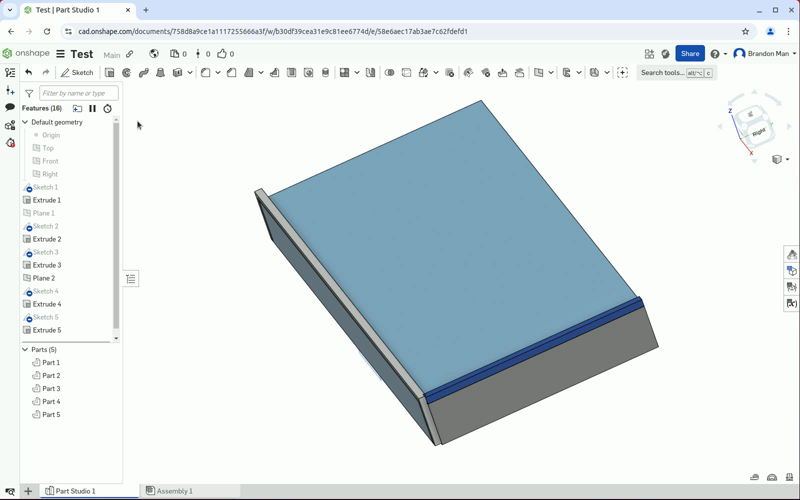
key(down, 2)
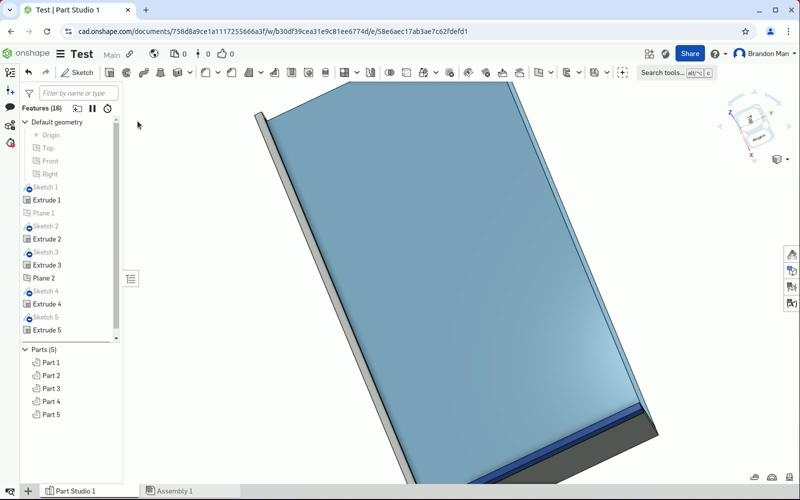
key(up, 2)
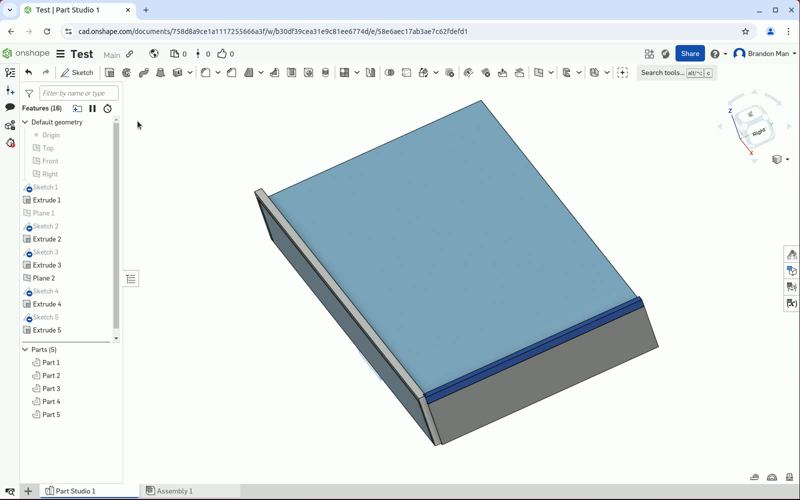
key(right, 2)
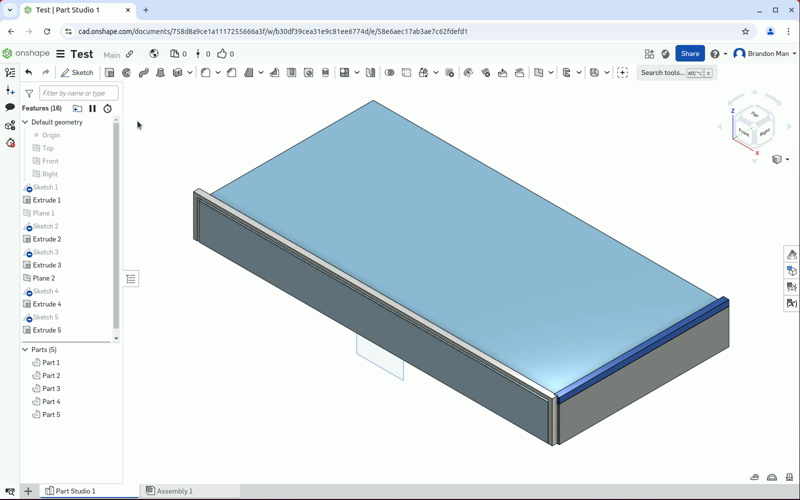
mouse_move(69, 189)
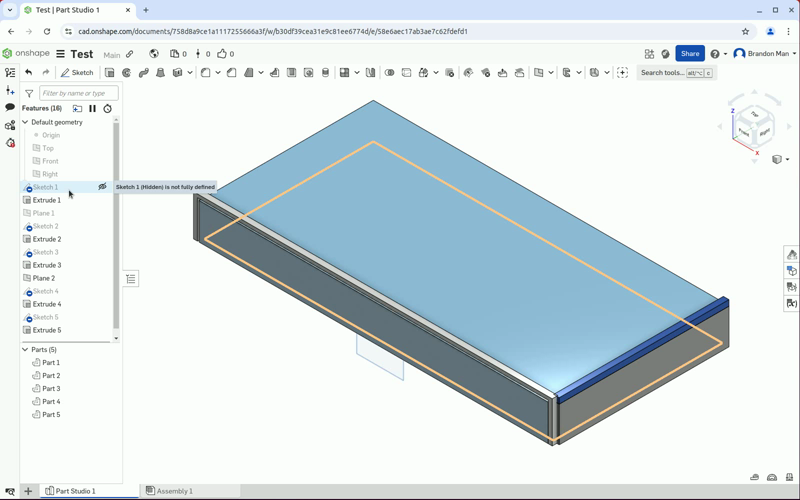
click(69, 189)